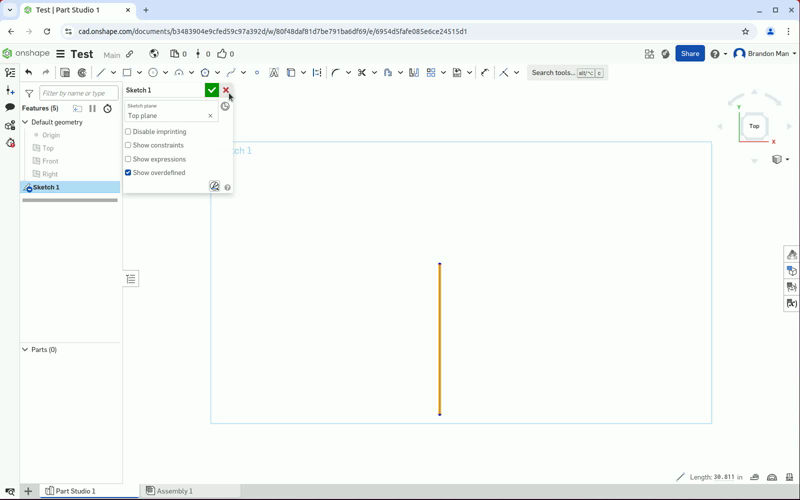
key(shift+h)
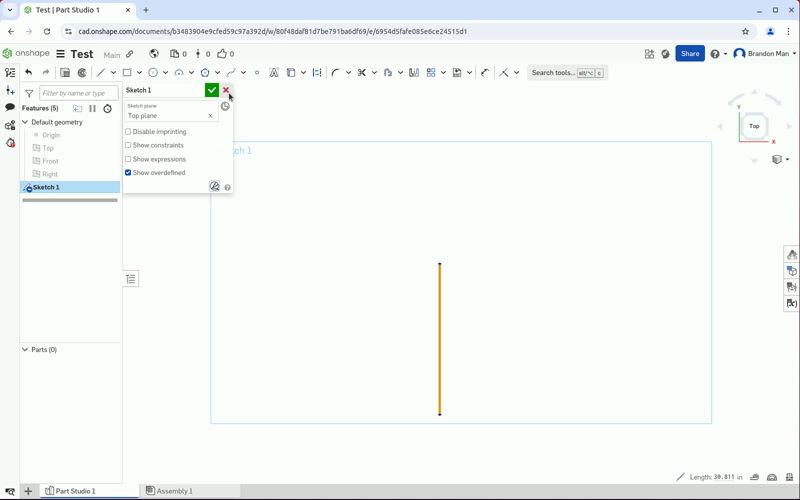
key(shift+s)
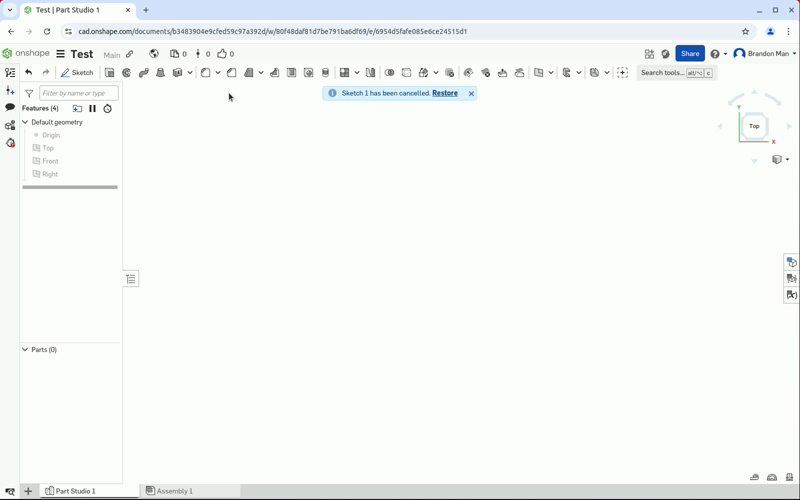
mouse_move(73, 150)
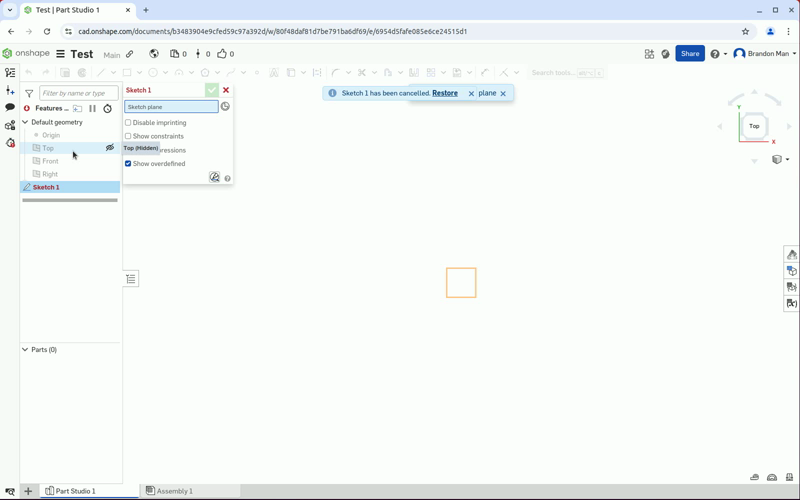
click(73, 150)
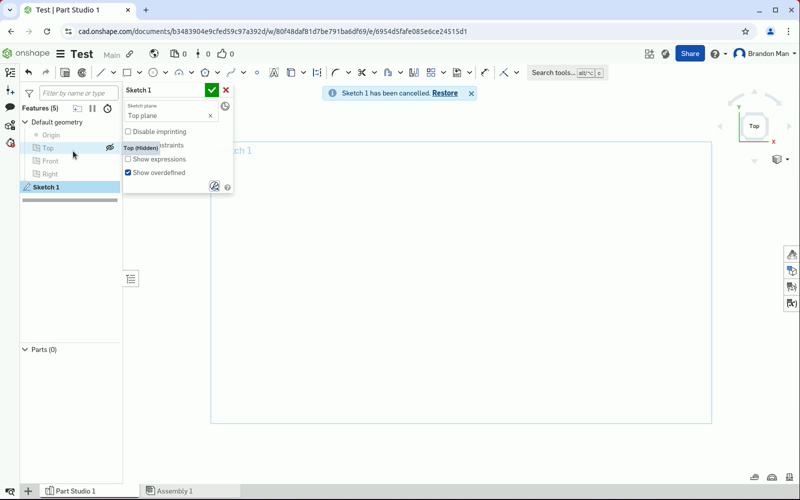
mouse_move(73, 352)
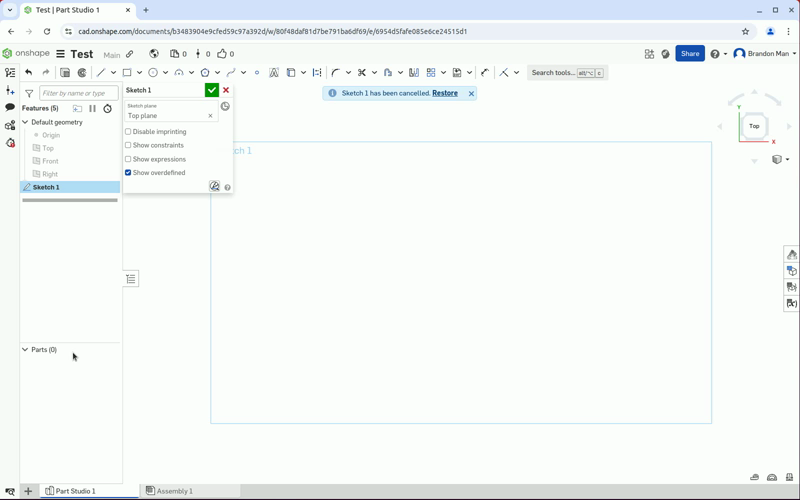
key(y)
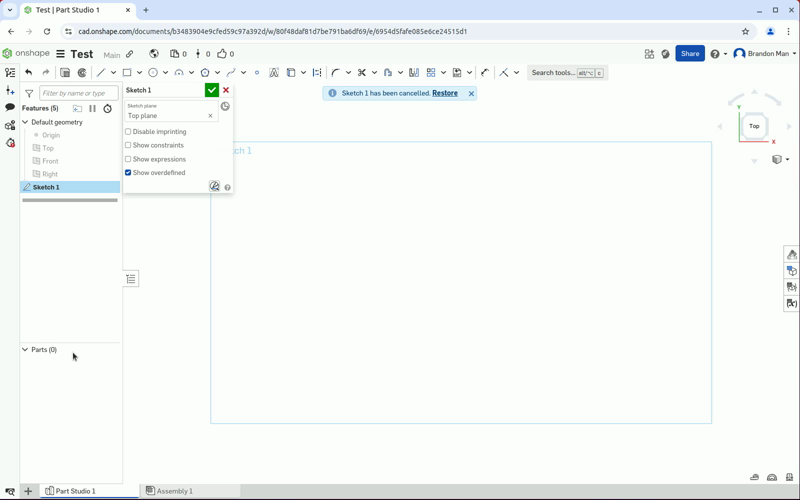
key(l)
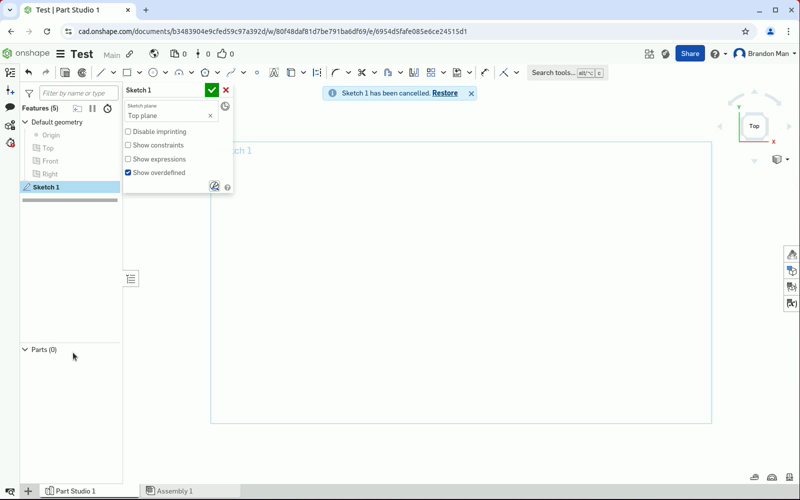
key_down(shift)
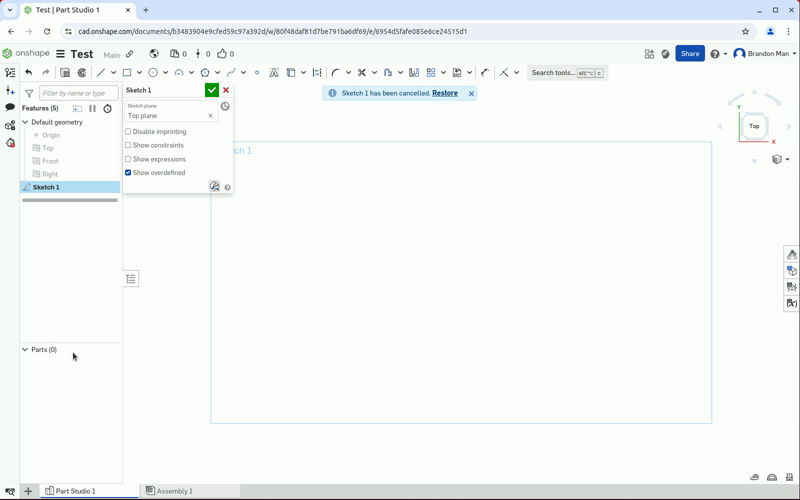
mouse_move(457, 275)
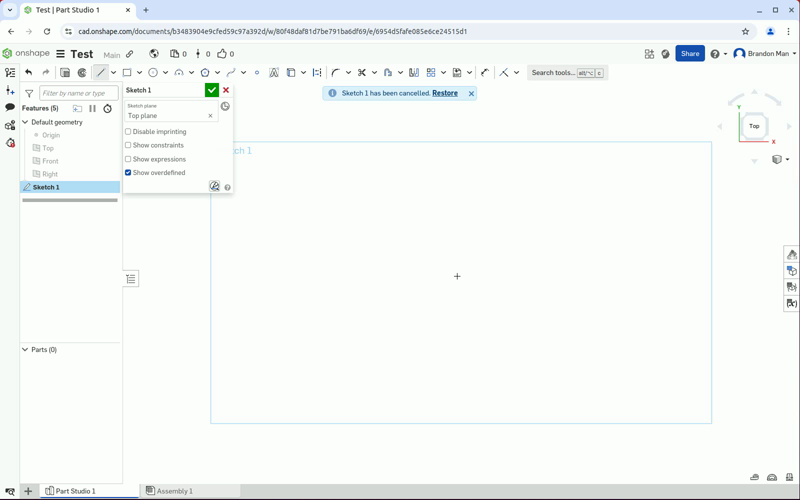
click(457, 275)
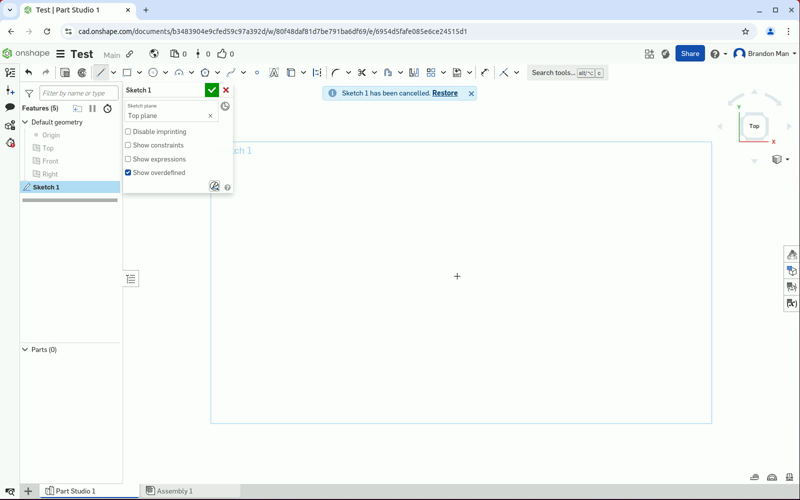
key_up(shift)
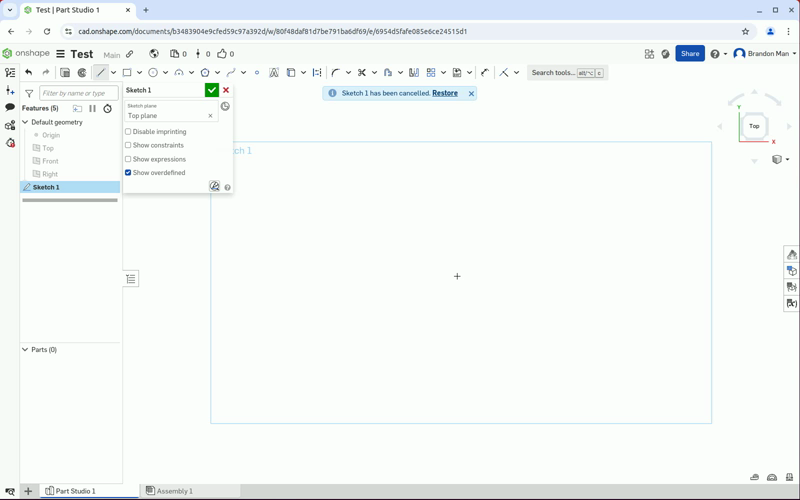
key_down(shift)
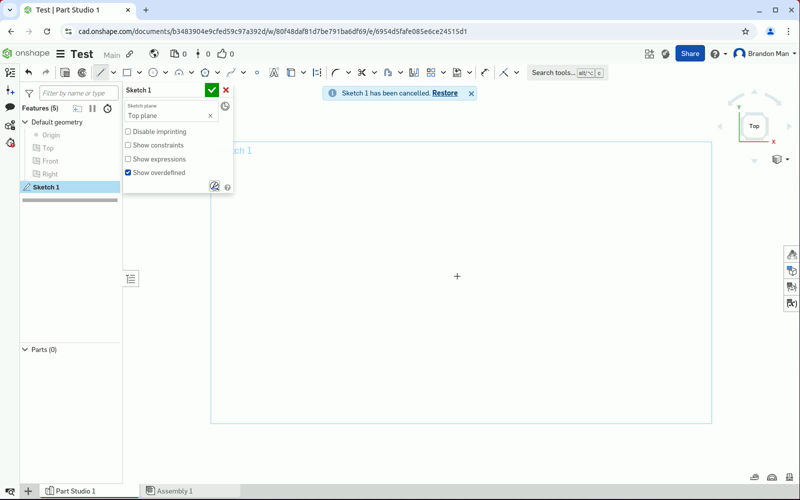
mouse_move(487, 275)
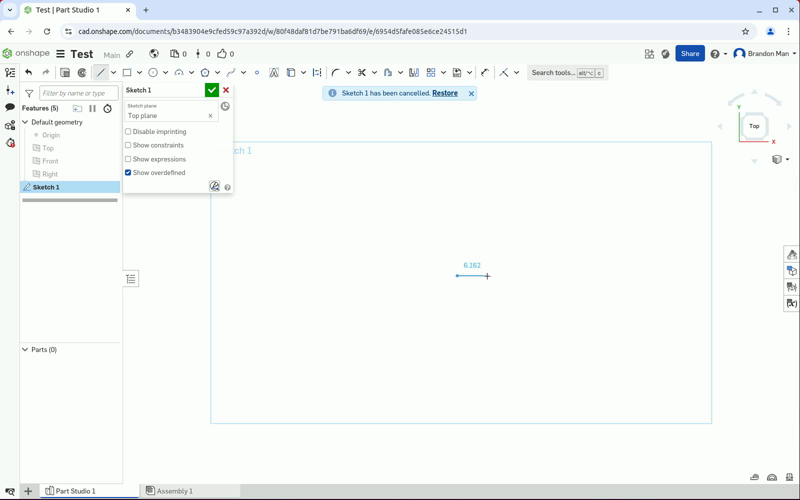
mouse_move(458, 279)
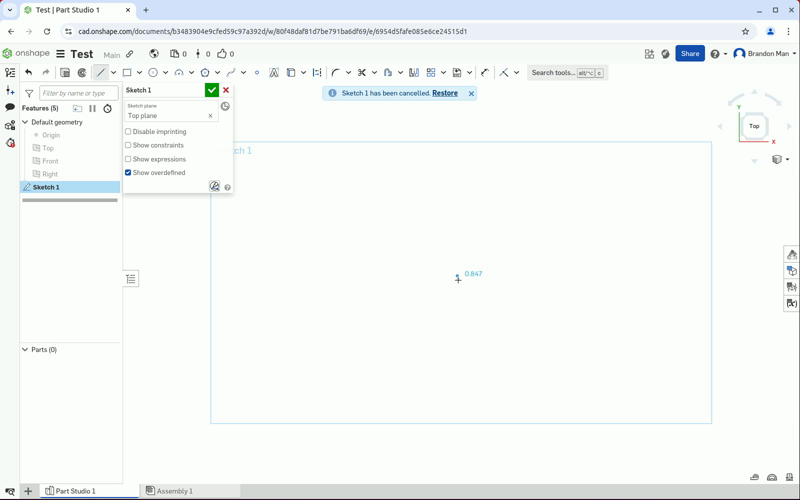
scroll(6)
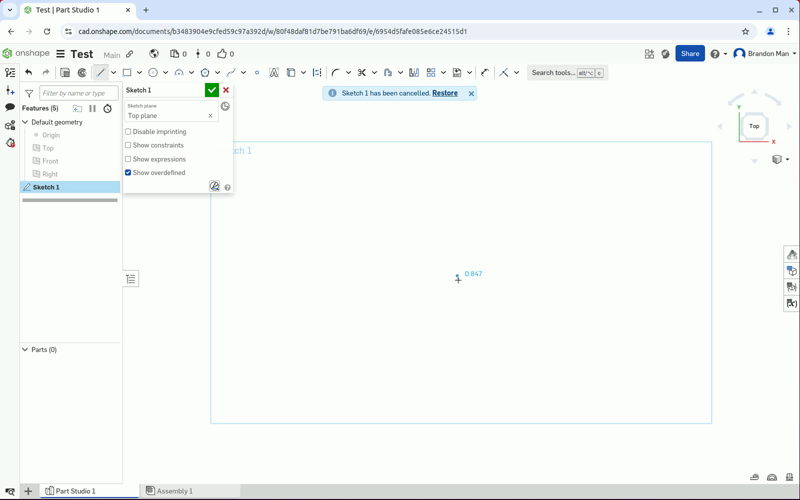
scroll(6)
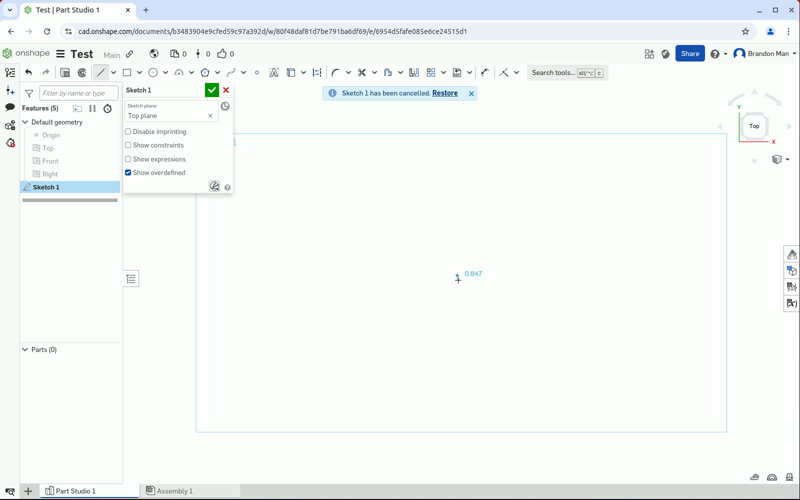
scroll(6)
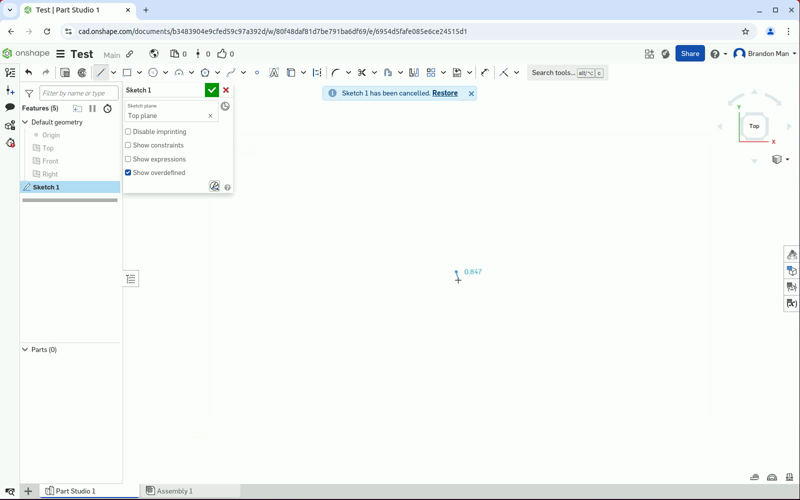
scroll(6)
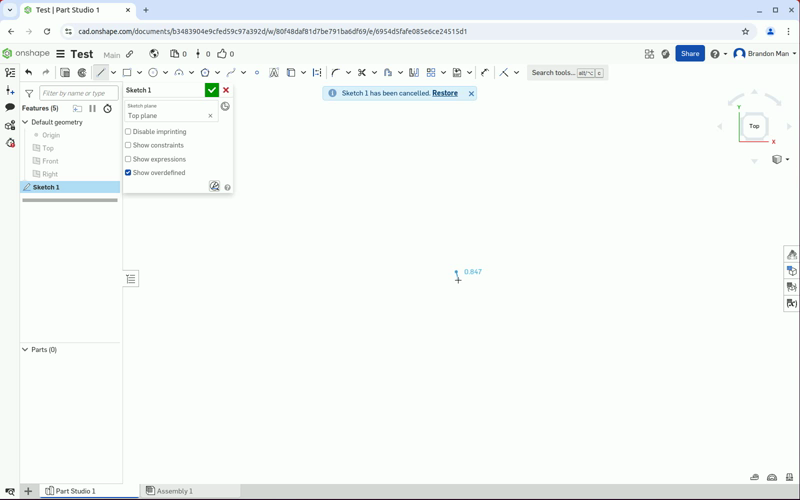
scroll(6)
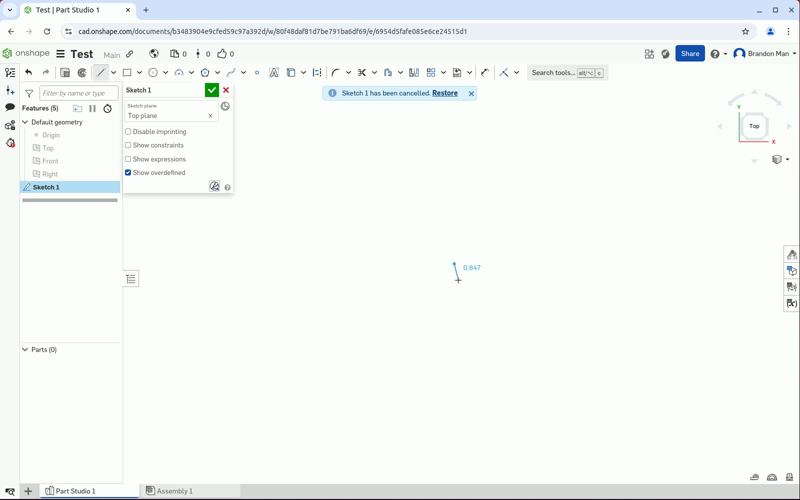
scroll(6)
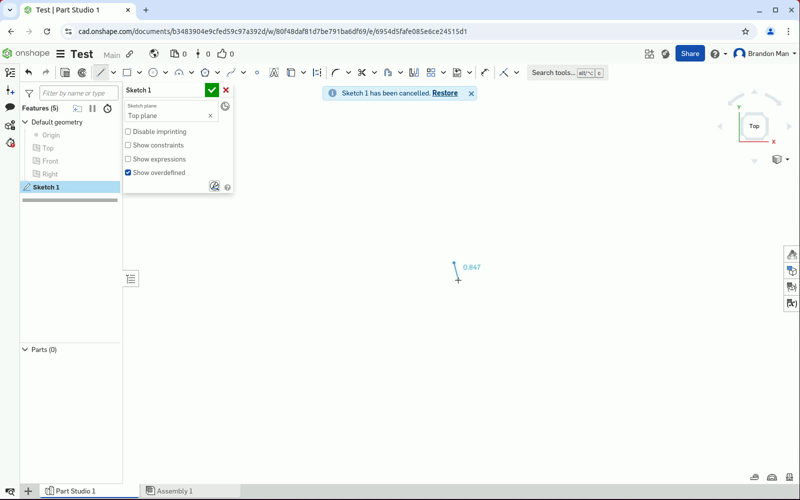
scroll(6)
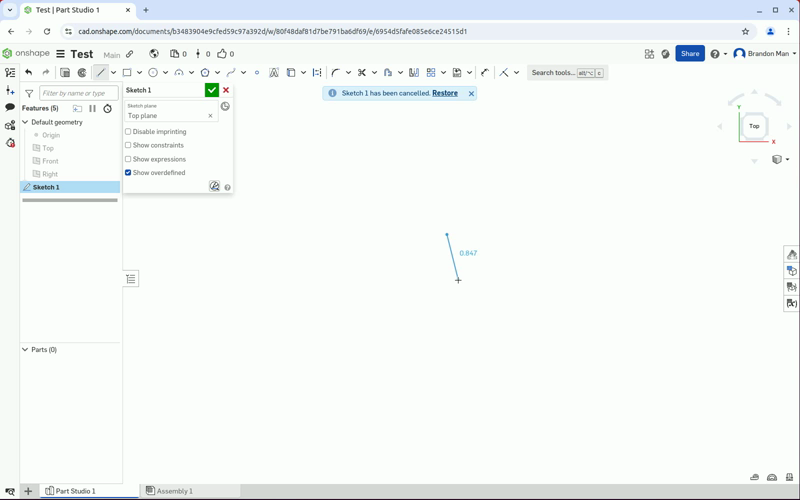
click(458, 279)
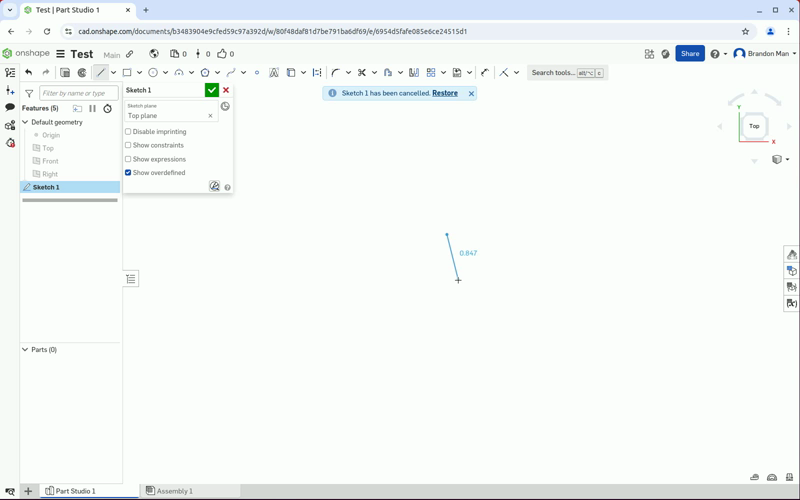
scroll(-6)
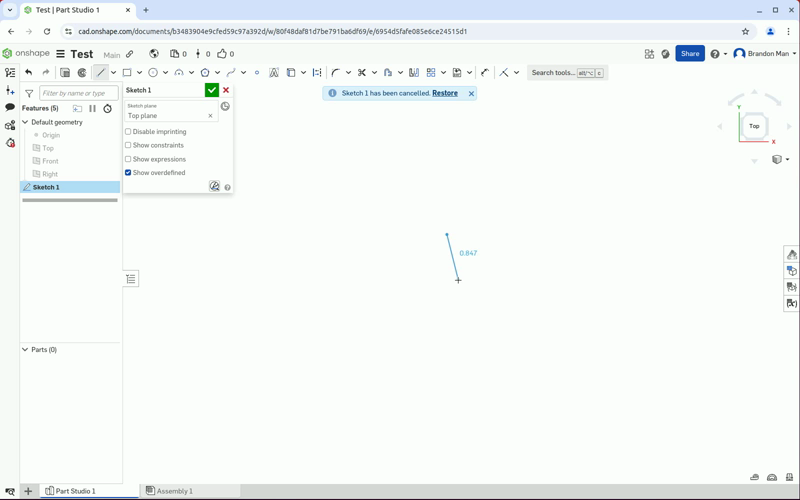
scroll(-6)
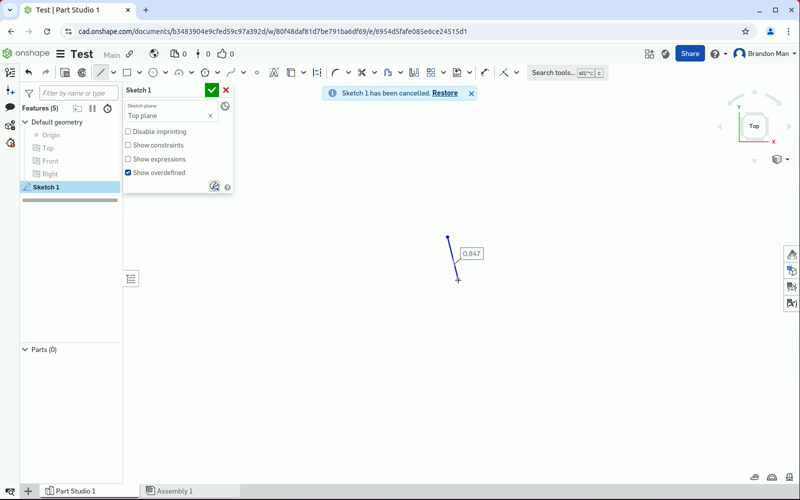
scroll(-6)
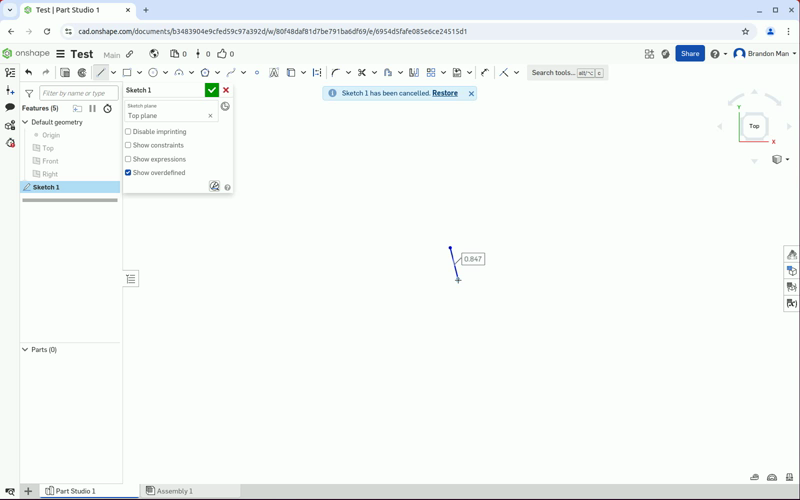
scroll(-6)
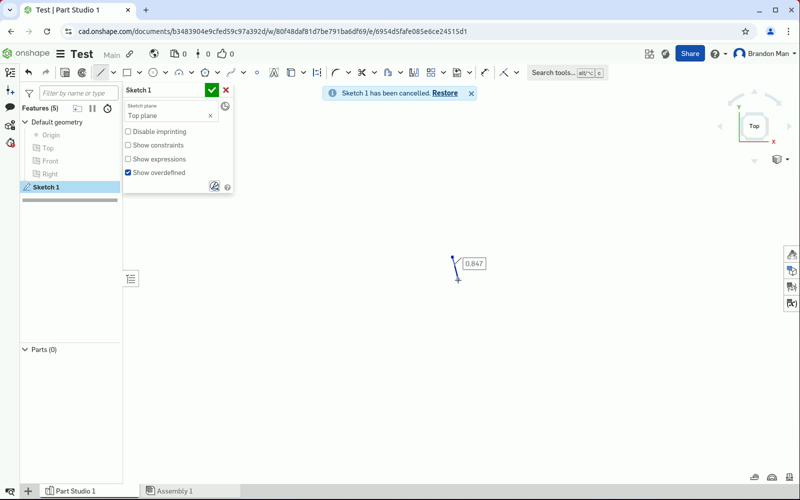
scroll(-6)
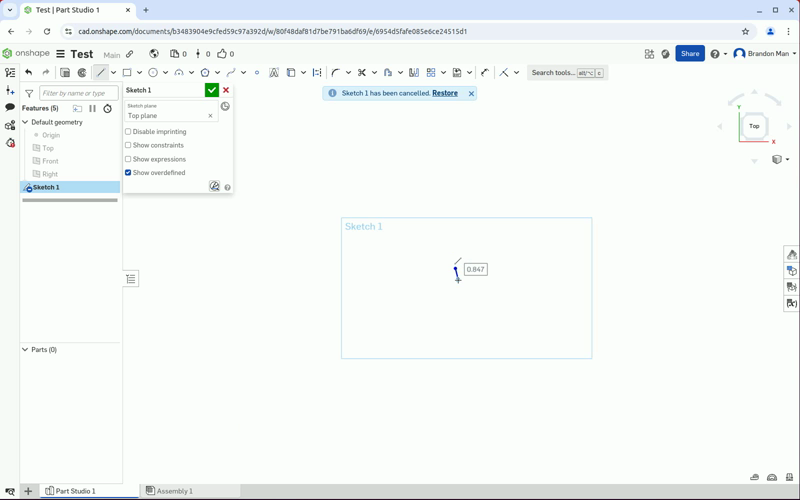
scroll(-6)
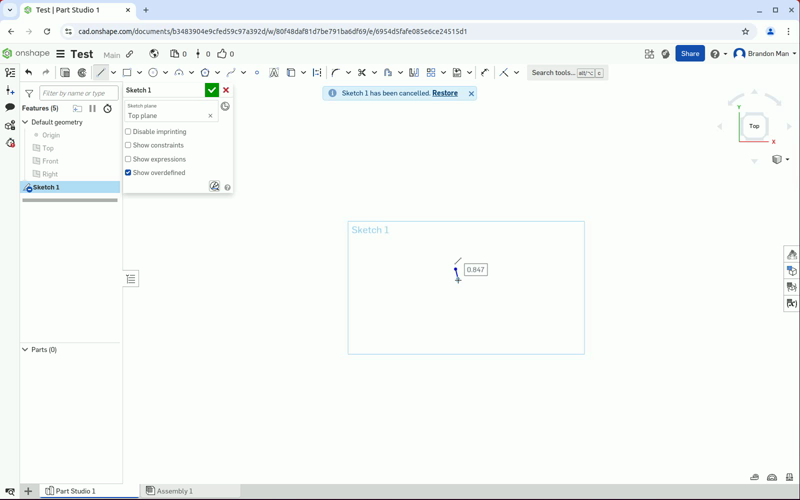
scroll(-6)
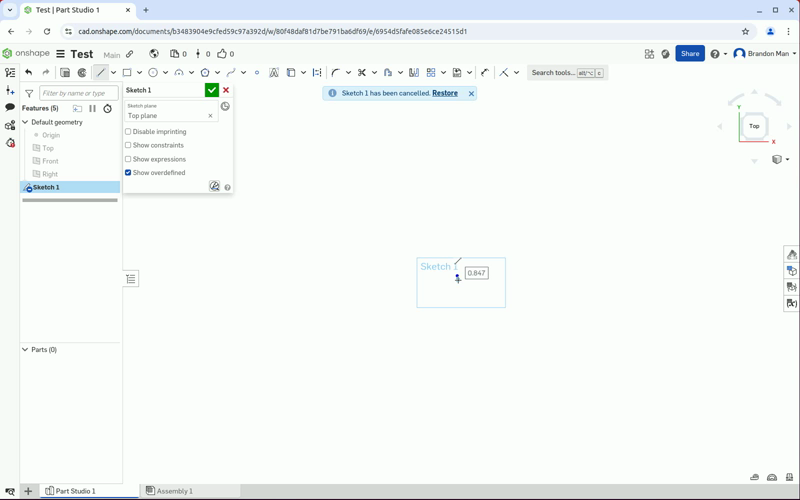
key_up(shift)
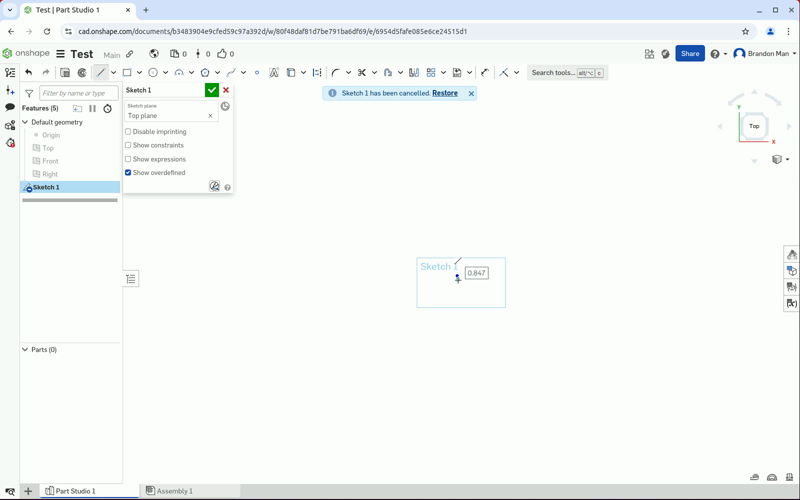
key(esc)
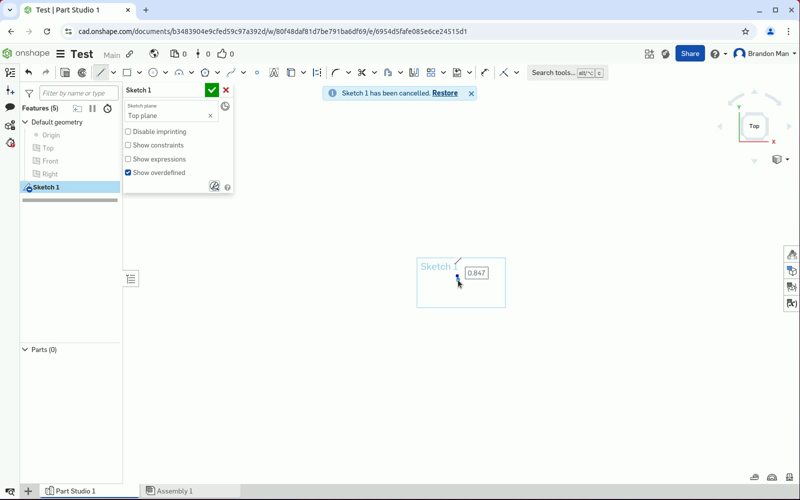
key(a)
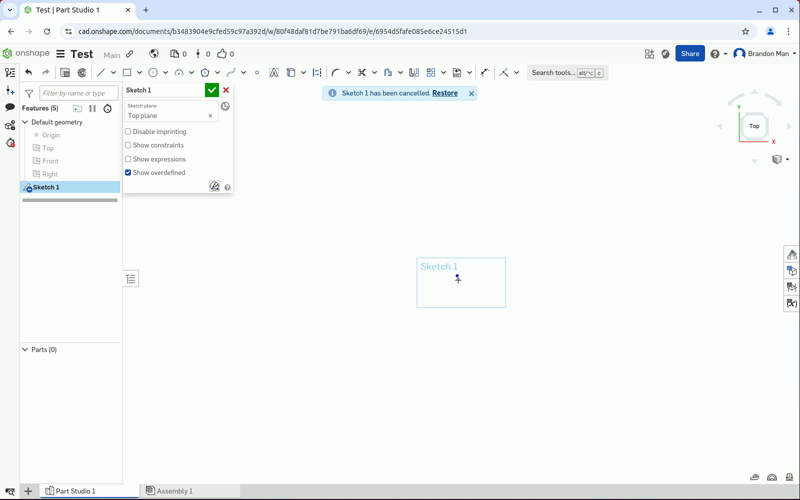
mouse_move(458, 279)
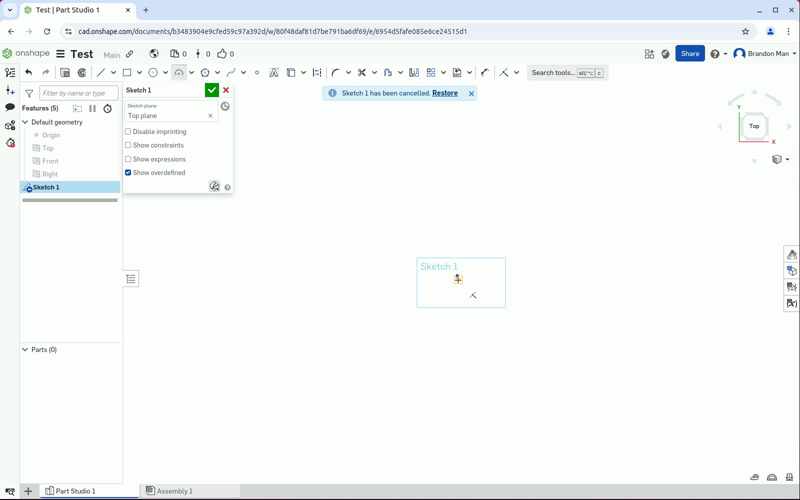
scroll(6)
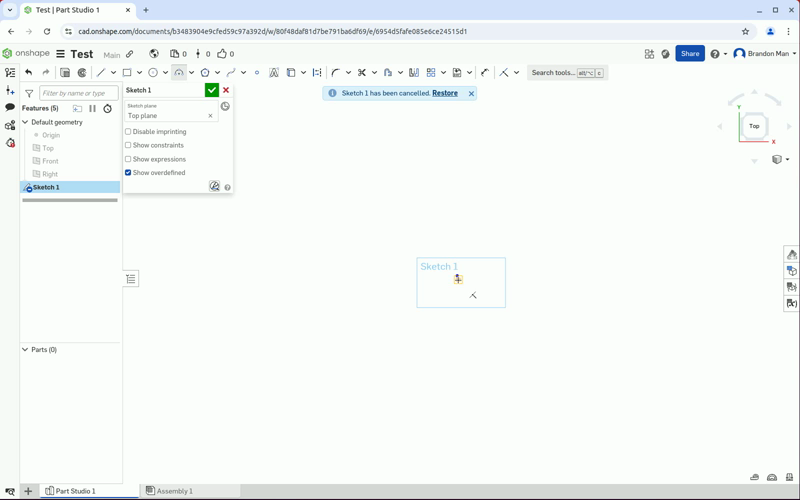
scroll(6)
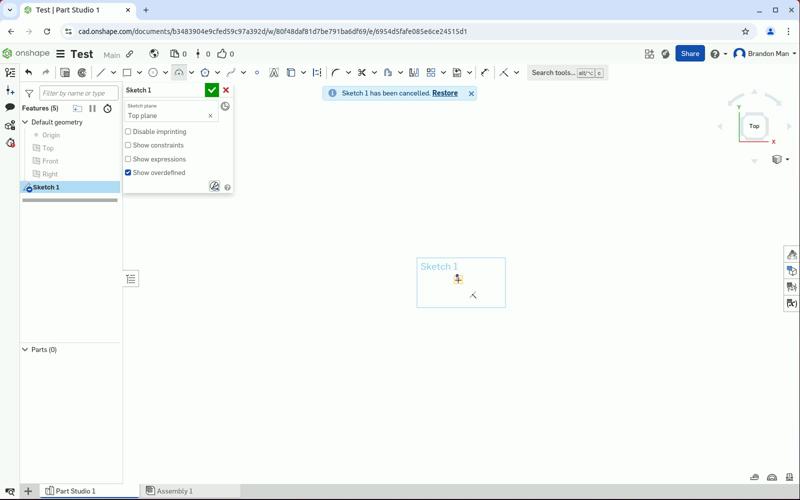
scroll(6)
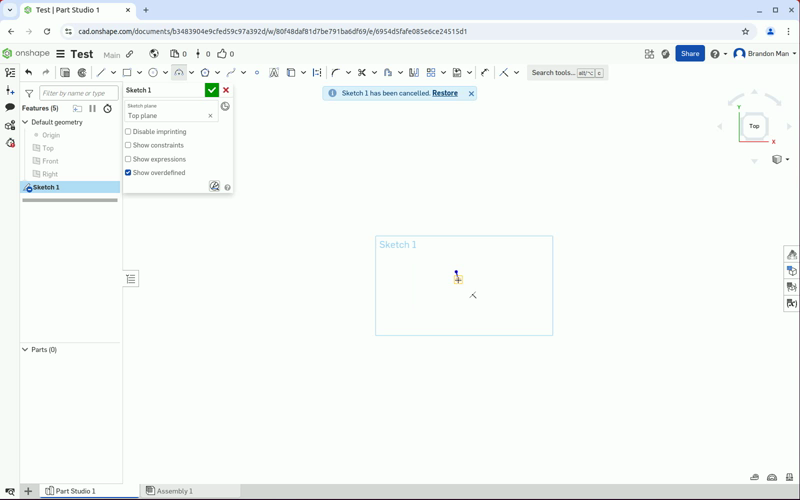
scroll(6)
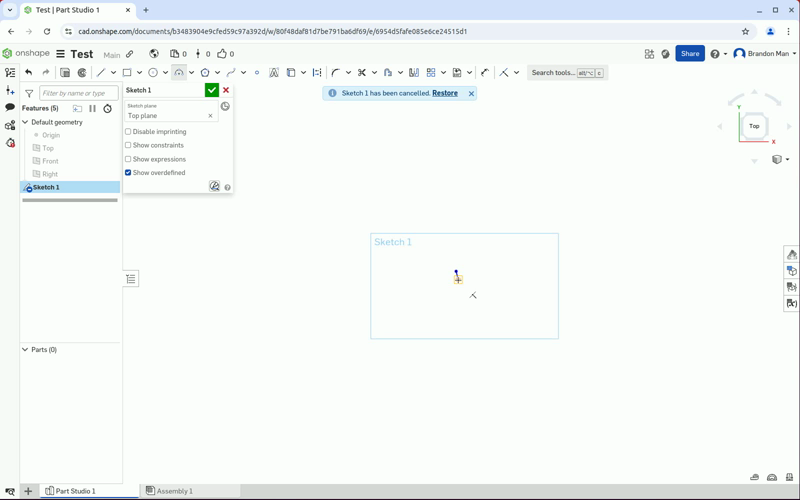
scroll(6)
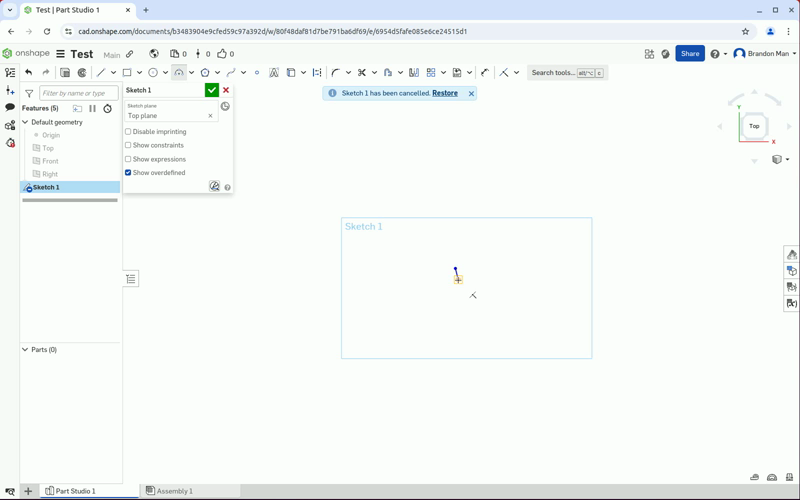
scroll(6)
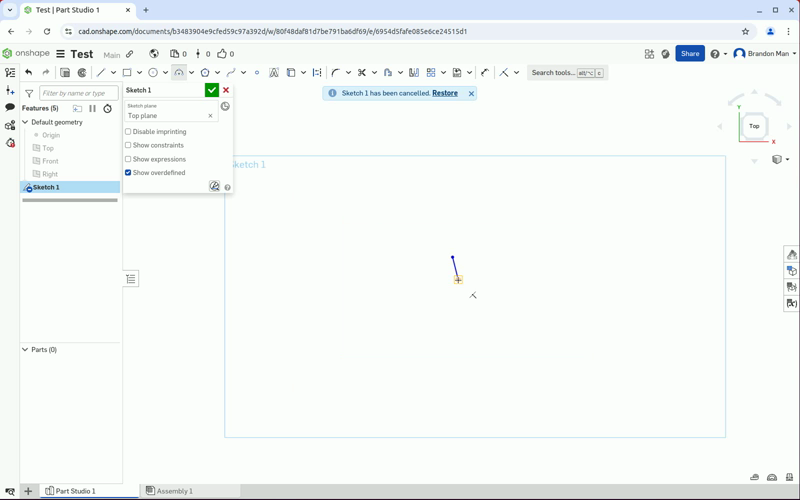
scroll(6)
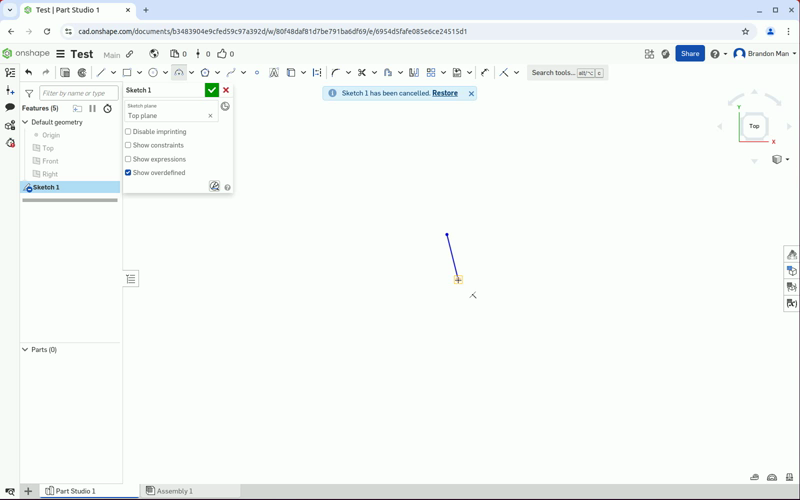
click(458, 279)
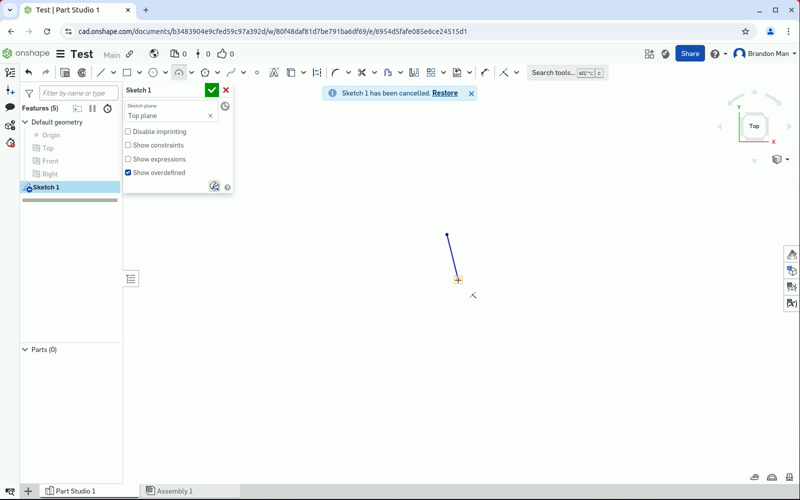
scroll(-6)
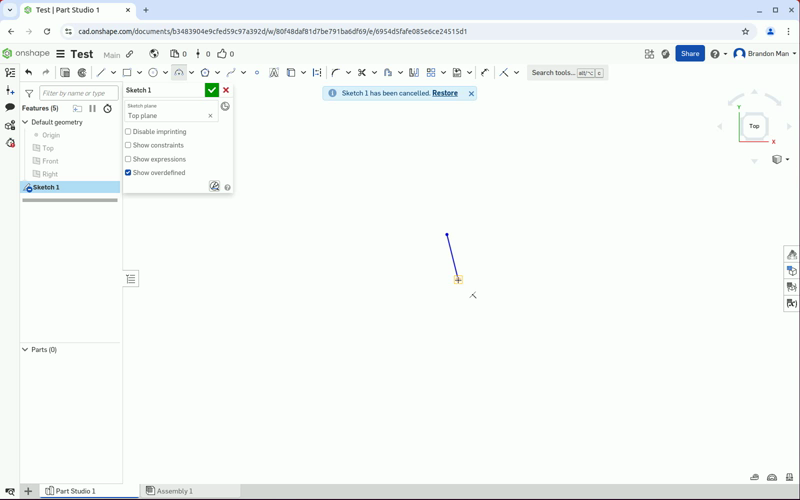
scroll(-6)
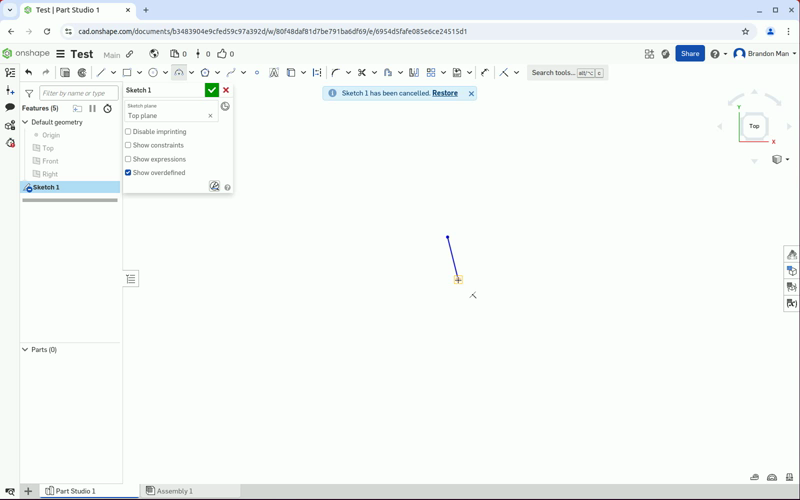
scroll(-6)
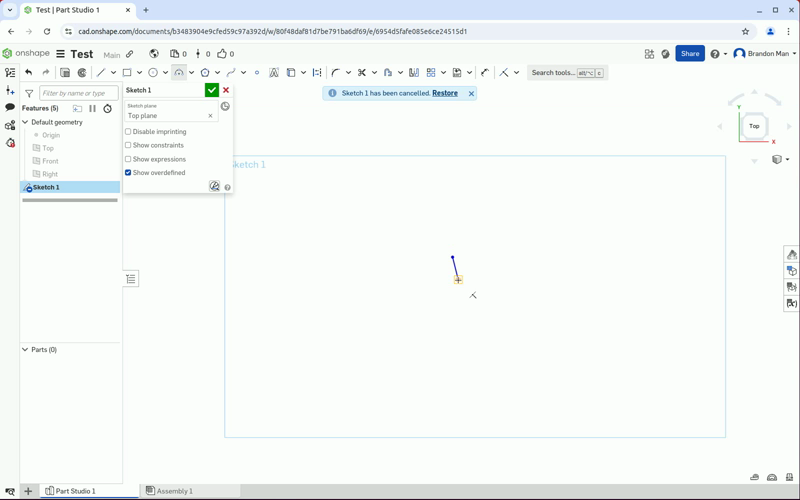
scroll(-6)
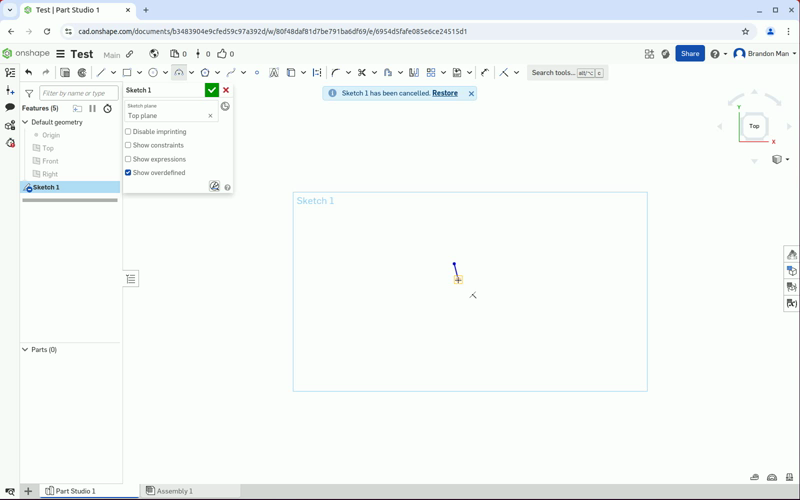
scroll(-6)
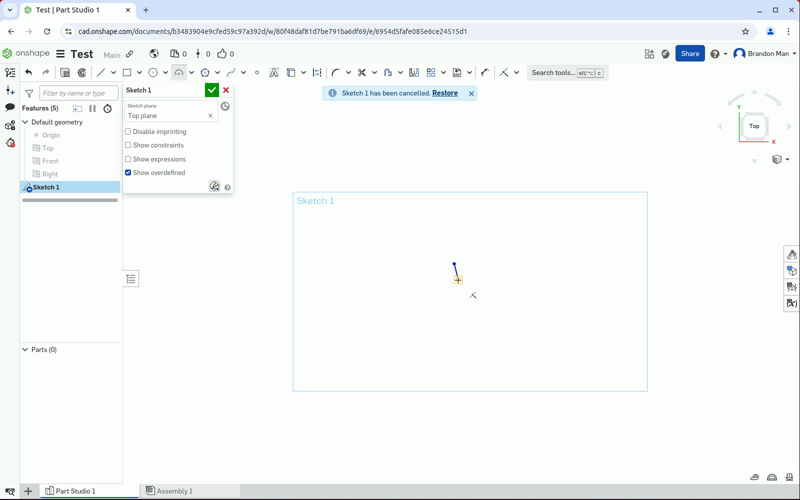
scroll(-6)
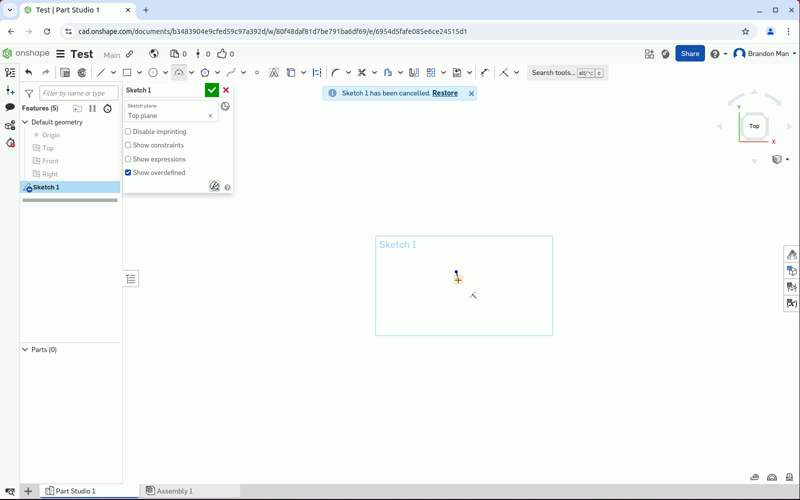
scroll(-6)
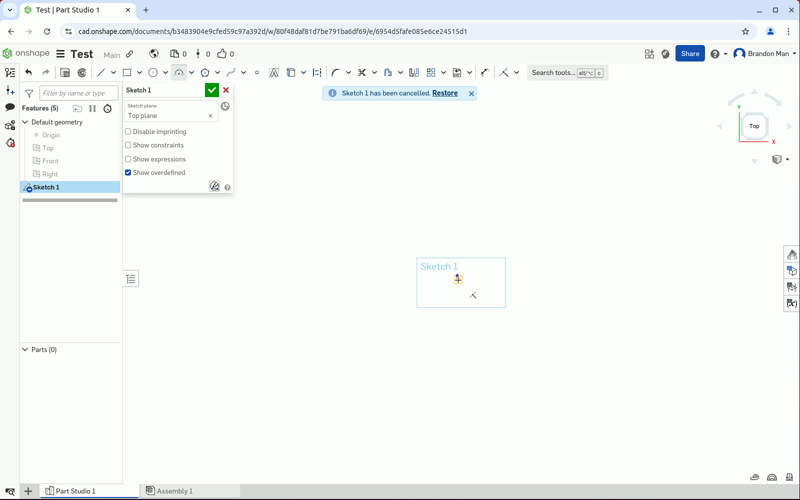
key_down(shift)
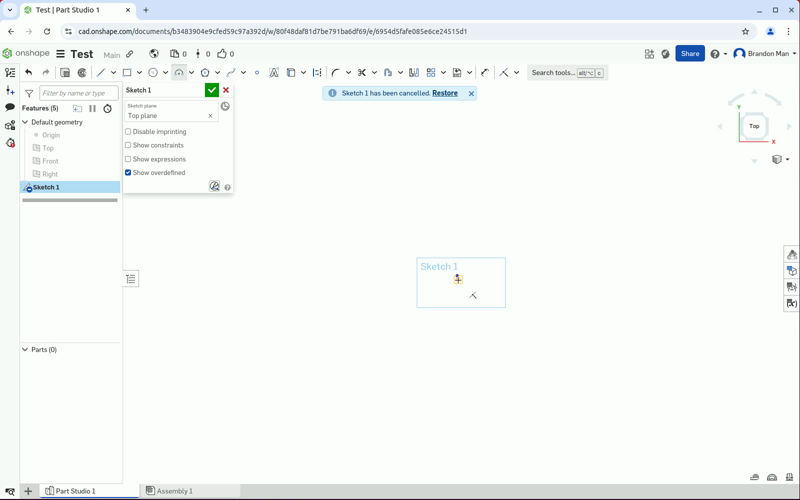
mouse_move(464, 279)
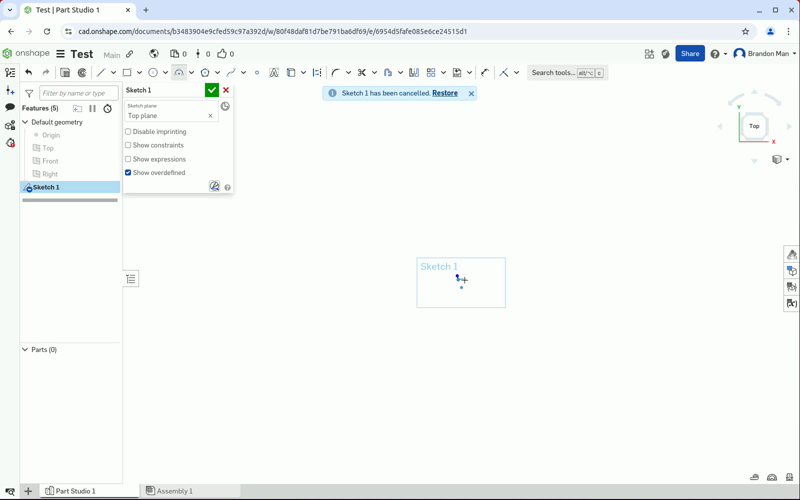
scroll(6)
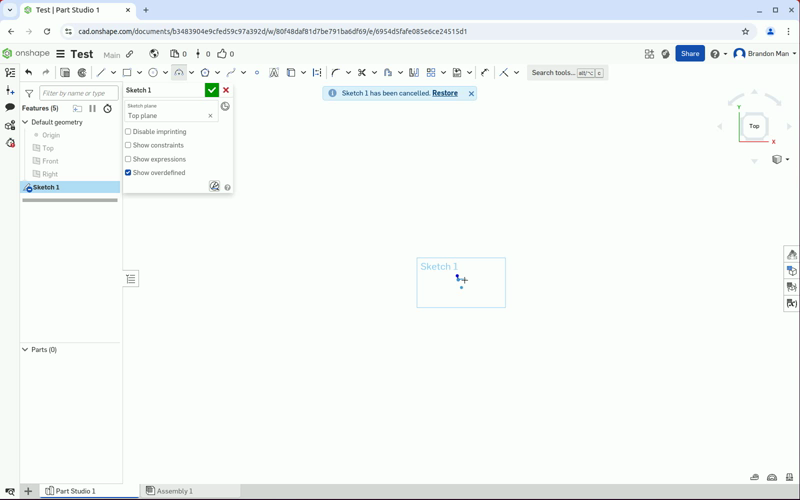
scroll(6)
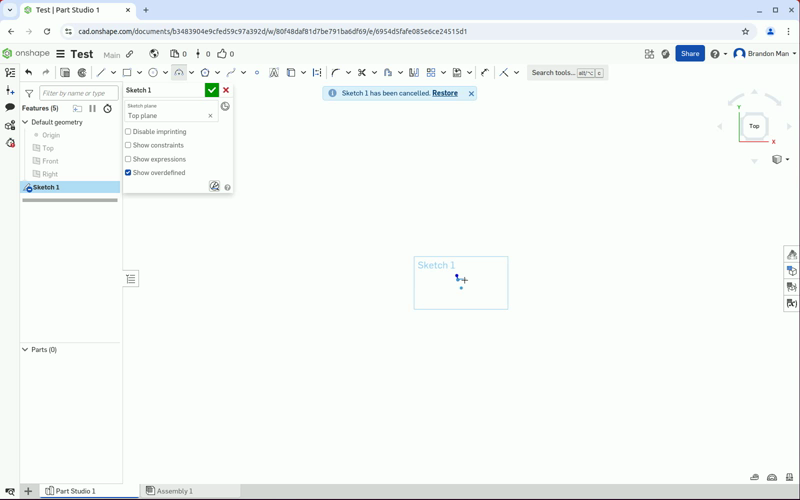
scroll(6)
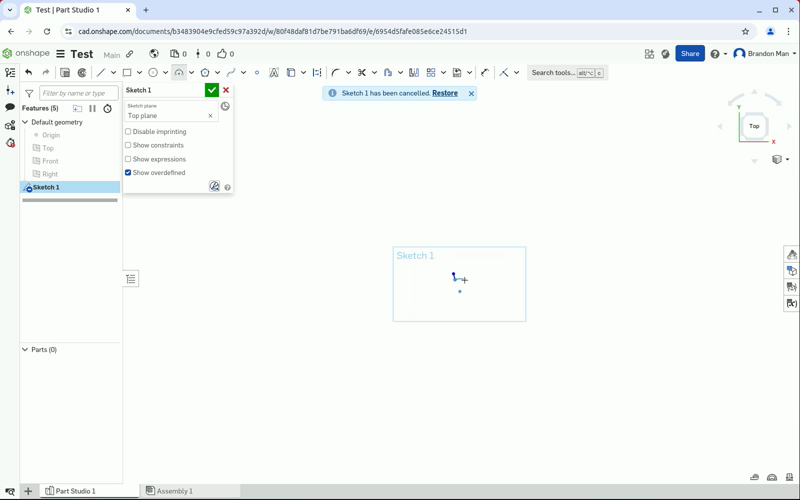
scroll(6)
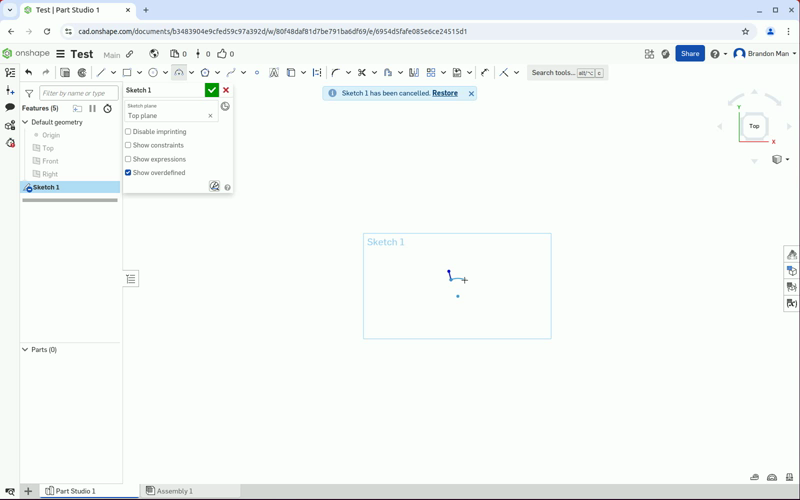
scroll(6)
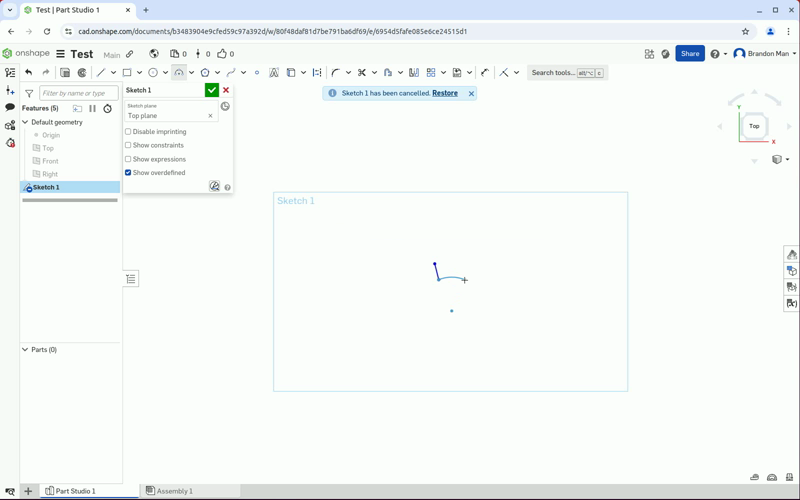
scroll(6)
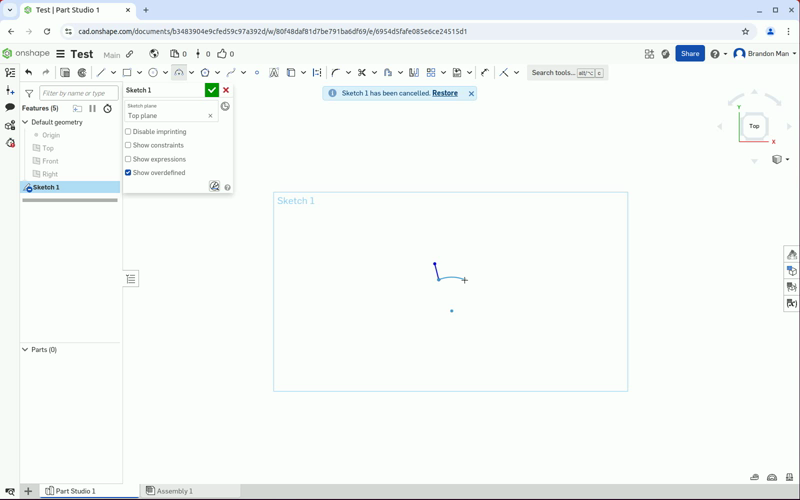
scroll(6)
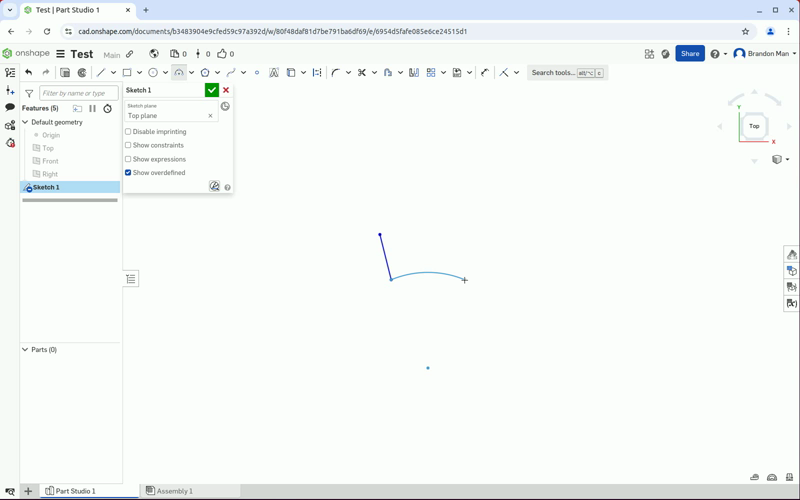
click(464, 279)
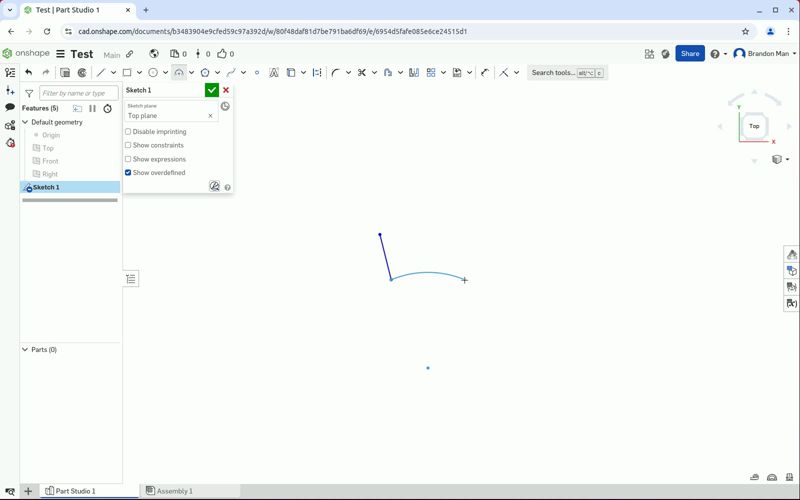
scroll(-6)
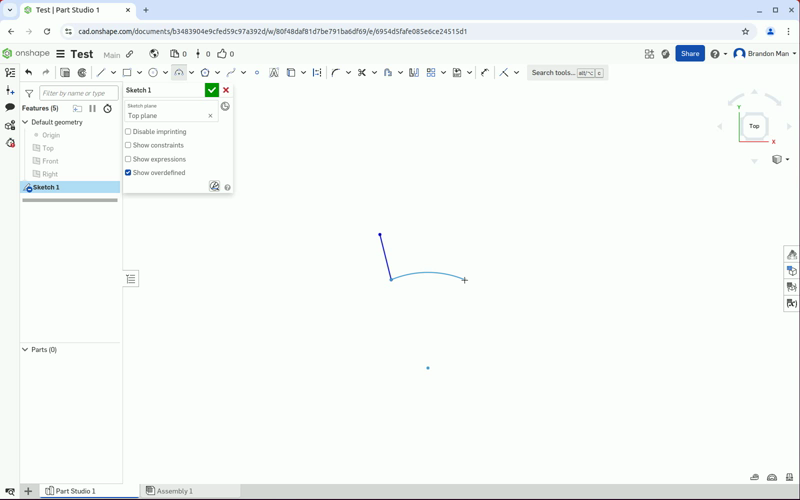
scroll(-6)
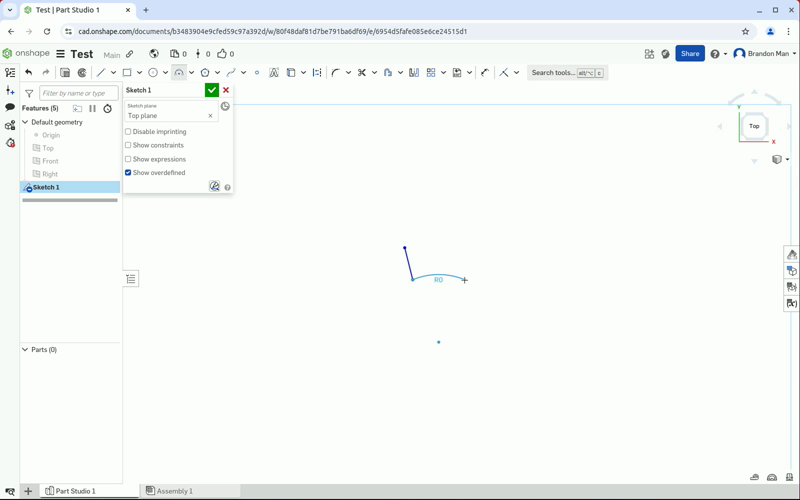
scroll(-6)
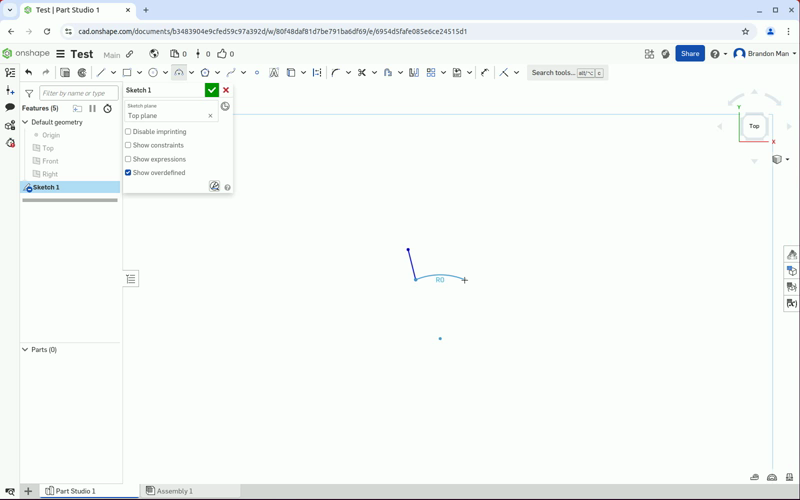
scroll(-6)
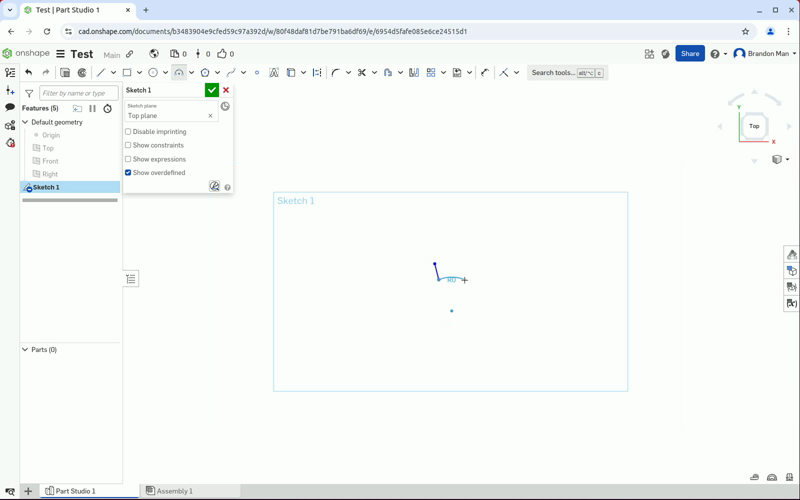
scroll(-6)
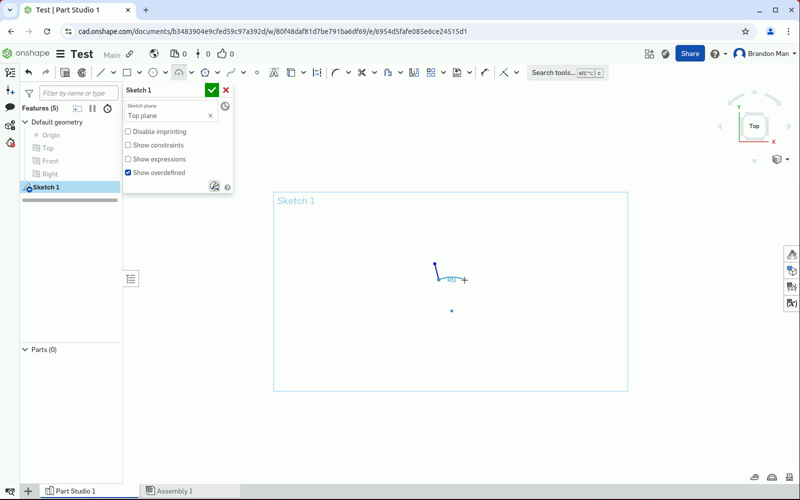
scroll(-6)
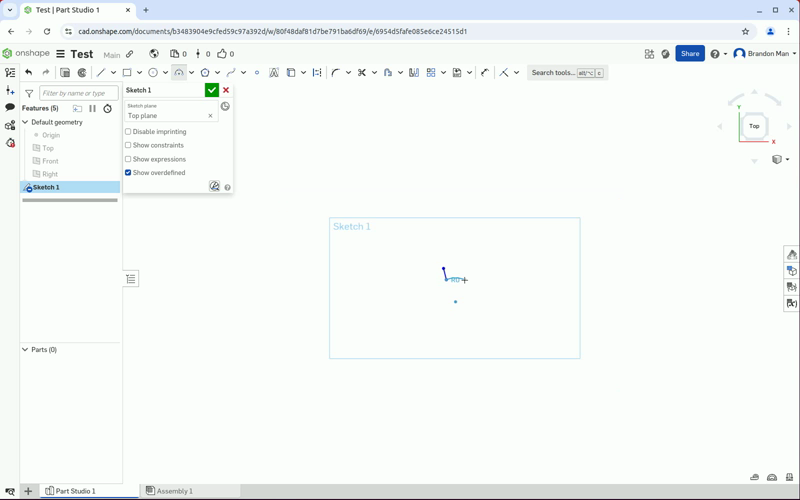
scroll(-6)
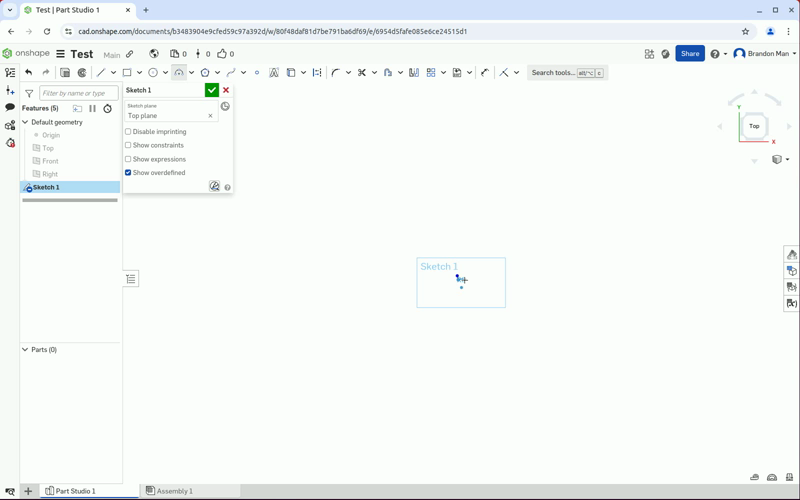
mouse_move(461, 289)
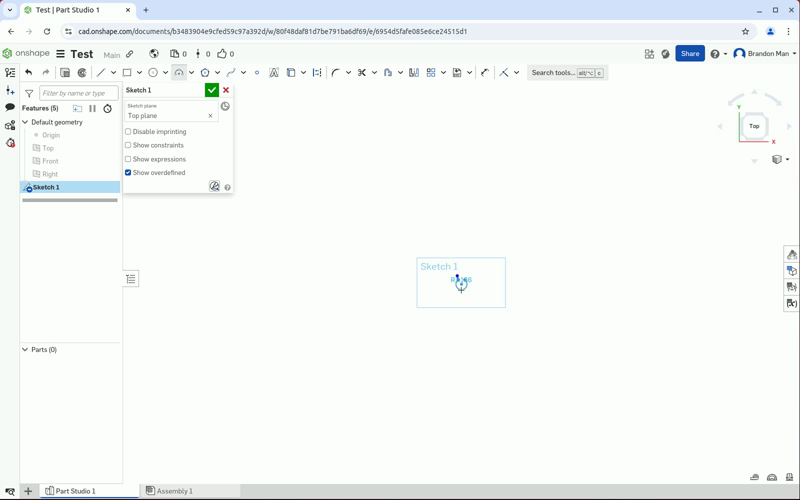
scroll(6)
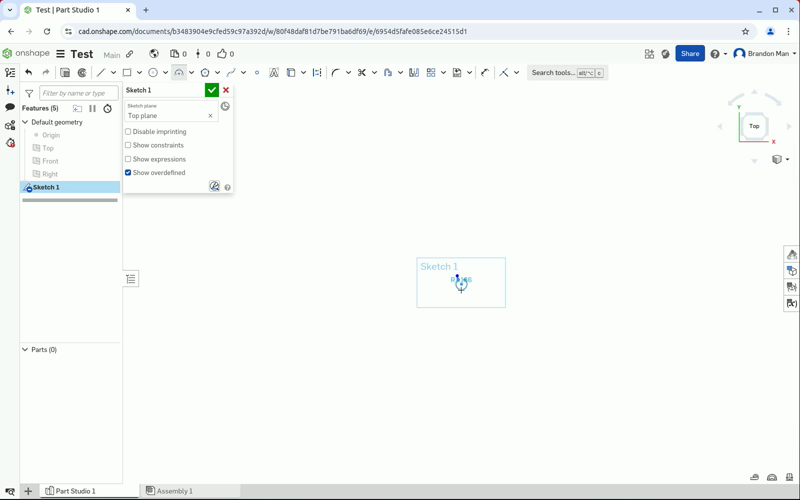
scroll(6)
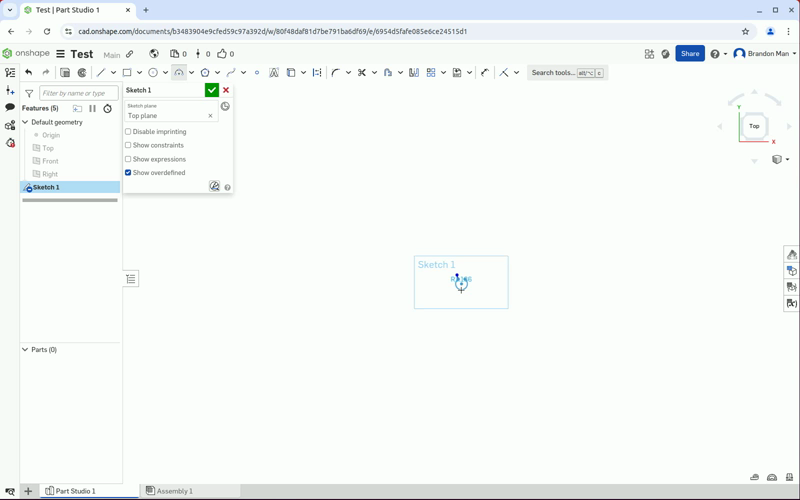
scroll(6)
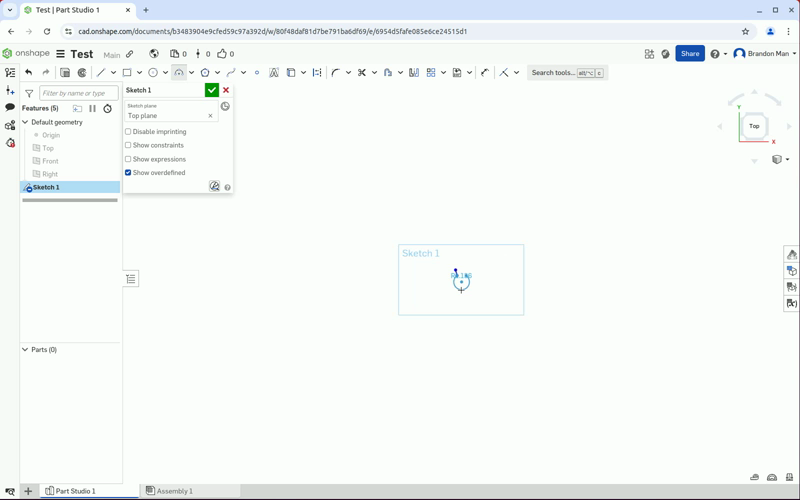
scroll(6)
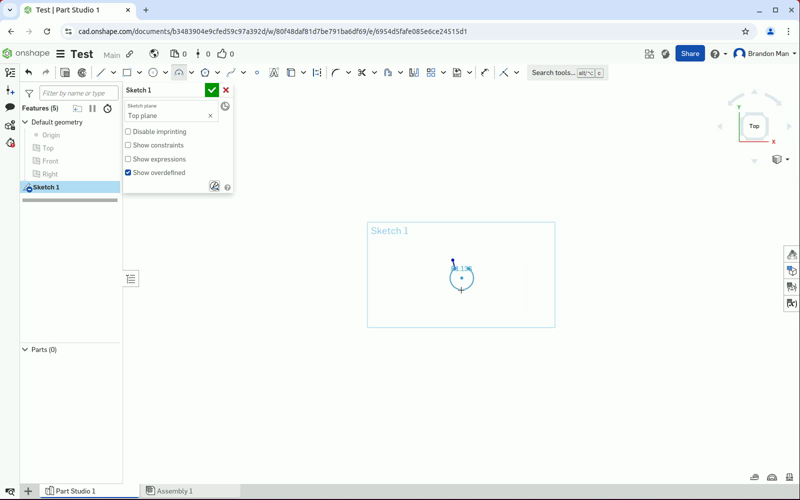
scroll(6)
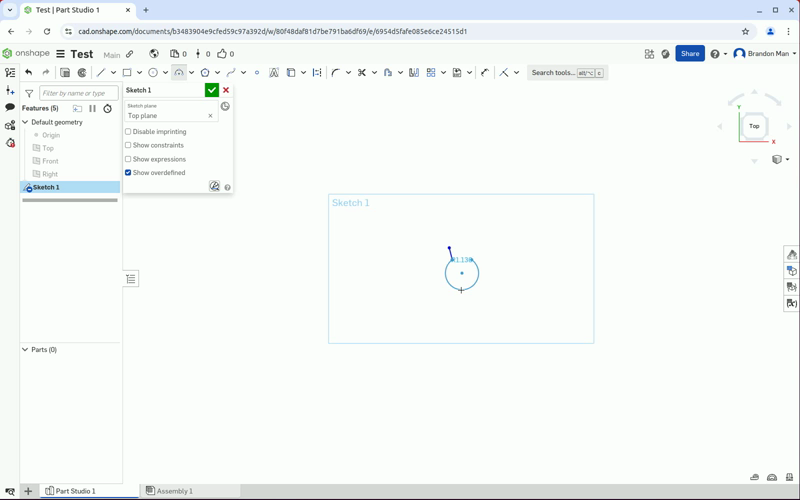
scroll(6)
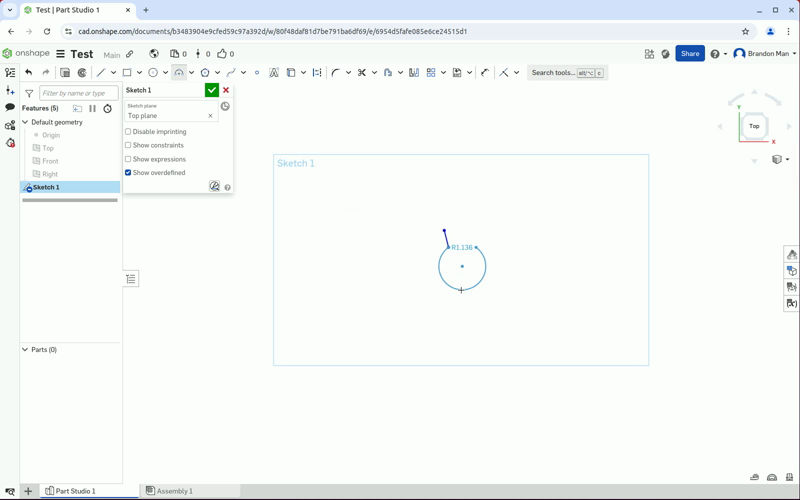
scroll(6)
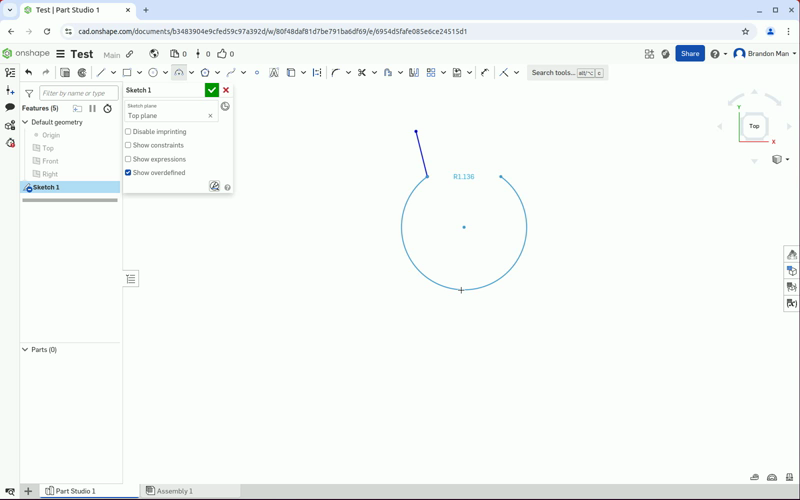
click(461, 289)
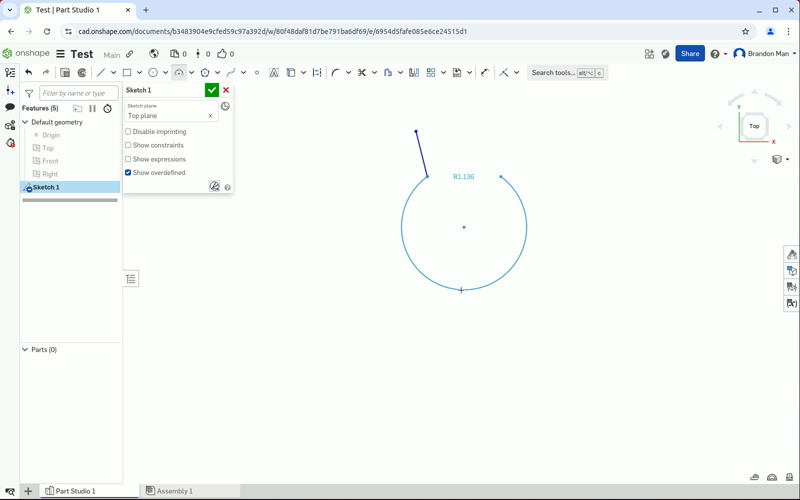
scroll(-6)
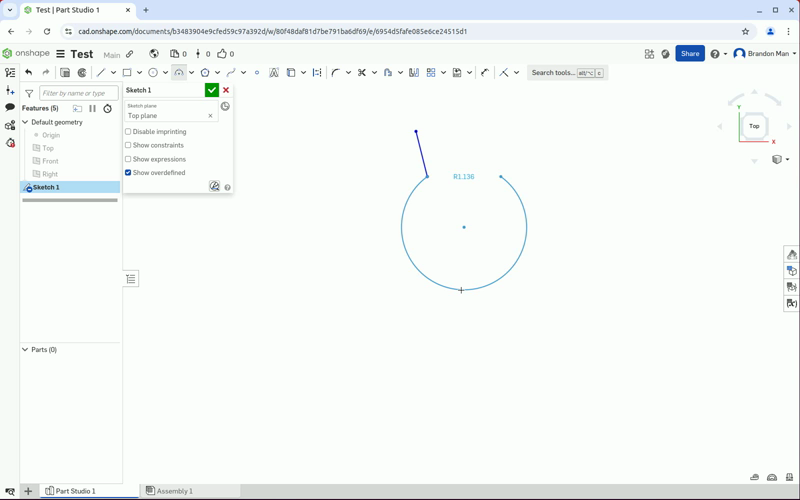
scroll(-6)
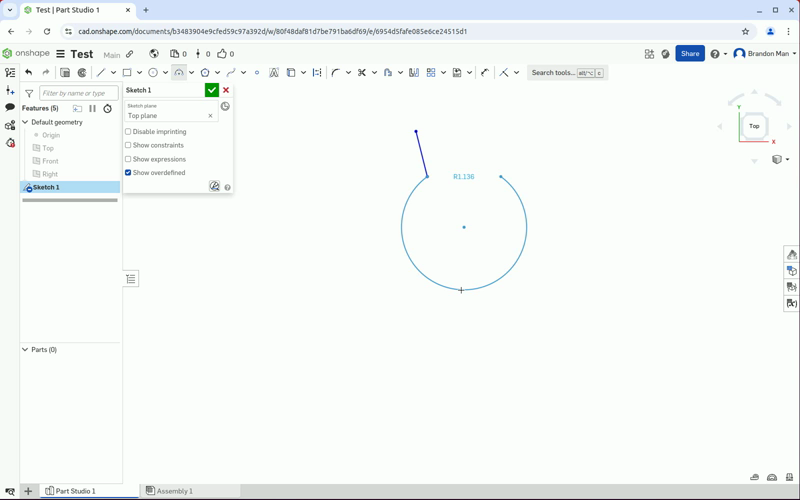
scroll(-6)
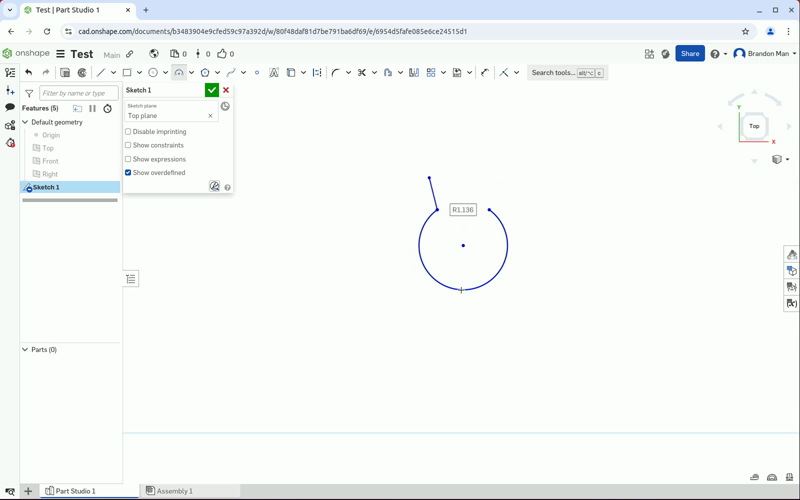
scroll(-6)
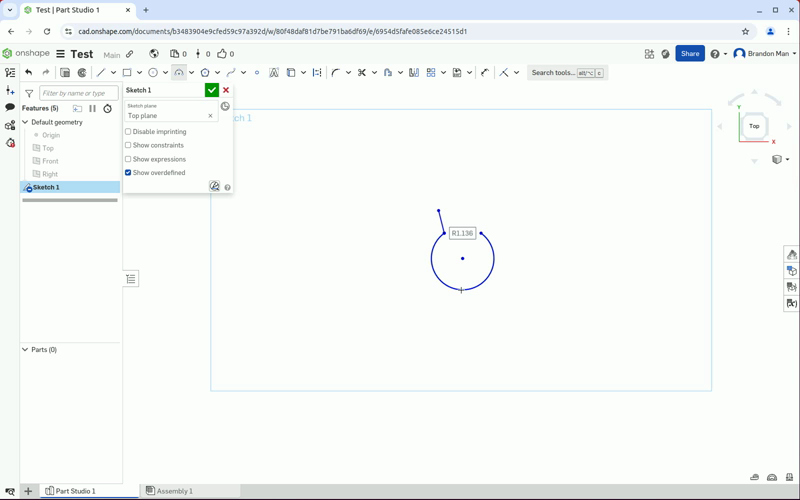
scroll(-6)
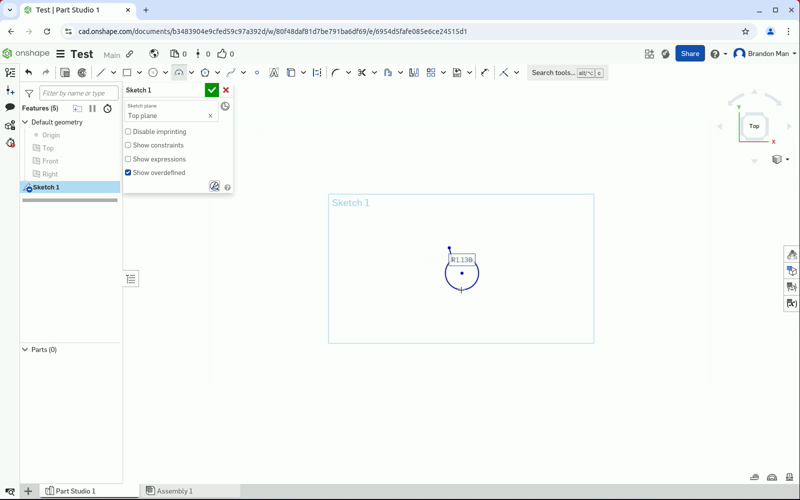
scroll(-6)
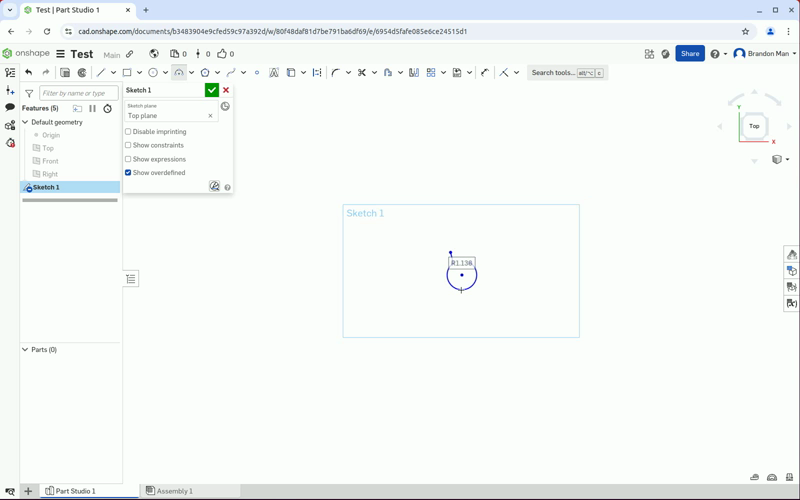
scroll(-6)
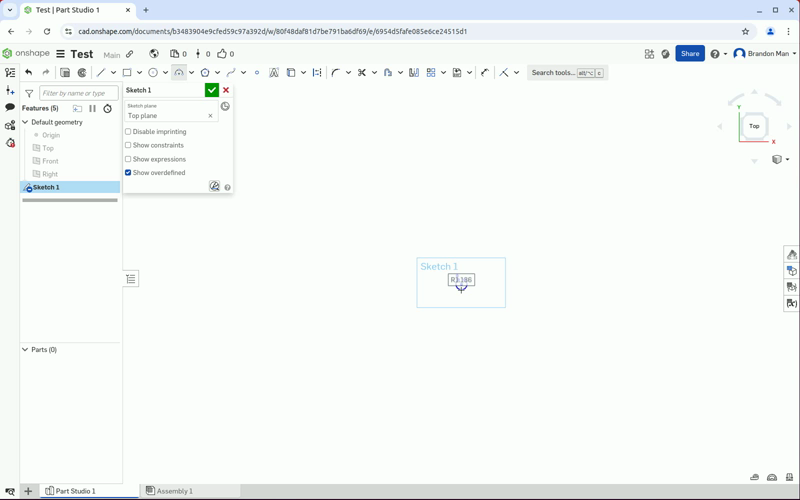
key_up(shift)
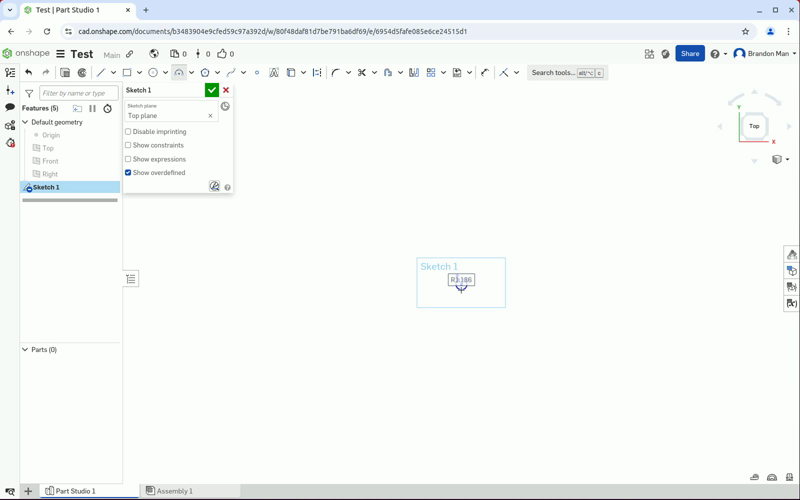
key(esc)
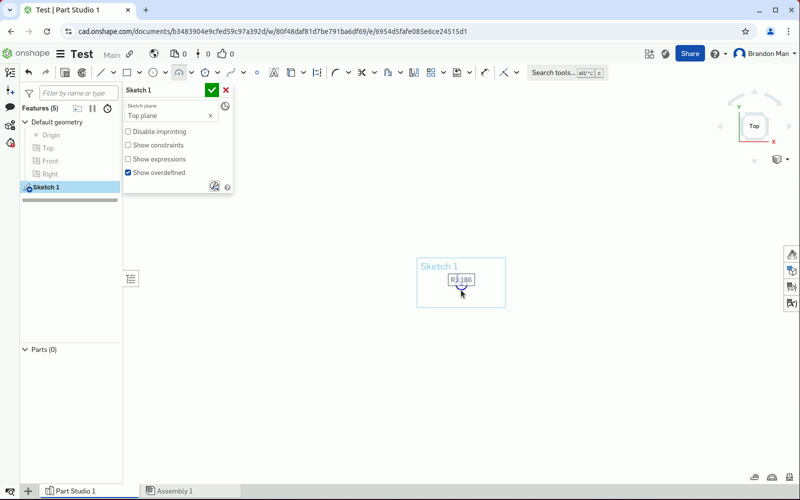
key(l)
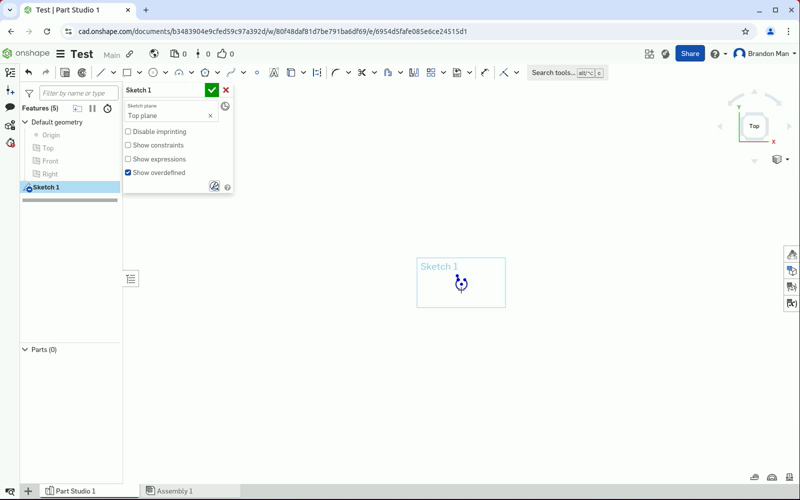
mouse_move(464, 279)
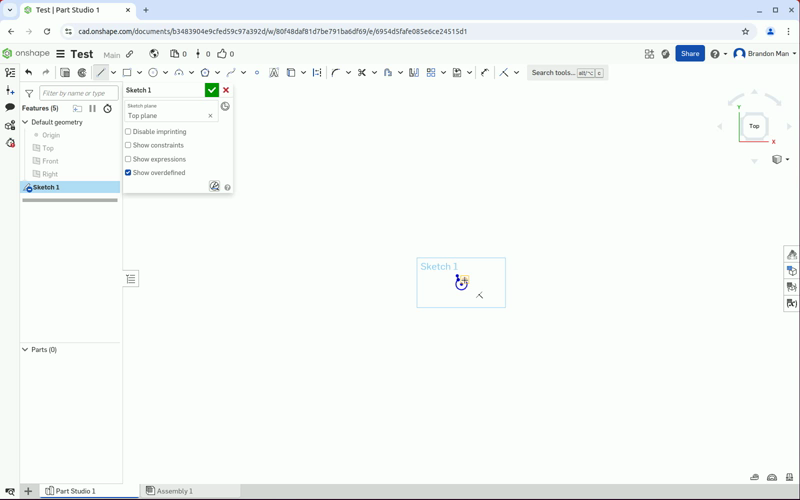
click(464, 279)
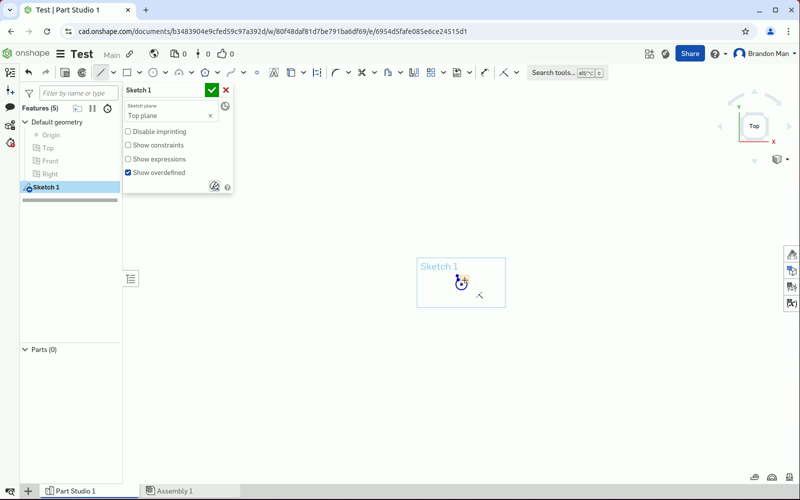
key_down(shift)
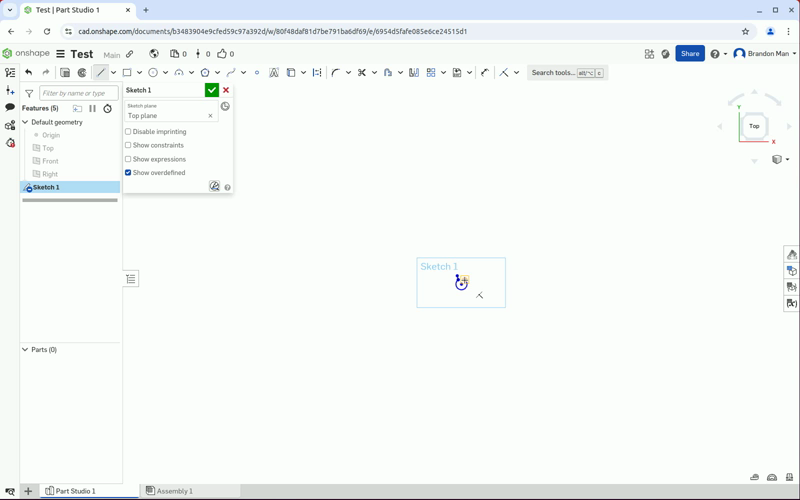
mouse_move(494, 279)
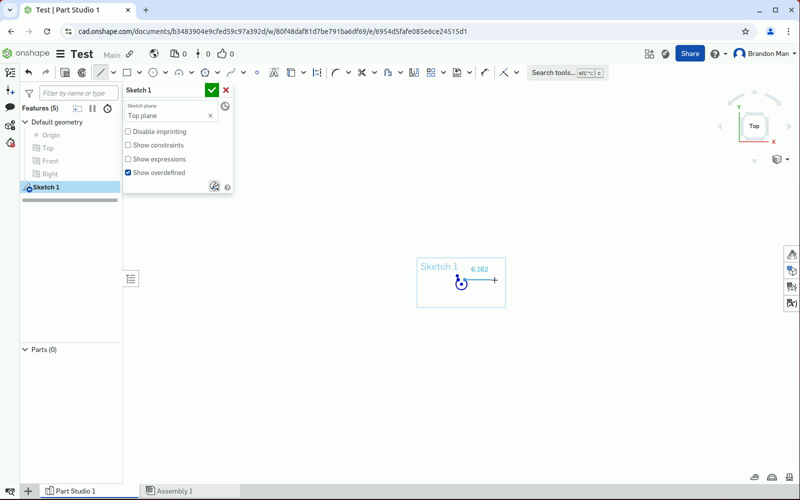
mouse_move(465, 275)
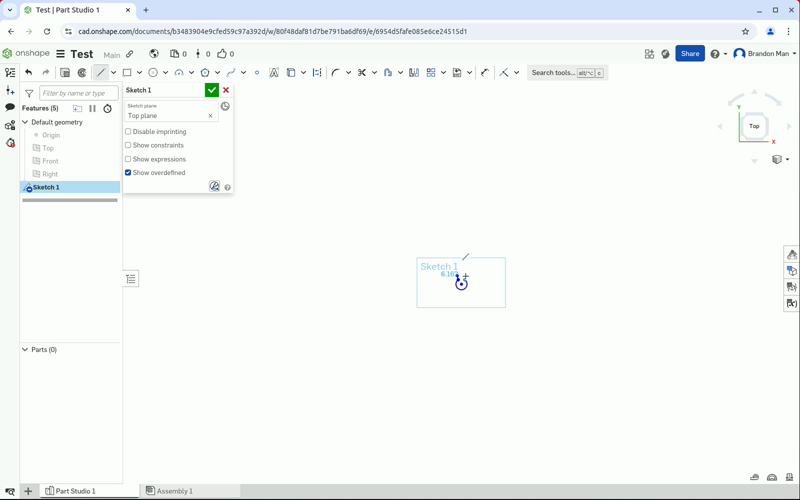
scroll(6)
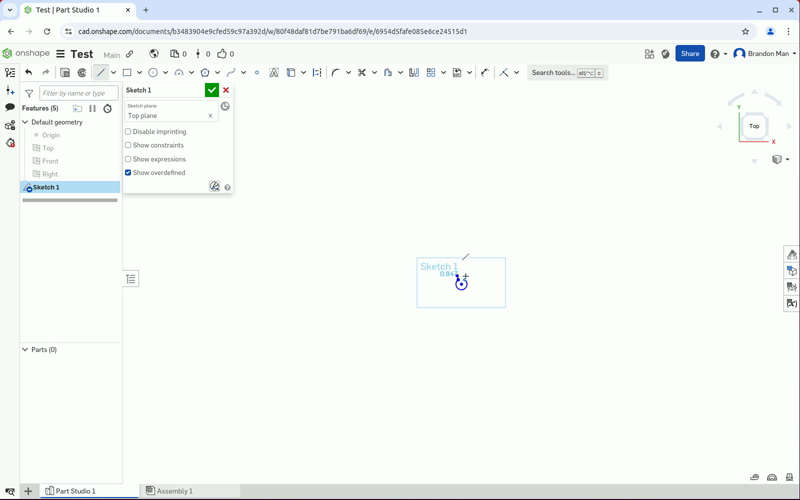
scroll(6)
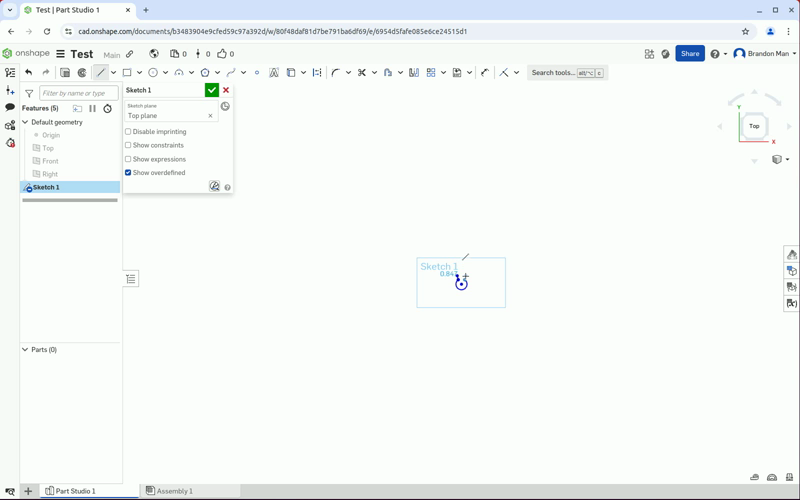
scroll(6)
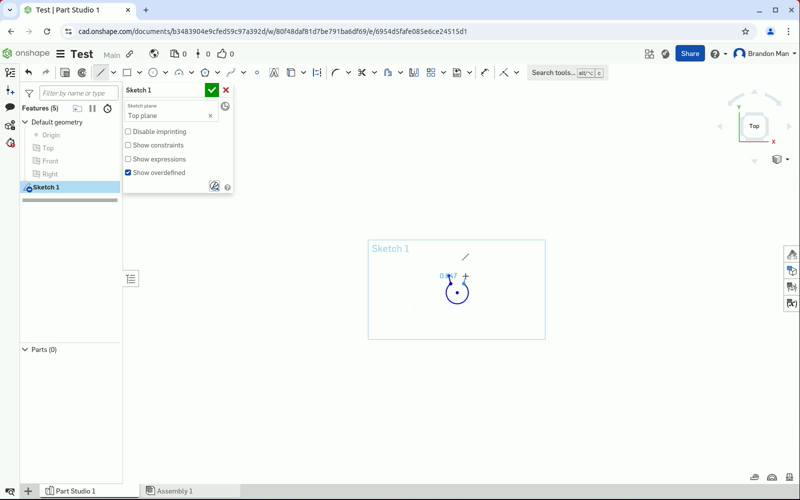
scroll(6)
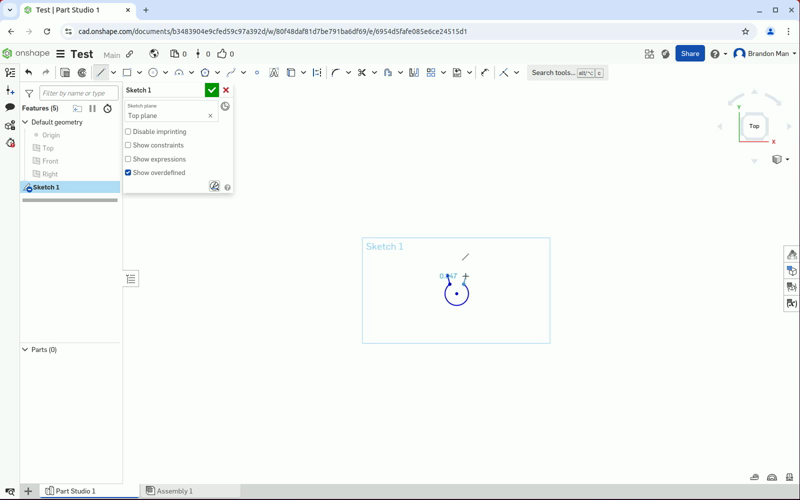
scroll(6)
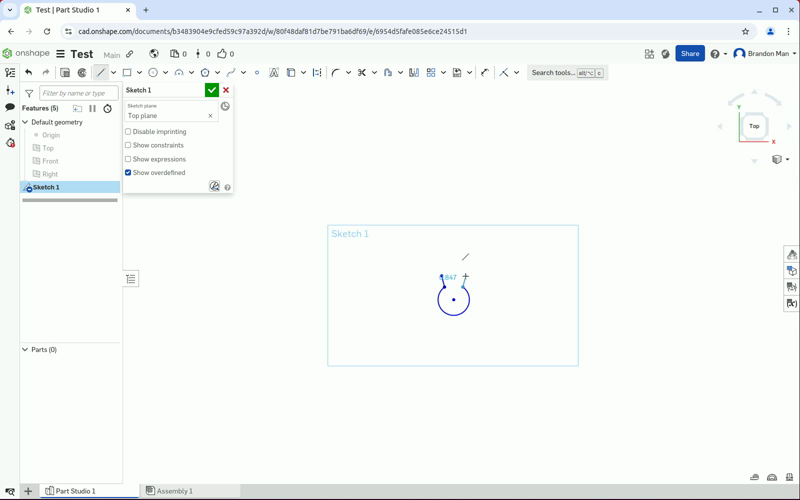
scroll(6)
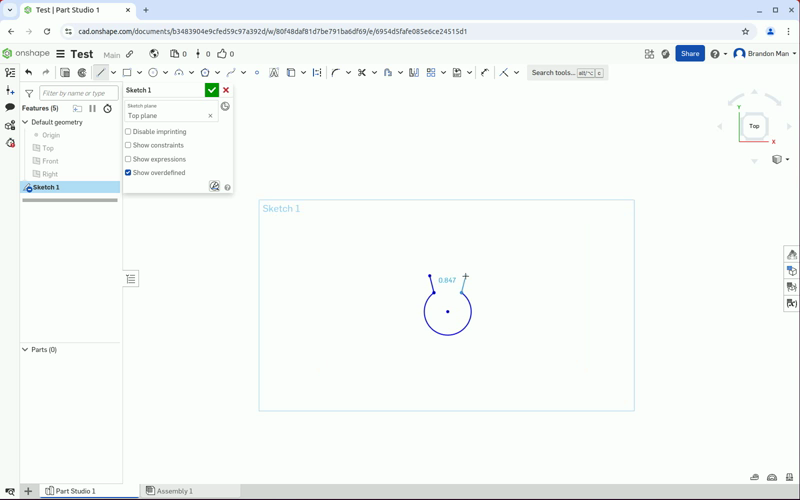
scroll(6)
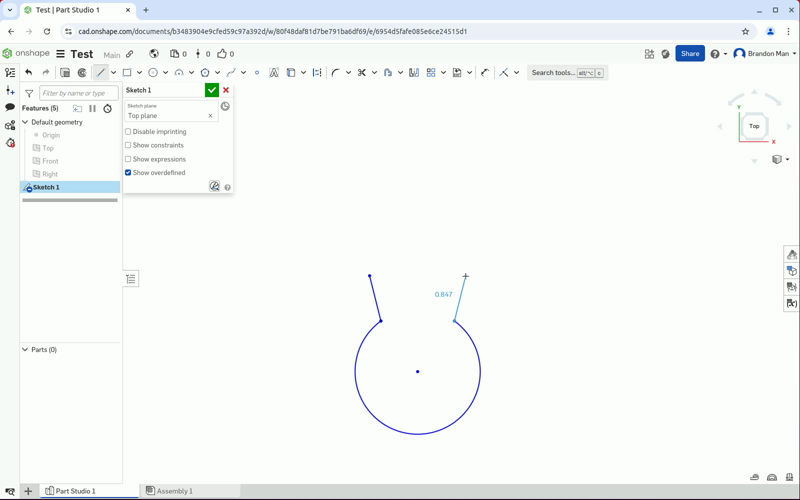
click(465, 275)
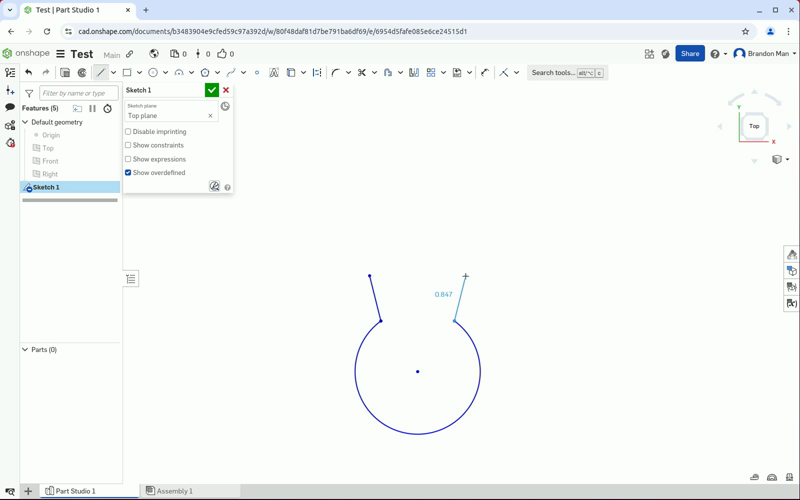
scroll(-6)
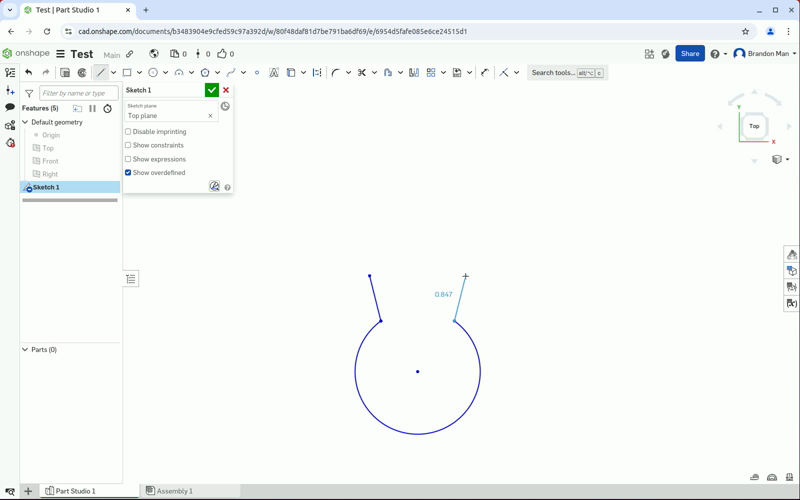
scroll(-6)
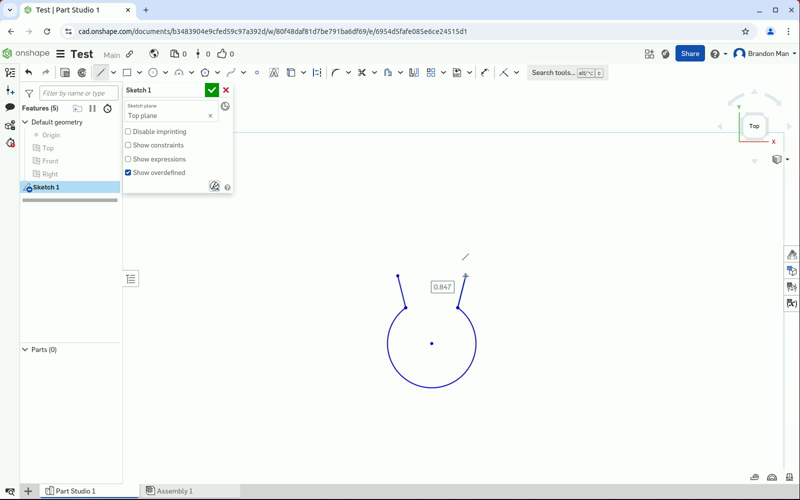
scroll(-6)
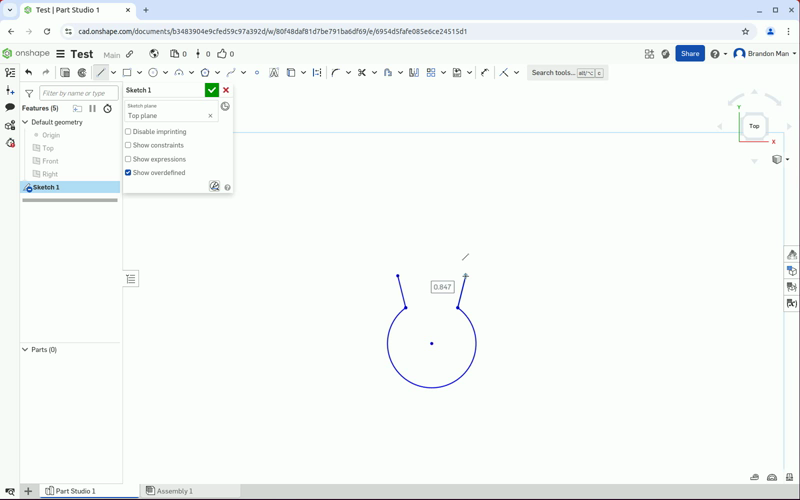
scroll(-6)
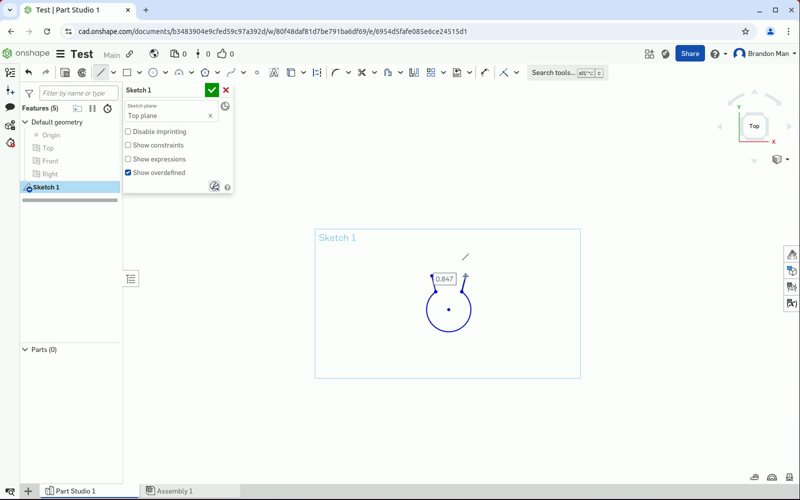
scroll(-6)
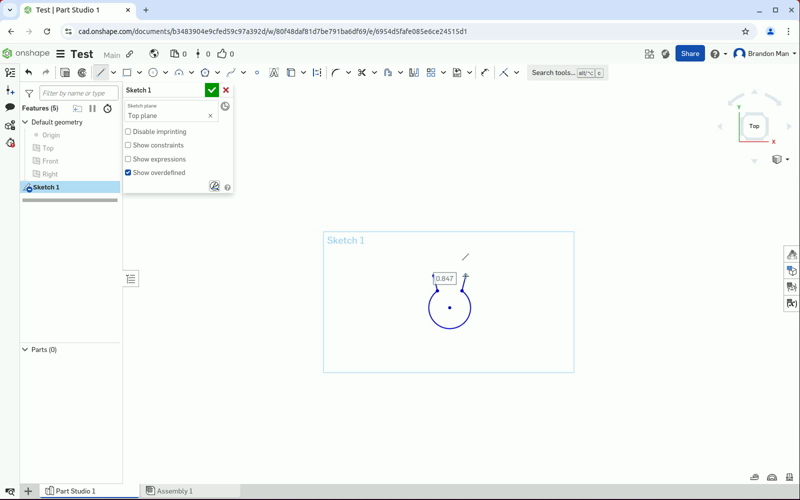
scroll(-6)
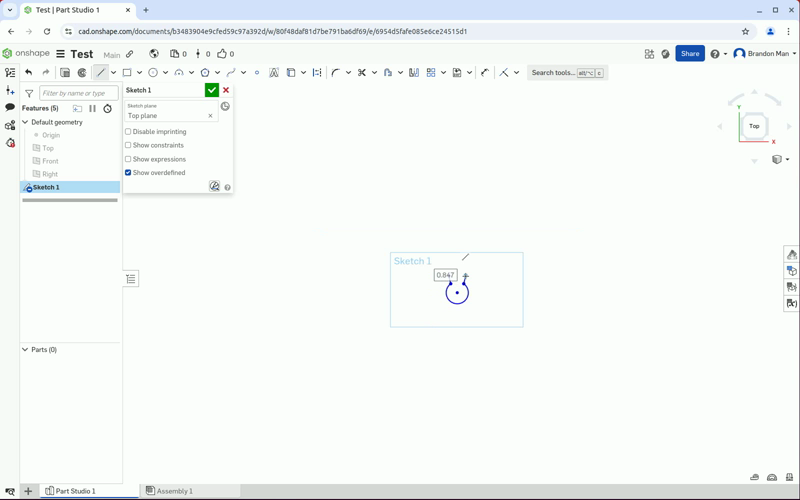
scroll(-6)
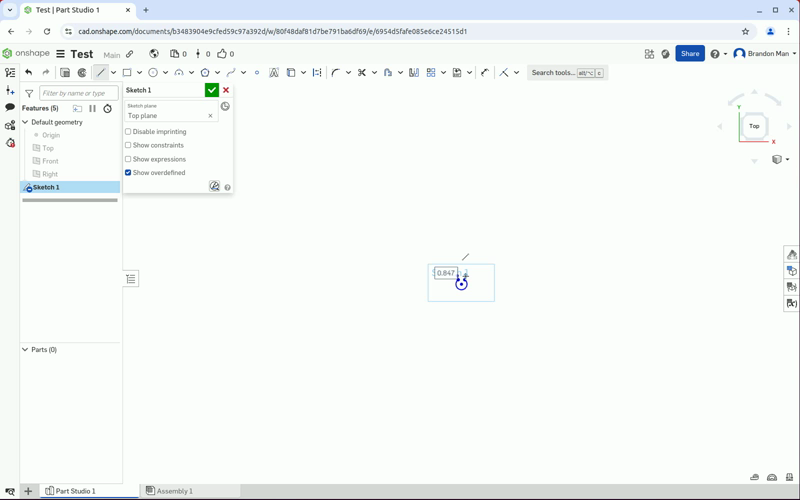
key_up(shift)
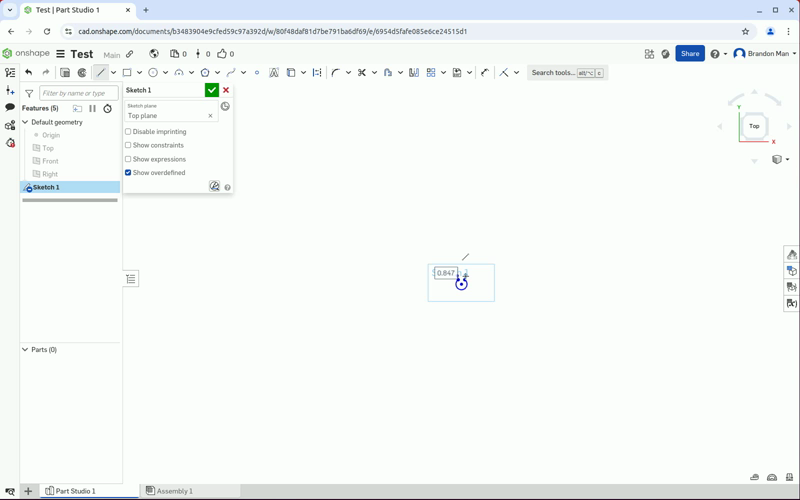
key(esc)
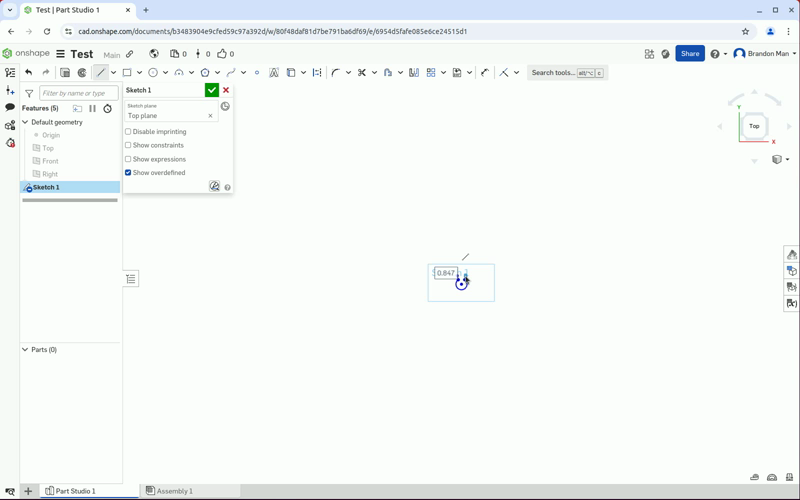
key(a)
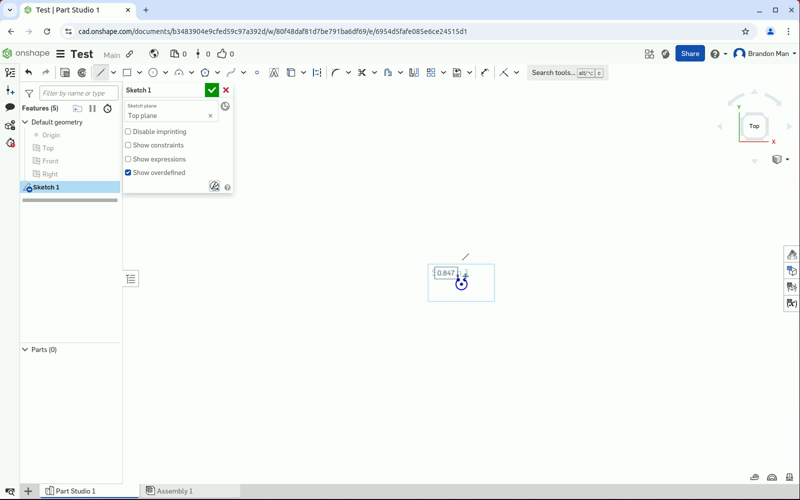
mouse_move(465, 275)
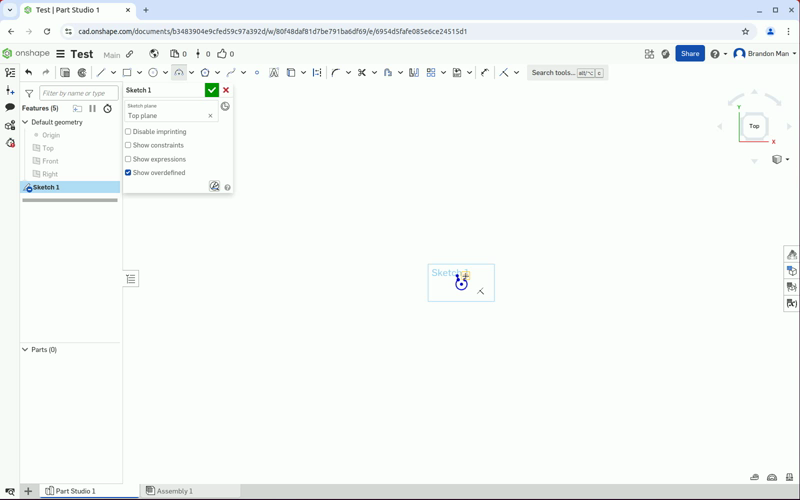
scroll(6)
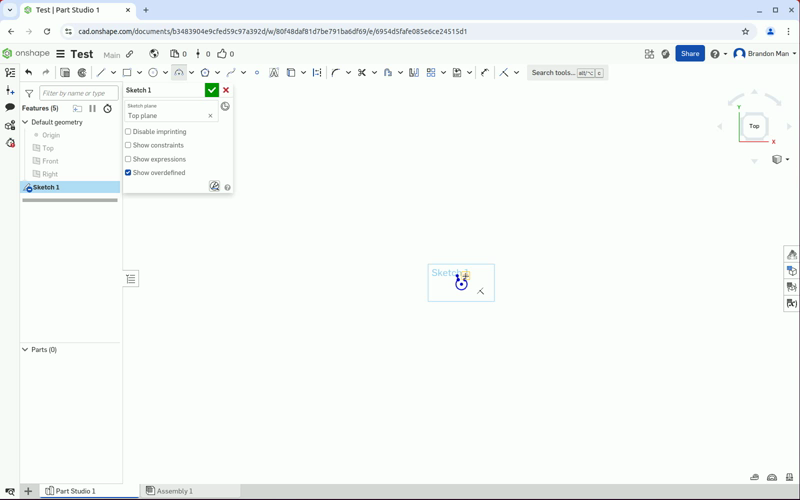
scroll(6)
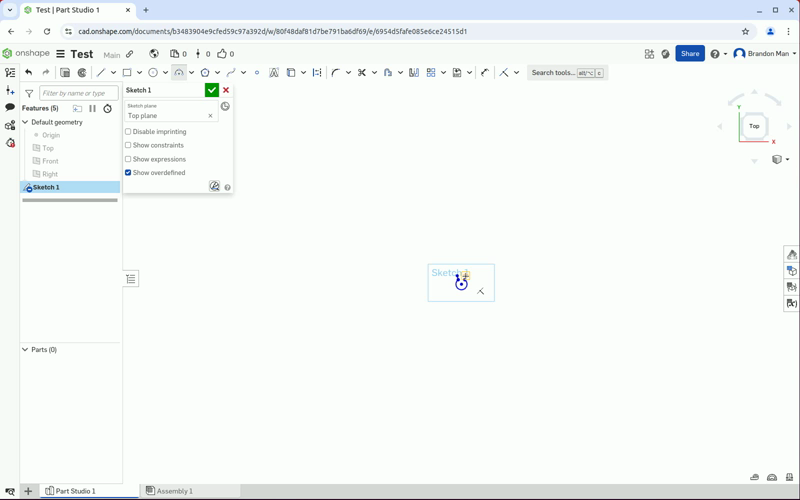
scroll(6)
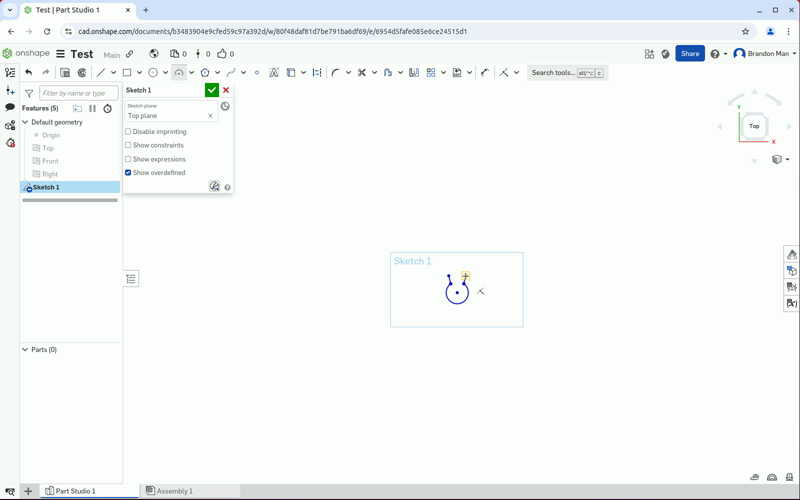
scroll(6)
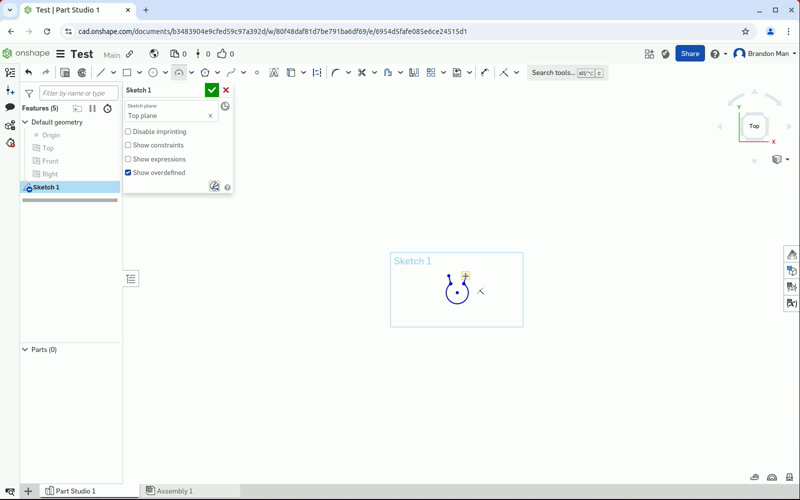
scroll(6)
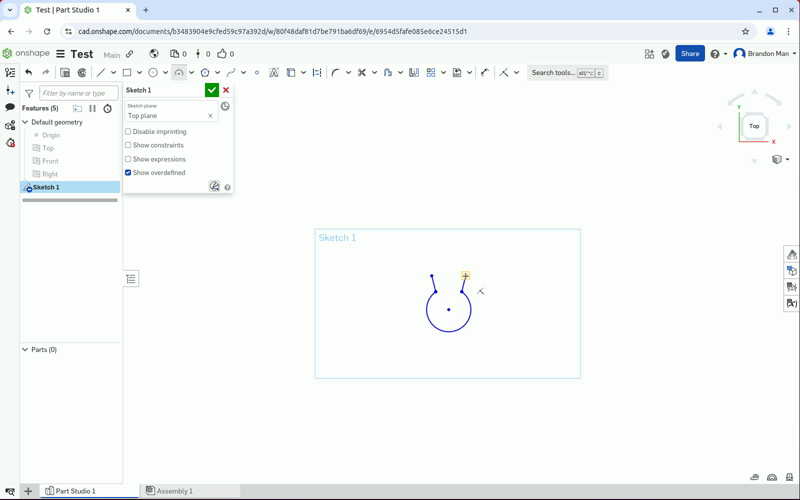
scroll(6)
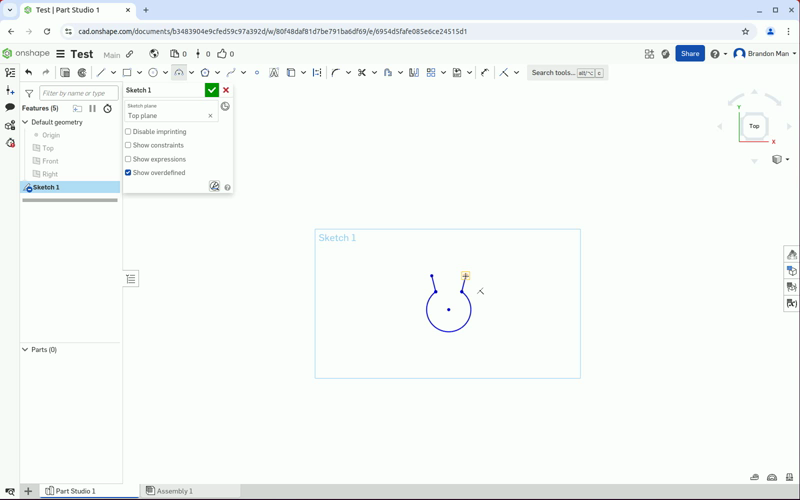
scroll(6)
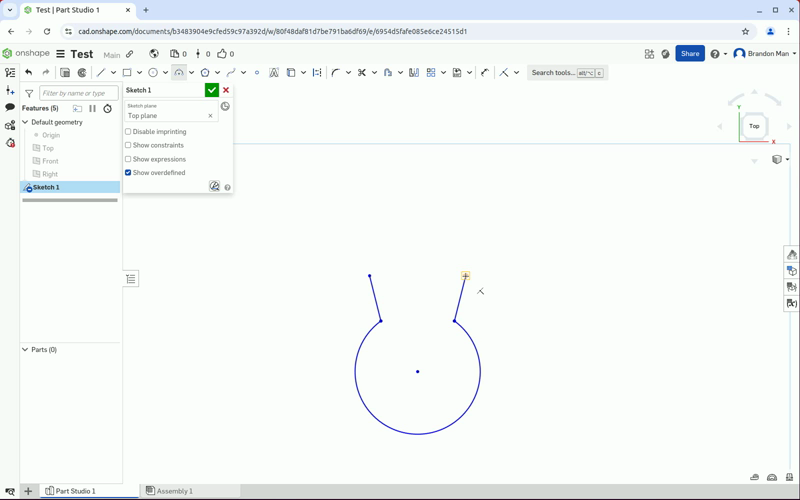
click(465, 275)
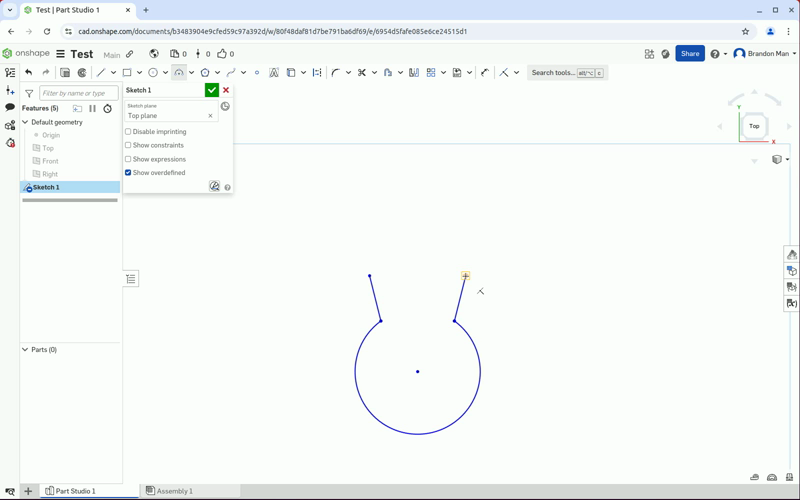
scroll(-6)
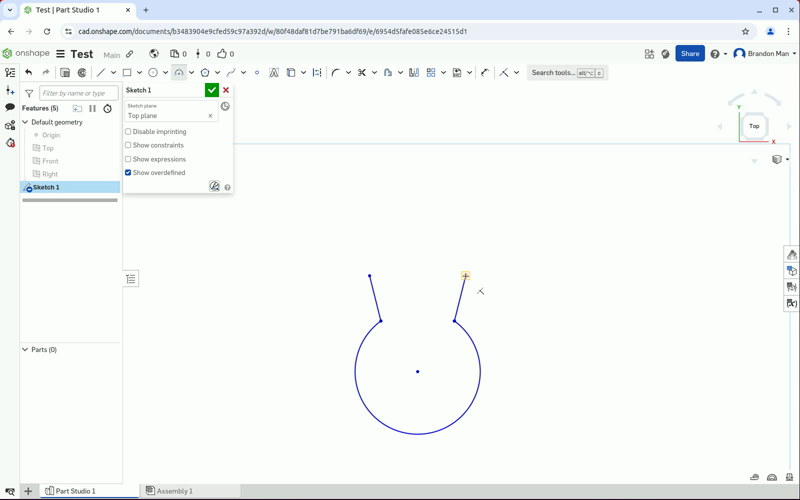
scroll(-6)
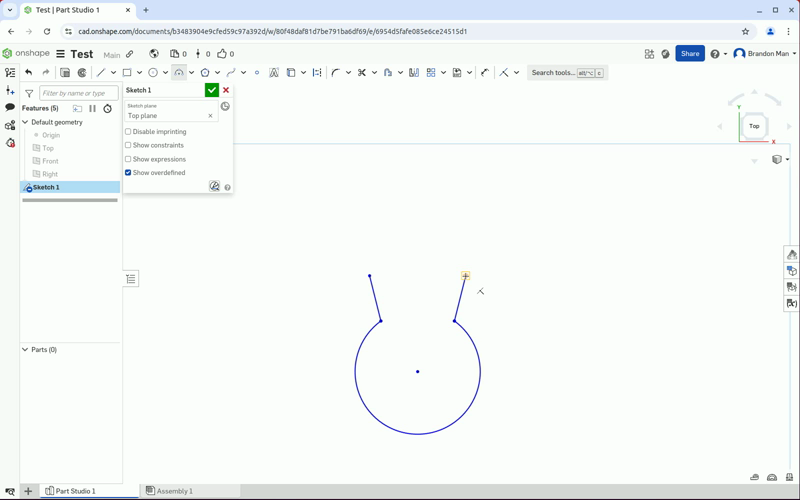
scroll(-6)
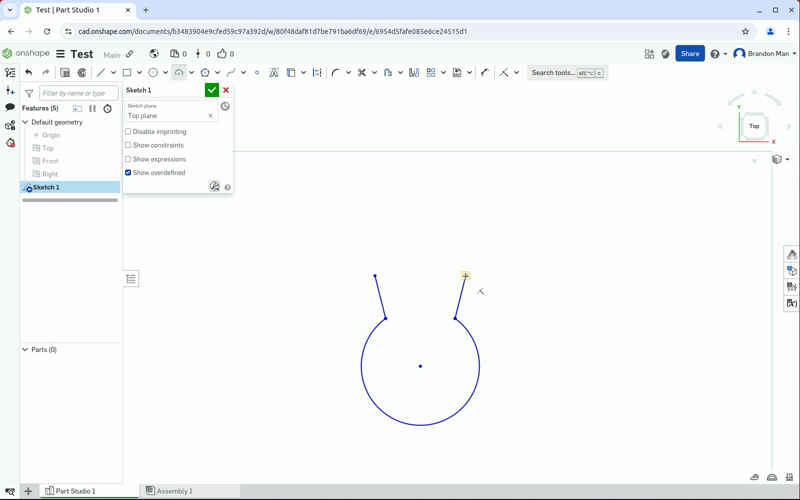
scroll(-6)
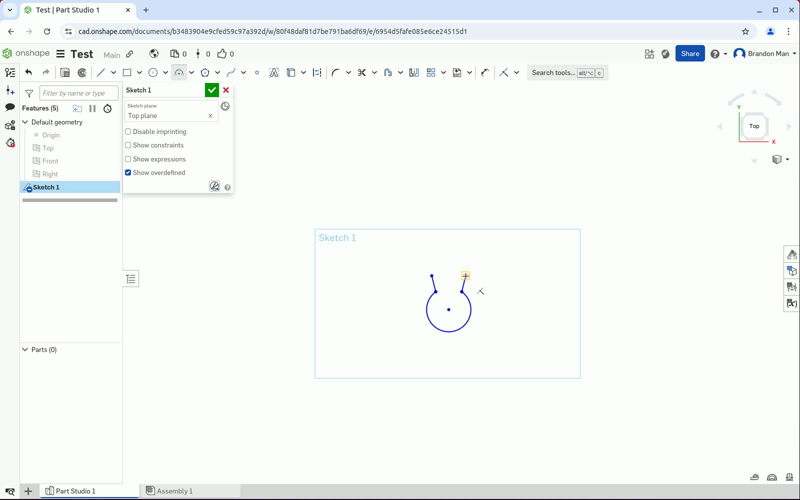
scroll(-6)
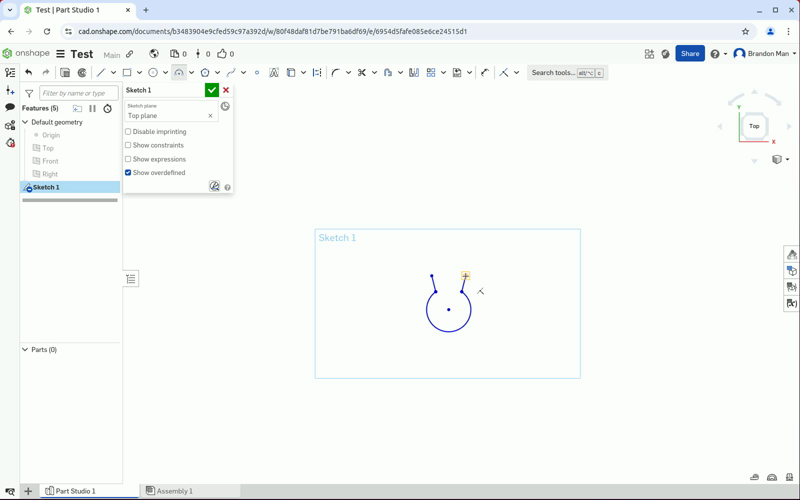
scroll(-6)
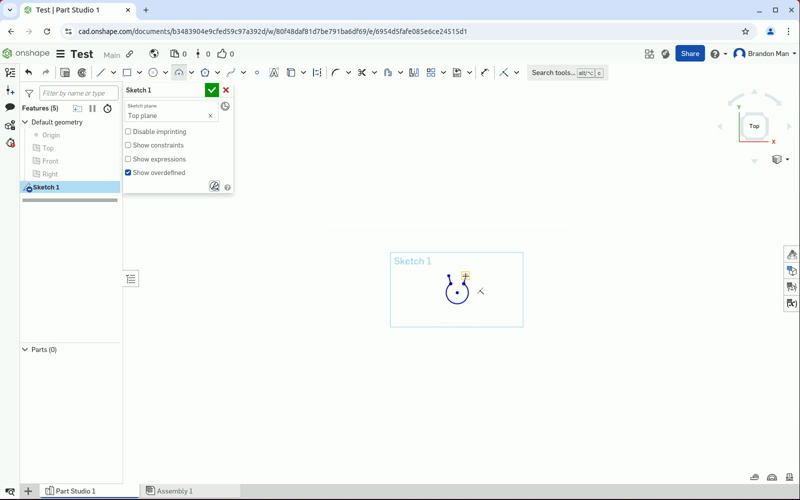
scroll(-6)
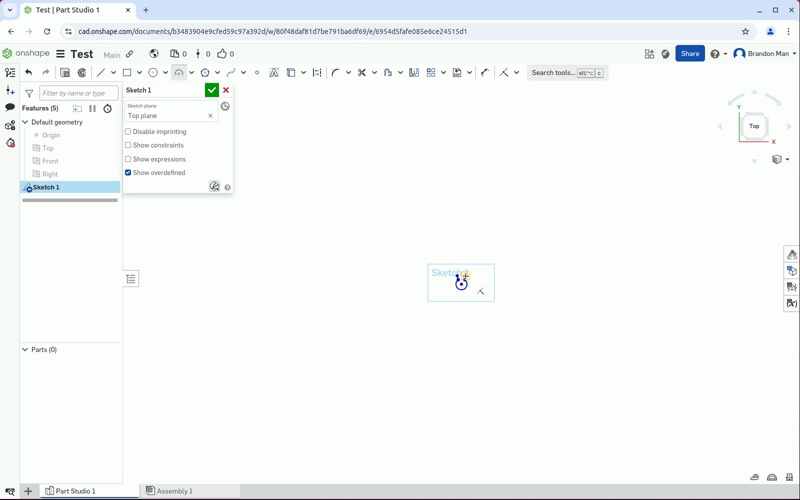
mouse_move(457, 275)
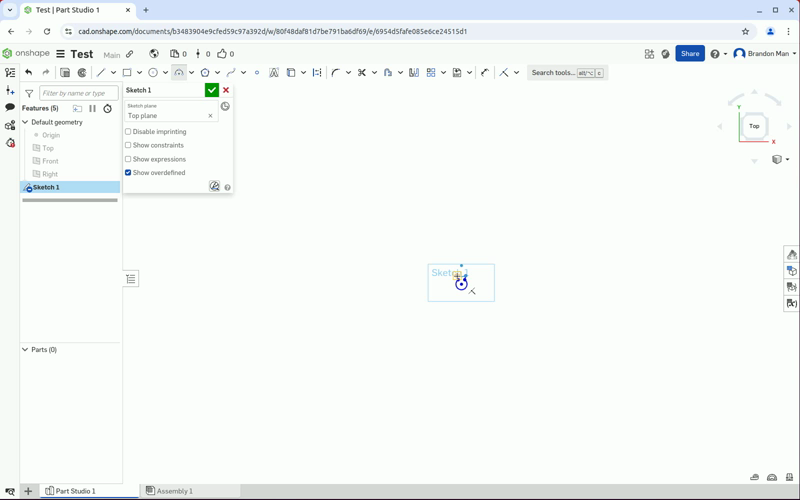
scroll(6)
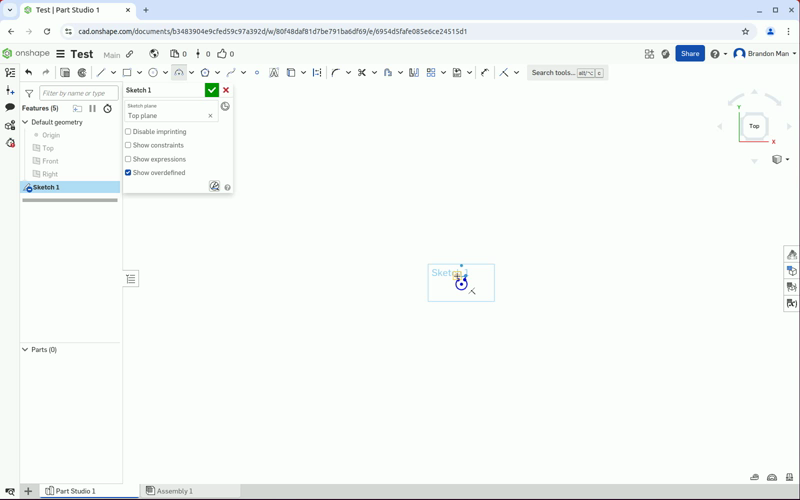
scroll(6)
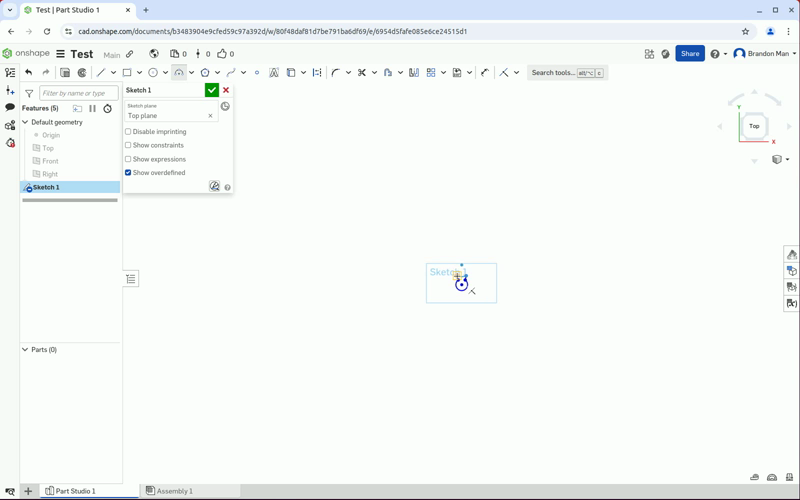
scroll(6)
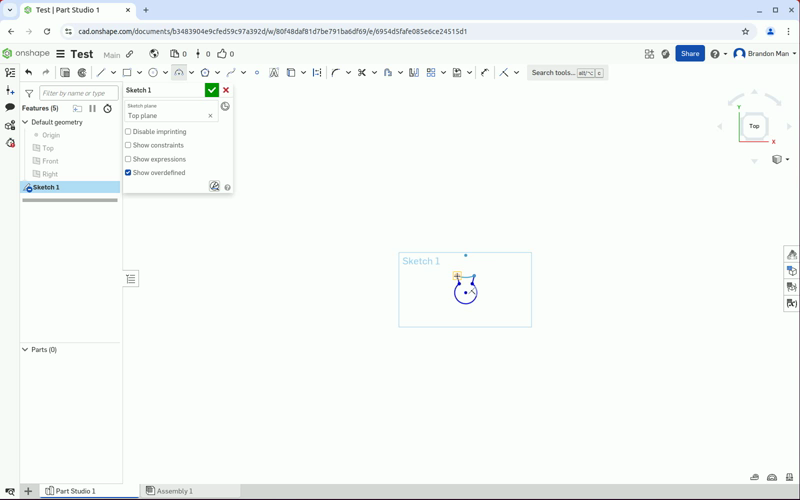
scroll(6)
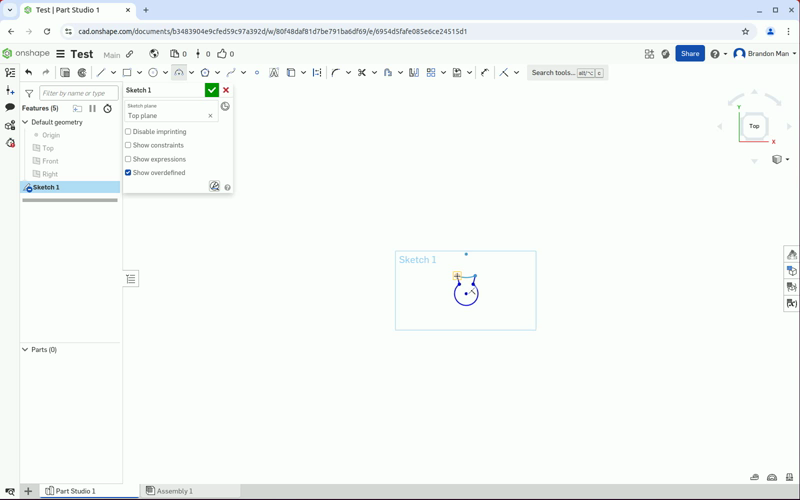
scroll(6)
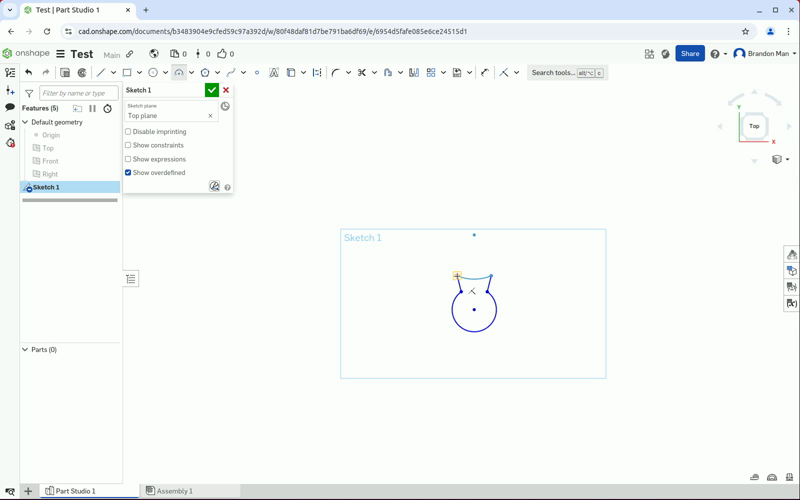
scroll(6)
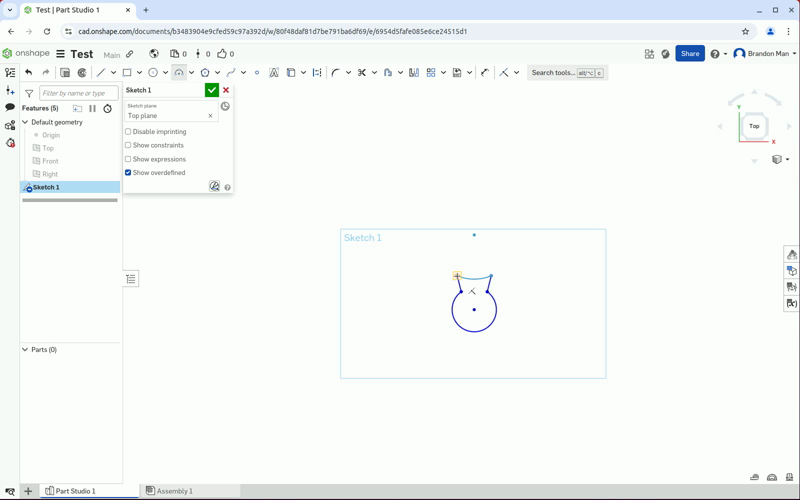
scroll(6)
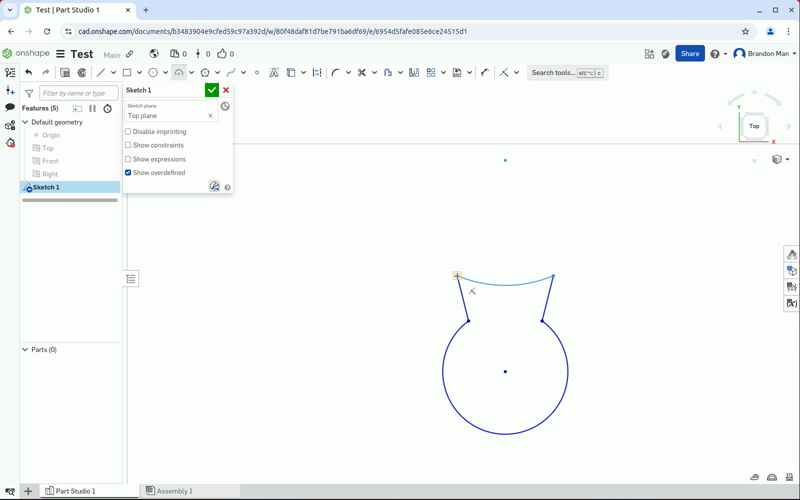
click(457, 275)
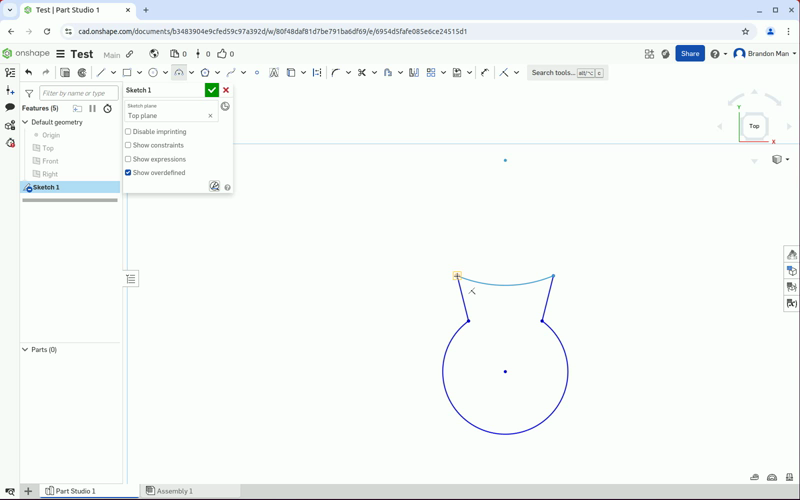
scroll(-6)
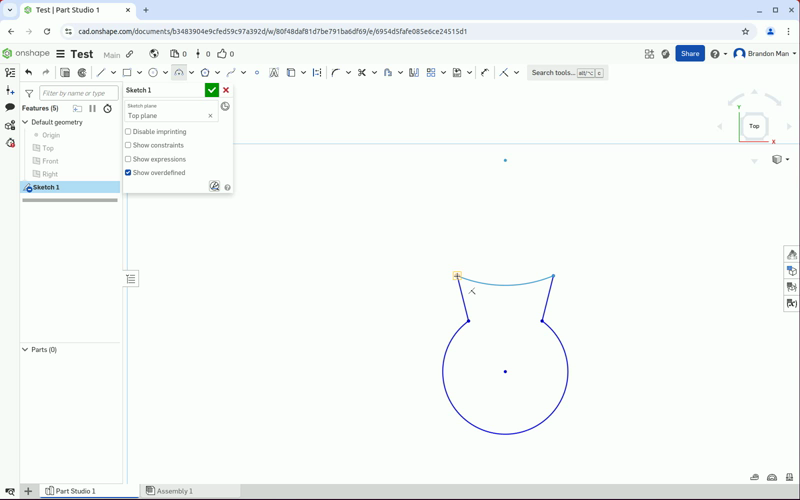
scroll(-6)
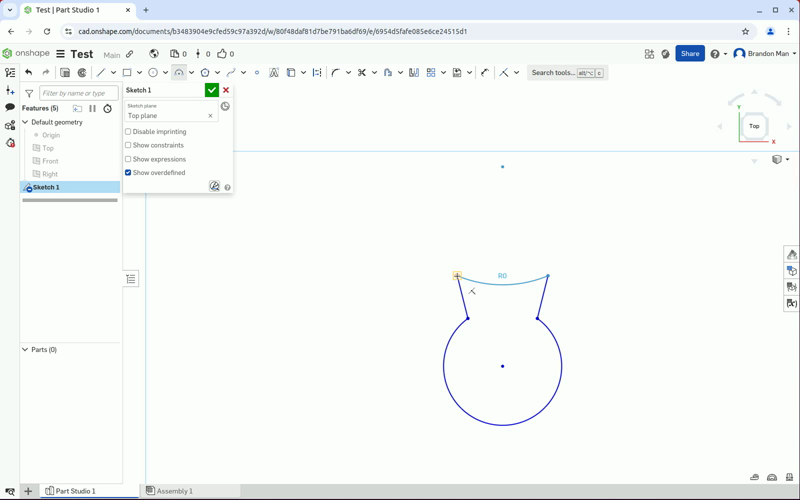
scroll(-6)
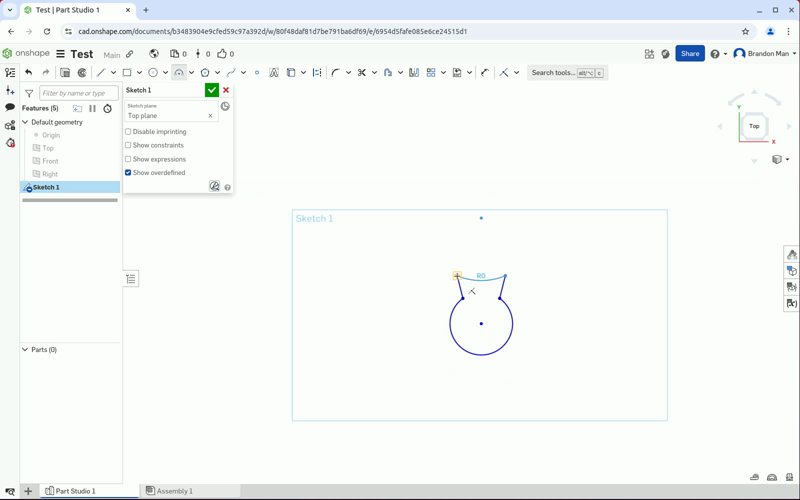
scroll(-6)
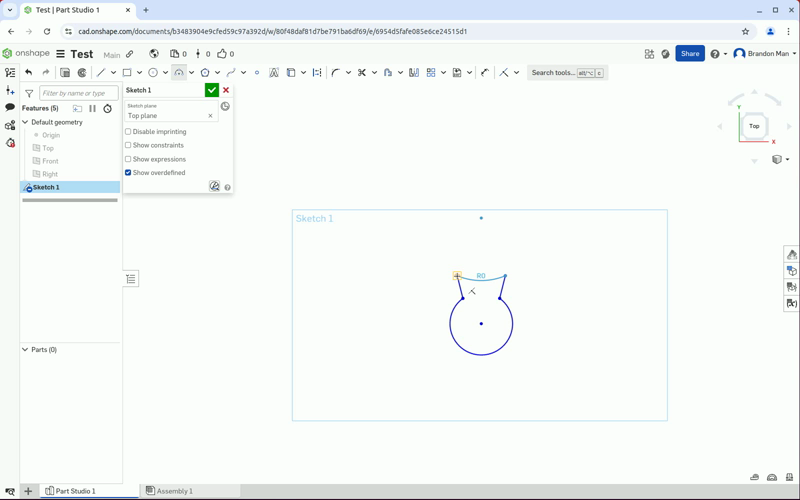
scroll(-6)
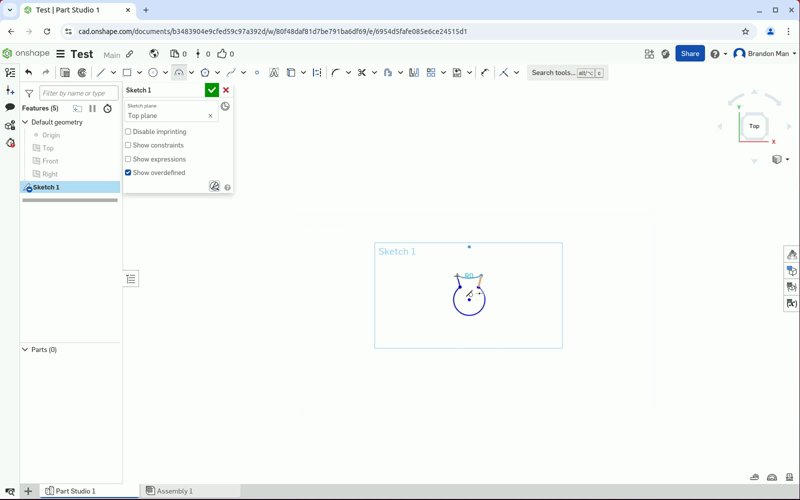
scroll(-6)
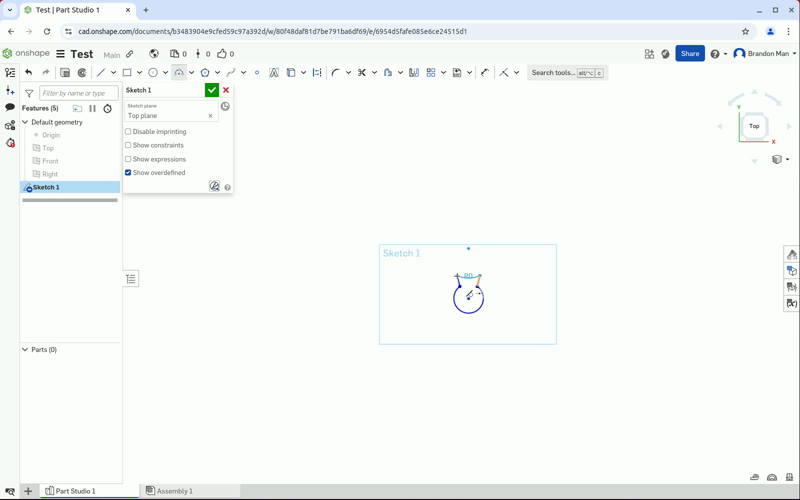
scroll(-6)
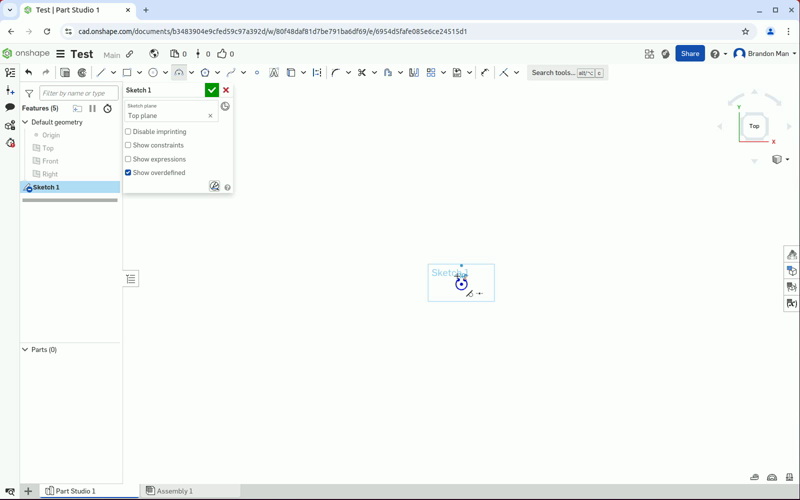
key_down(shift)
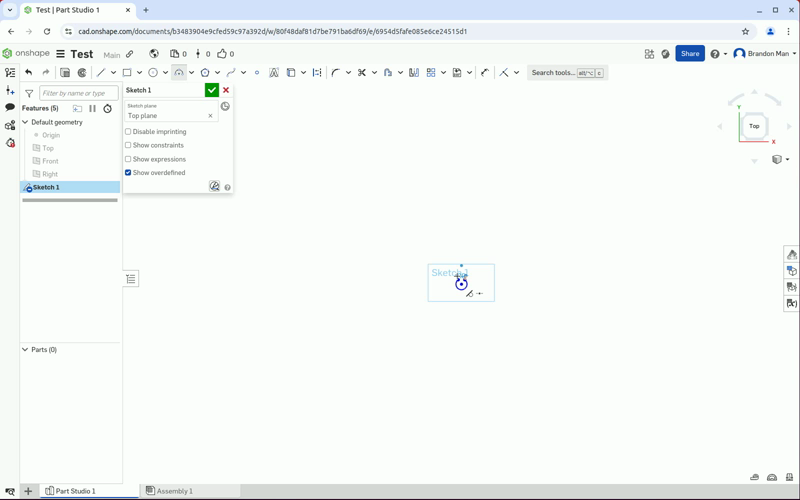
mouse_move(461, 293)
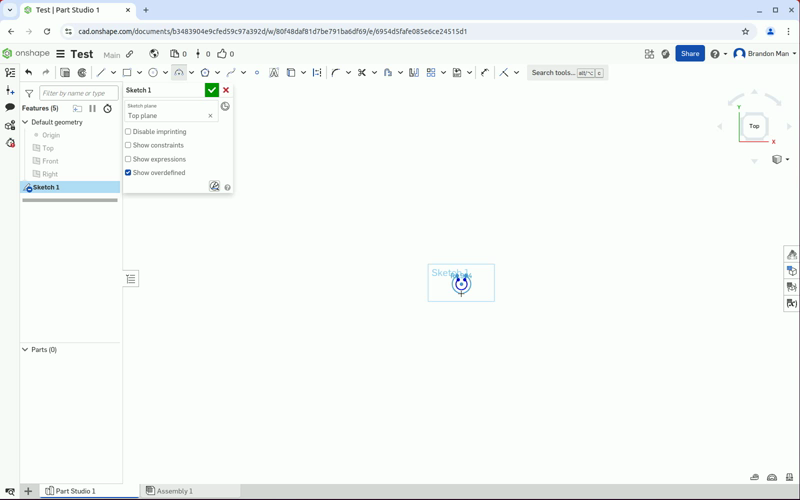
scroll(6)
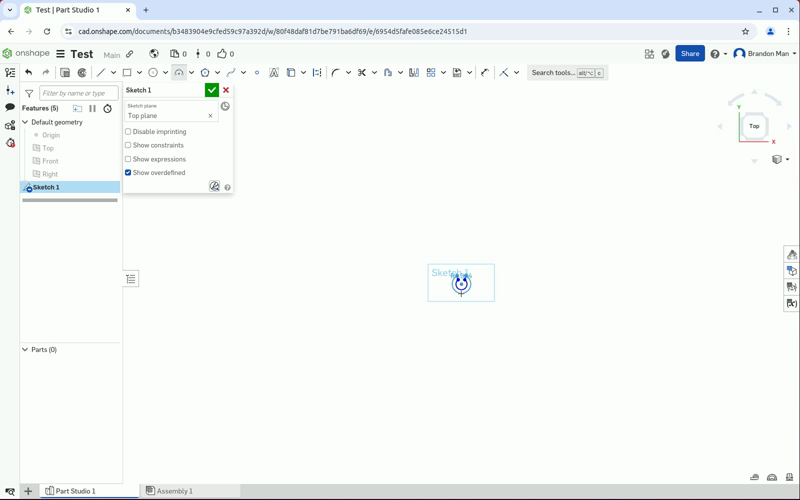
scroll(6)
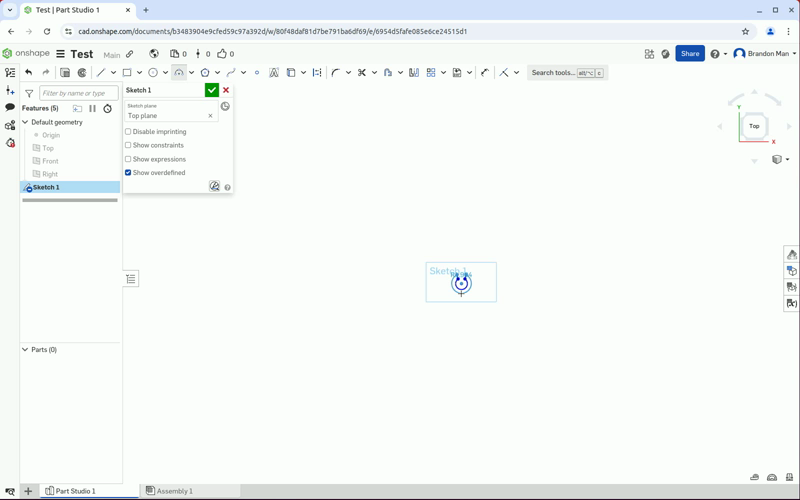
scroll(6)
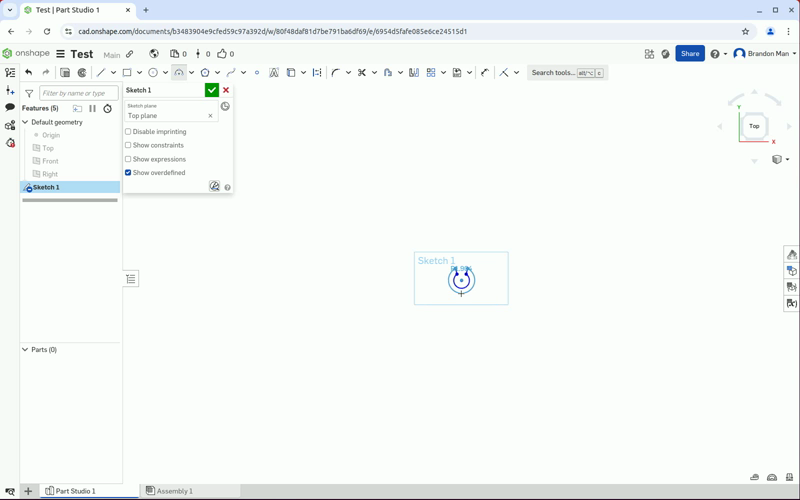
scroll(6)
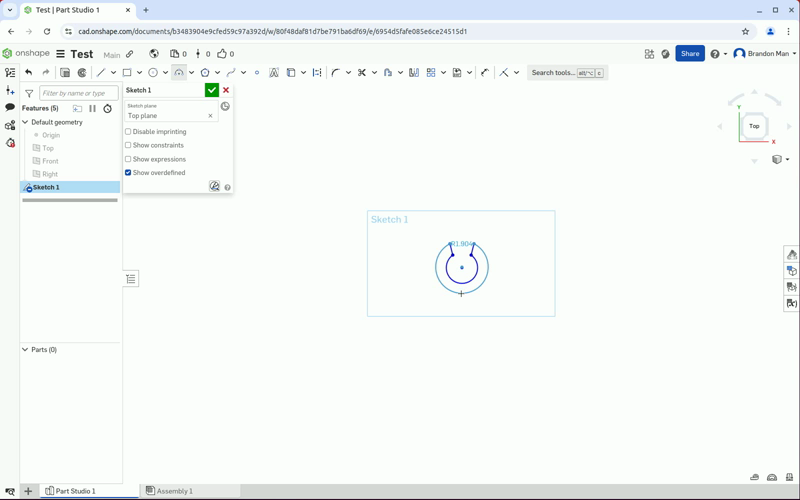
scroll(6)
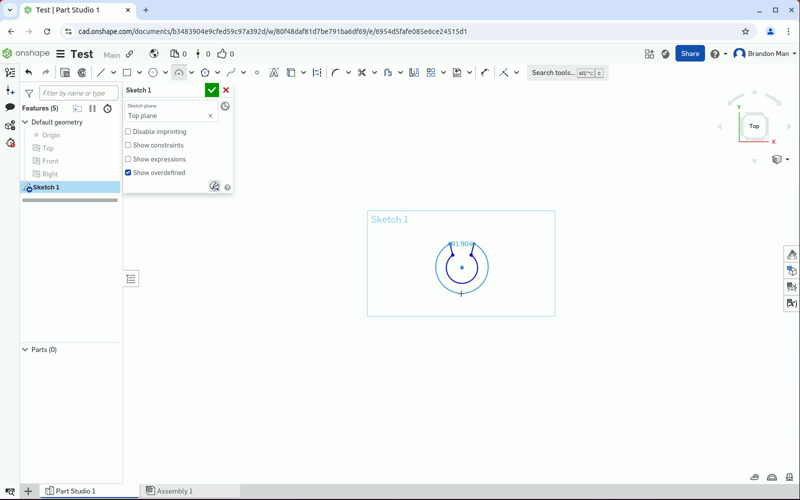
scroll(6)
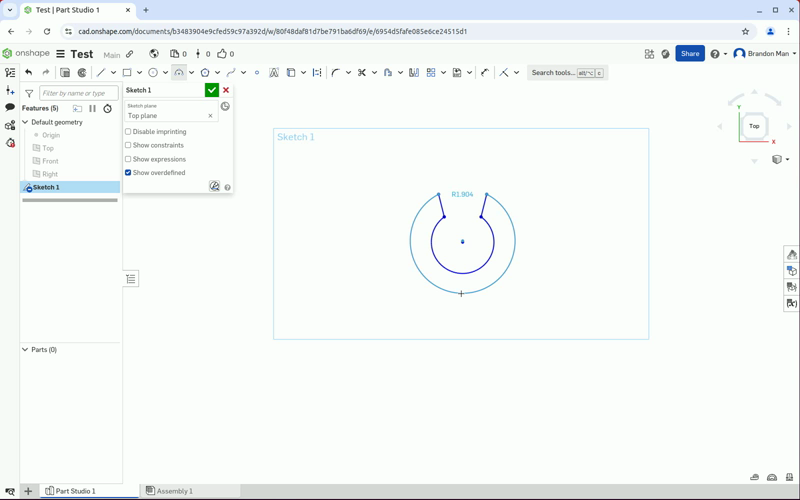
scroll(6)
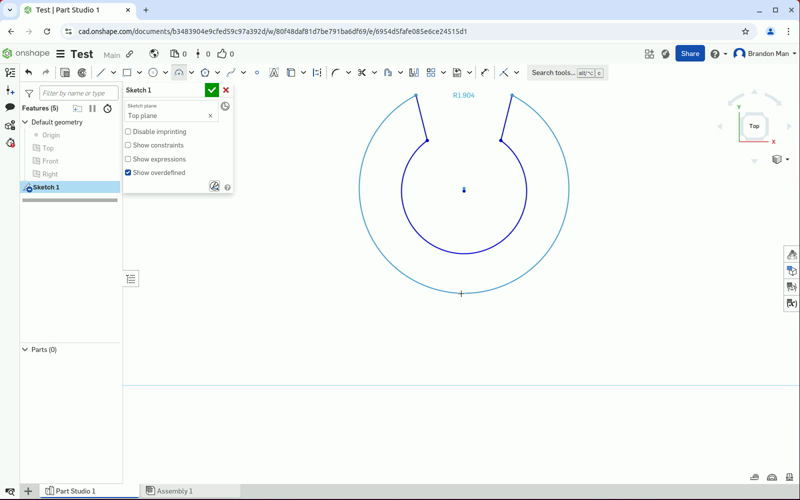
click(461, 293)
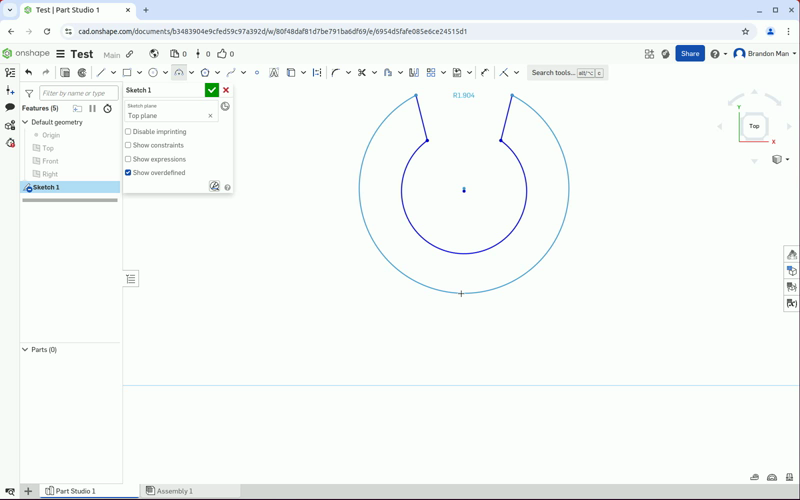
scroll(-6)
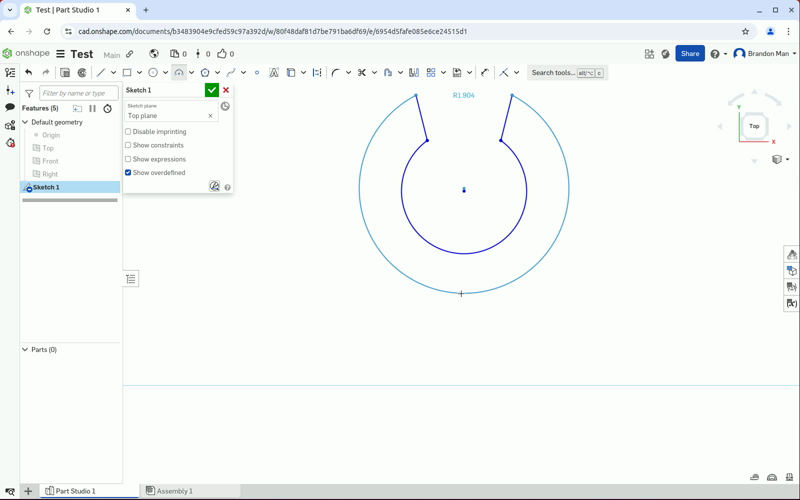
scroll(-6)
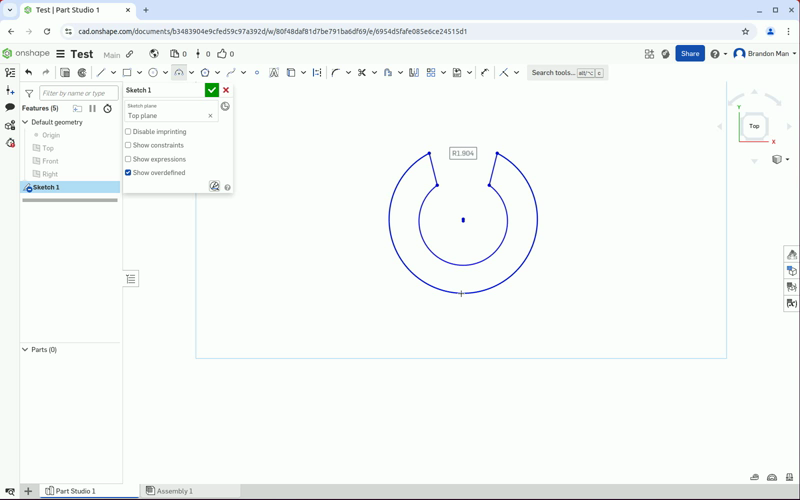
scroll(-6)
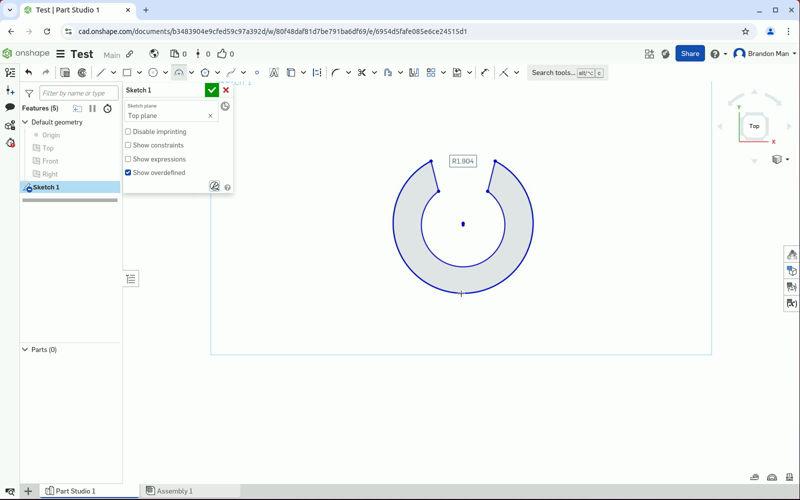
scroll(-6)
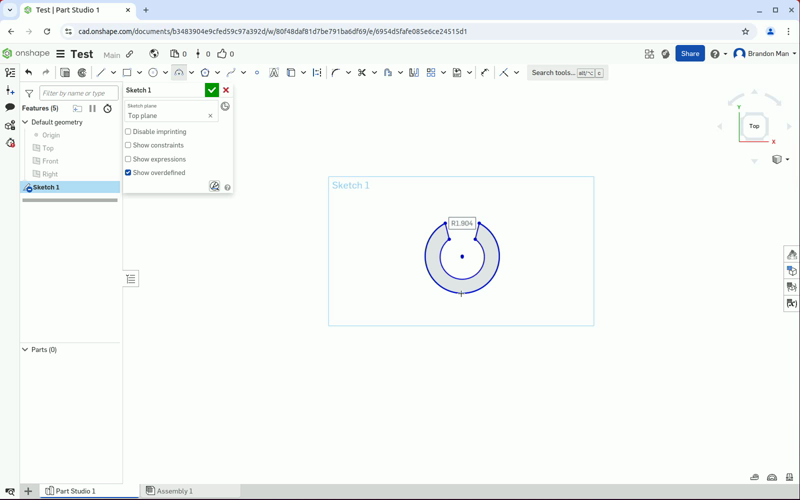
scroll(-6)
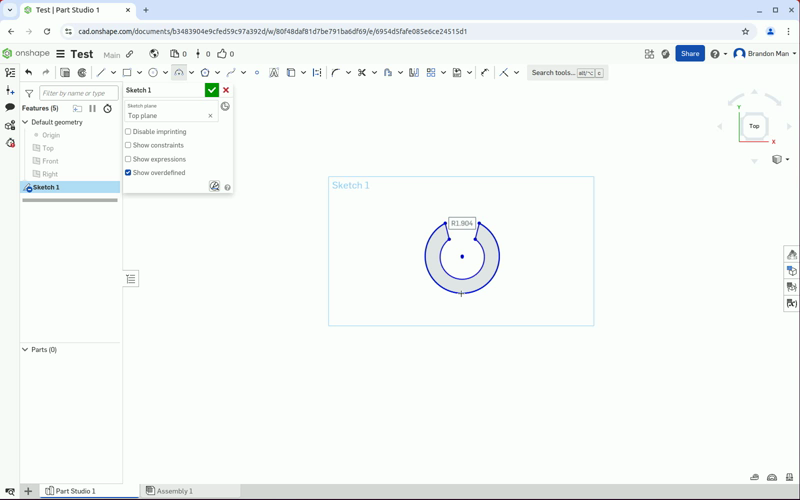
scroll(-6)
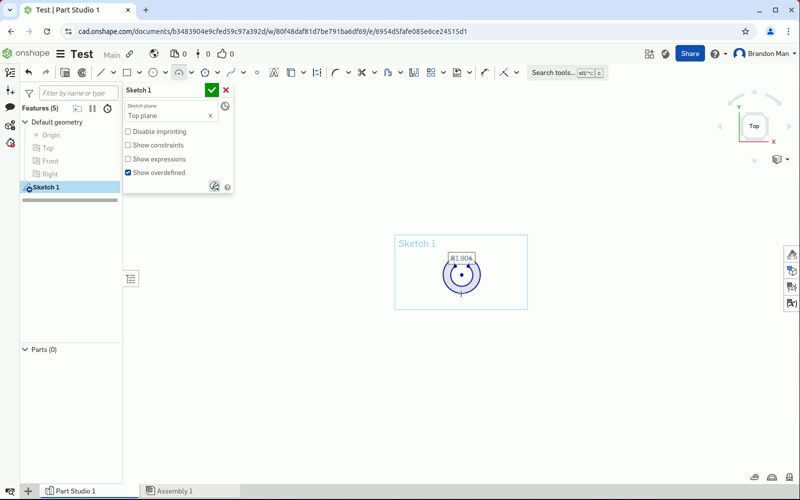
scroll(-6)
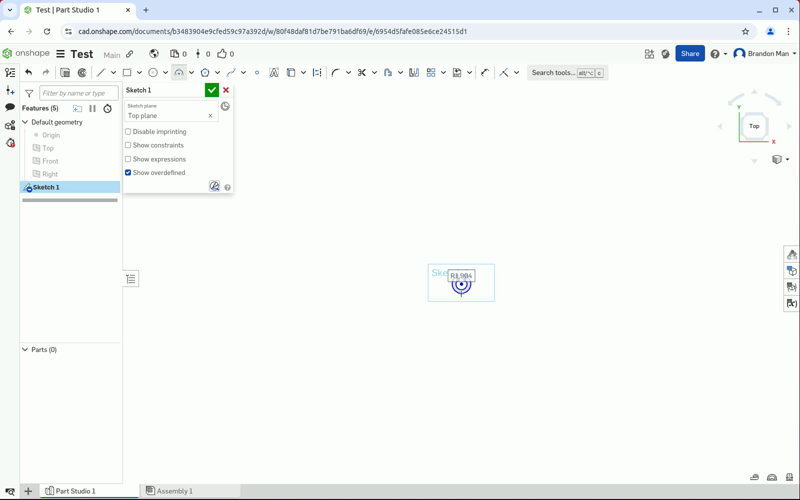
key_up(shift)
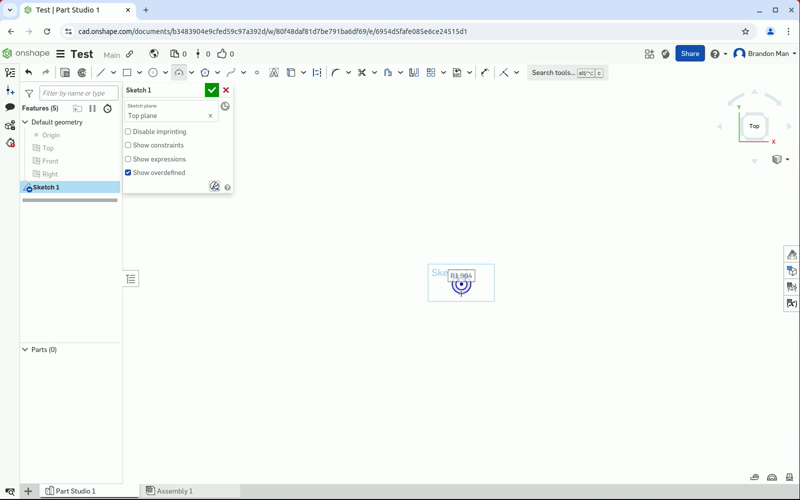
key(esc)
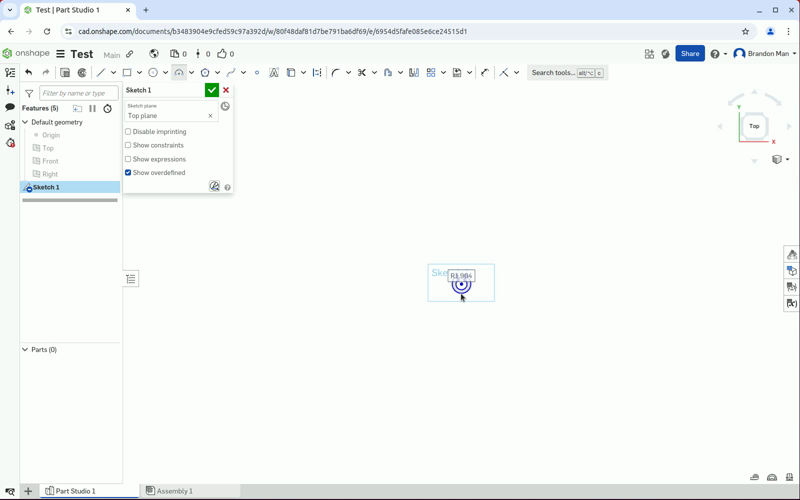
mouse_move(455, 278)
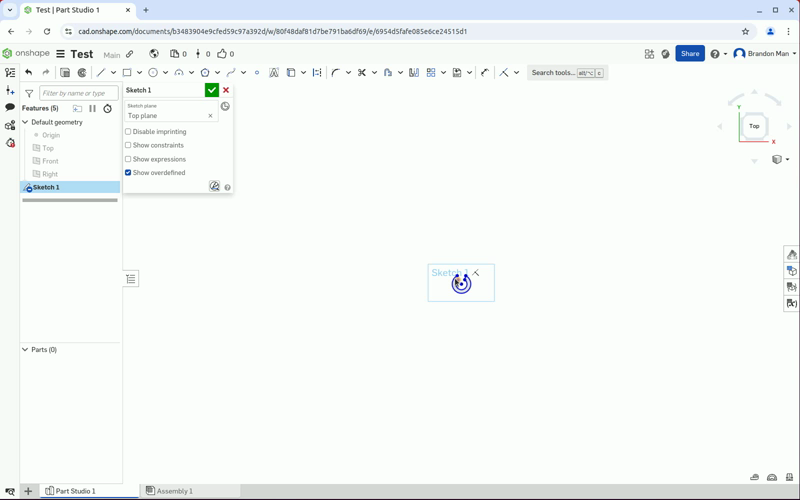
scroll(6)
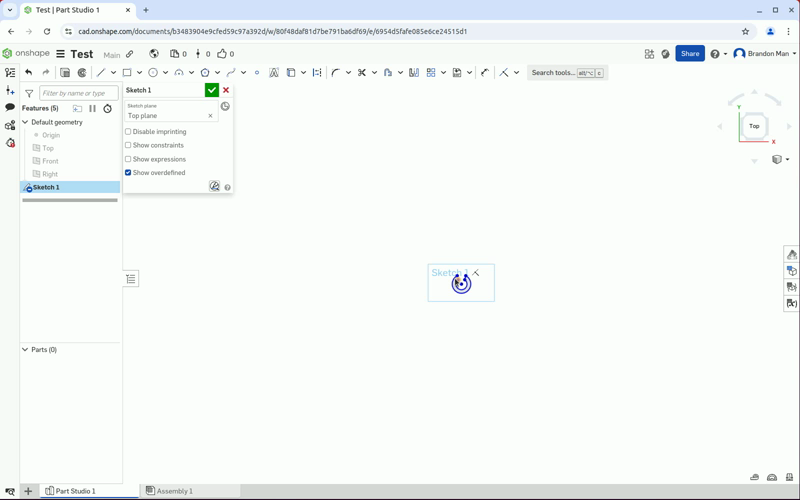
scroll(6)
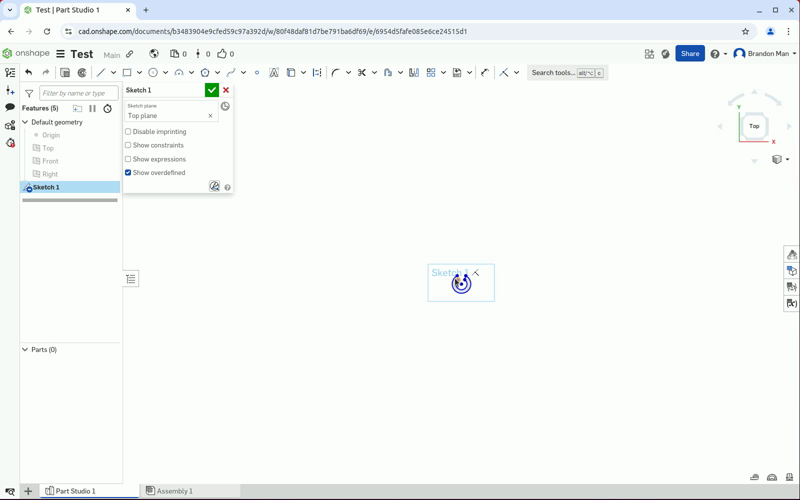
scroll(6)
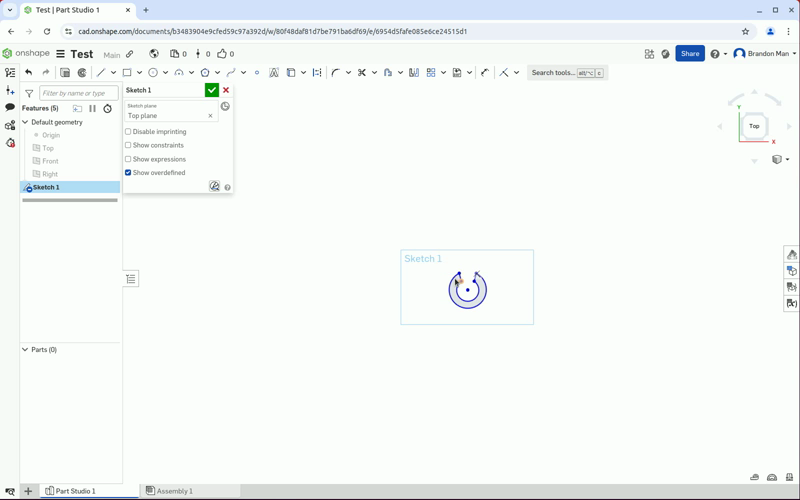
scroll(6)
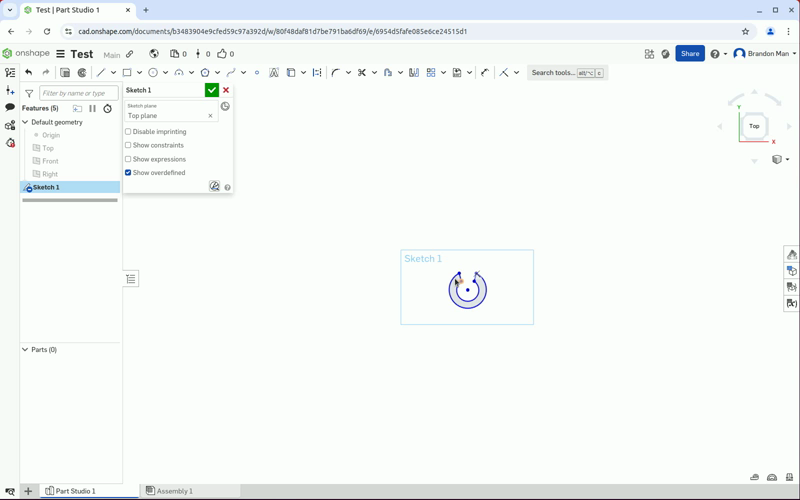
scroll(6)
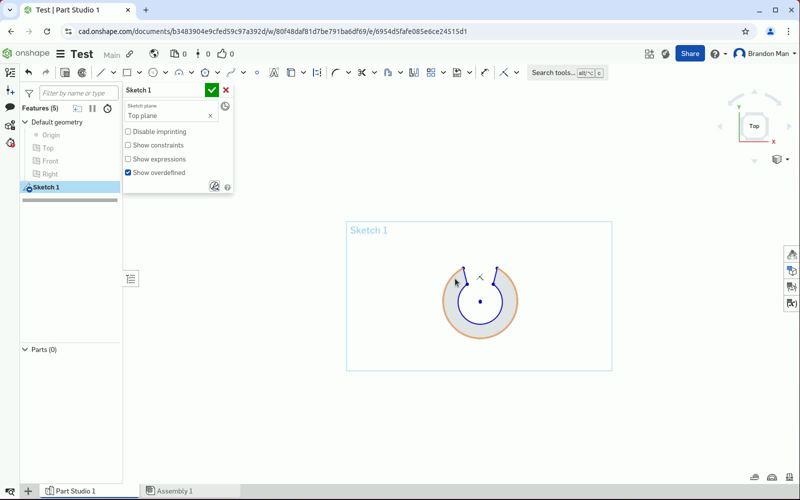
scroll(6)
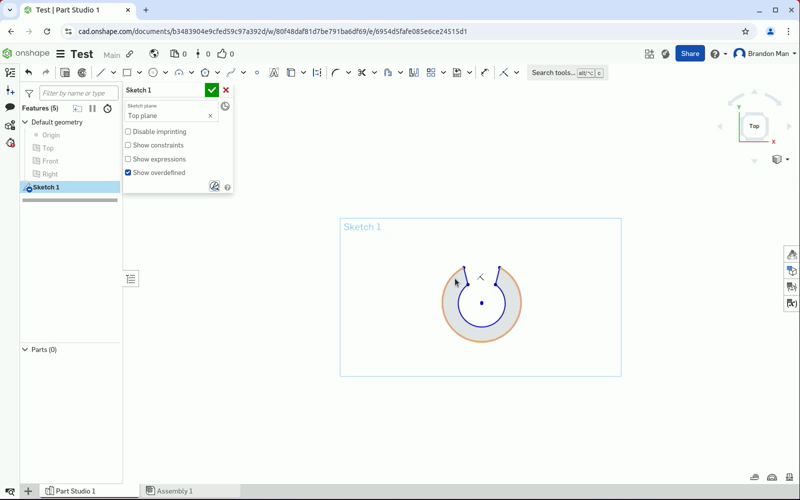
scroll(6)
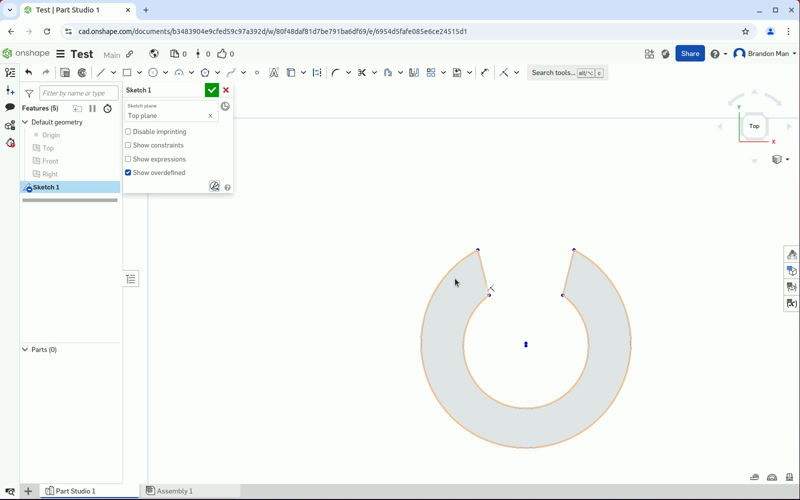
click(455, 278)
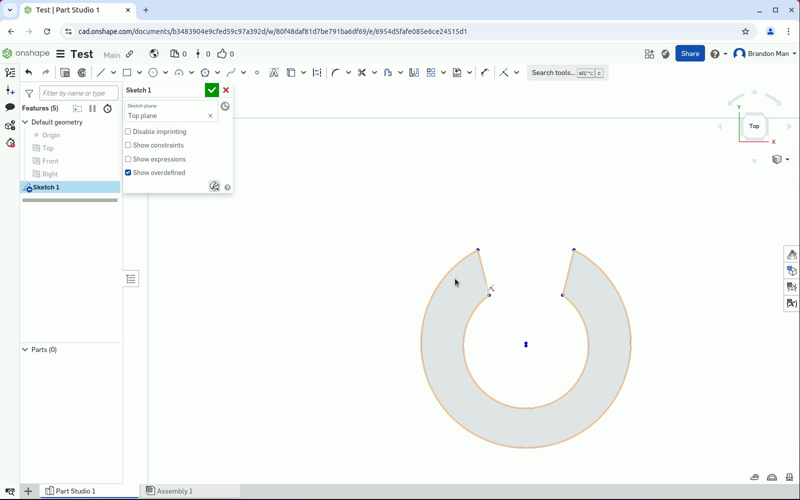
scroll(-6)
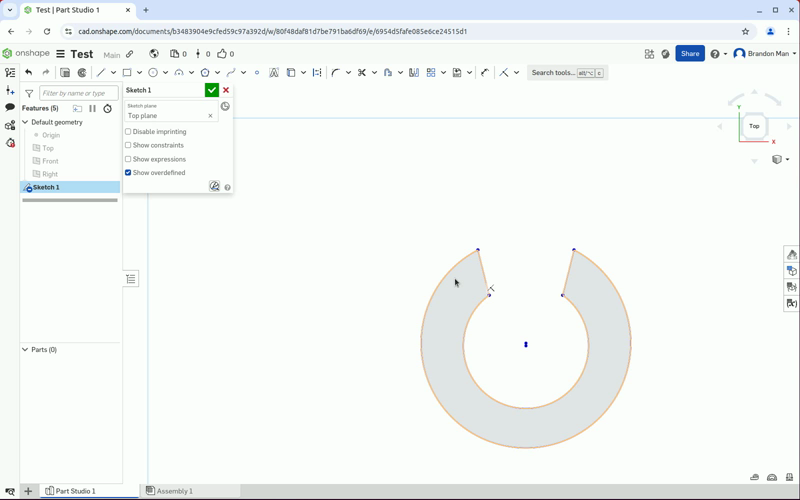
scroll(-6)
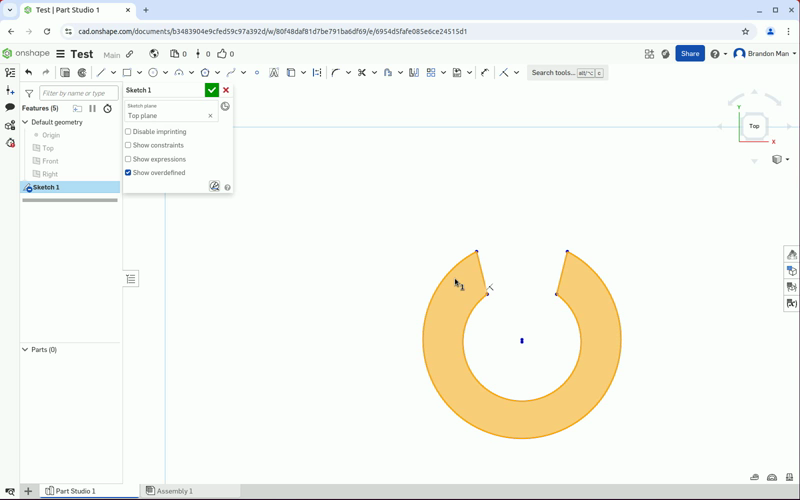
scroll(-6)
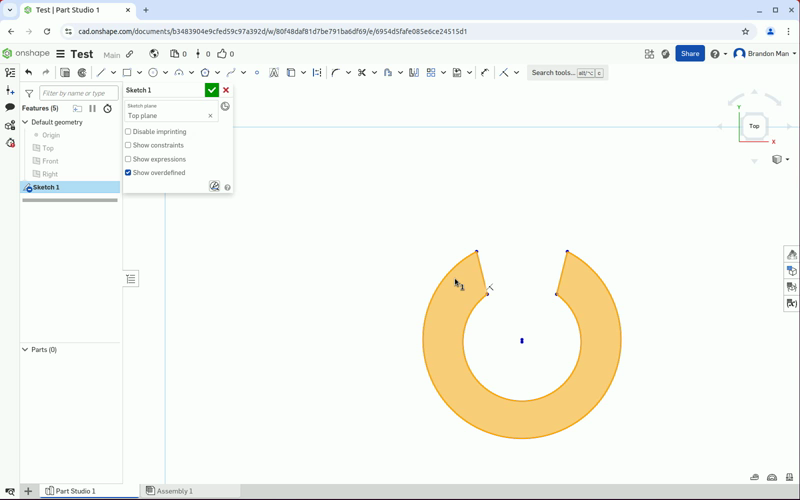
scroll(-6)
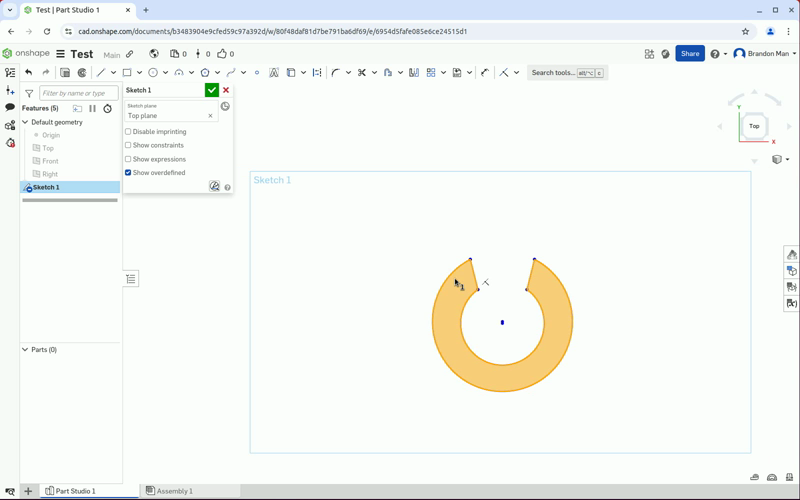
scroll(-6)
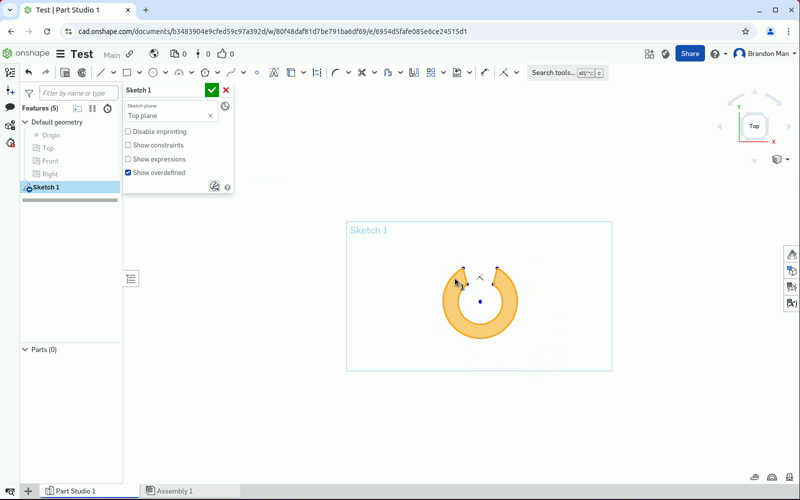
scroll(-6)
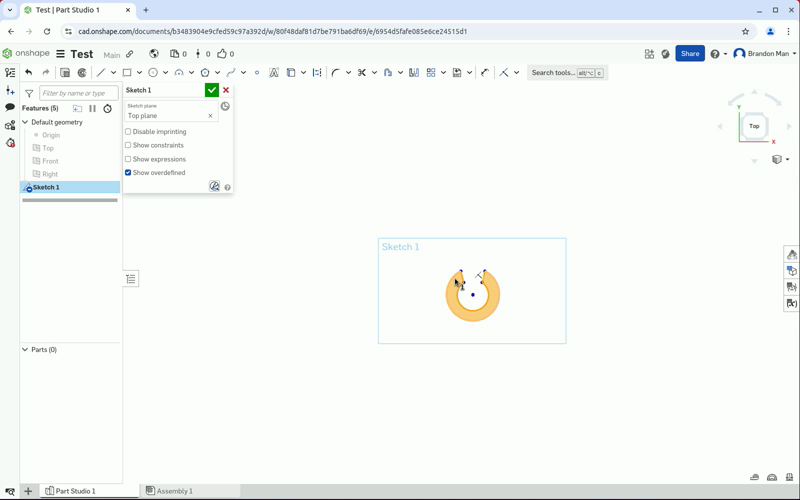
scroll(-6)
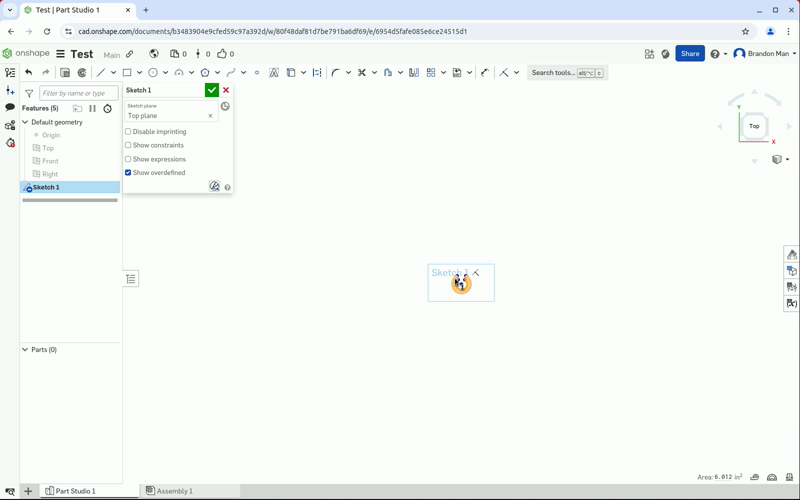
mouse_move(73, 352)
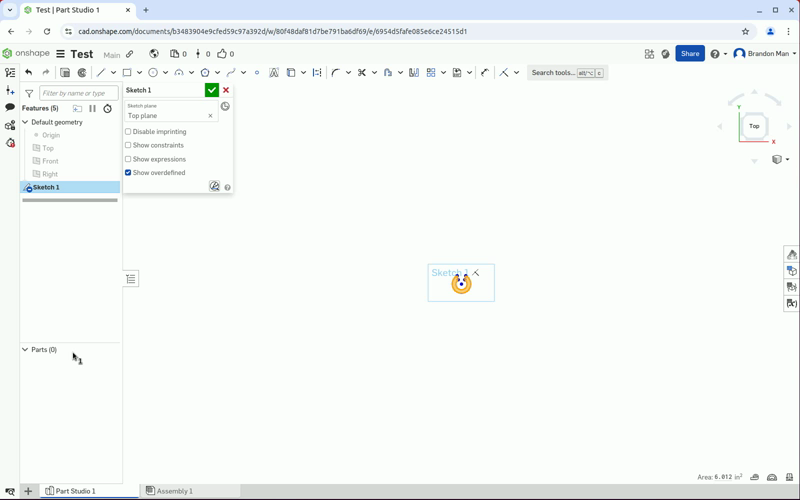
key(shift+y)
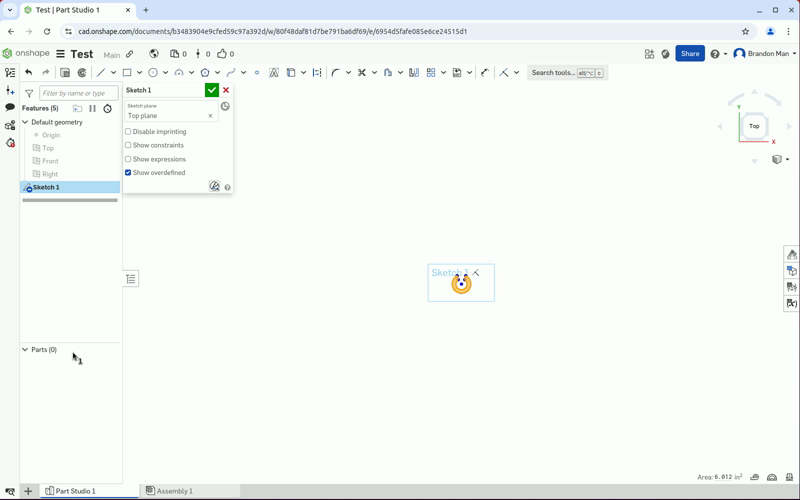
key(shift+e)
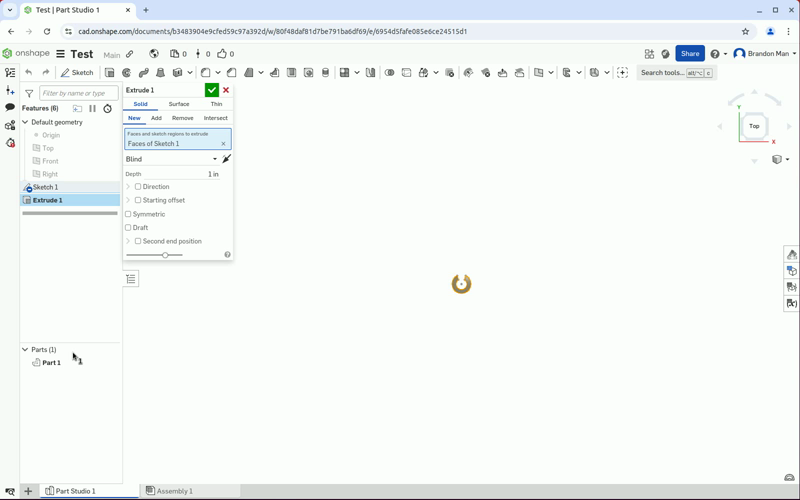
mouse_move(143, 106)
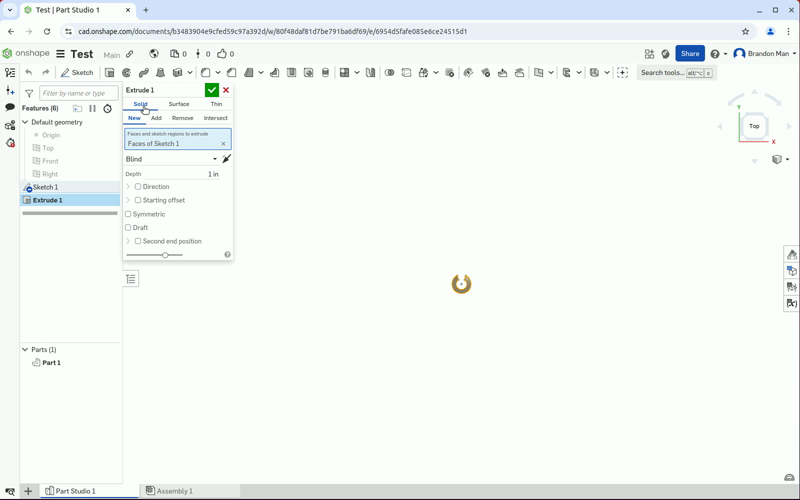
click(143, 106)
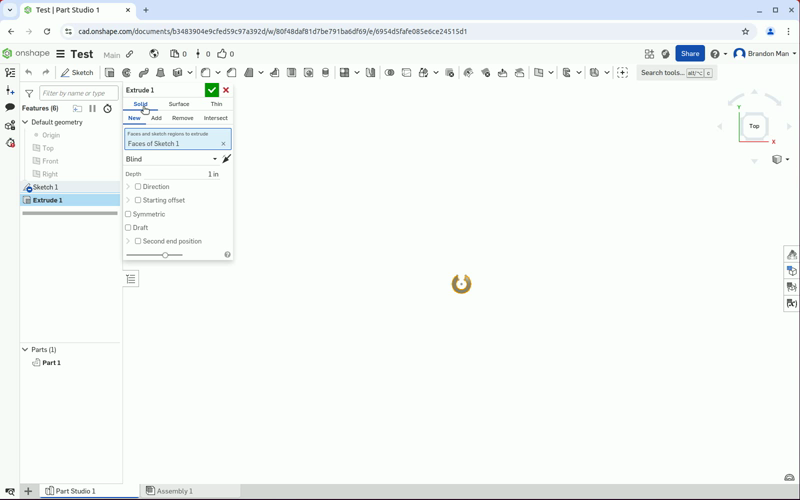
mouse_move(137, 120)
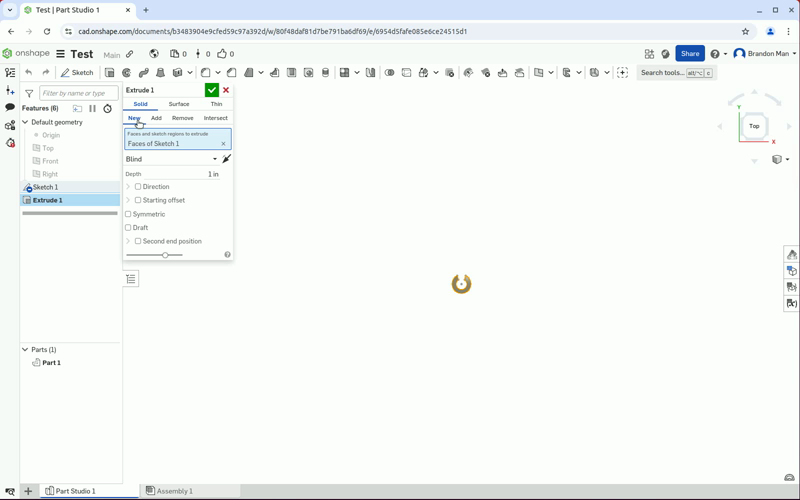
click(137, 120)
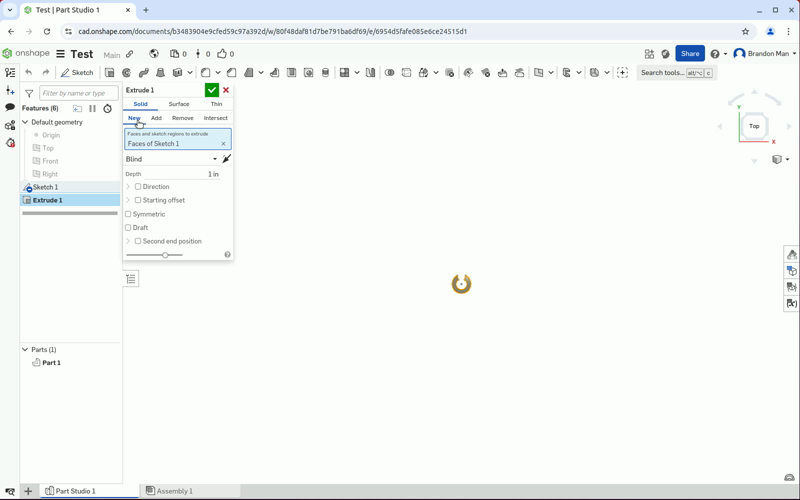
key(tab, 4)
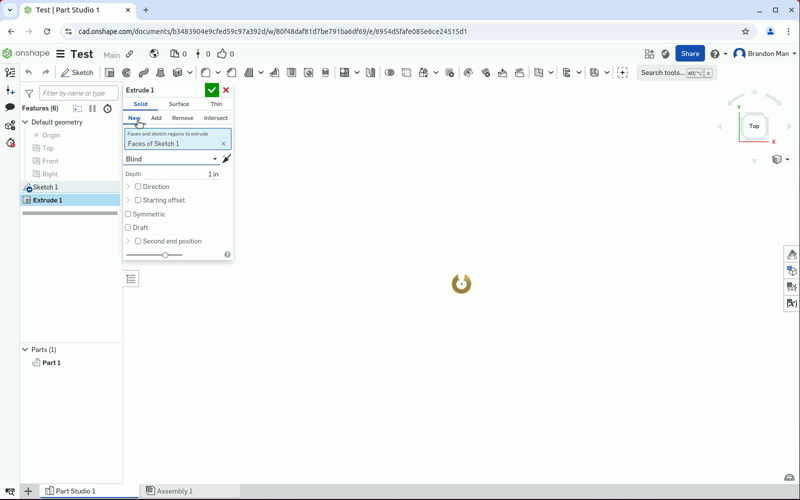
text(23.108)
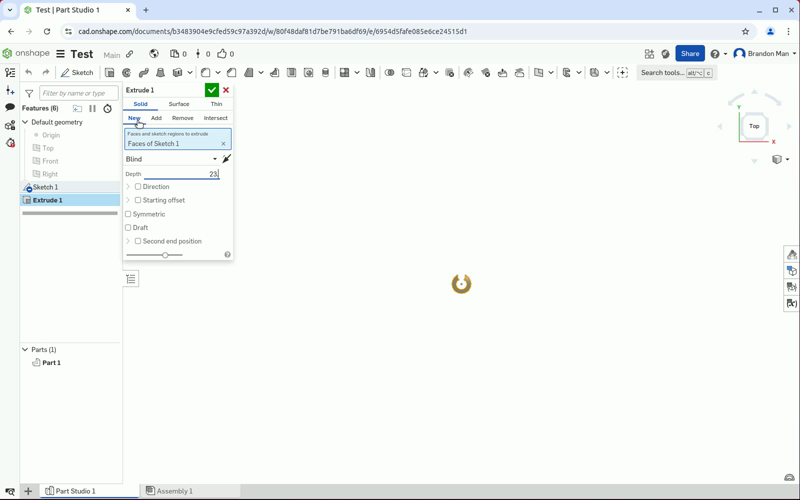
key(enter)
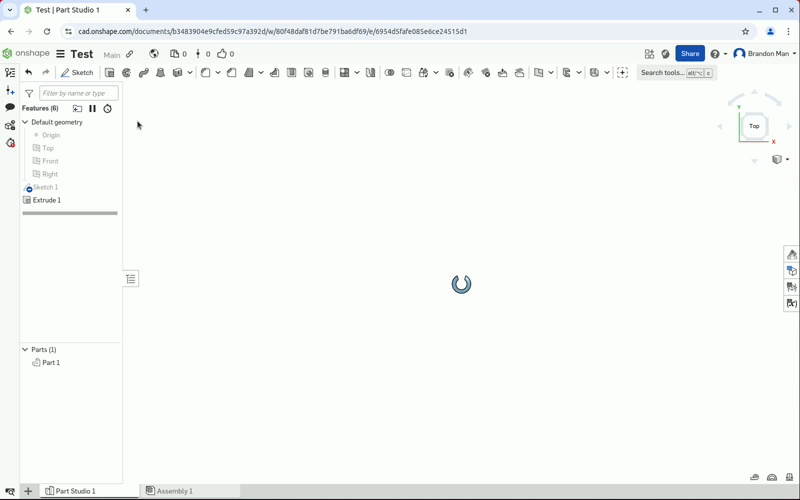
key(shift+h)
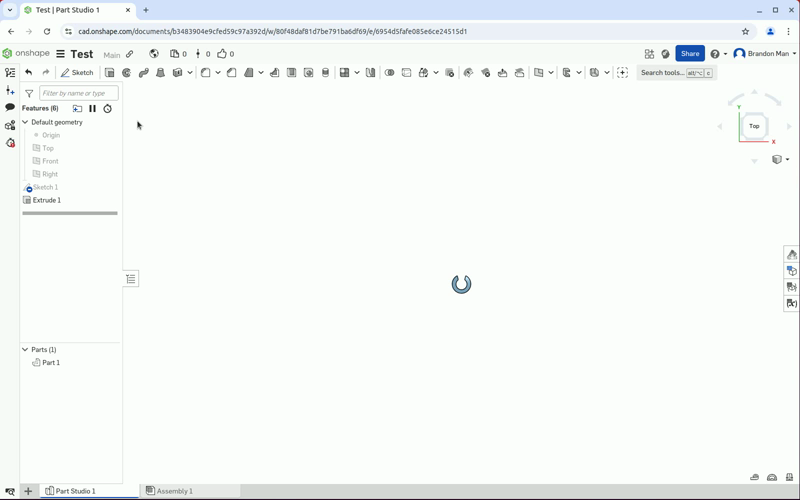
key(shift+h)
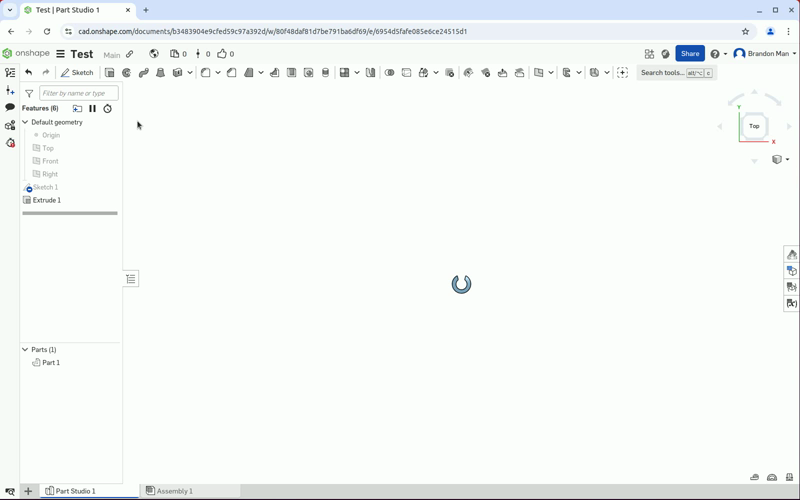
mouse_move(73, 189)
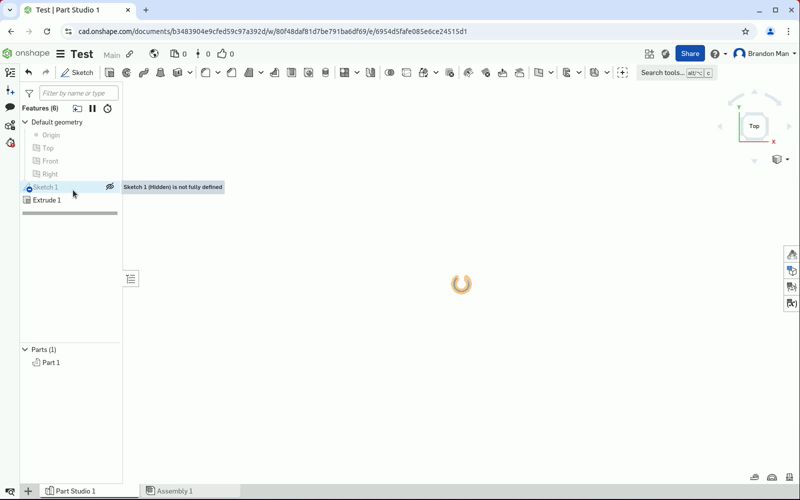
click(73, 189)
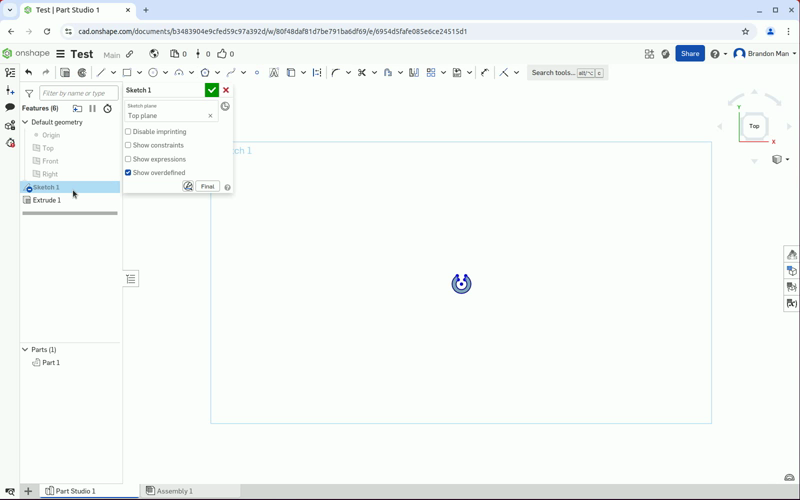
mouse_move(229, 92)
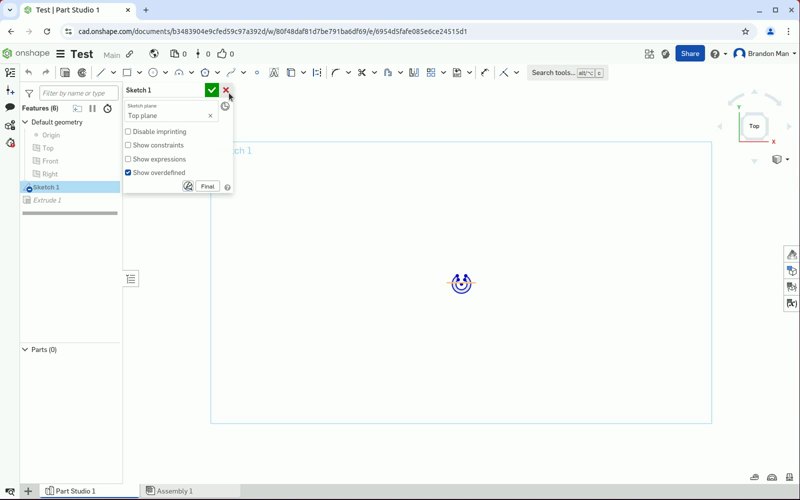
click(229, 92)
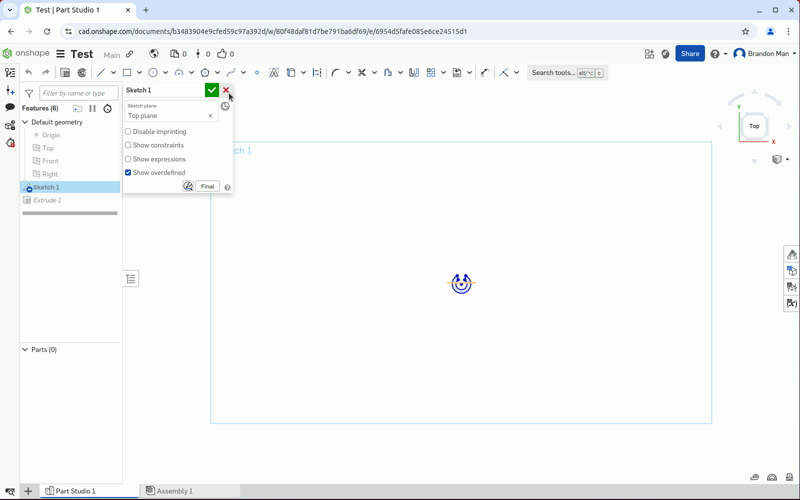
key(shift+s)
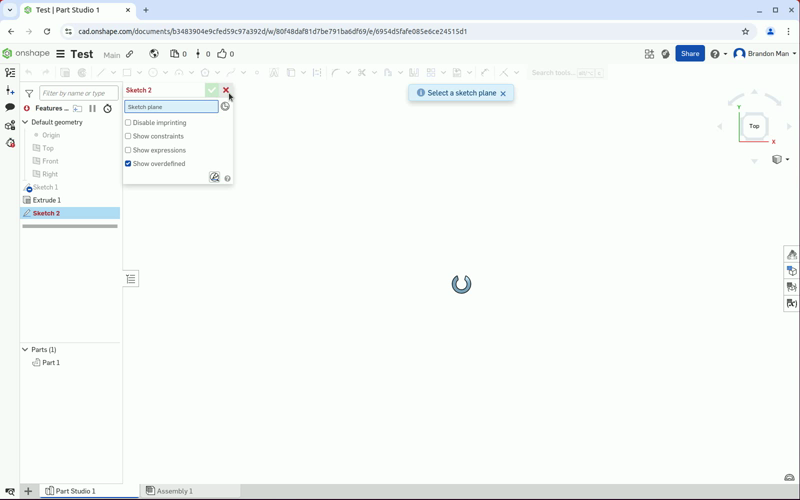
mouse_move(73, 150)
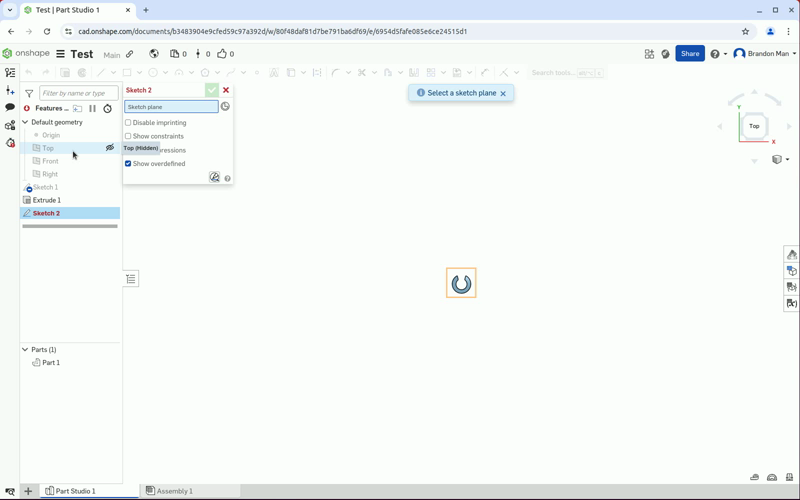
click(73, 150)
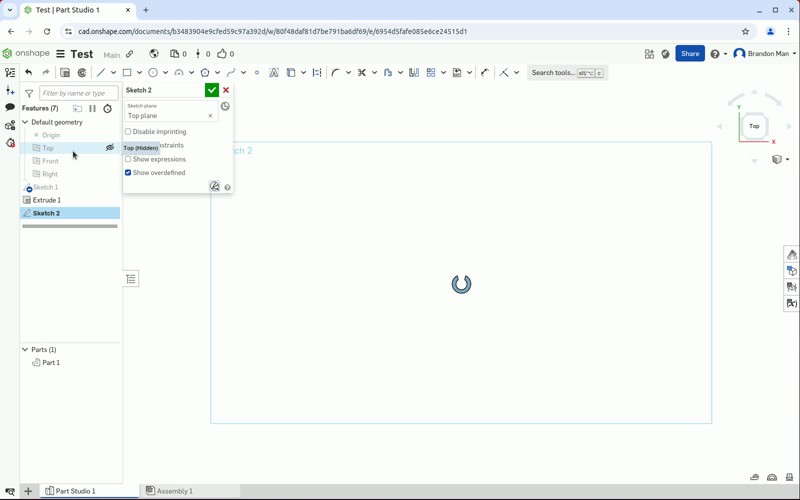
mouse_move(73, 352)
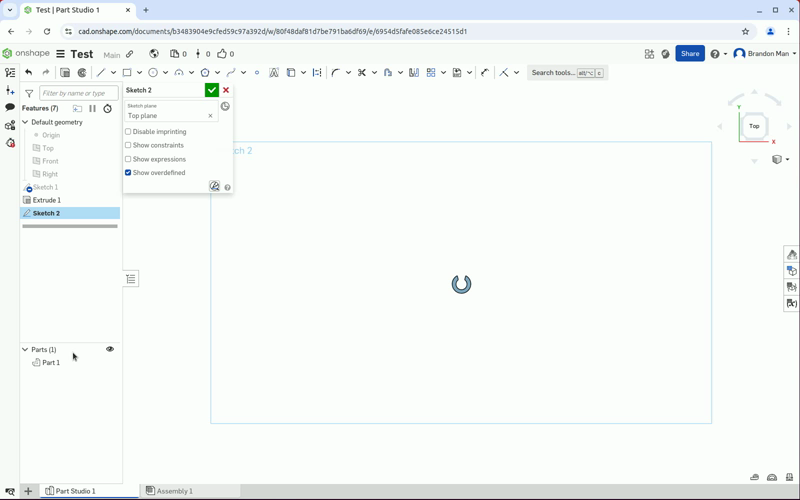
key(y)
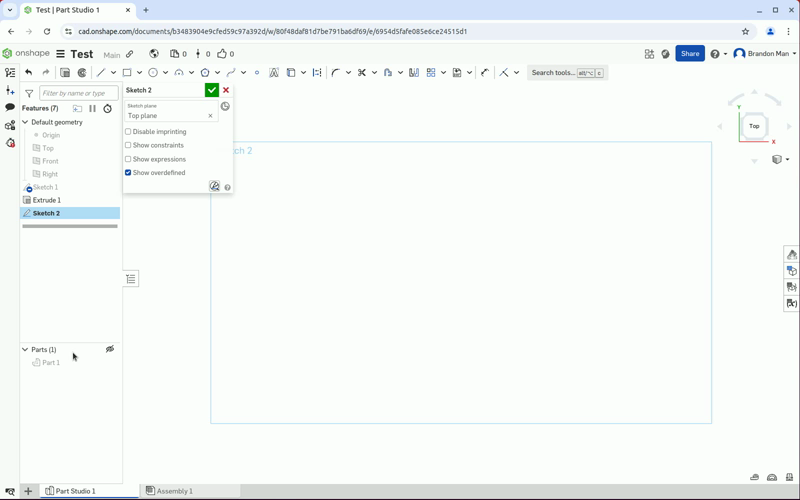
key(l)
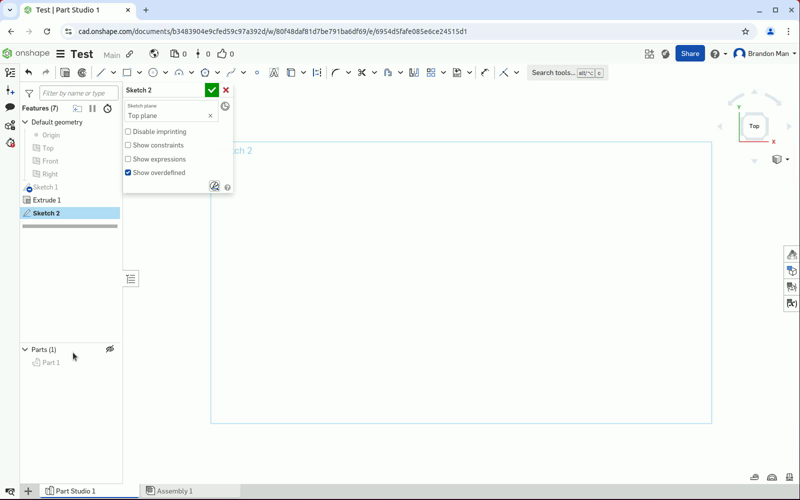
key_down(shift)
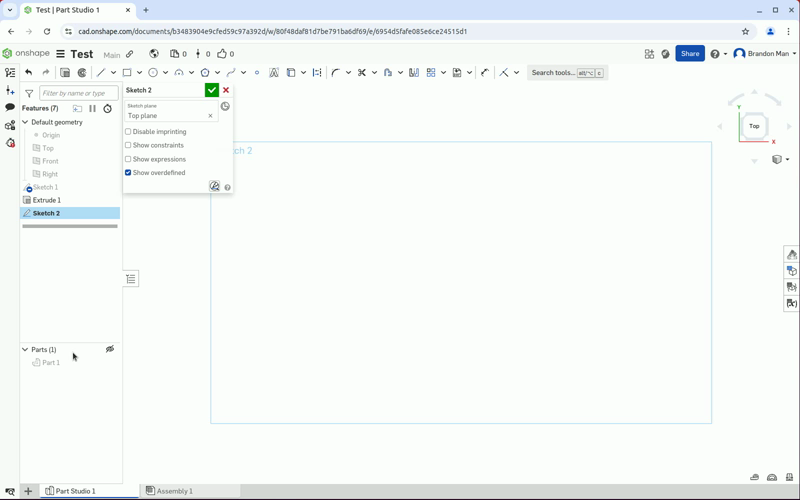
mouse_move(452, 291)
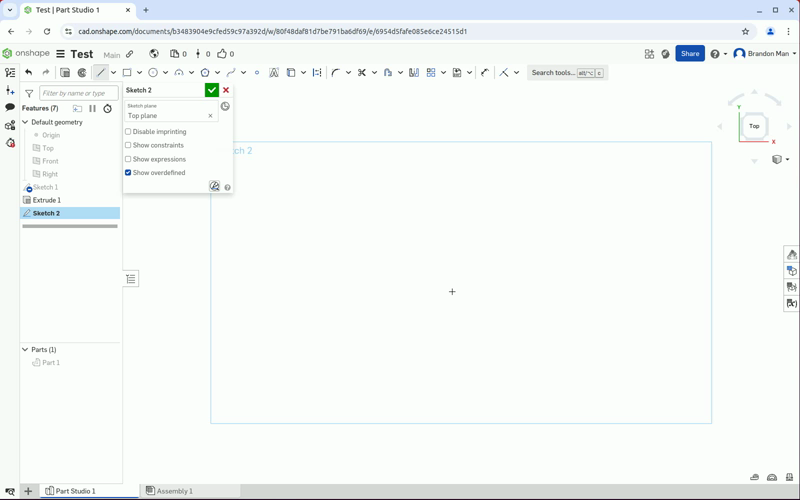
click(452, 291)
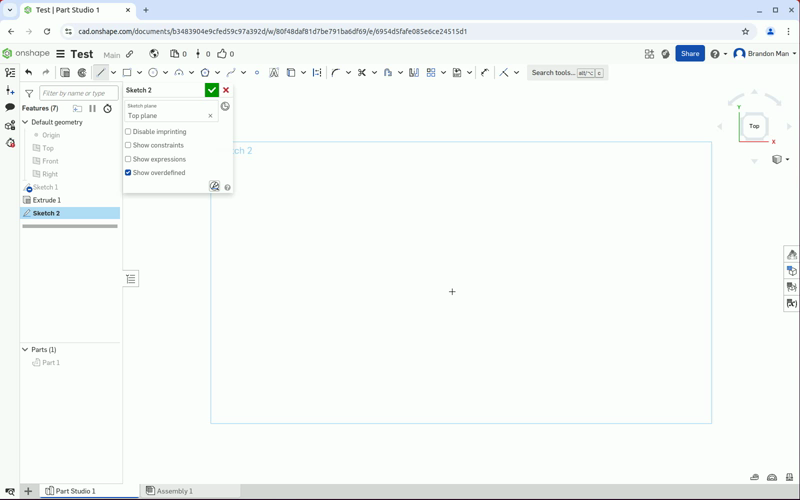
key_up(shift)
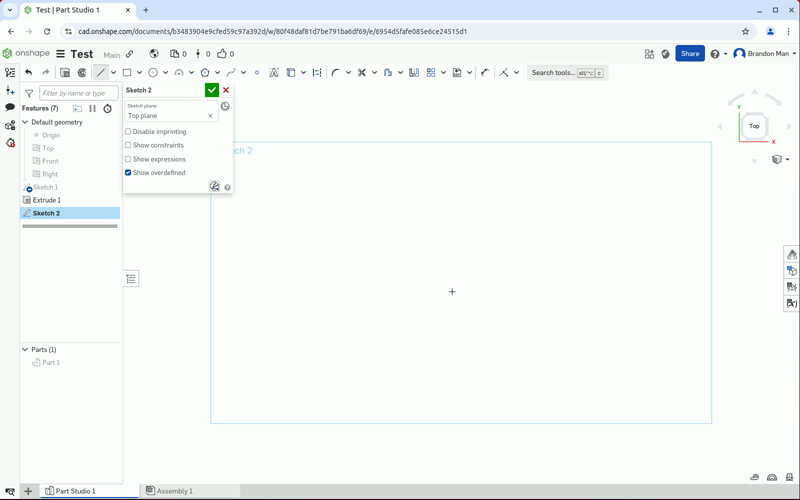
key_down(shift)
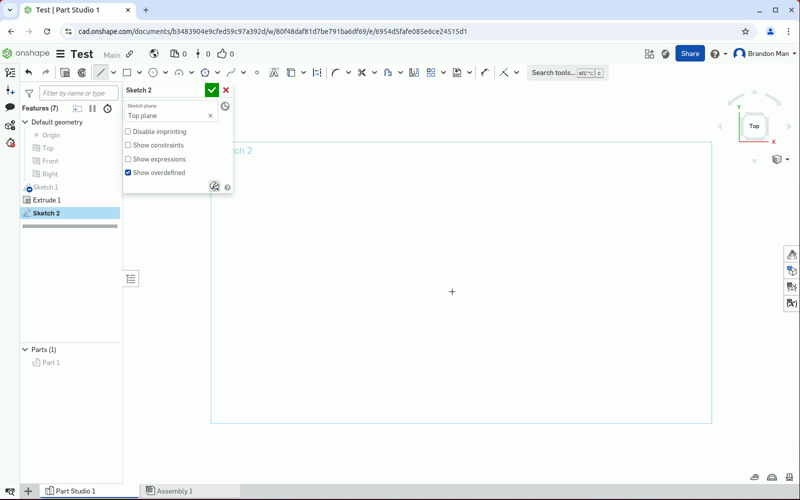
mouse_move(482, 291)
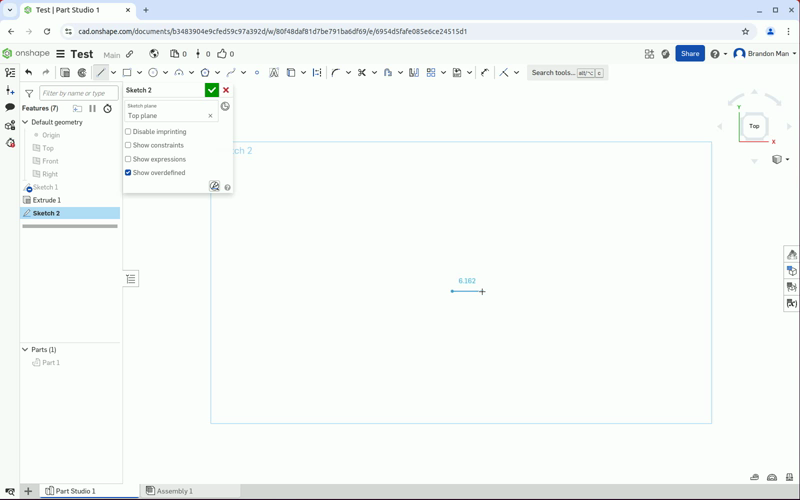
mouse_move(470, 291)
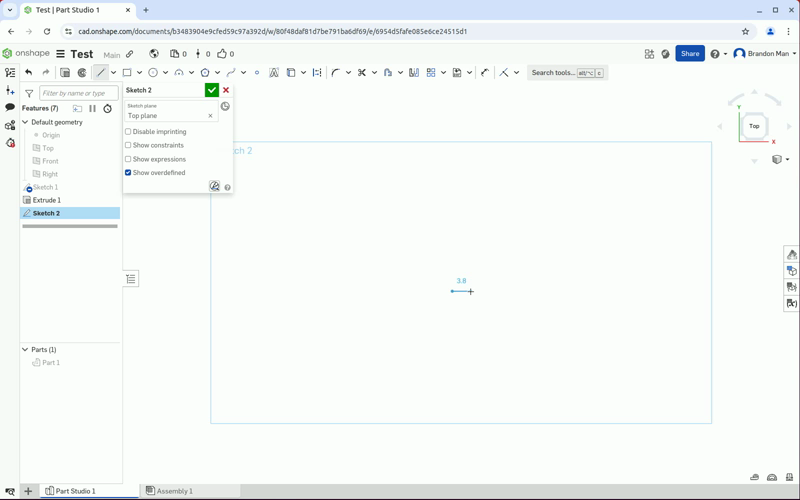
click(470, 291)
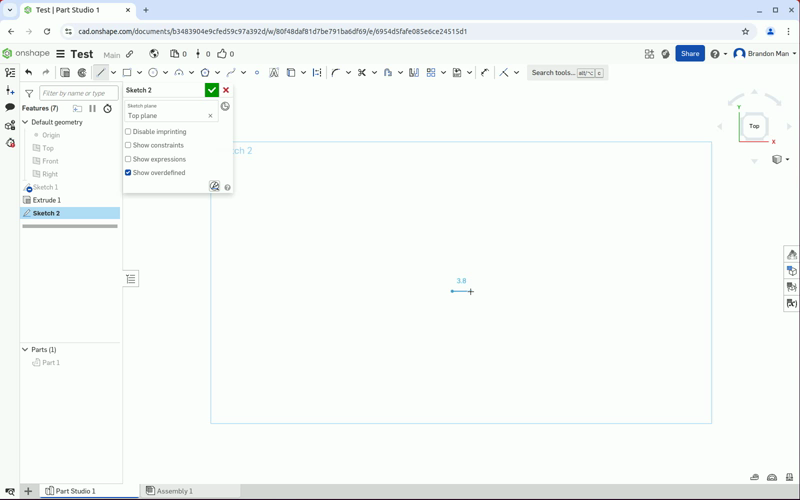
key_up(shift)
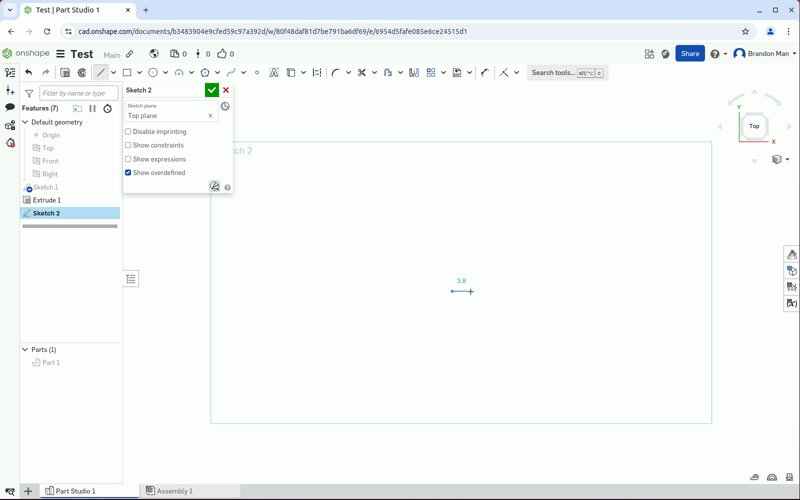
key_down(shift)
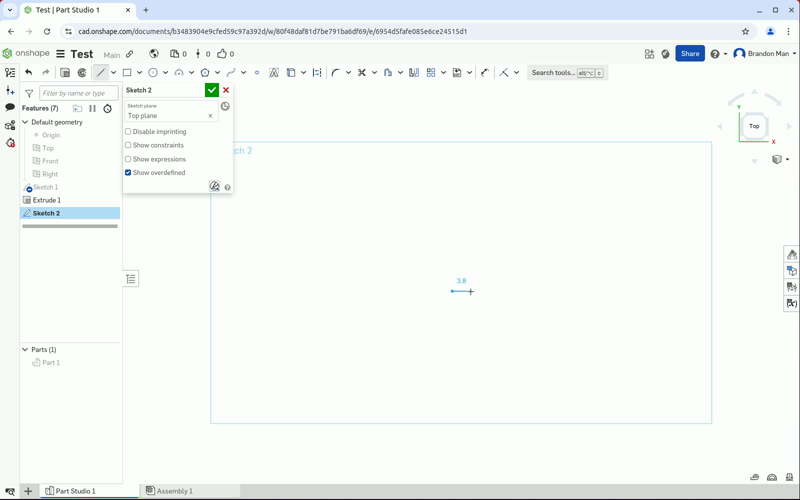
mouse_move(501, 291)
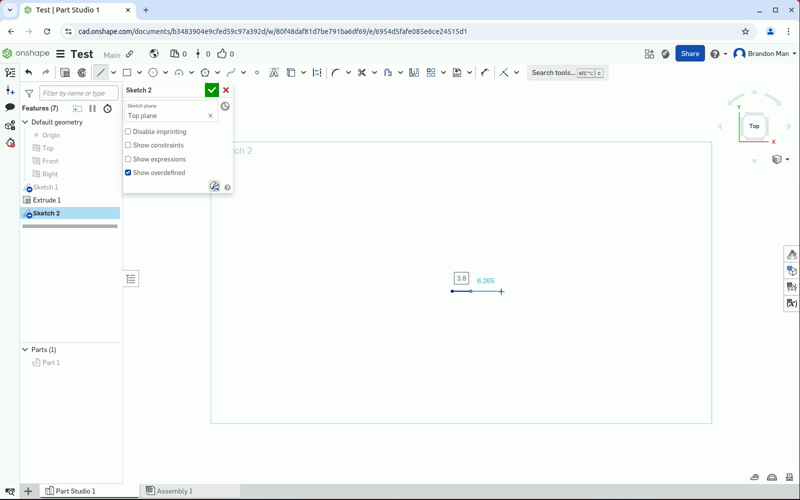
mouse_move(470, 272)
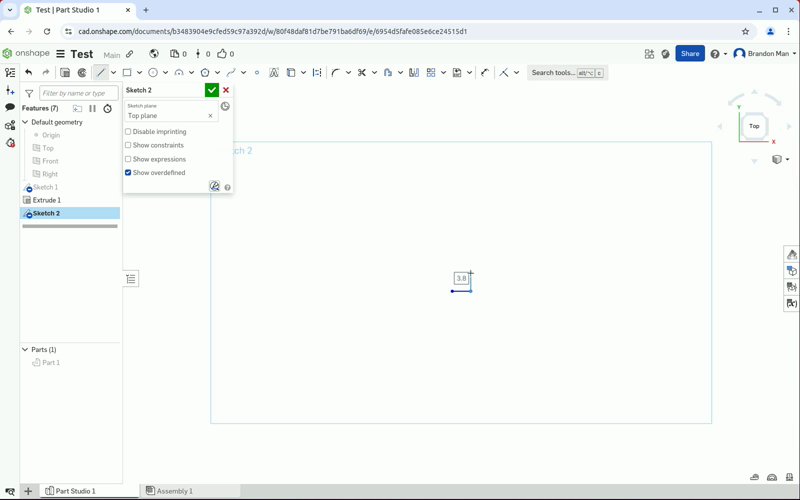
click(470, 272)
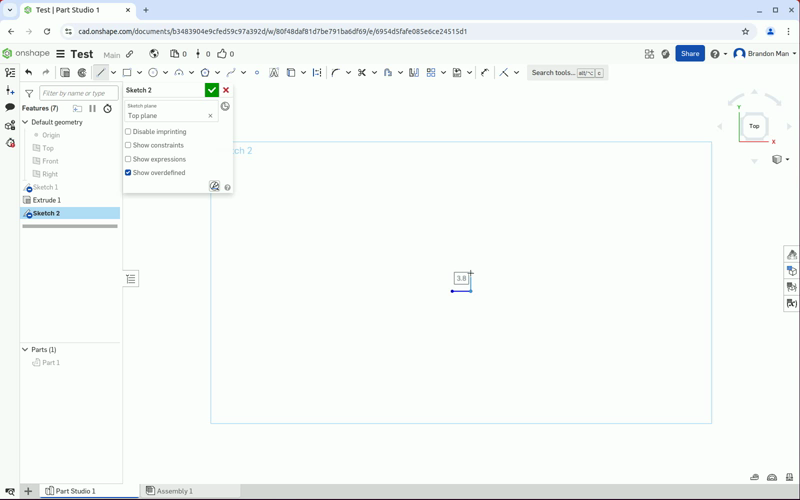
key_up(shift)
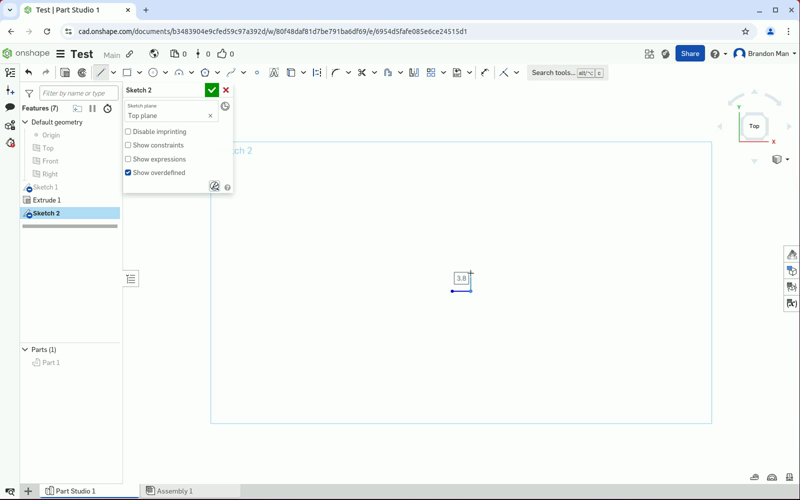
key_down(shift)
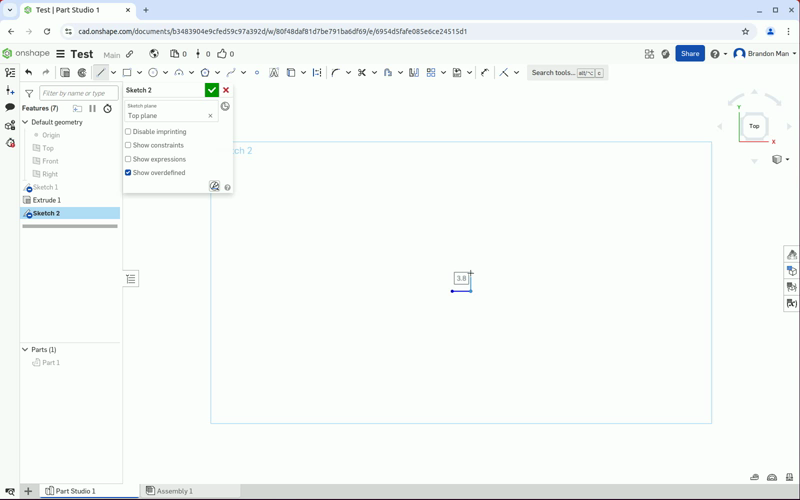
mouse_move(501, 272)
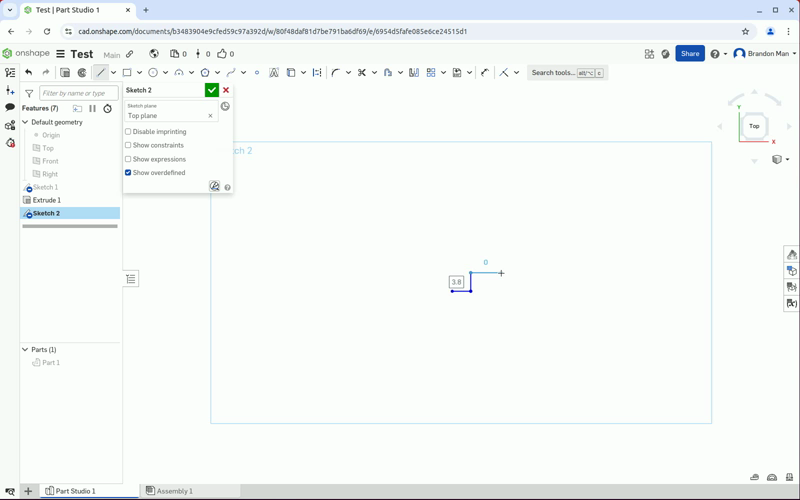
mouse_move(465, 272)
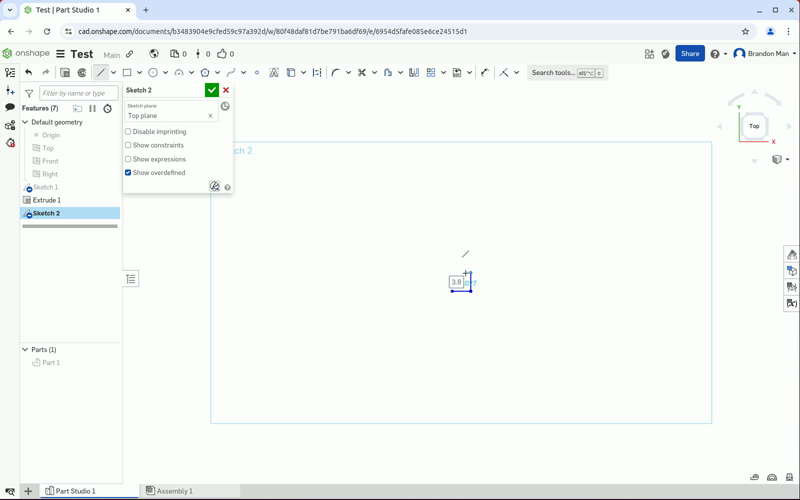
scroll(6)
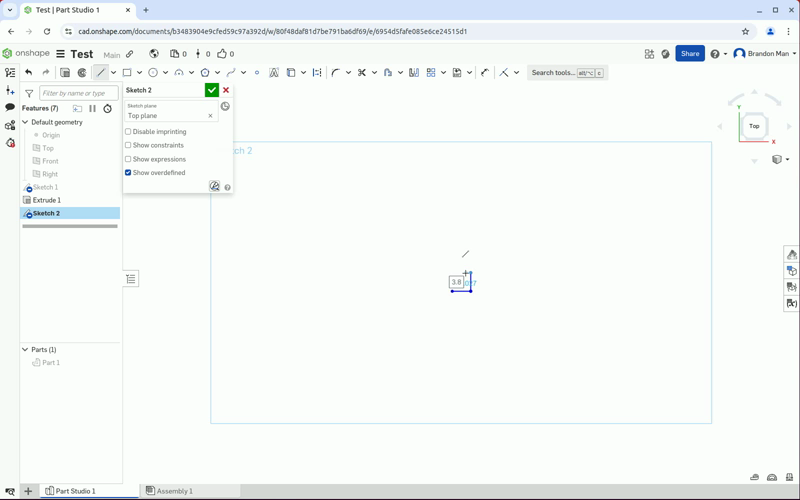
scroll(6)
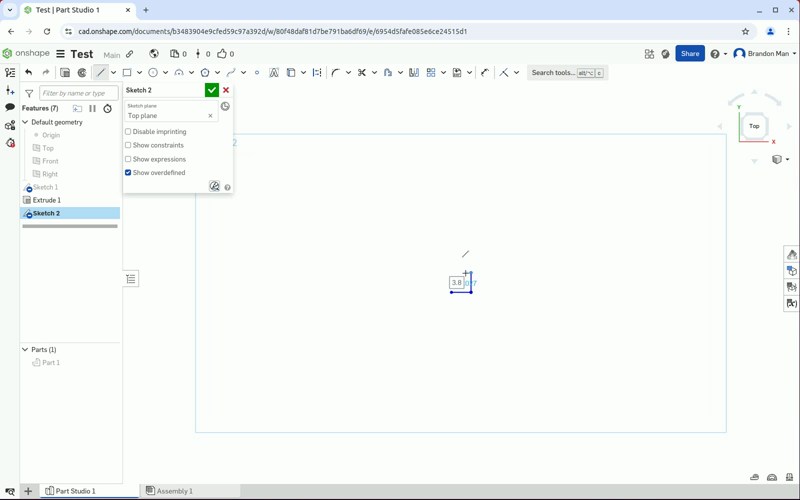
scroll(6)
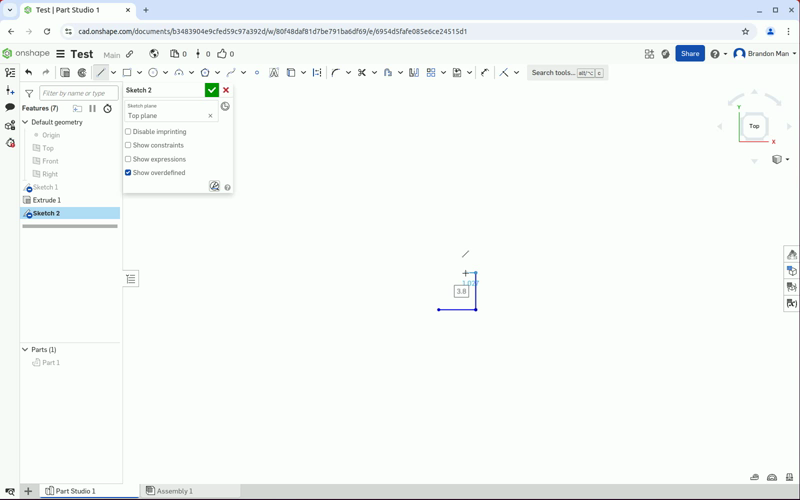
scroll(6)
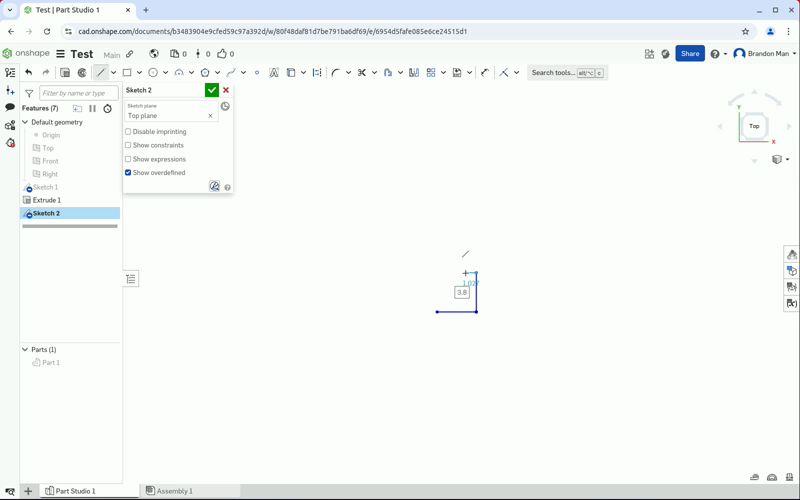
scroll(6)
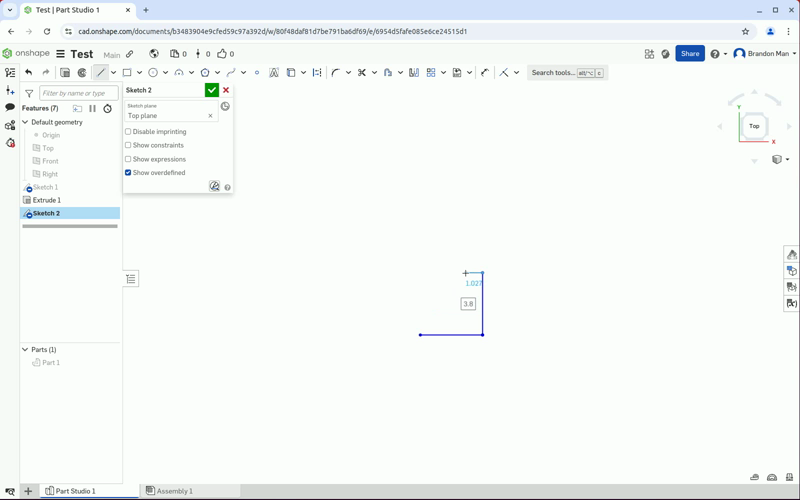
scroll(6)
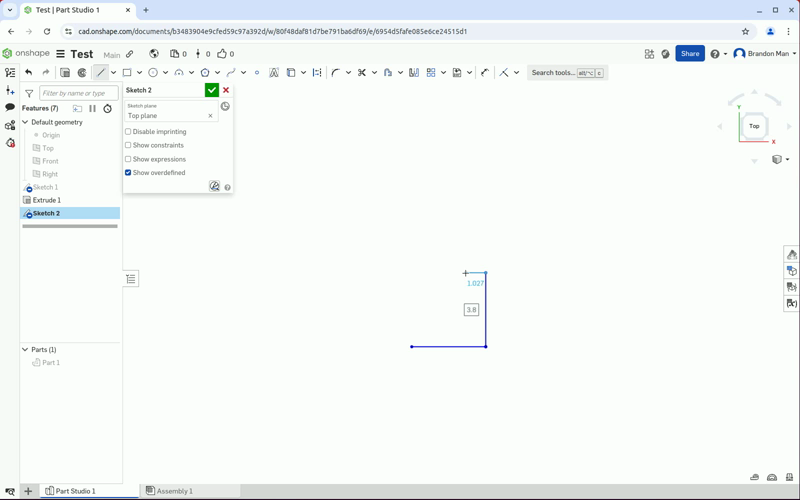
scroll(6)
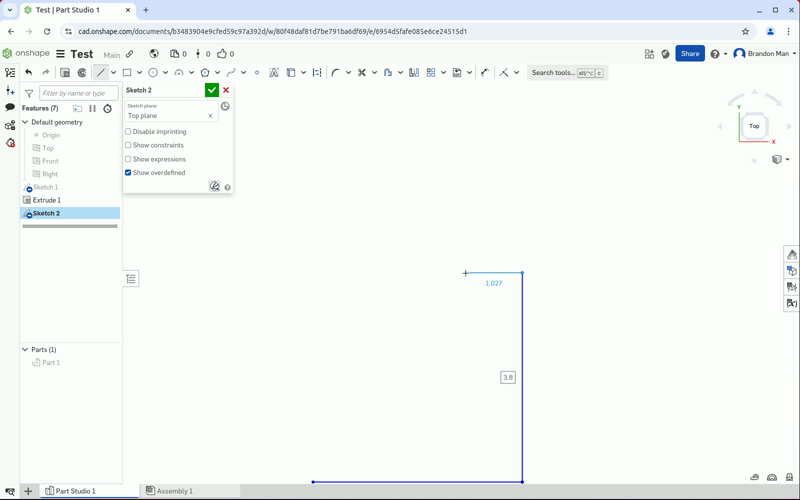
click(465, 272)
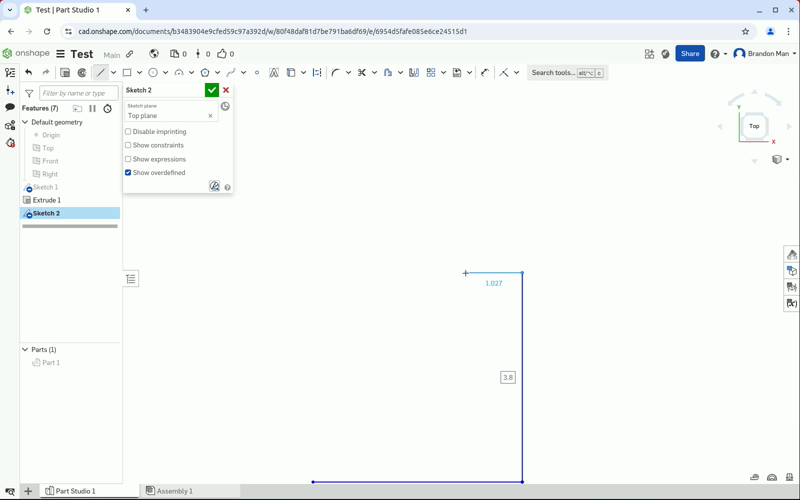
scroll(-6)
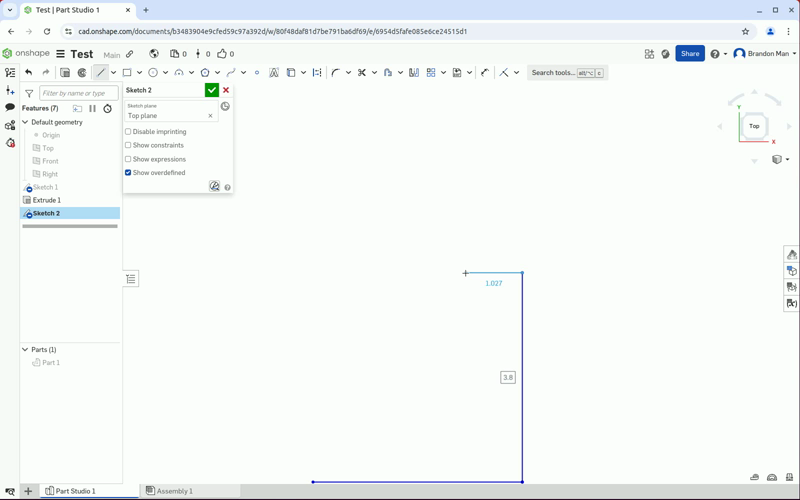
scroll(-6)
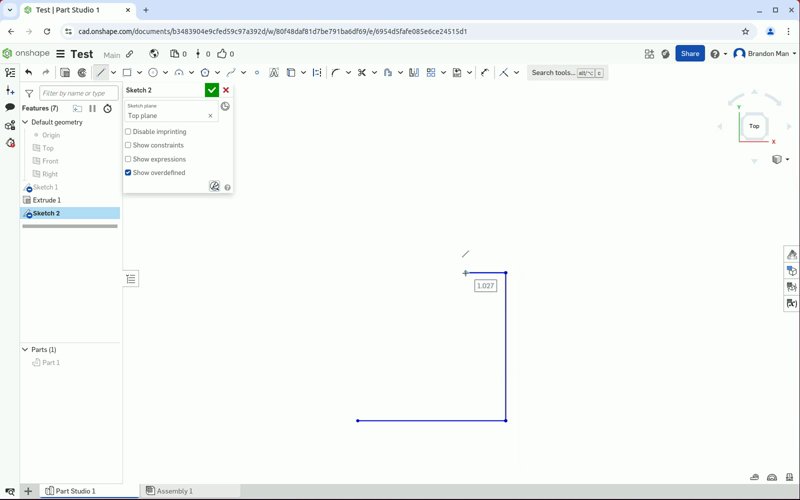
scroll(-6)
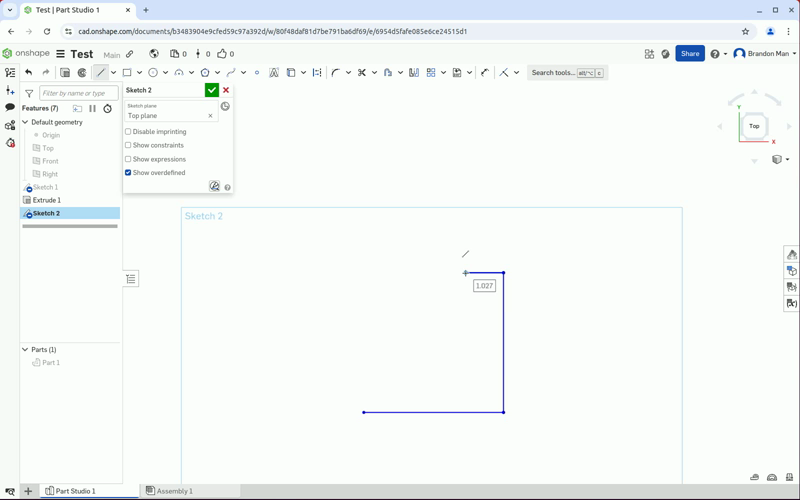
scroll(-6)
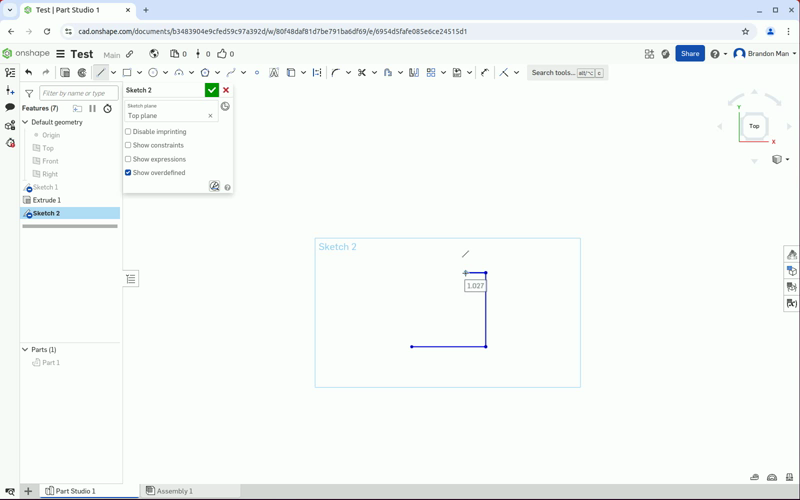
scroll(-6)
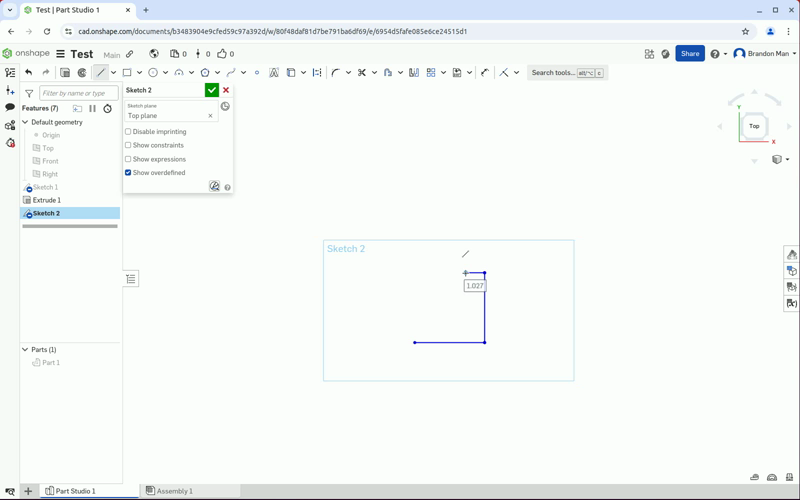
scroll(-6)
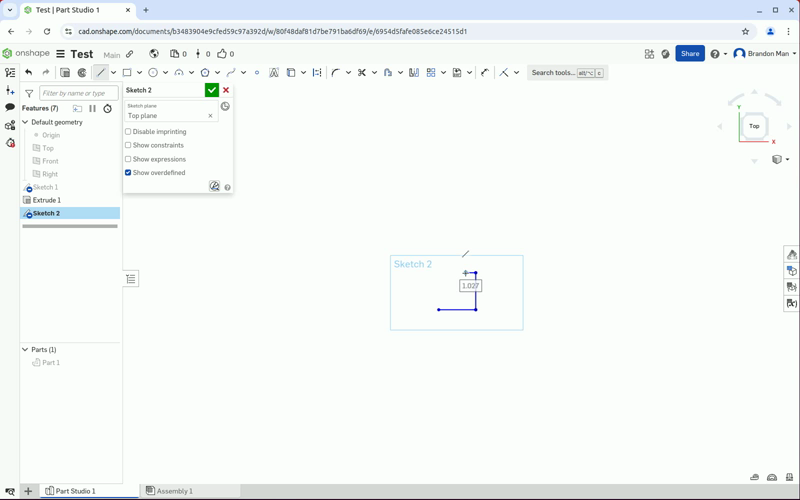
scroll(-6)
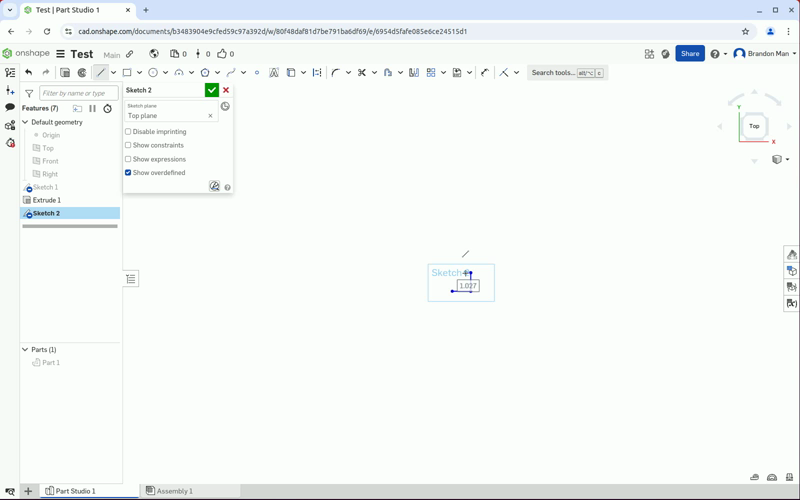
key_up(shift)
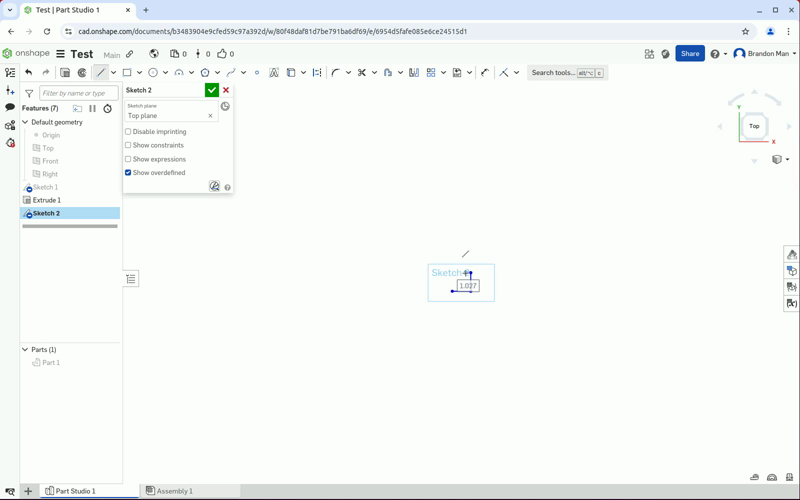
key_down(shift)
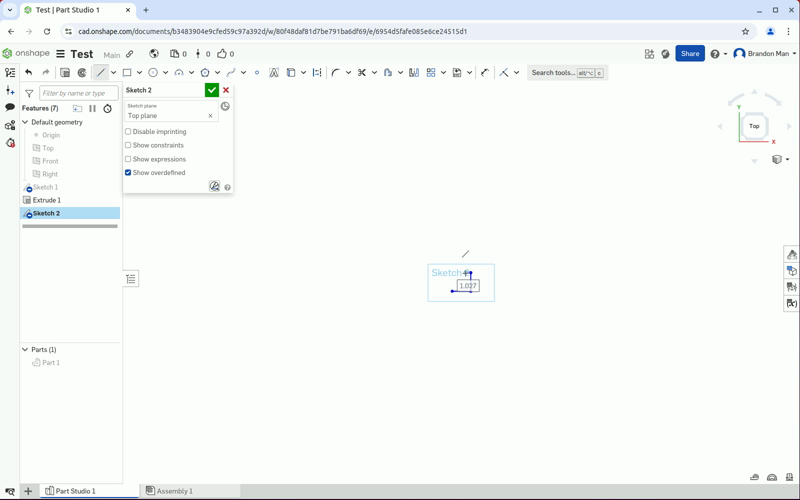
mouse_move(495, 272)
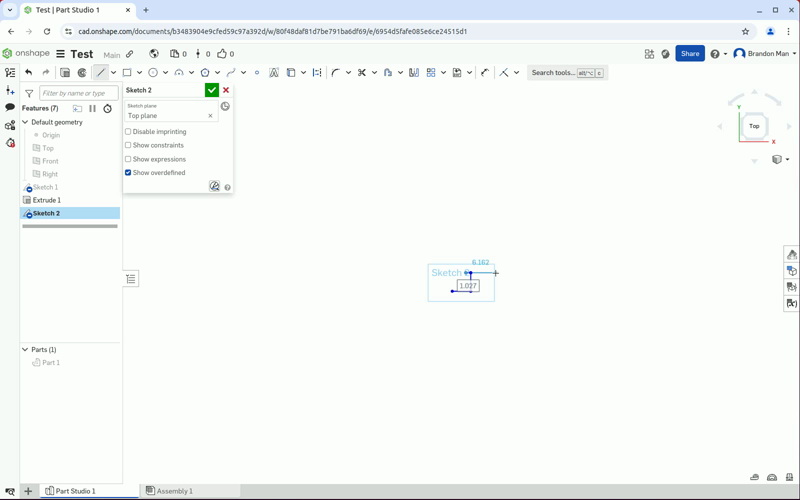
mouse_move(465, 273)
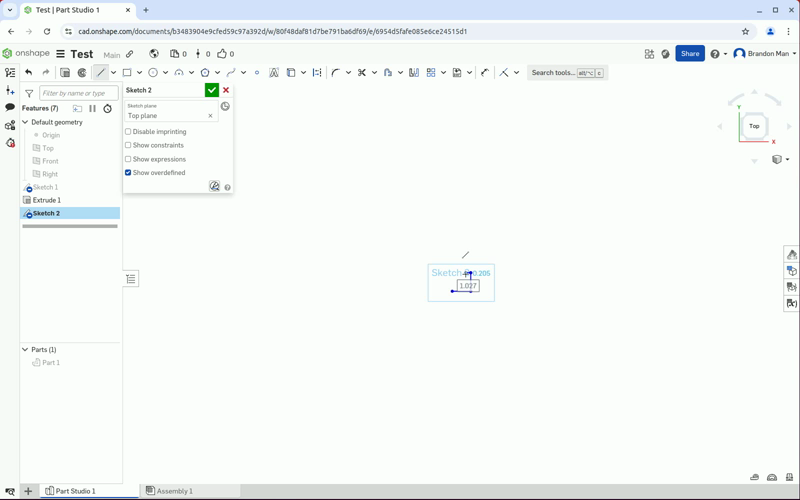
scroll(6)
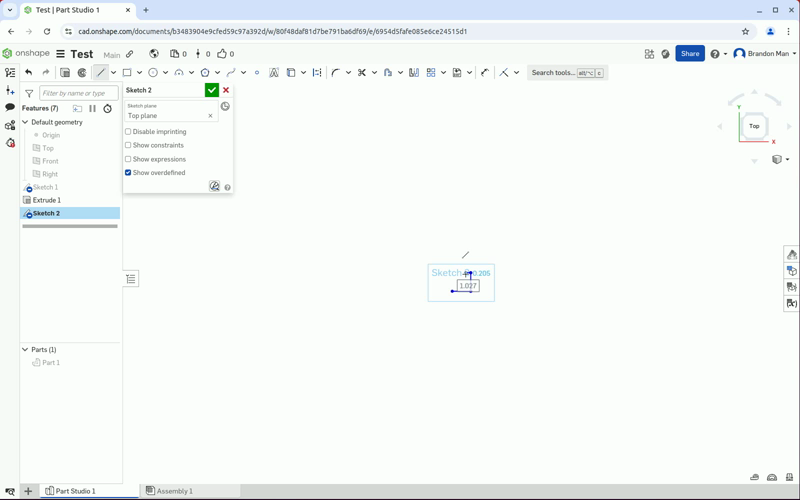
scroll(6)
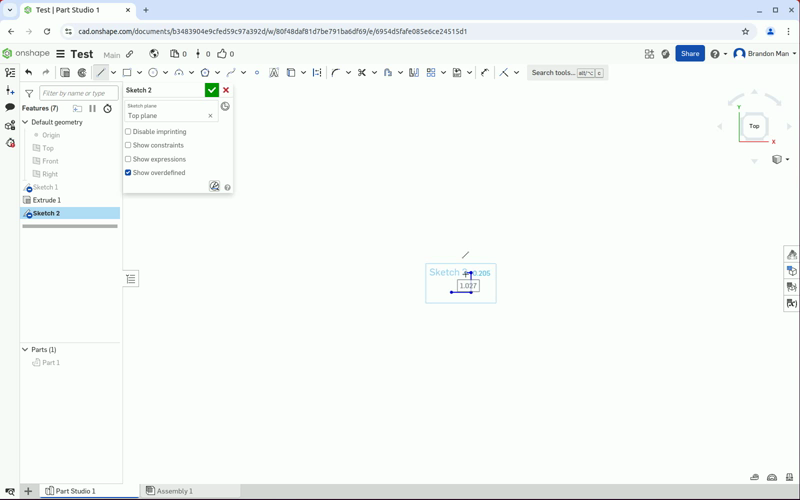
scroll(6)
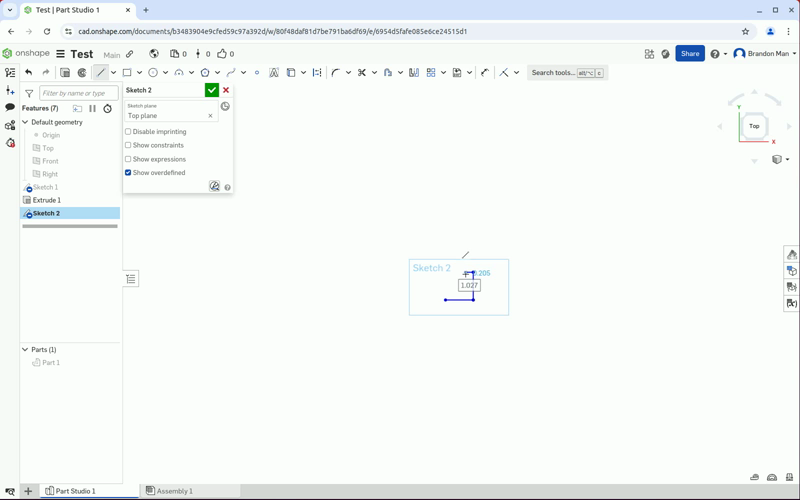
scroll(6)
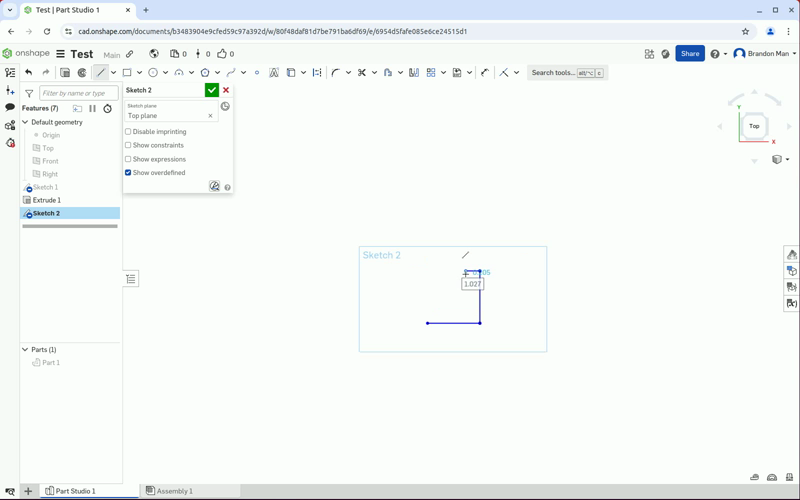
scroll(6)
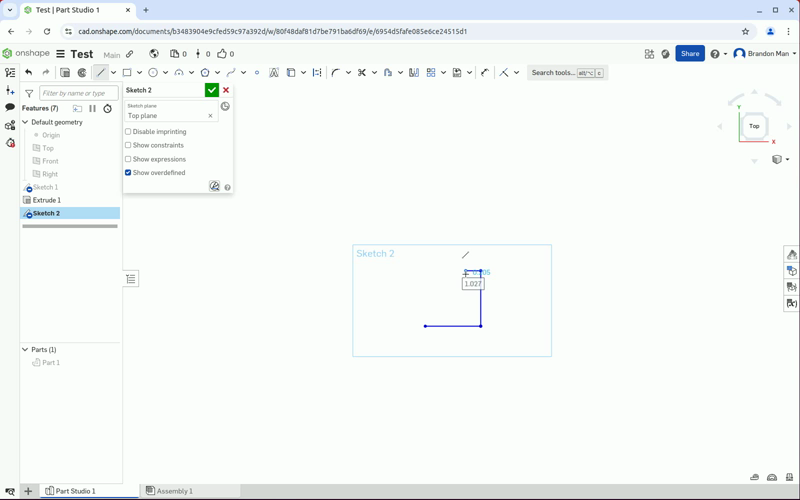
scroll(6)
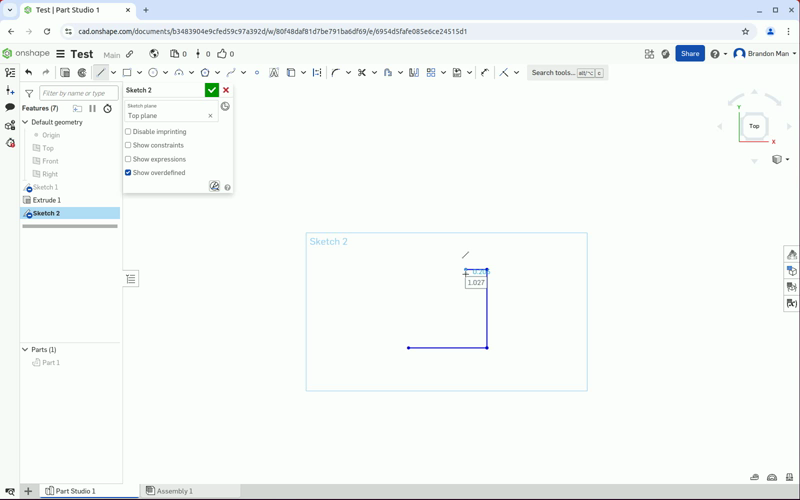
scroll(6)
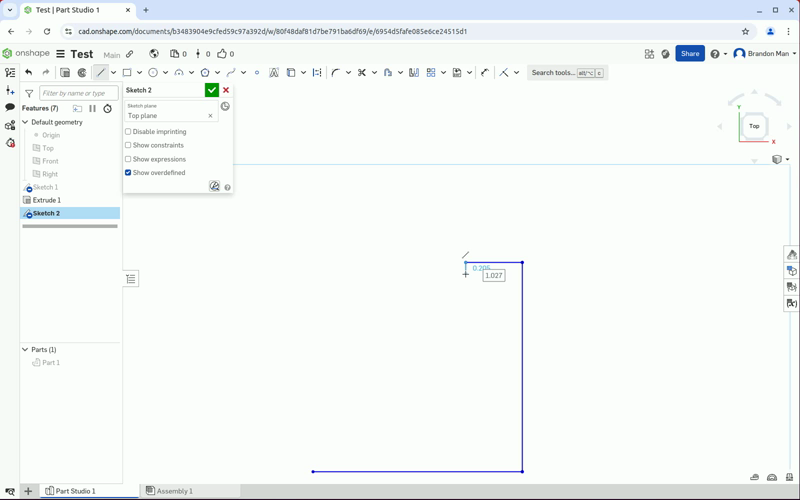
click(465, 273)
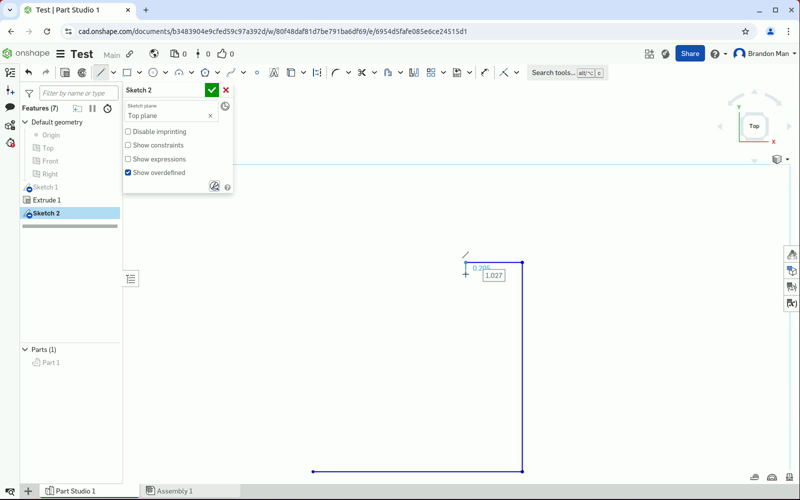
scroll(-6)
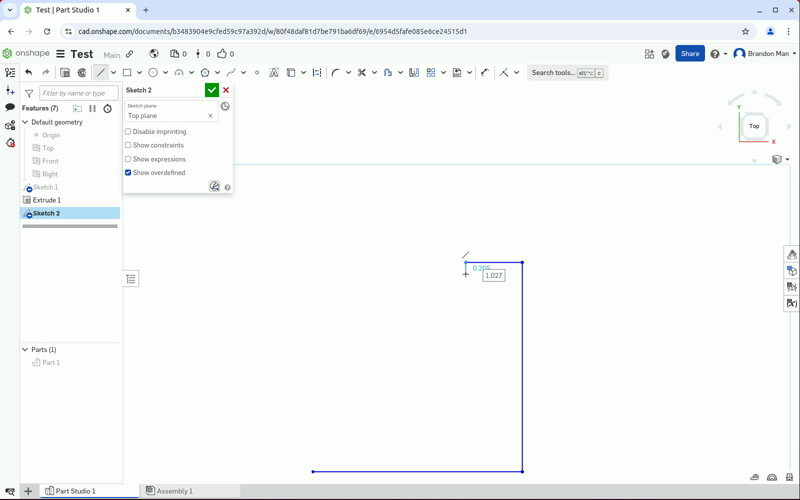
scroll(-6)
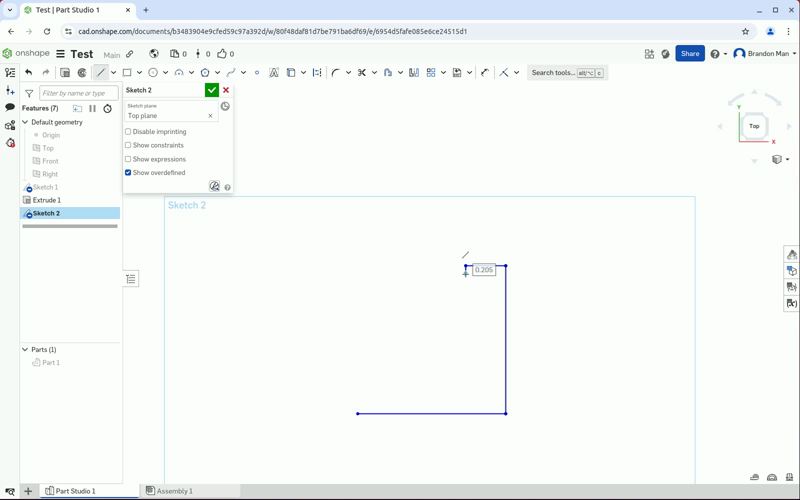
scroll(-6)
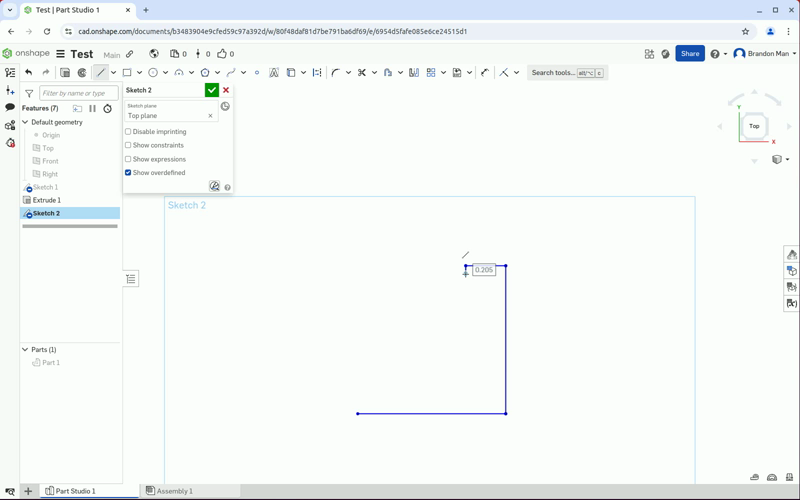
scroll(-6)
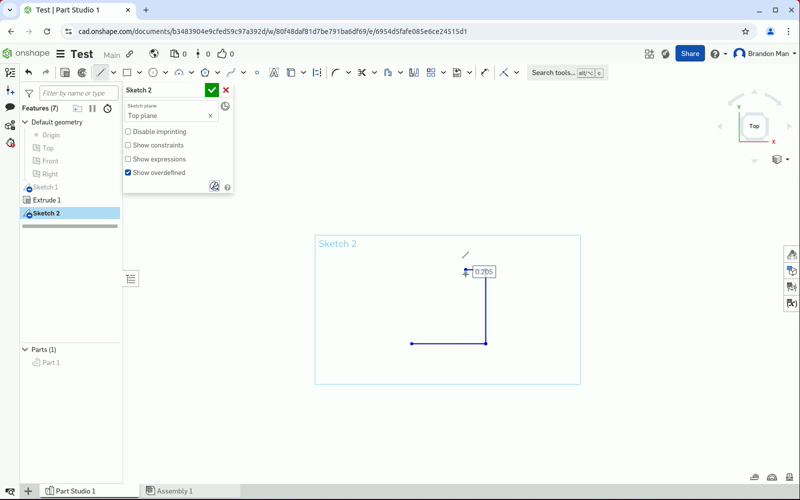
scroll(-6)
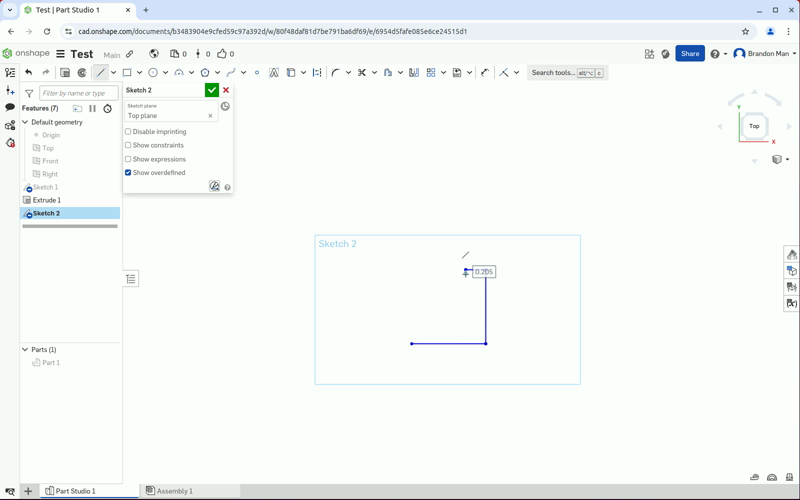
scroll(-6)
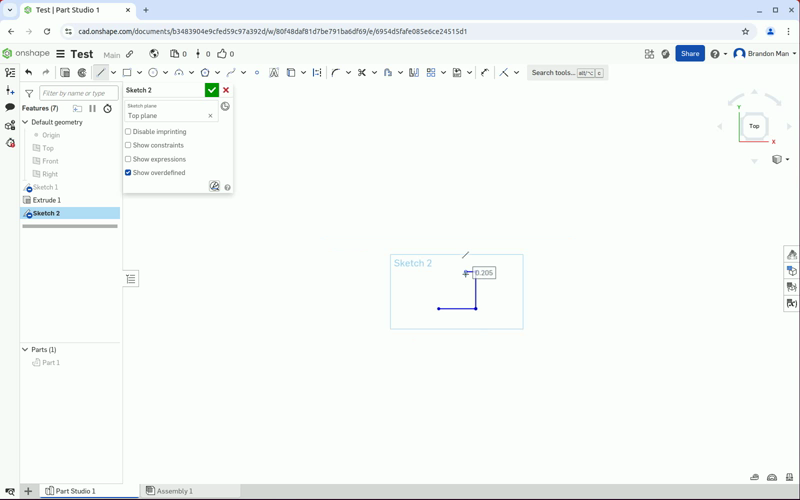
scroll(-6)
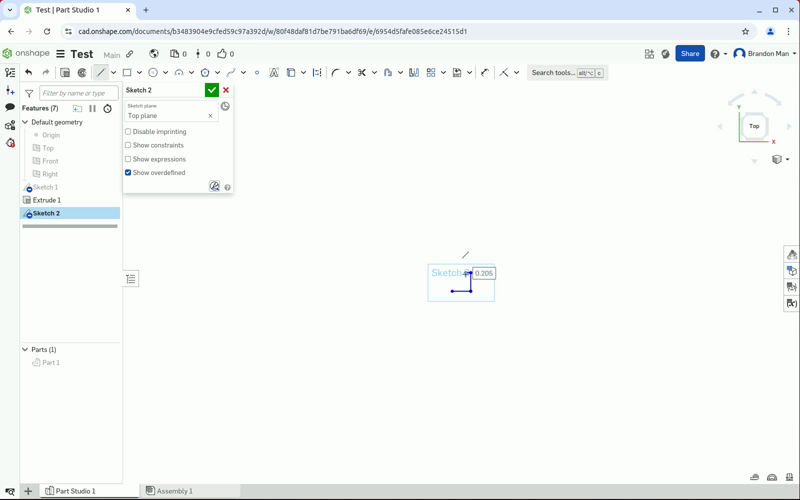
key_up(shift)
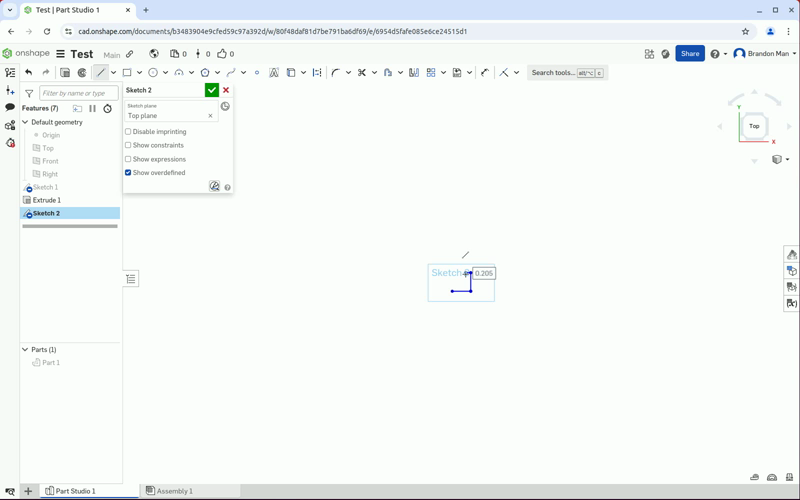
key(esc)
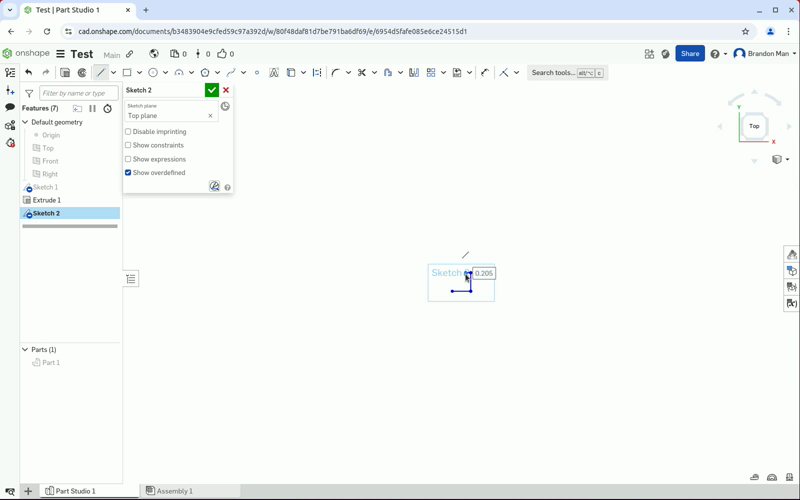
key(a)
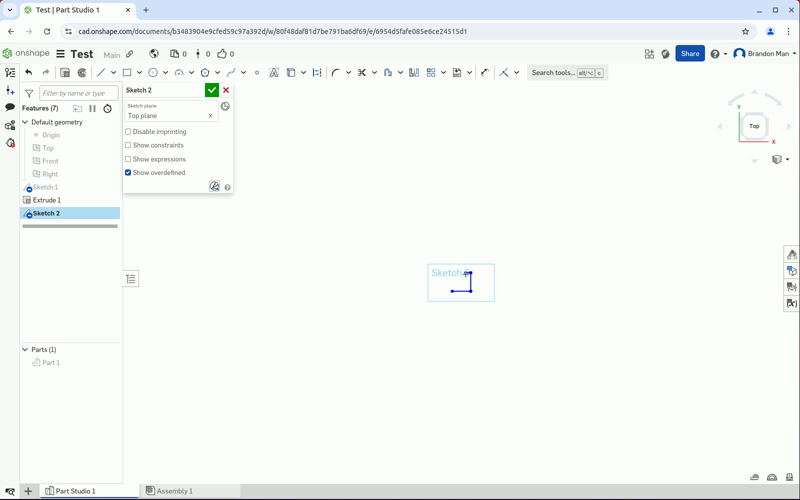
mouse_move(465, 273)
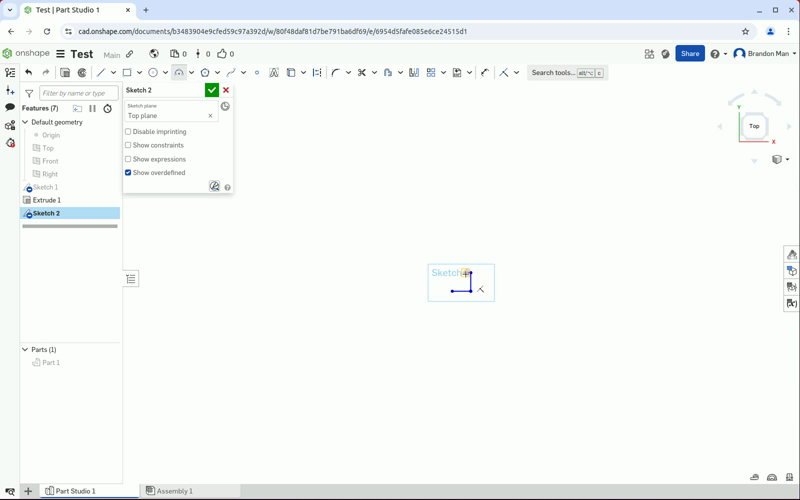
scroll(6)
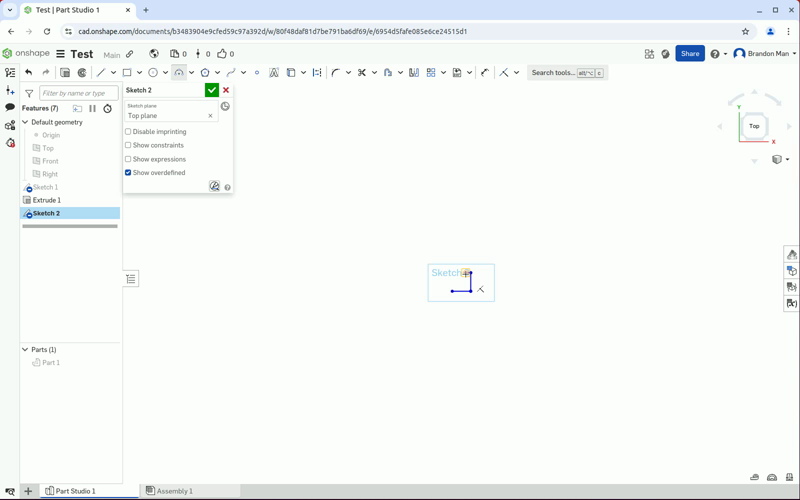
scroll(6)
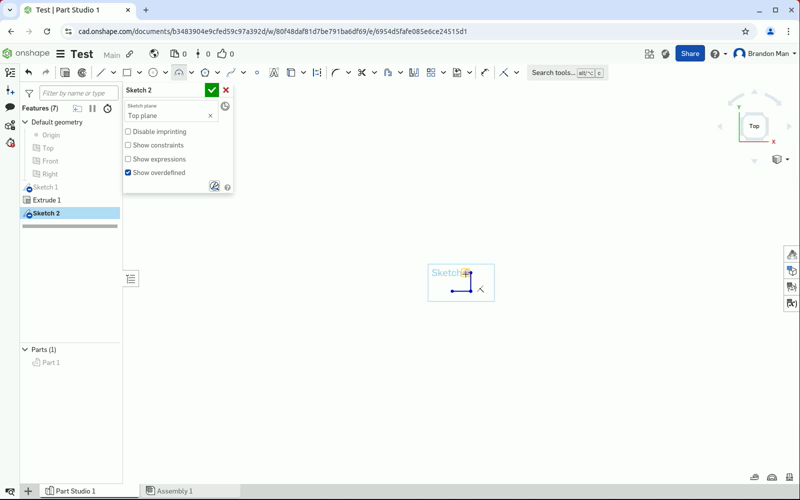
scroll(6)
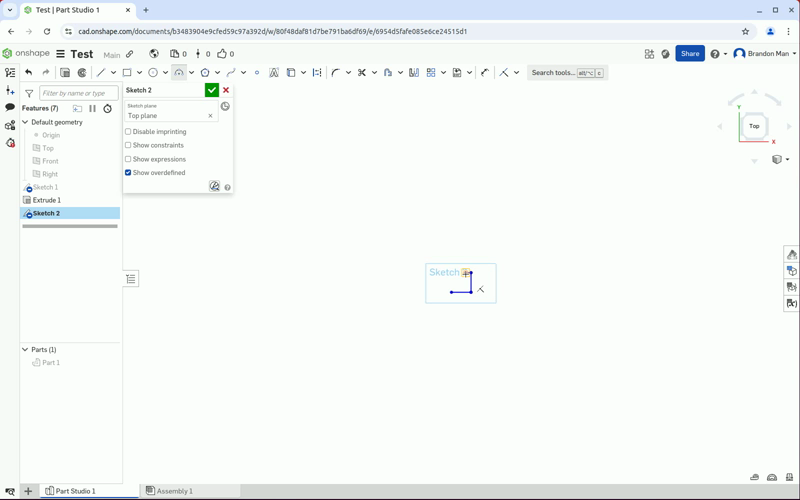
scroll(6)
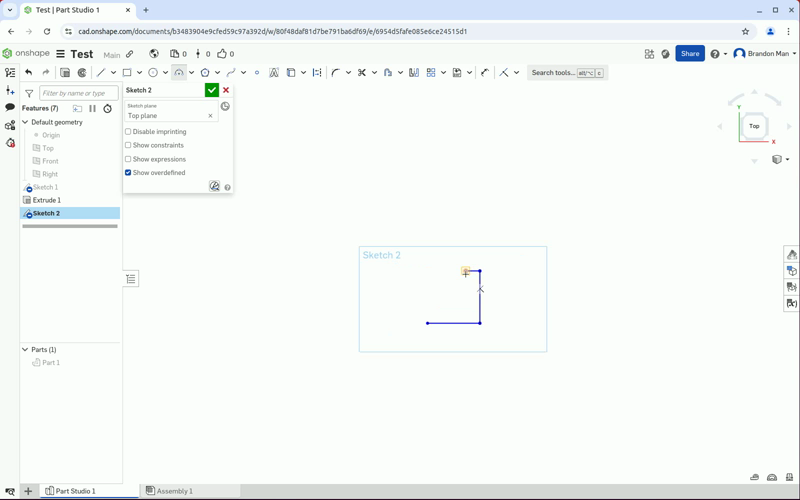
scroll(6)
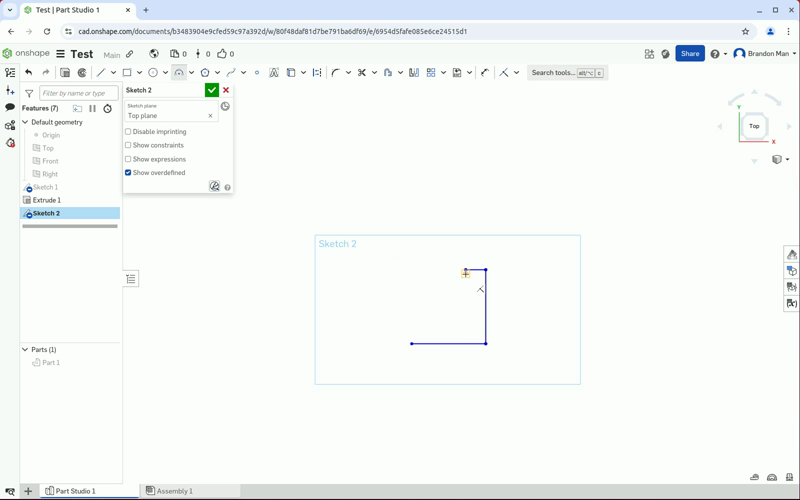
scroll(6)
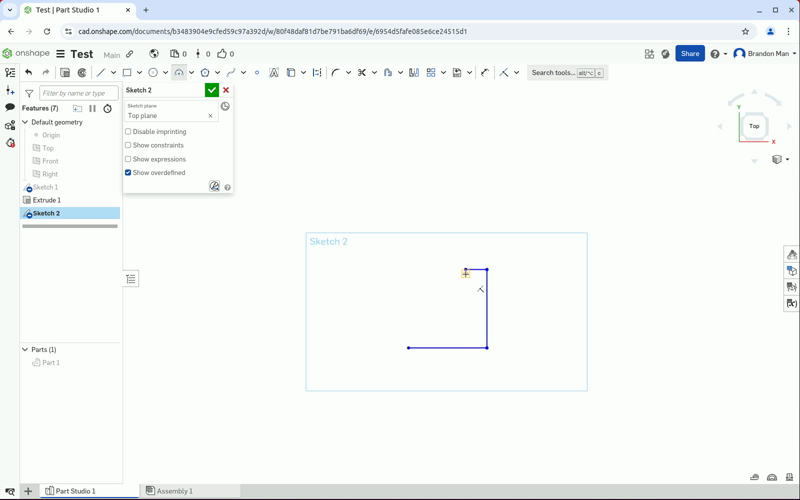
scroll(6)
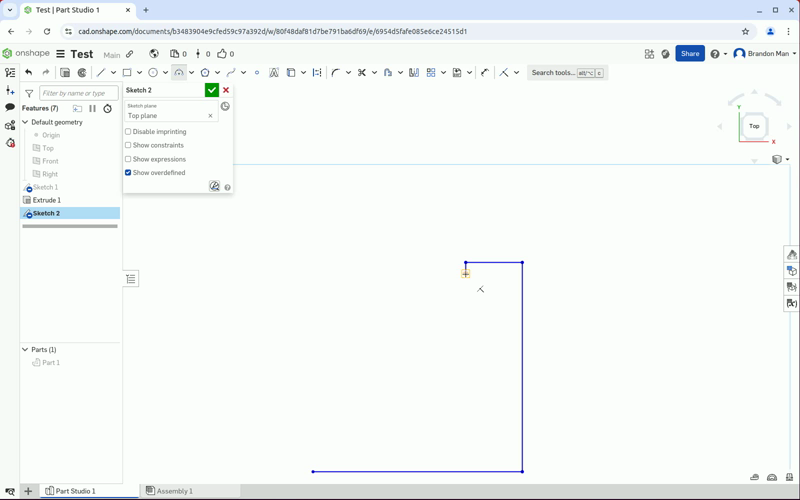
click(465, 273)
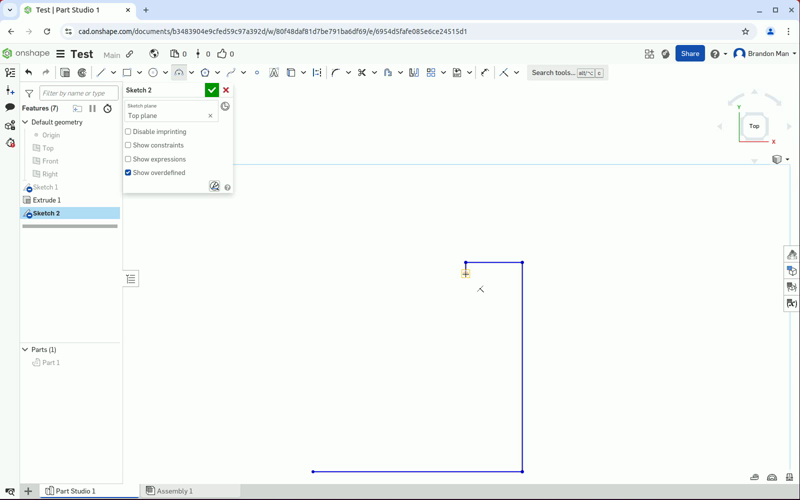
scroll(-6)
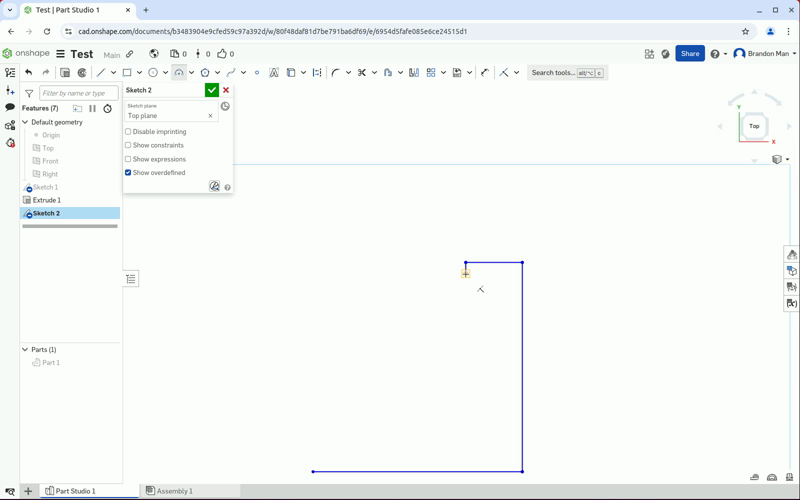
scroll(-6)
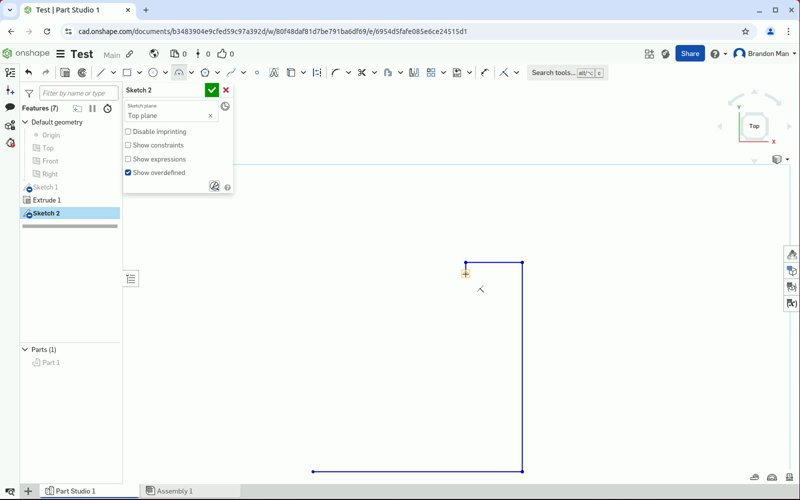
scroll(-6)
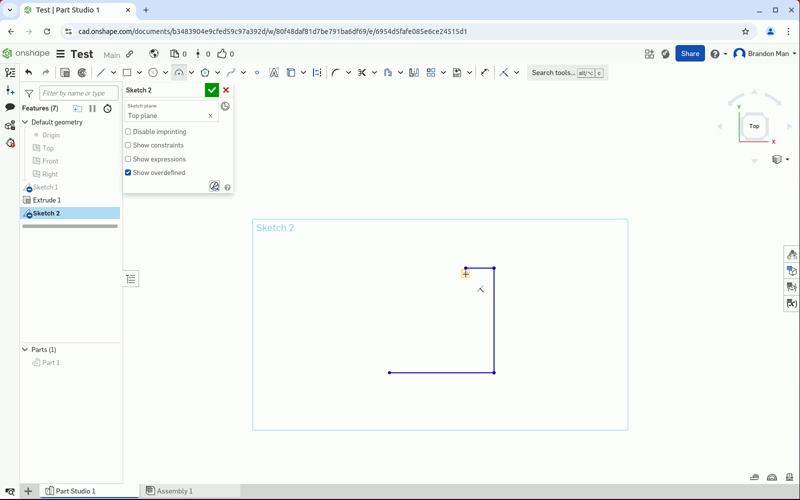
scroll(-6)
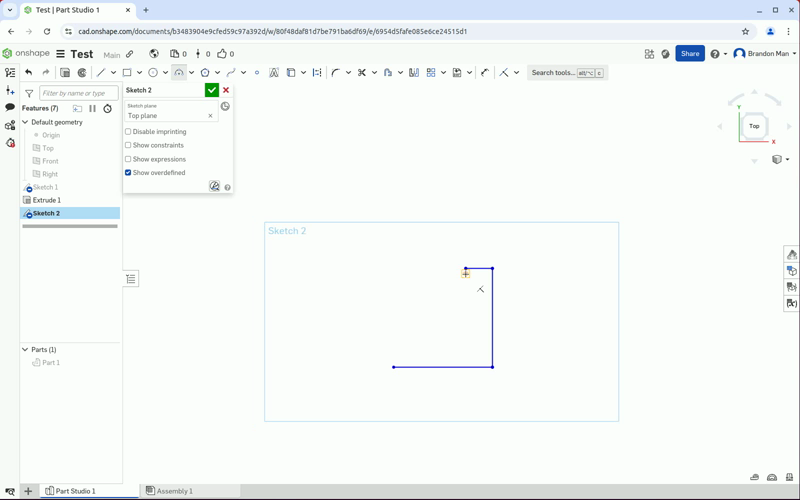
scroll(-6)
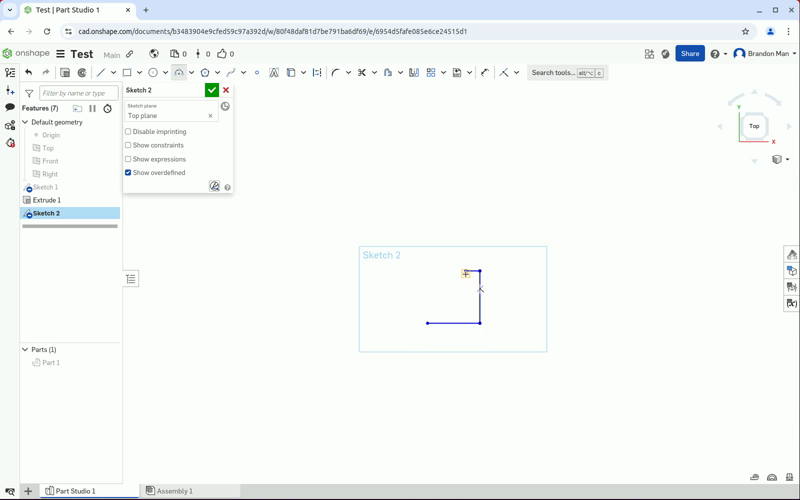
scroll(-6)
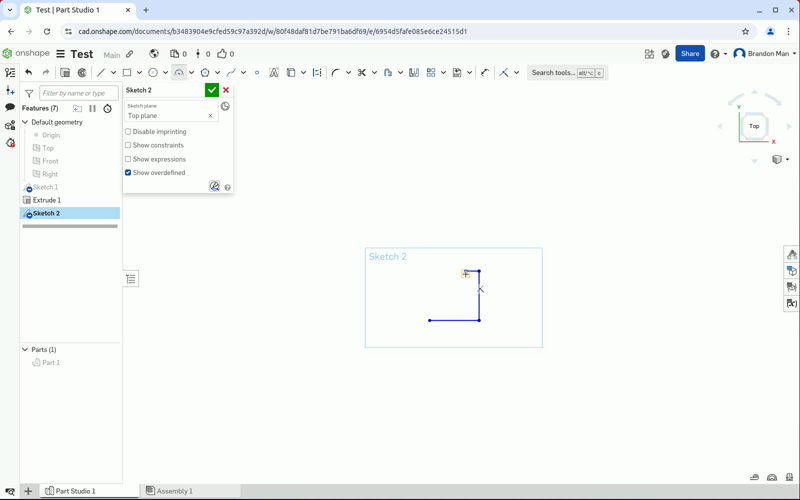
scroll(-6)
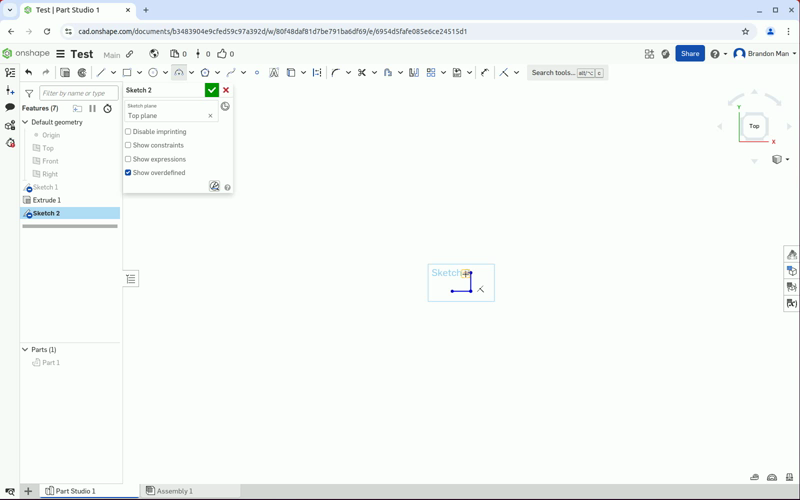
key_down(shift)
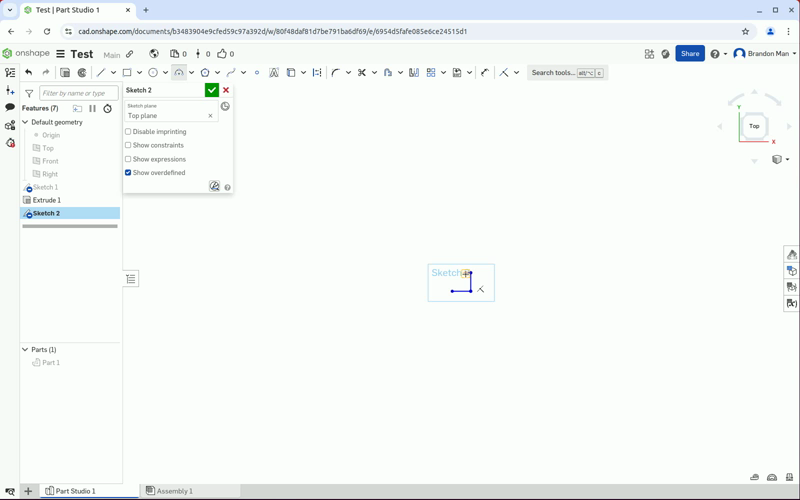
mouse_move(457, 273)
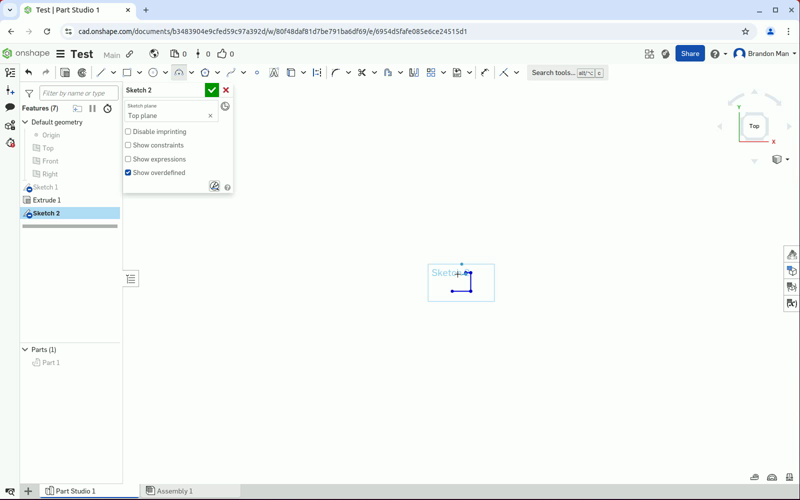
click(457, 273)
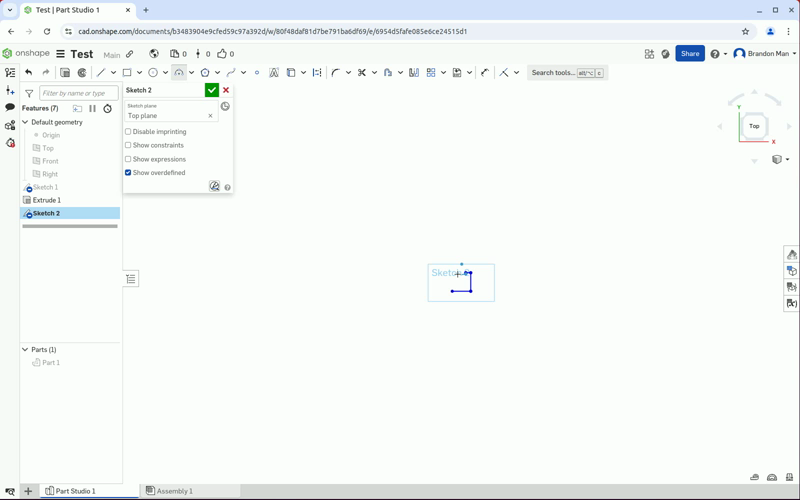
mouse_move(461, 290)
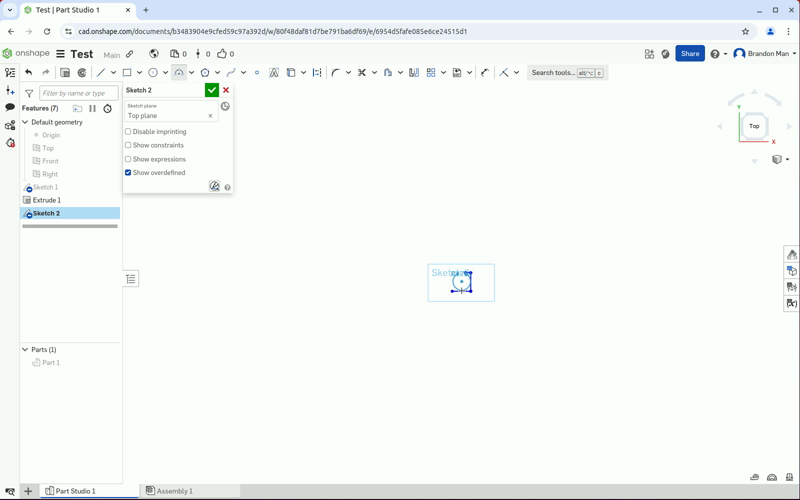
click(461, 290)
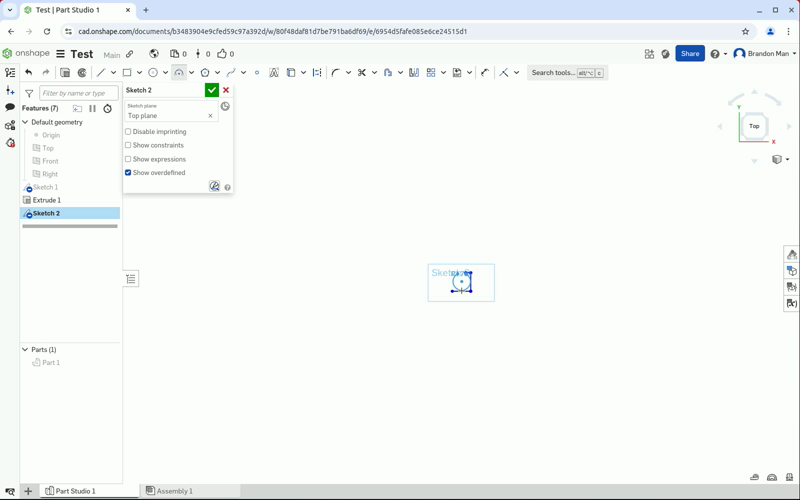
key_up(shift)
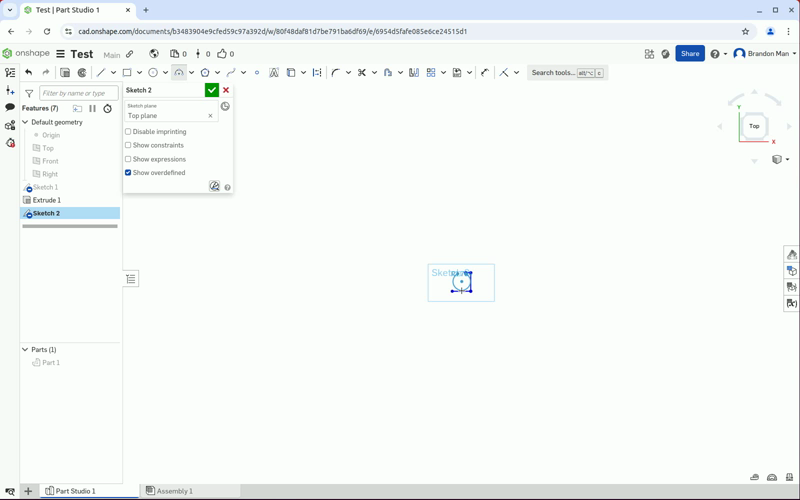
key(esc)
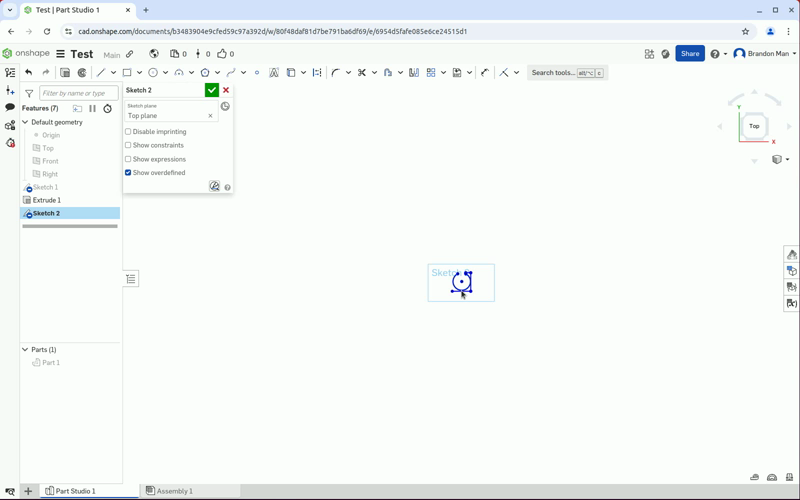
key(l)
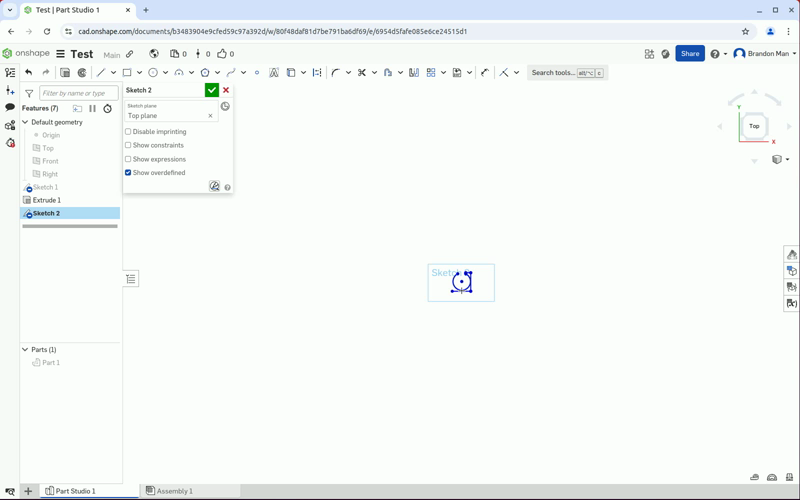
mouse_move(457, 273)
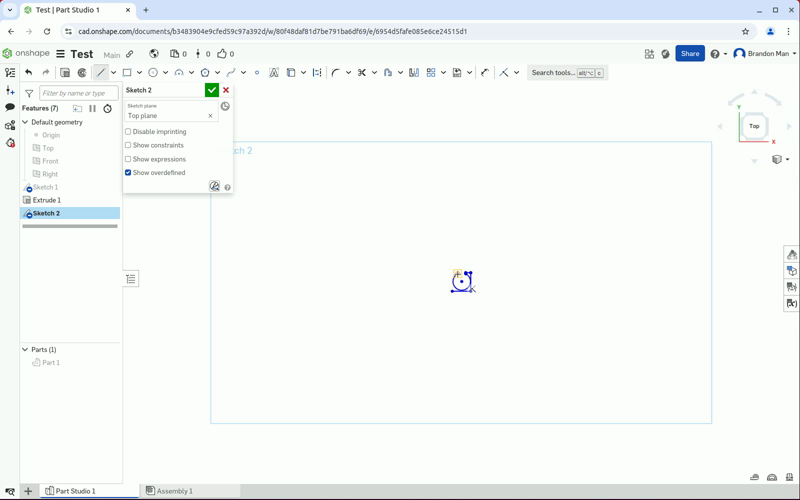
click(457, 273)
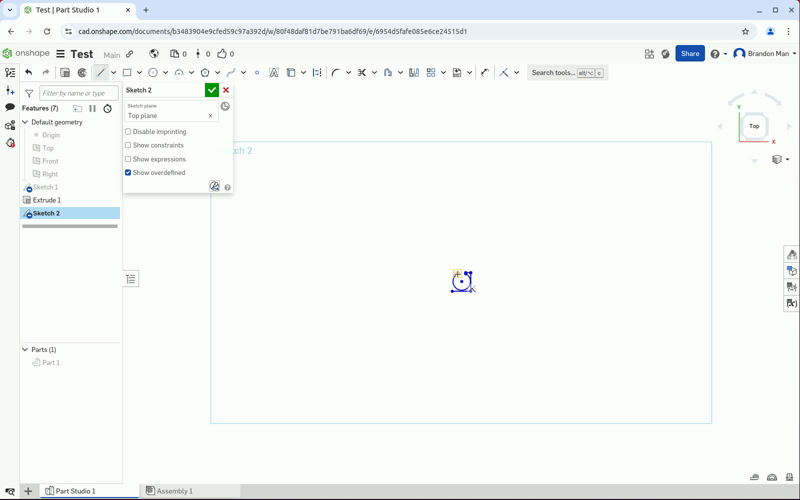
key_down(shift)
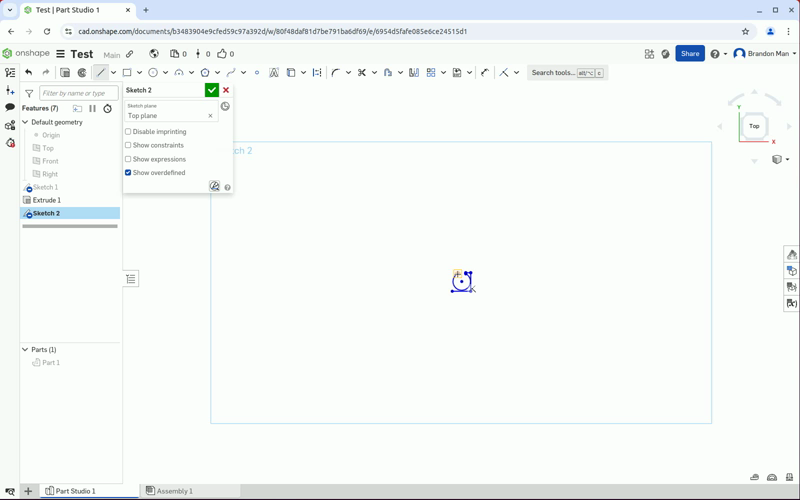
mouse_move(487, 273)
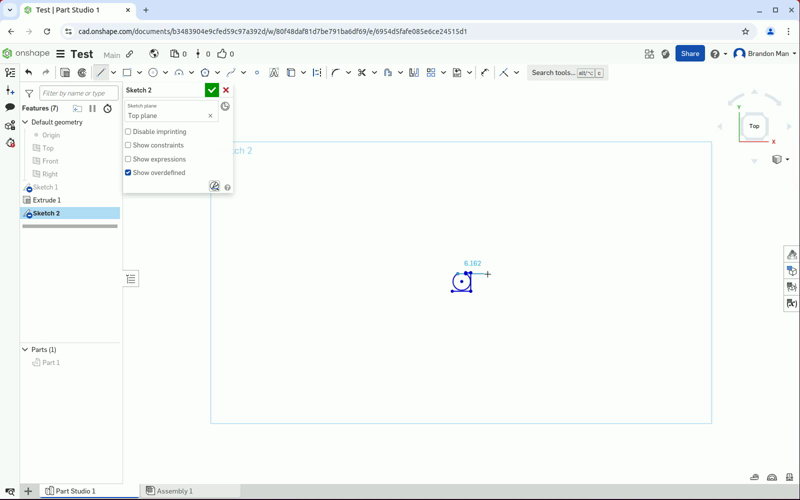
mouse_move(457, 272)
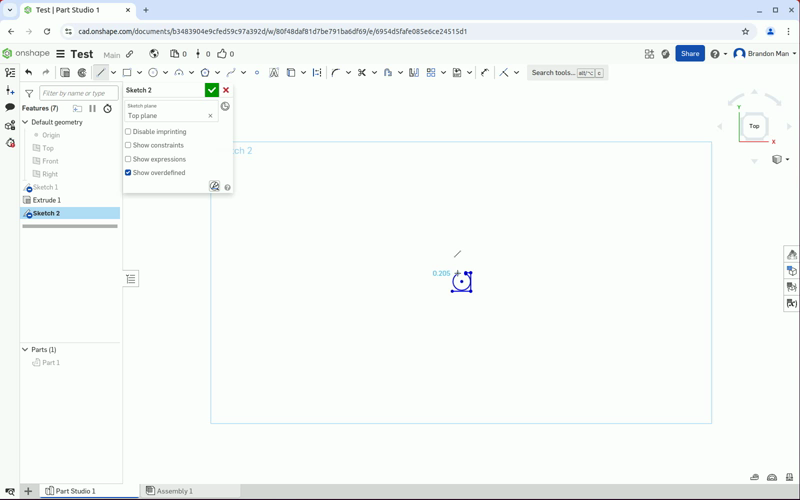
scroll(6)
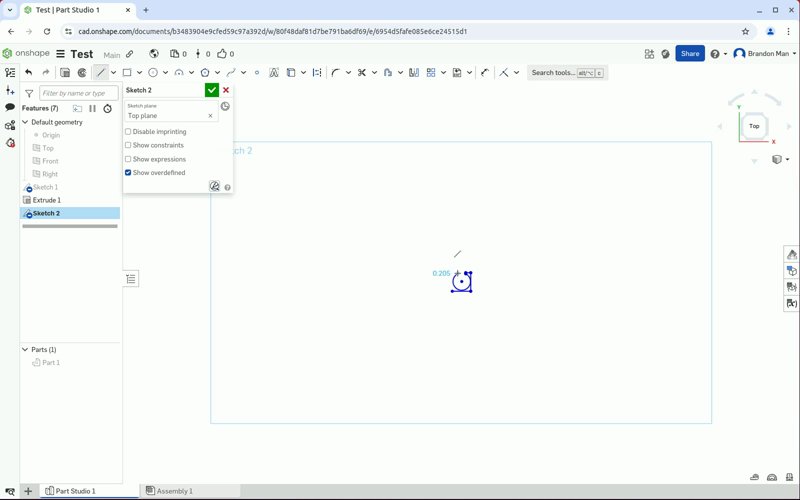
scroll(6)
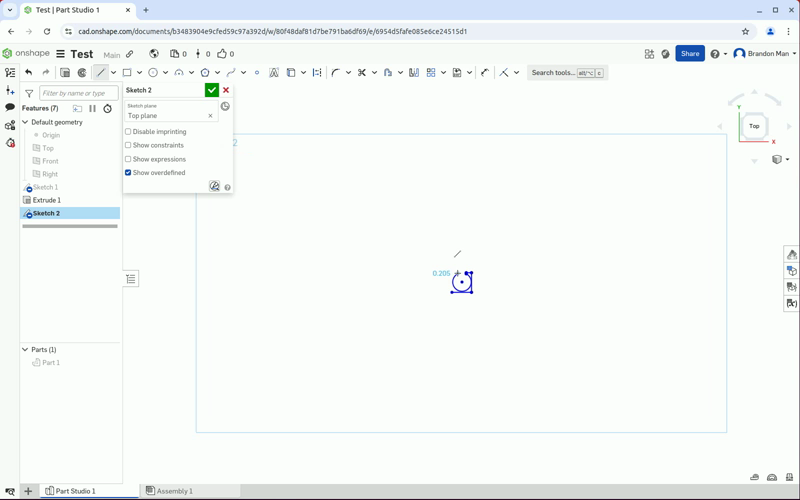
scroll(6)
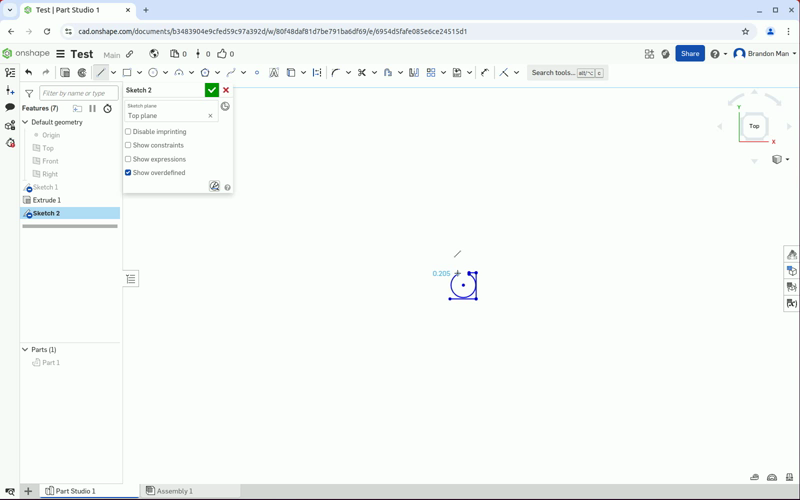
scroll(6)
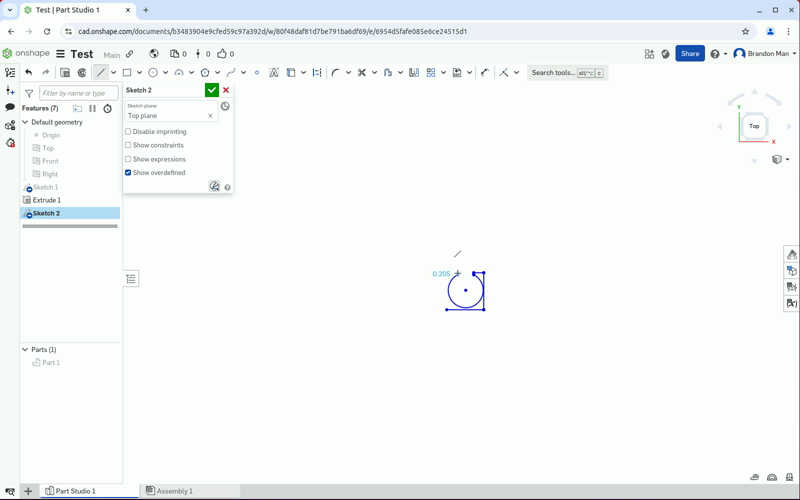
scroll(6)
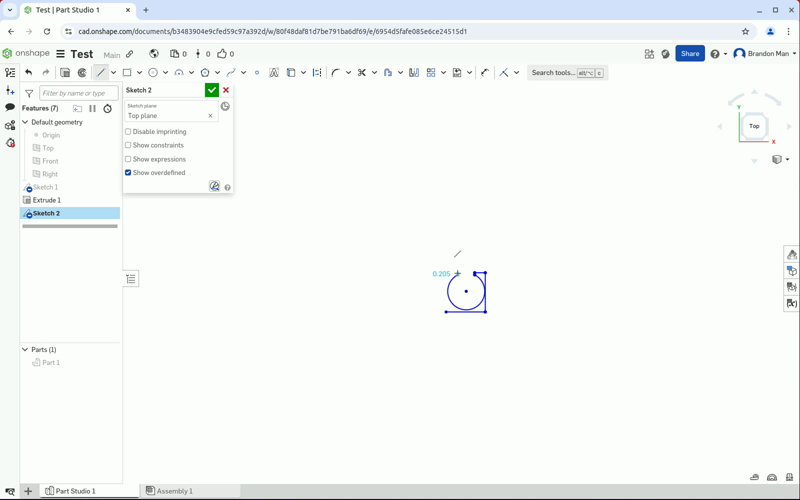
scroll(6)
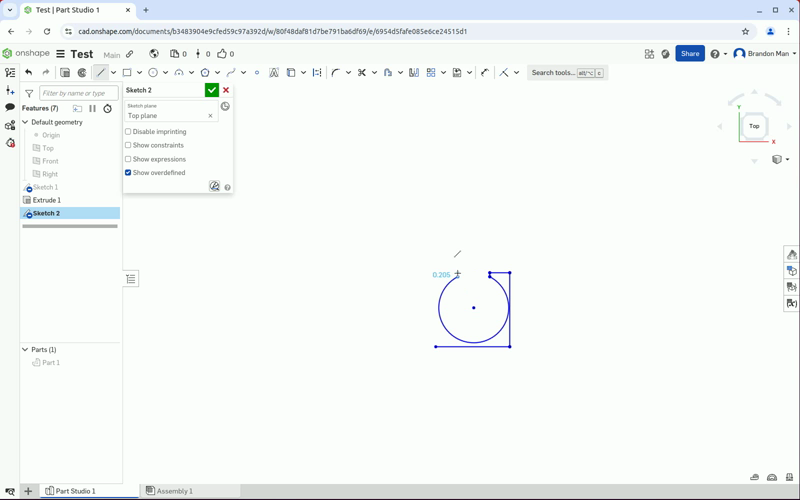
scroll(6)
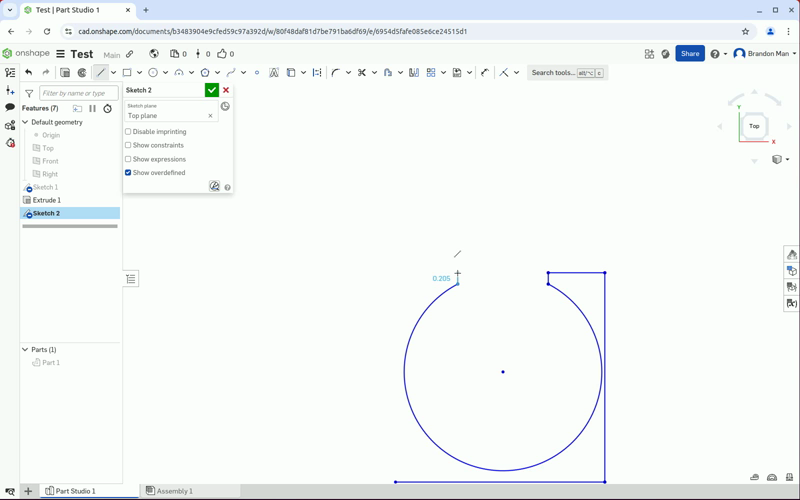
click(457, 272)
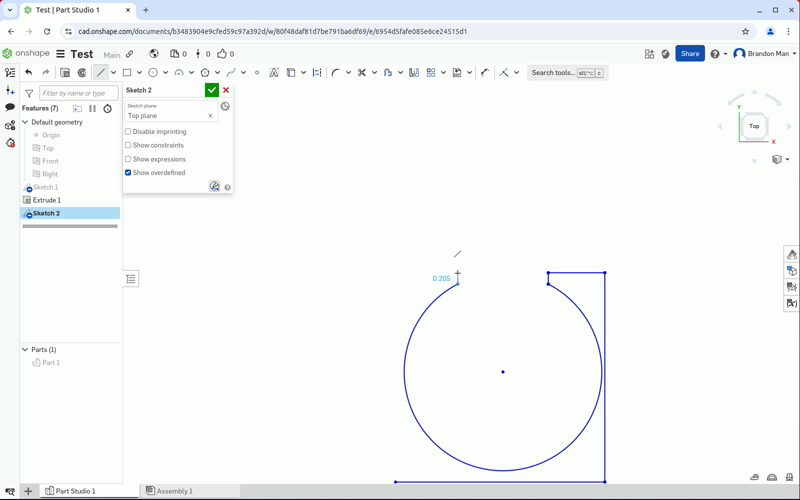
scroll(-6)
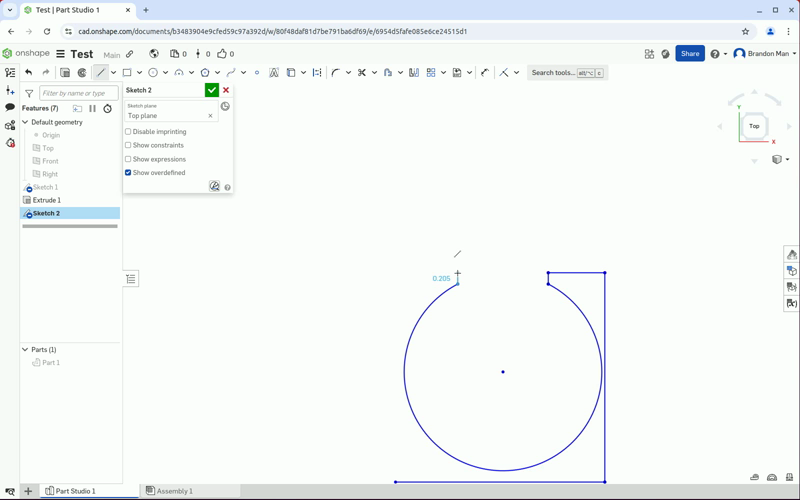
scroll(-6)
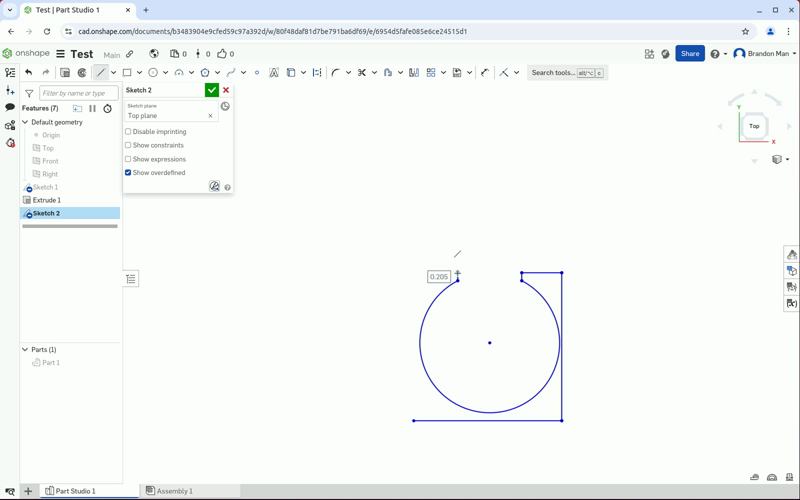
scroll(-6)
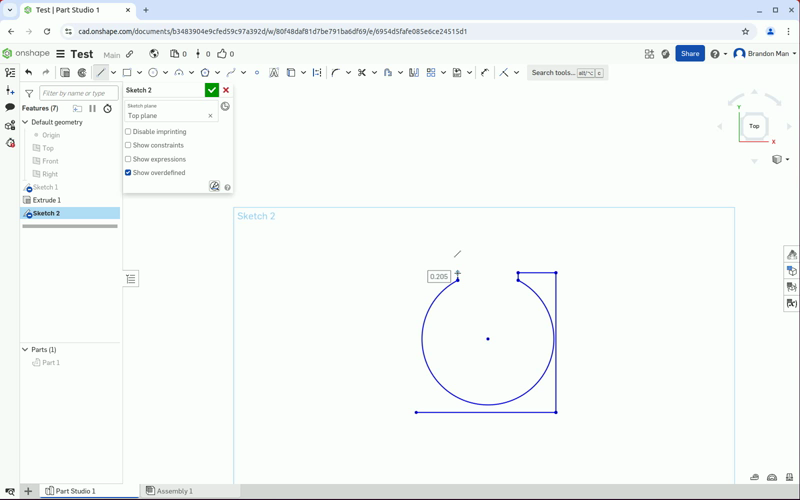
scroll(-6)
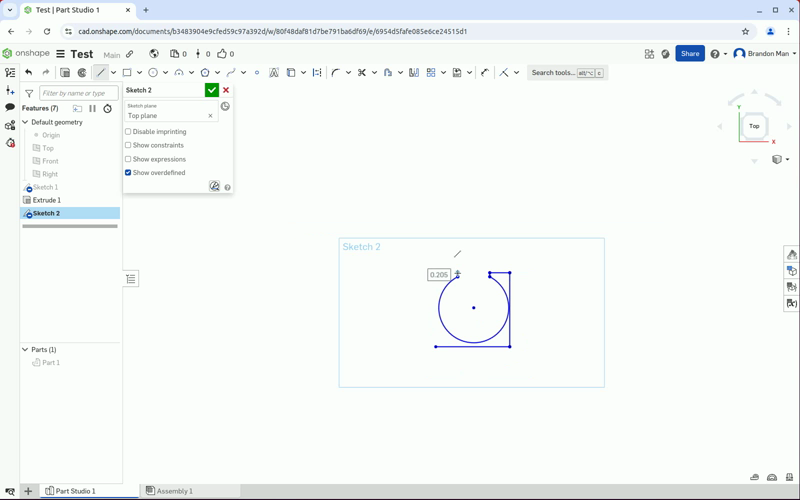
scroll(-6)
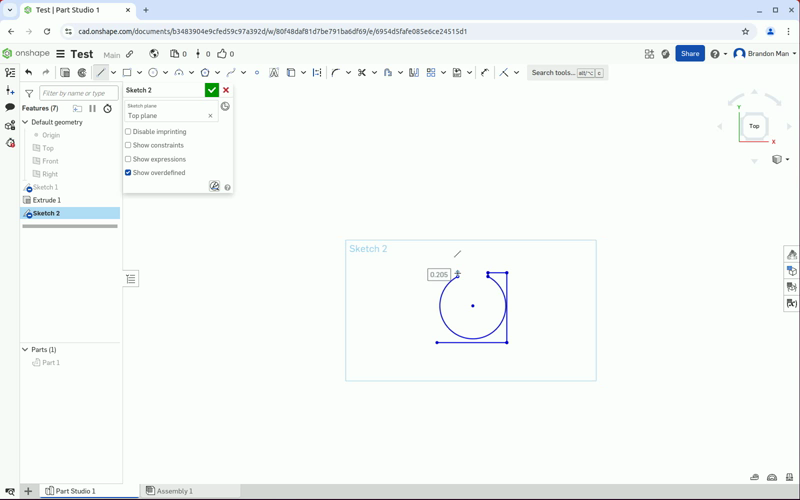
scroll(-6)
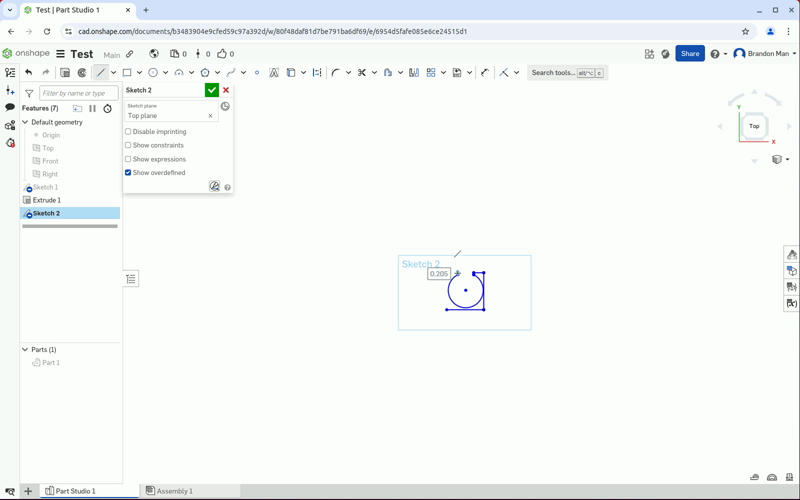
scroll(-6)
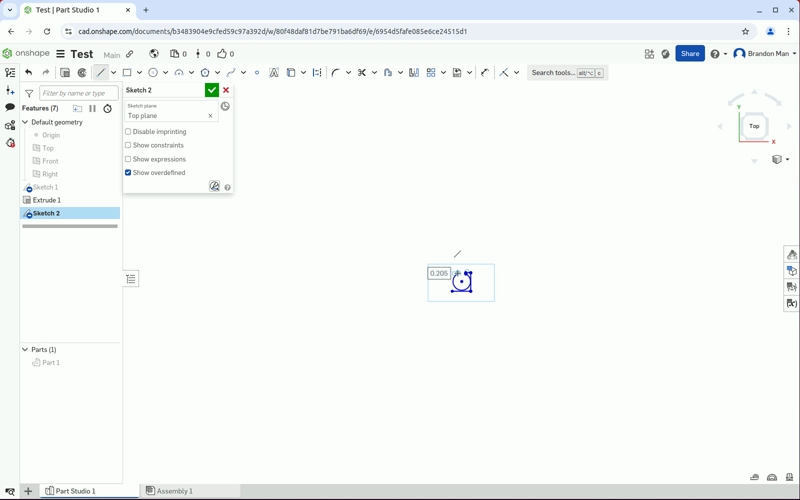
key_up(shift)
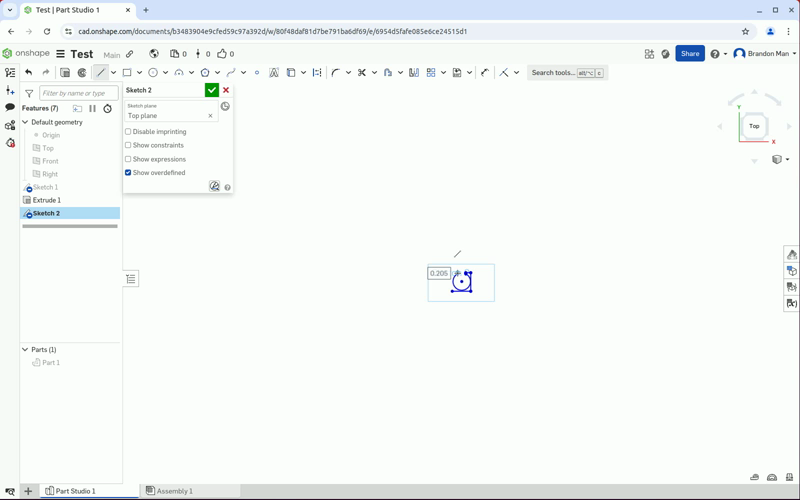
key_down(shift)
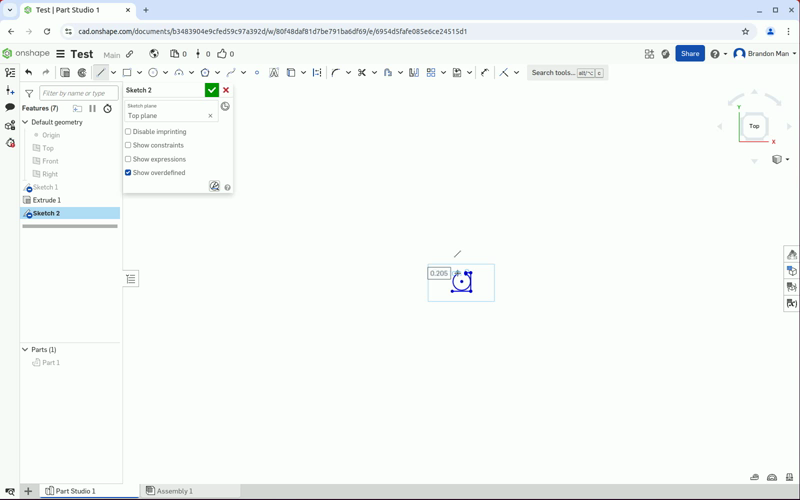
mouse_move(487, 272)
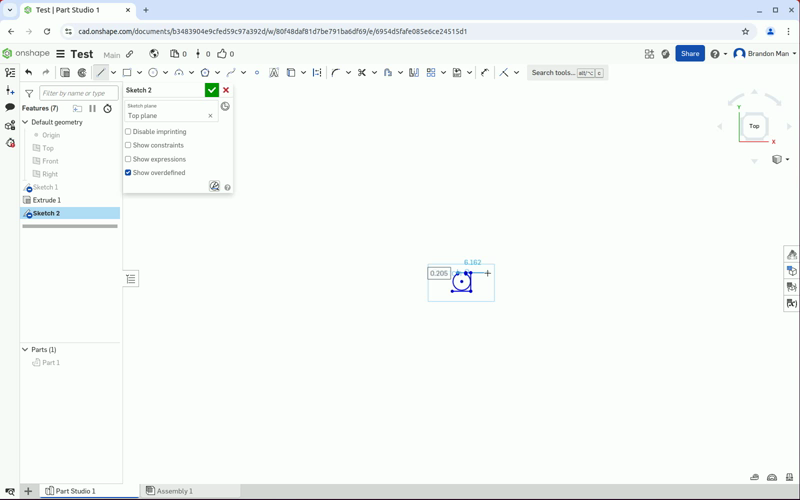
mouse_move(452, 272)
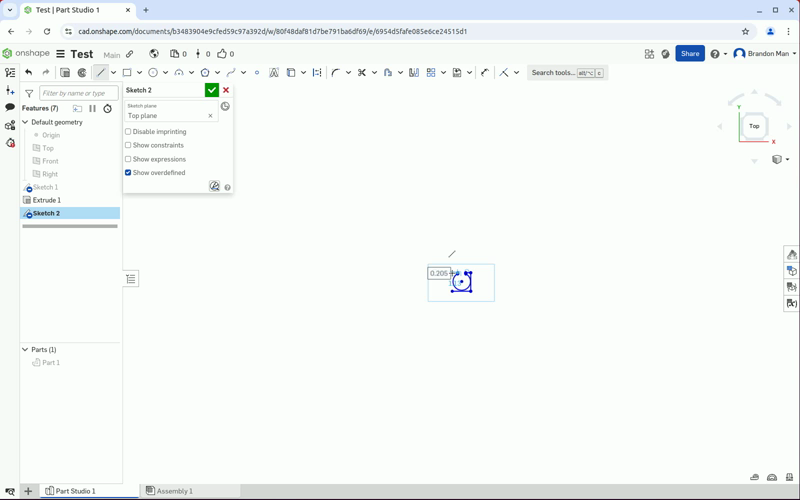
scroll(6)
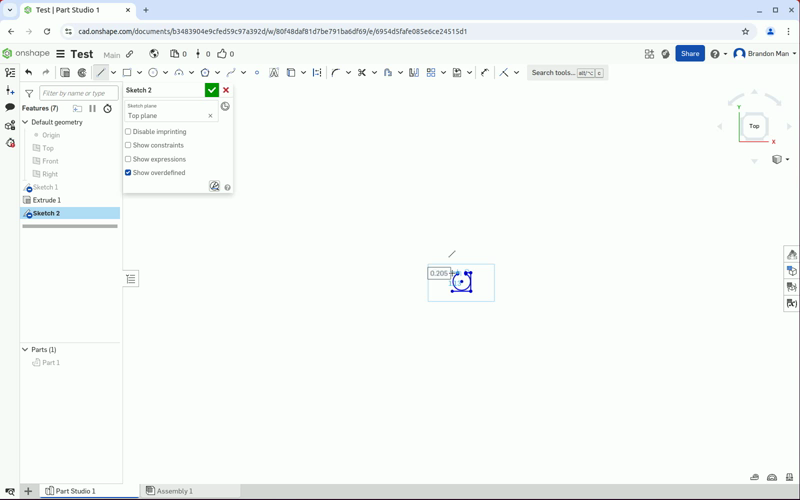
scroll(6)
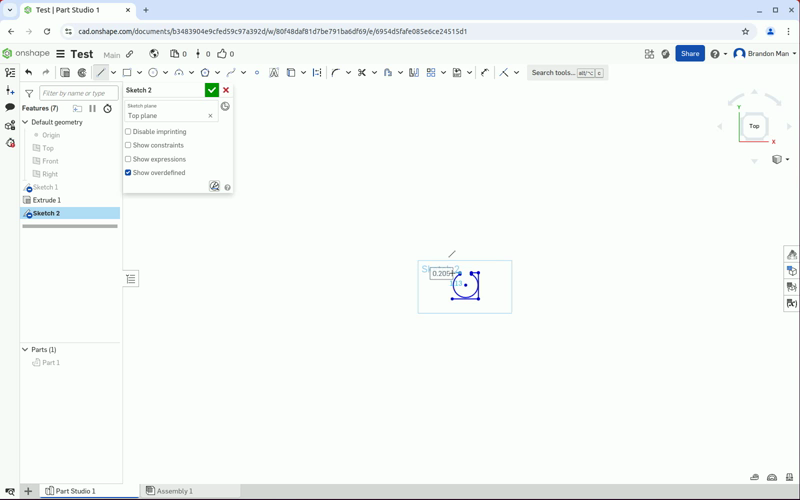
scroll(6)
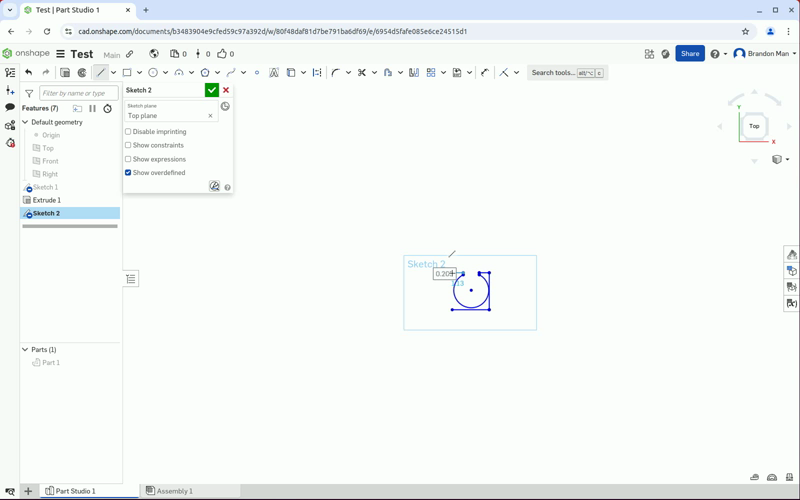
scroll(6)
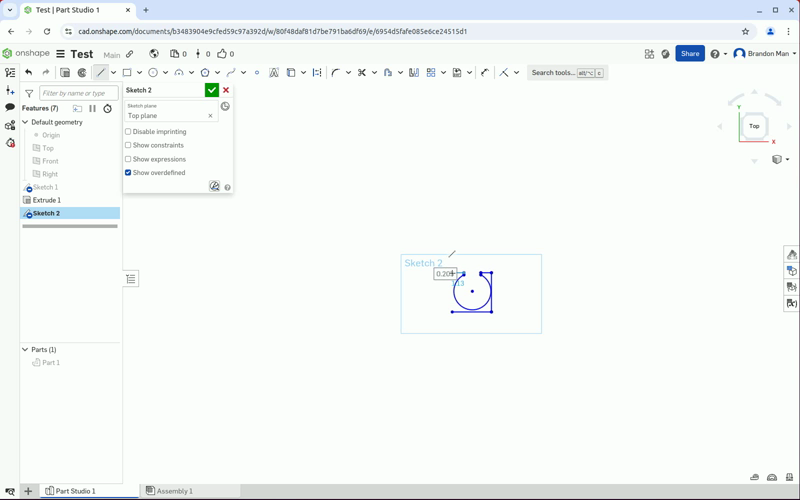
scroll(6)
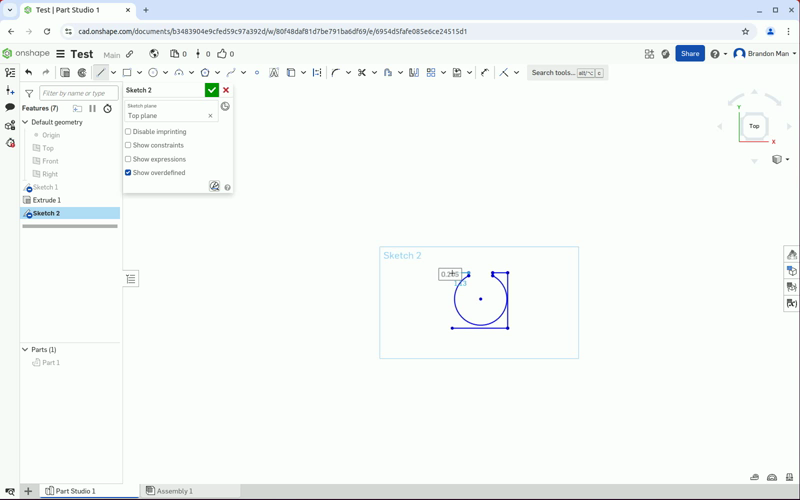
scroll(6)
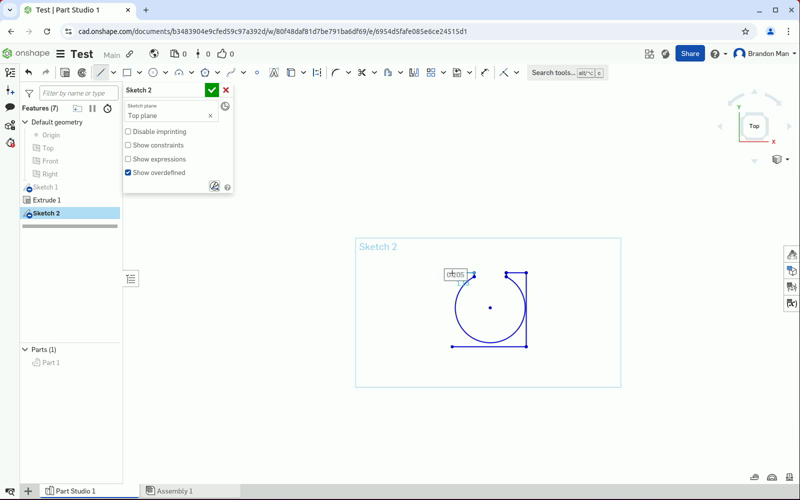
scroll(6)
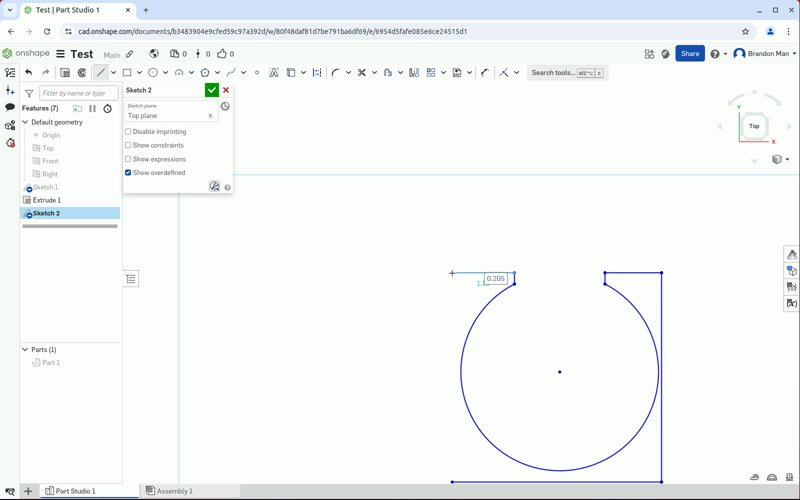
click(452, 272)
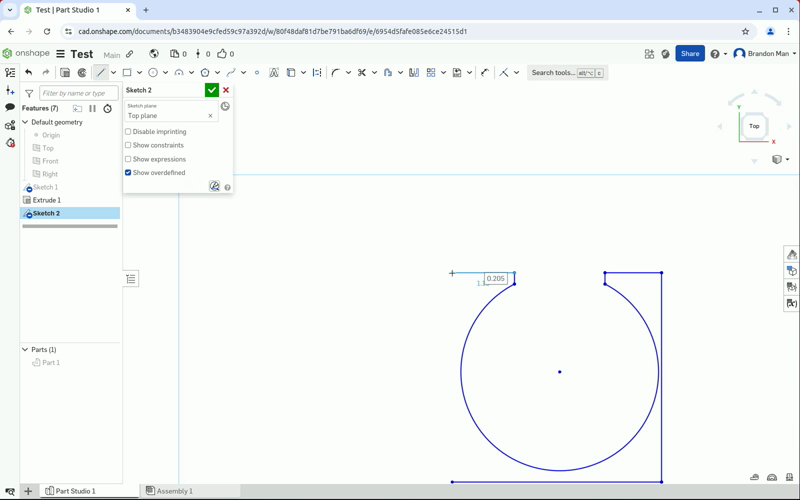
scroll(-6)
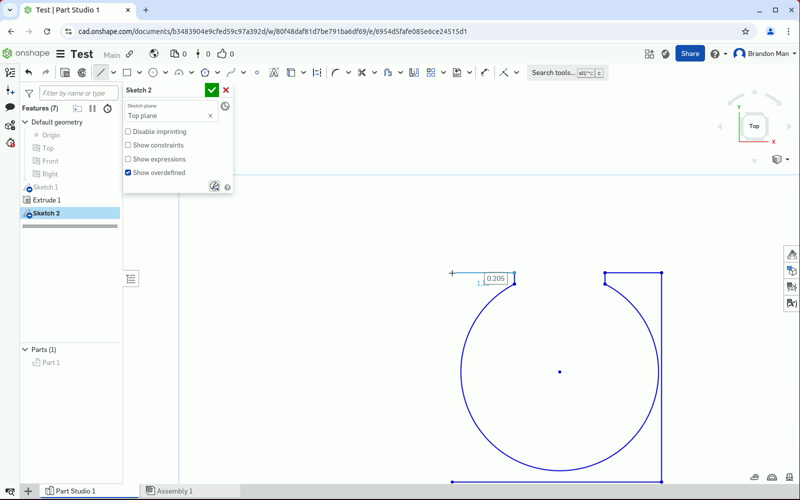
scroll(-6)
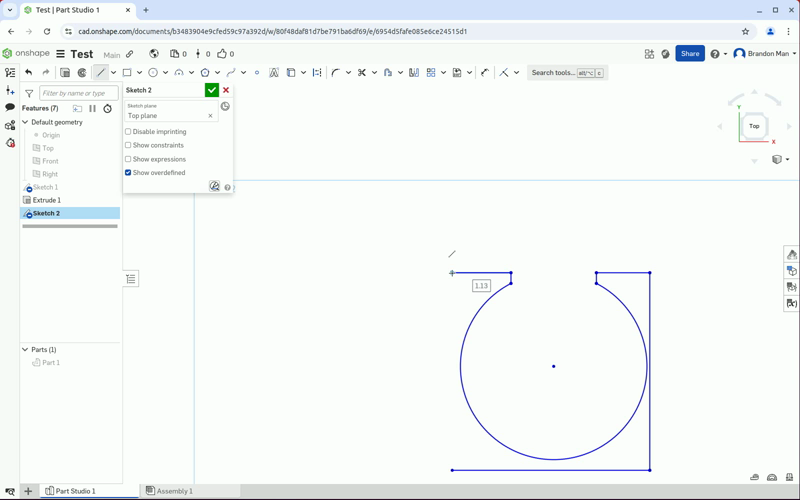
scroll(-6)
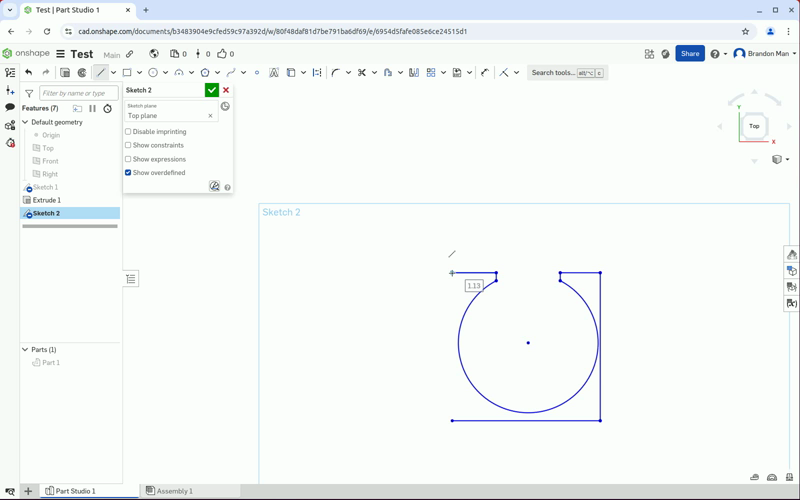
scroll(-6)
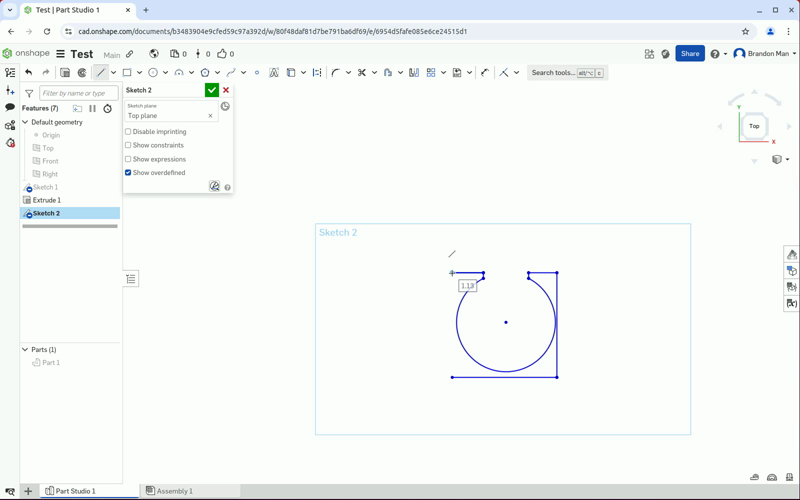
scroll(-6)
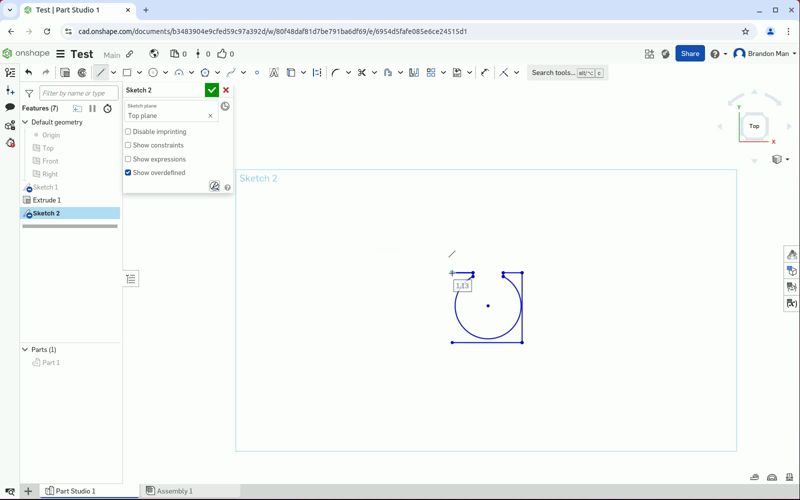
scroll(-6)
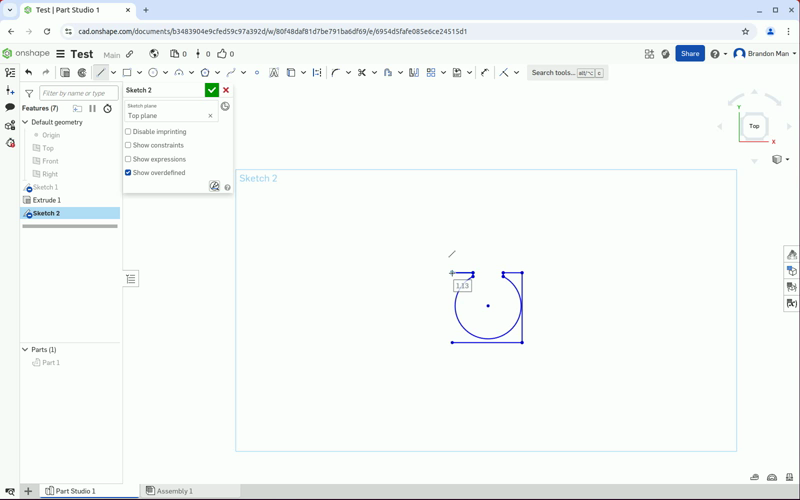
scroll(-6)
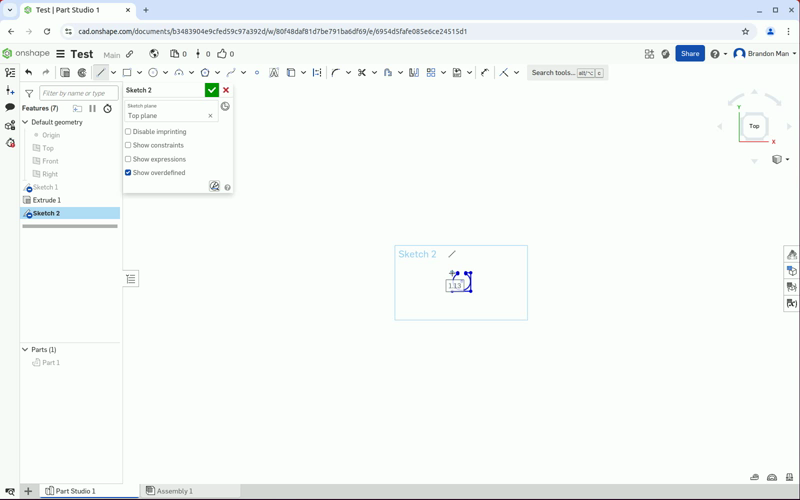
key_up(shift)
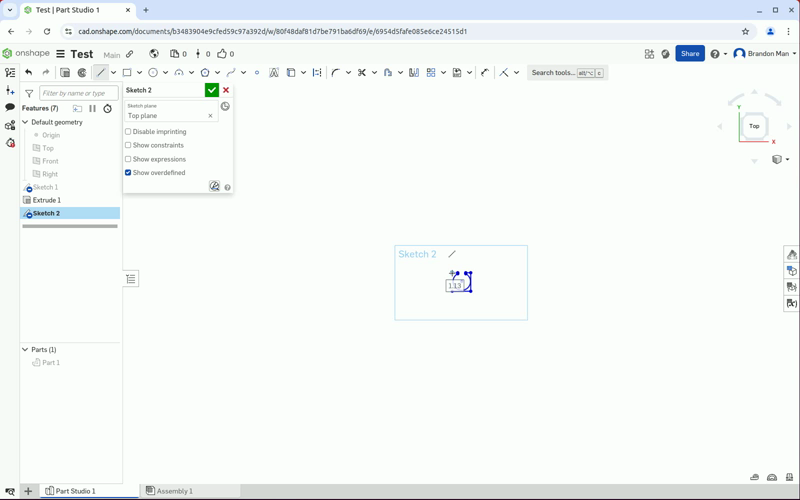
mouse_move(482, 272)
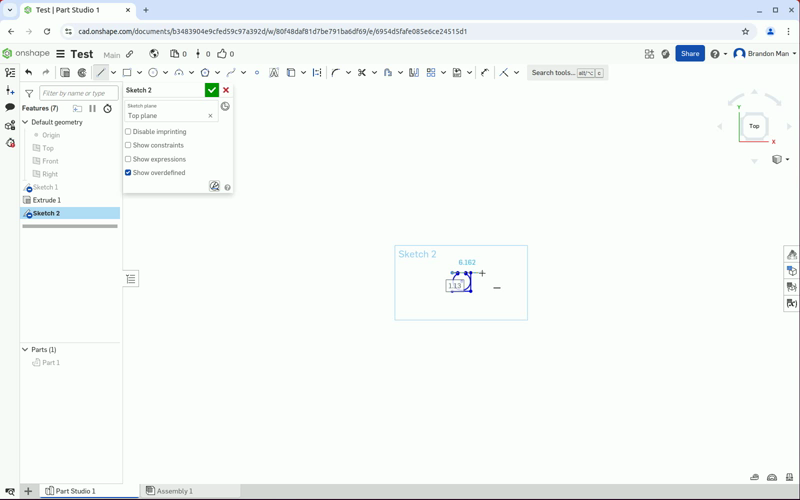
key_down(shift)
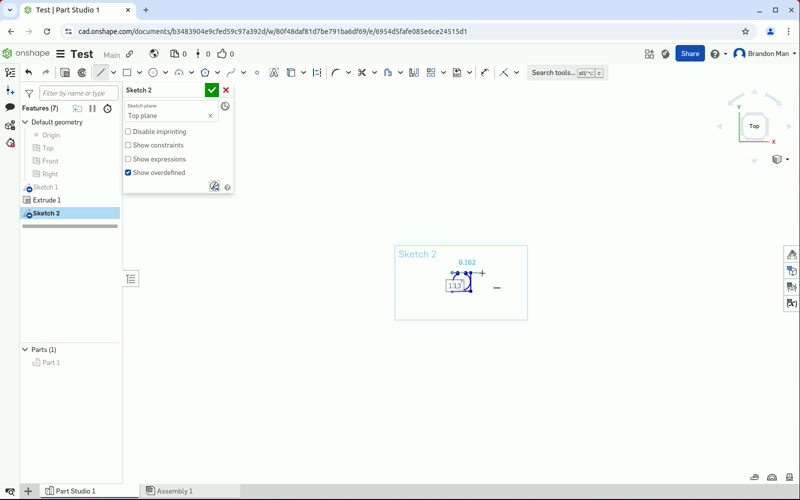
mouse_move(452, 291)
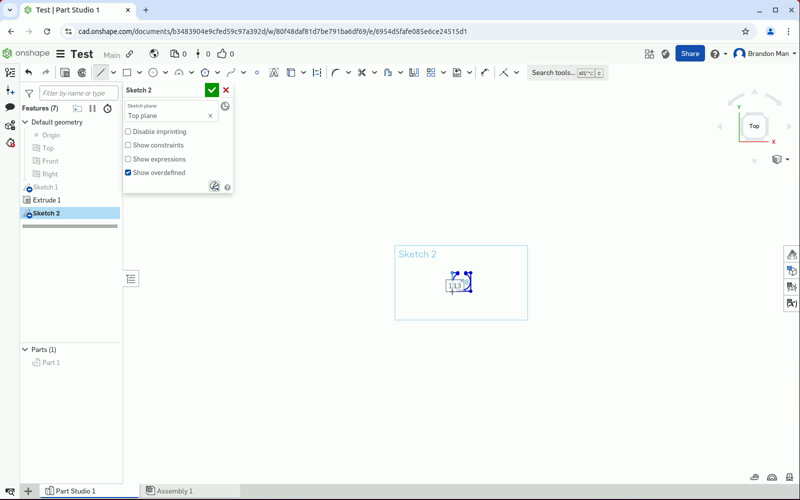
key_up(shift)
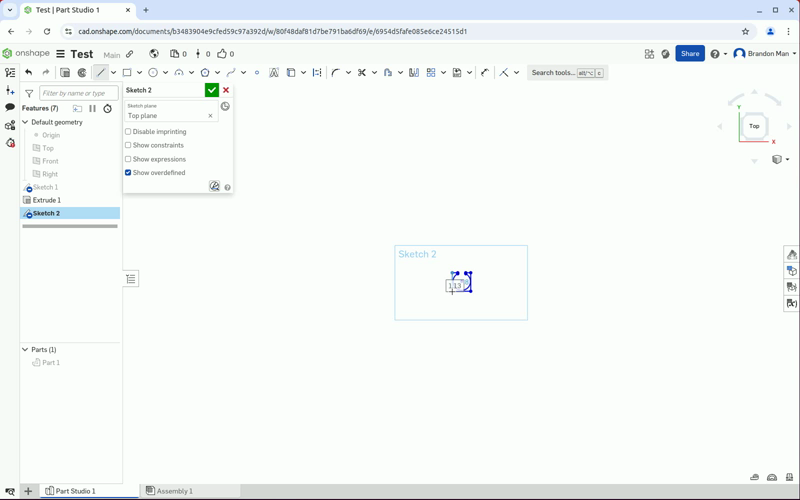
click(452, 291)
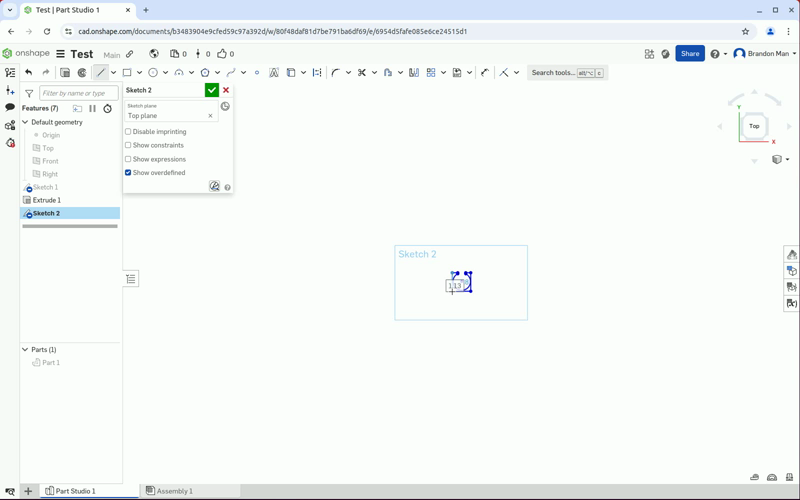
key(esc)
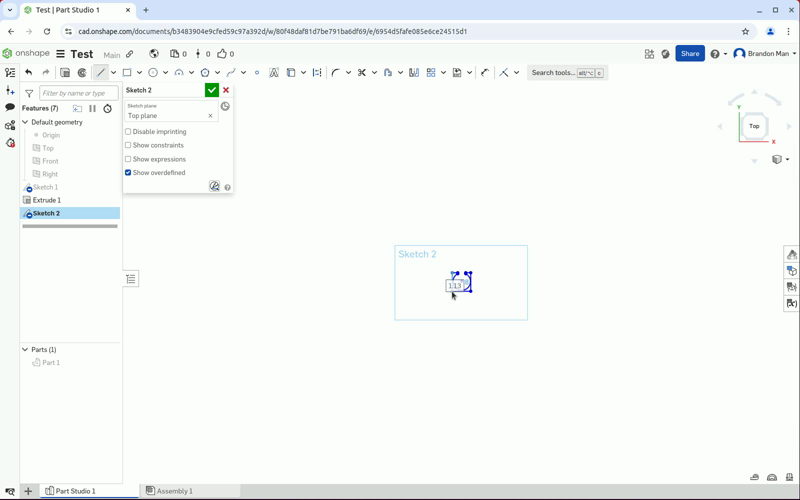
mouse_move(470, 279)
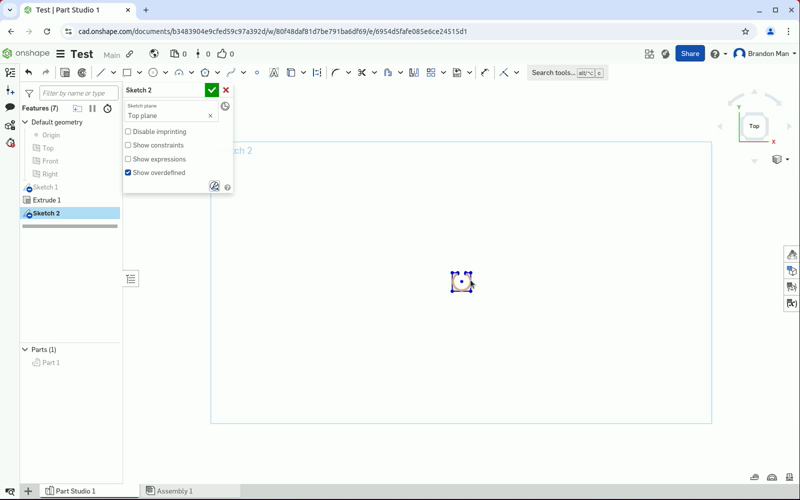
scroll(6)
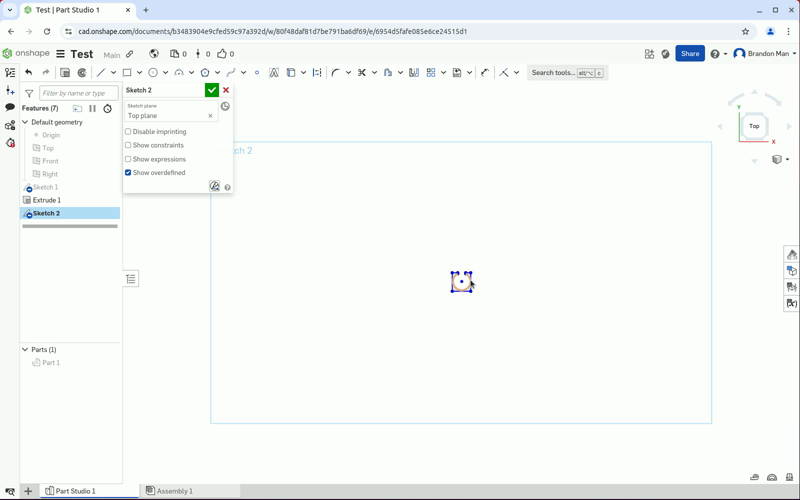
scroll(6)
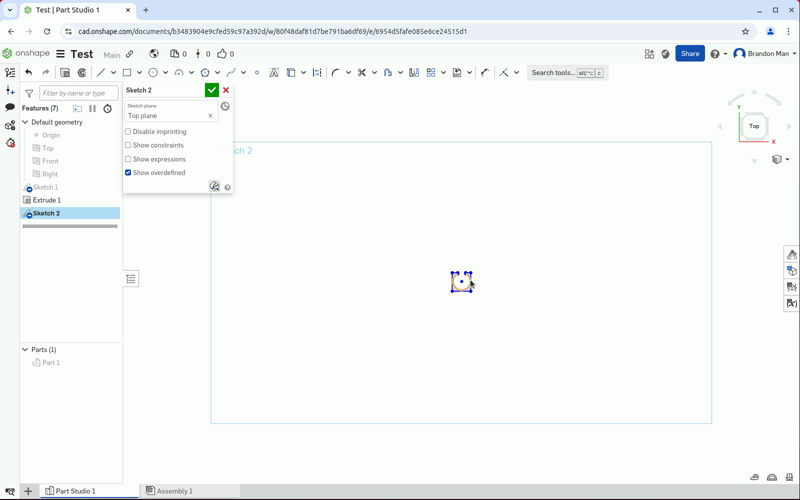
scroll(6)
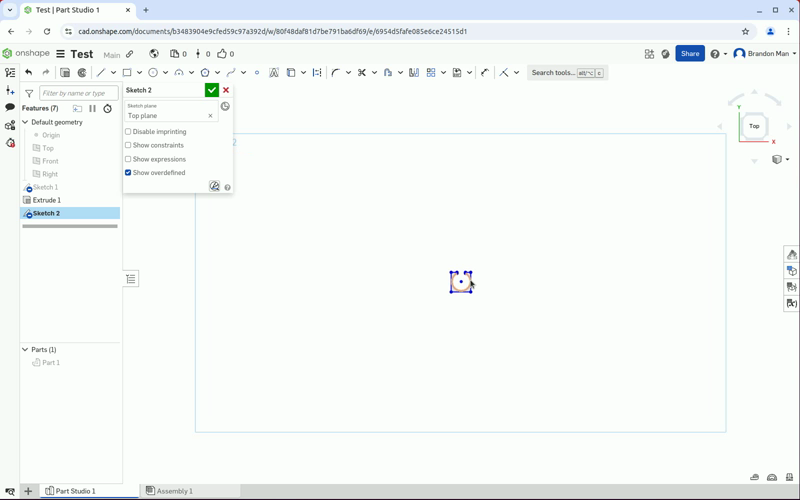
scroll(6)
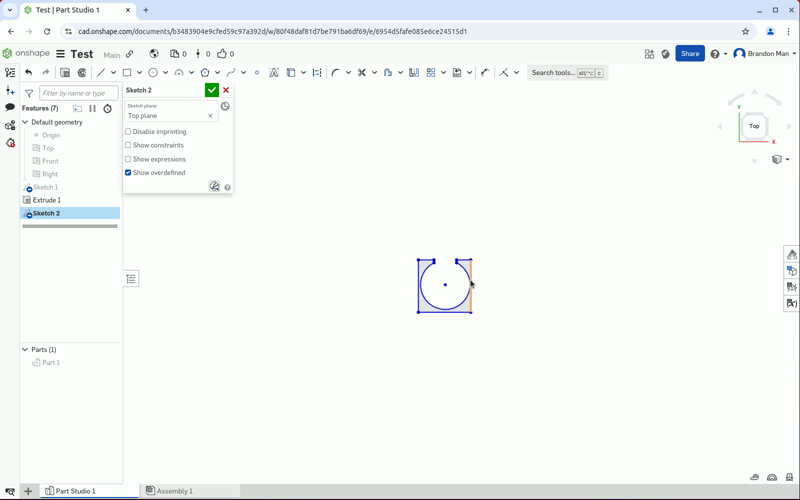
scroll(6)
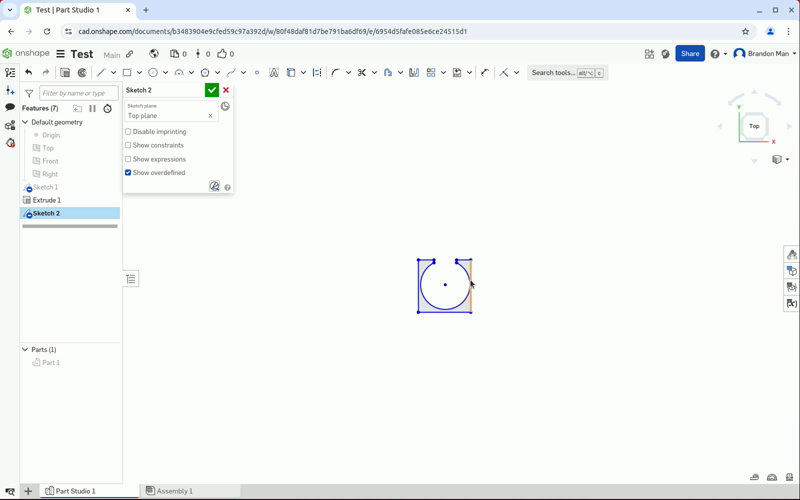
scroll(6)
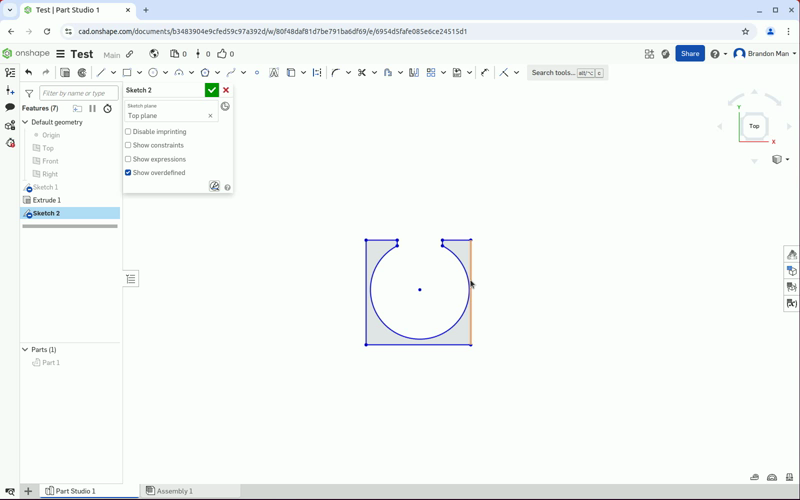
scroll(6)
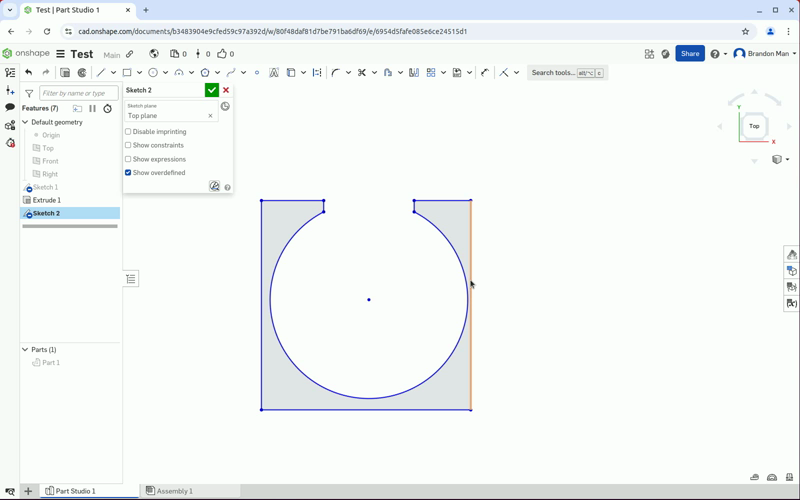
click(470, 279)
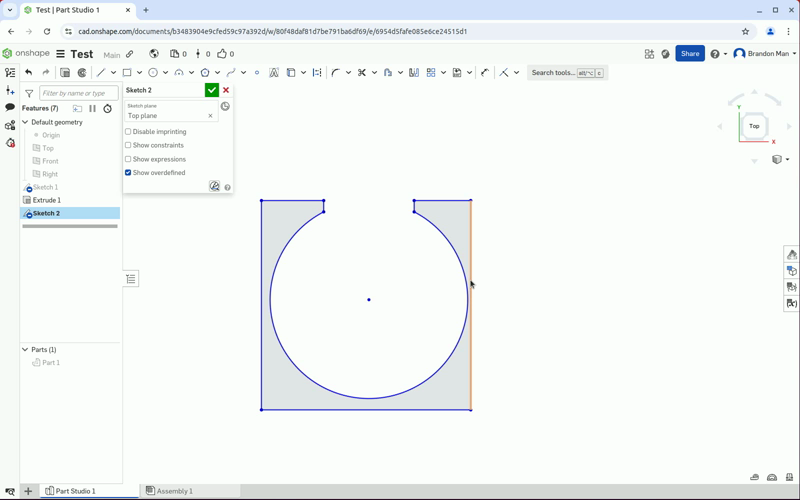
scroll(-6)
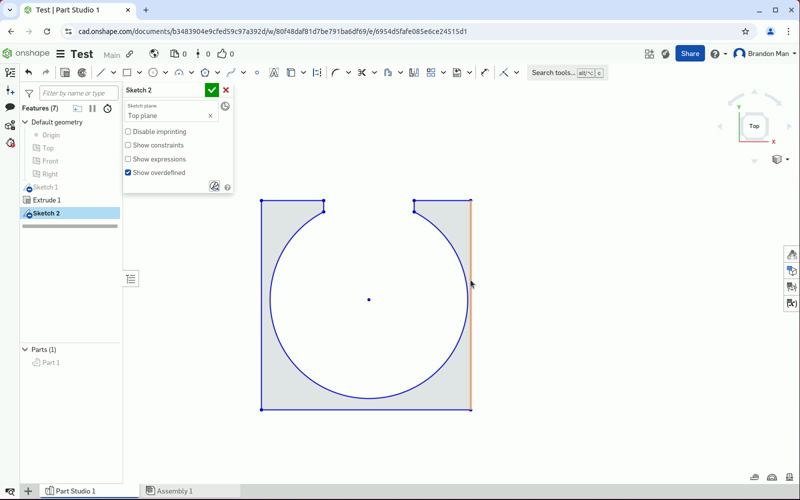
scroll(-6)
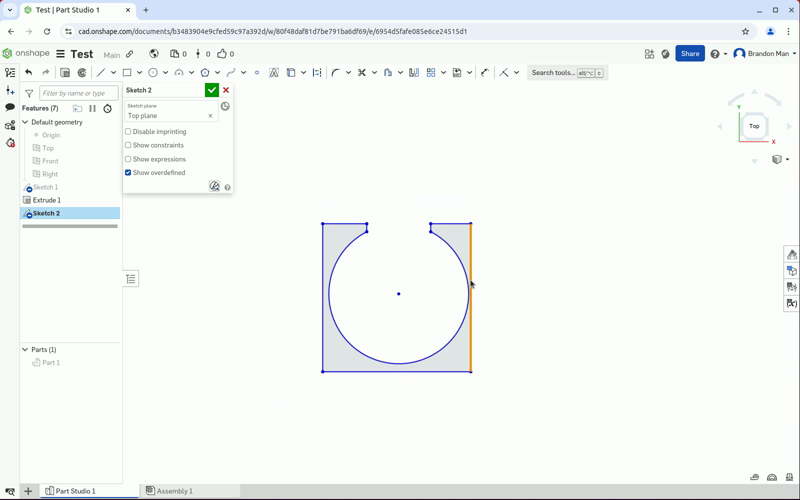
scroll(-6)
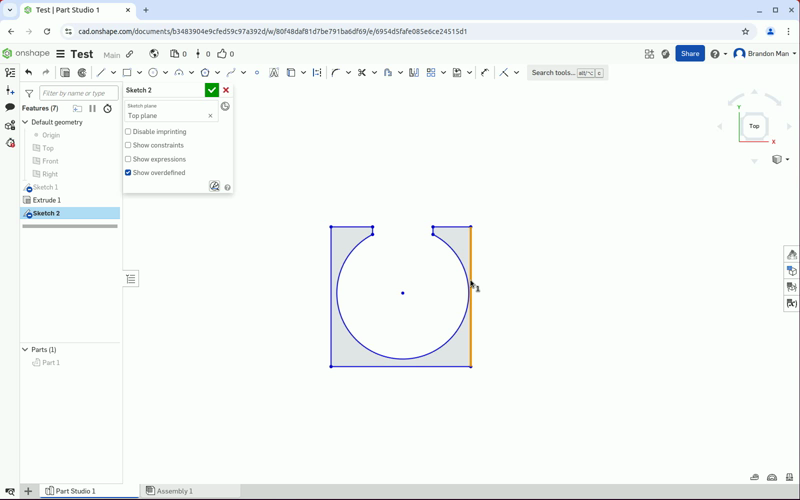
scroll(-6)
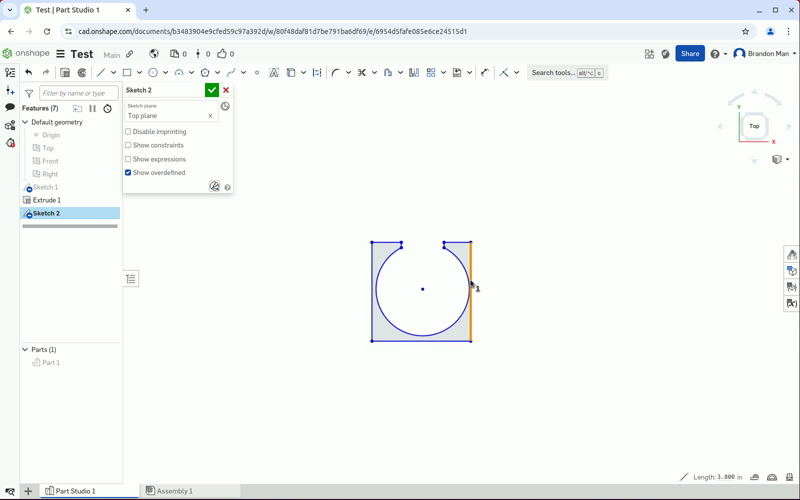
scroll(-6)
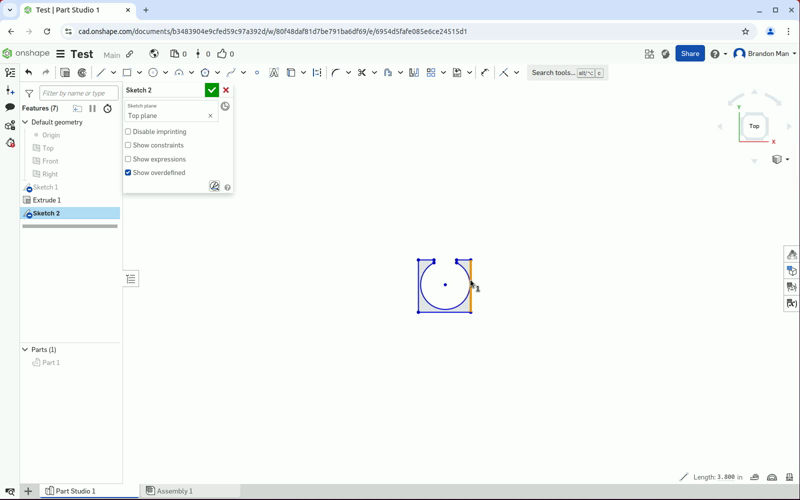
scroll(-6)
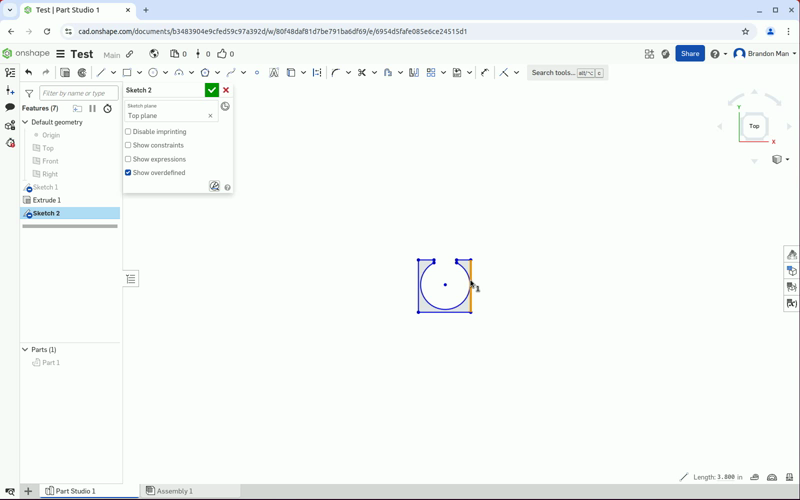
scroll(-6)
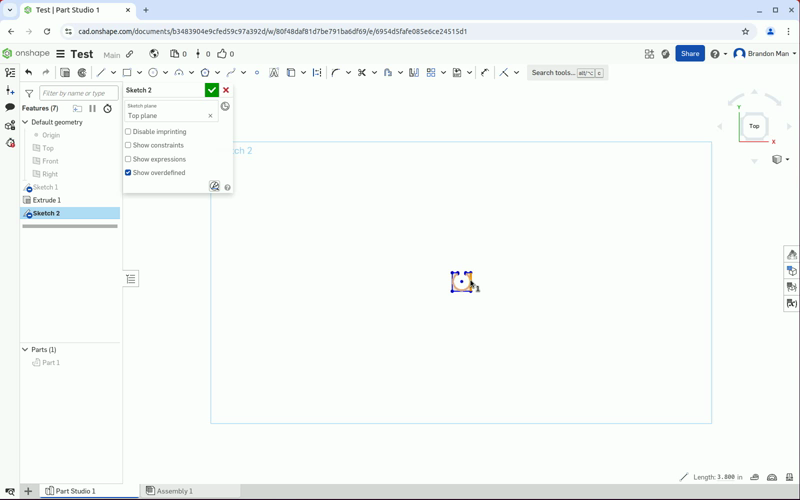
mouse_move(73, 352)
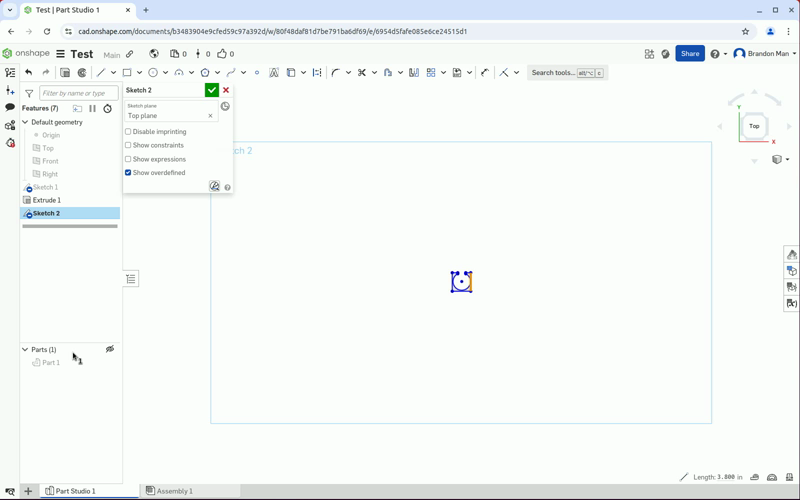
key(shift+y)
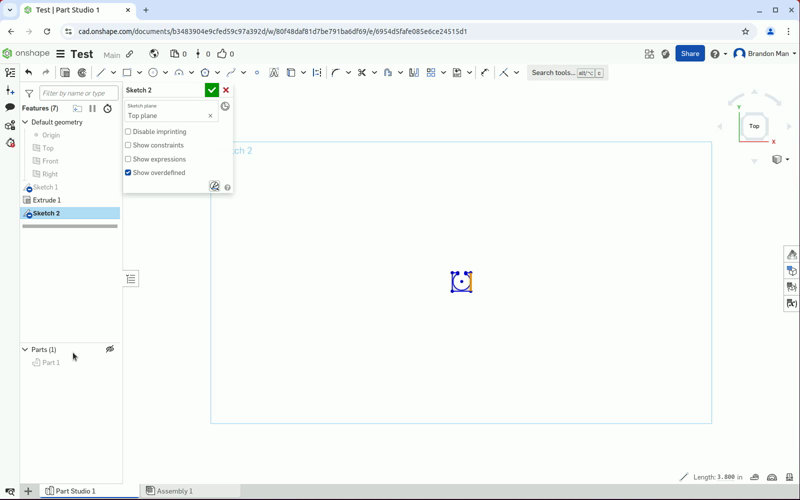
key(shift+e)
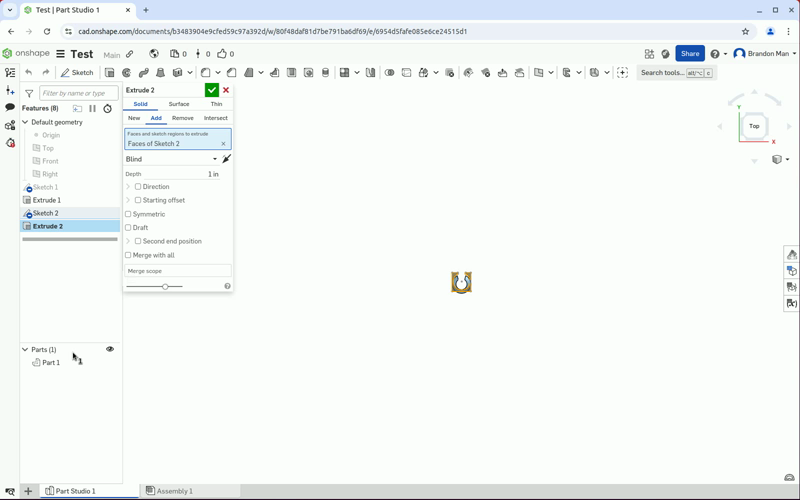
mouse_move(143, 106)
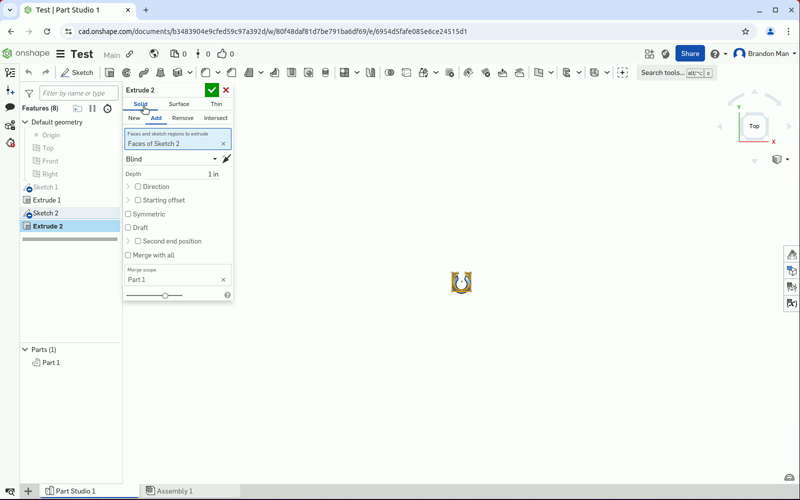
click(143, 106)
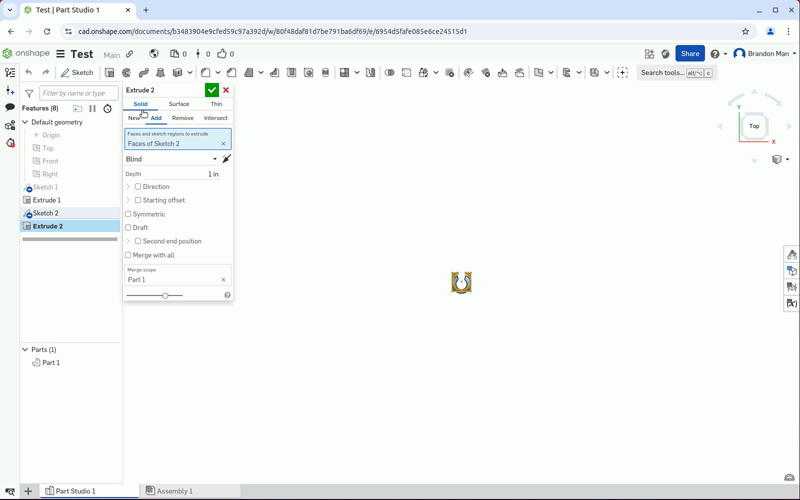
mouse_move(137, 120)
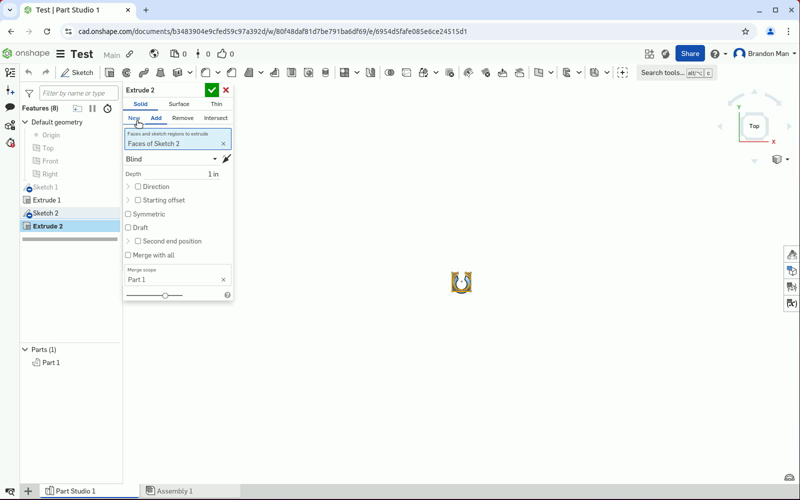
click(137, 120)
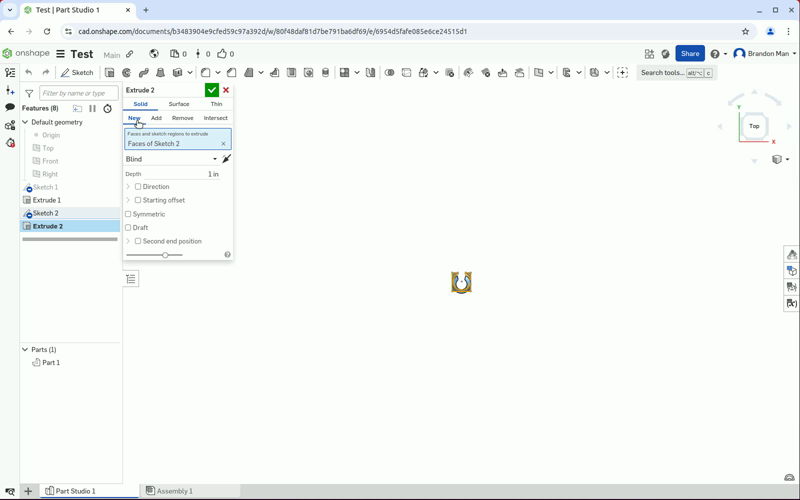
key(tab, 4)
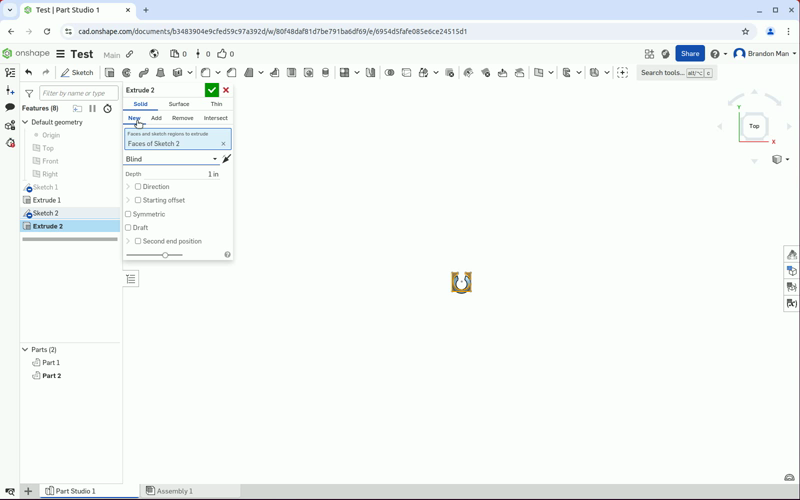
text(23.108)
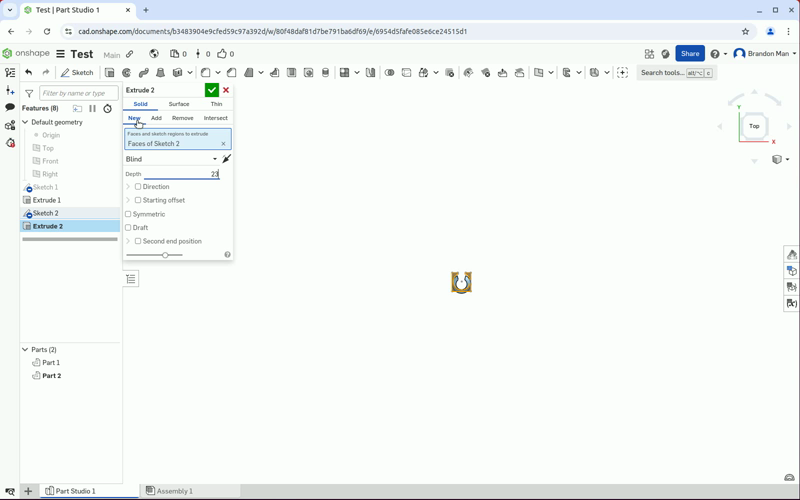
key(enter)
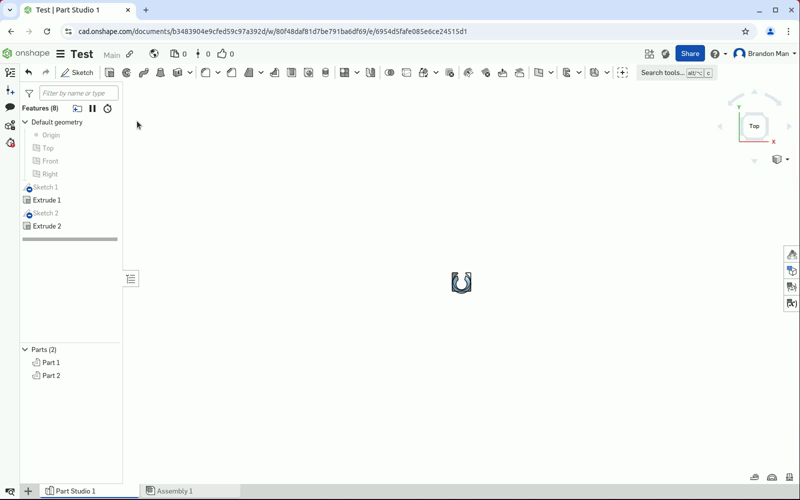
key(shift+h)
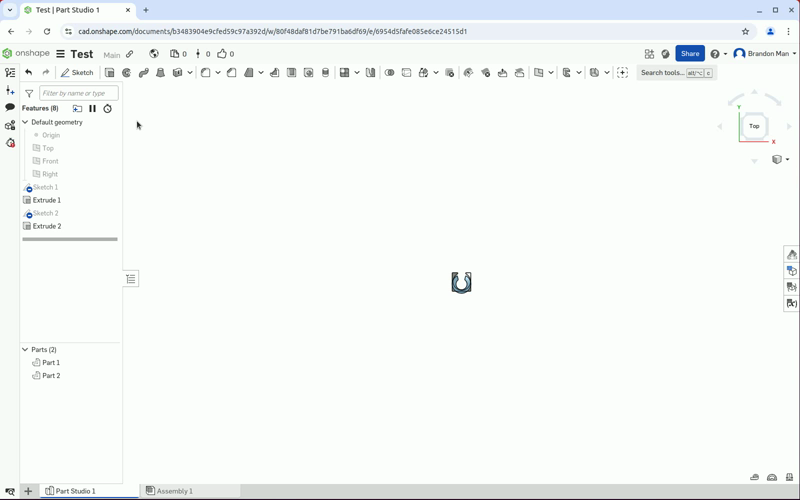
key(shift+h)
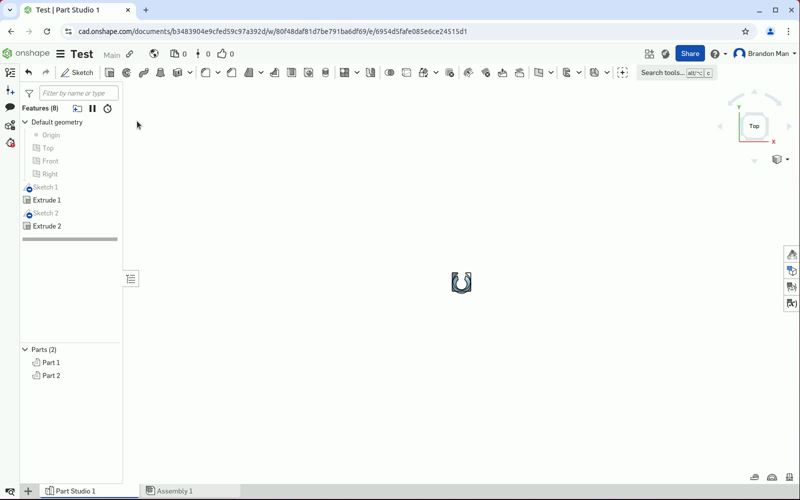
key(shift+7)
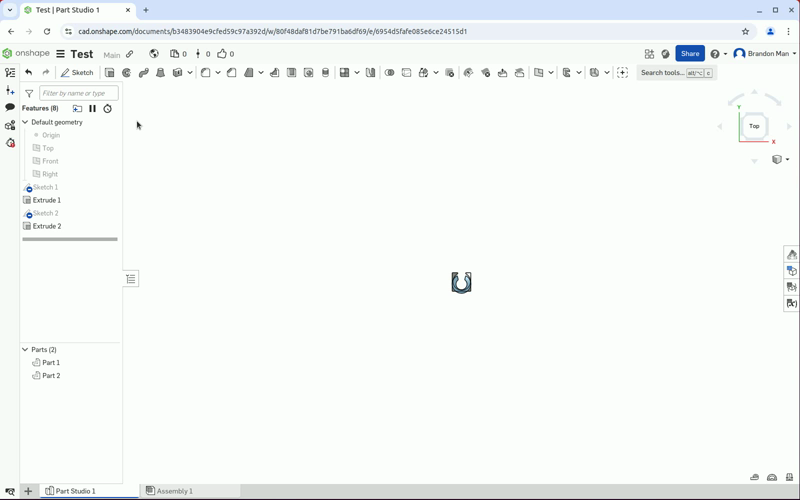
key(up, 3)
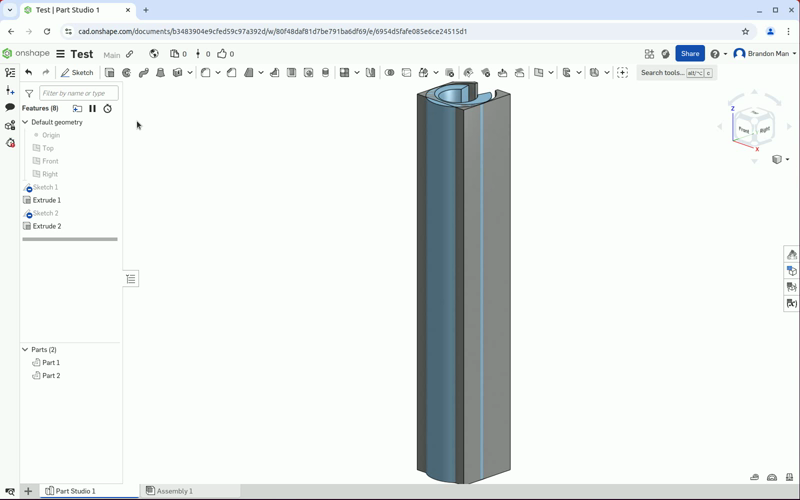
key(left, 3)
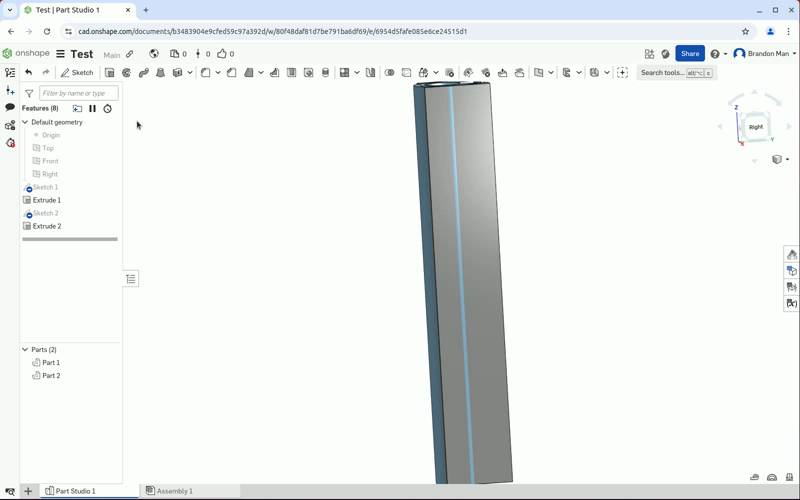
key(right, 3)
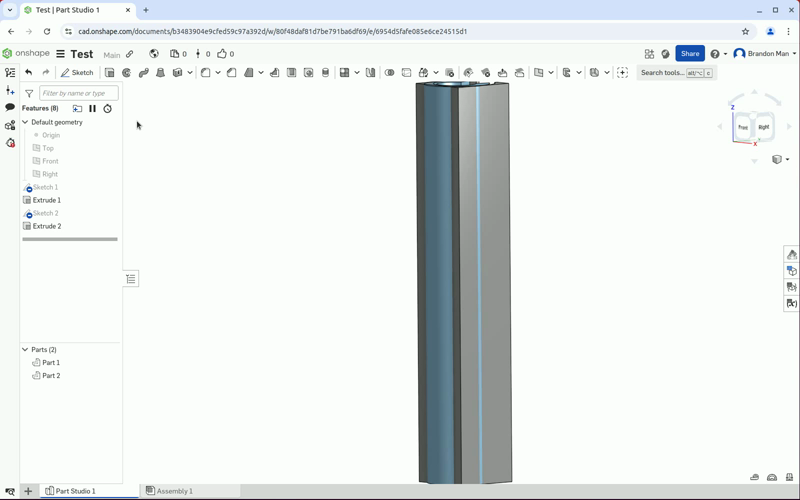
key(down, 3)
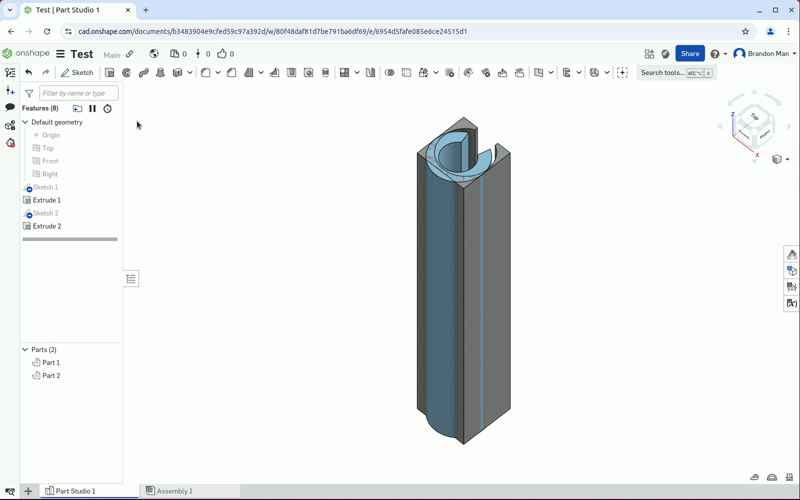
mouse_move(73, 189)
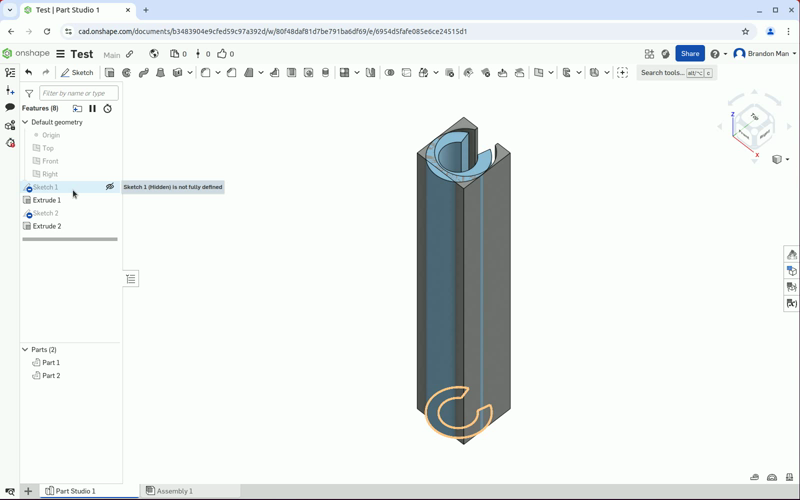
click(73, 189)